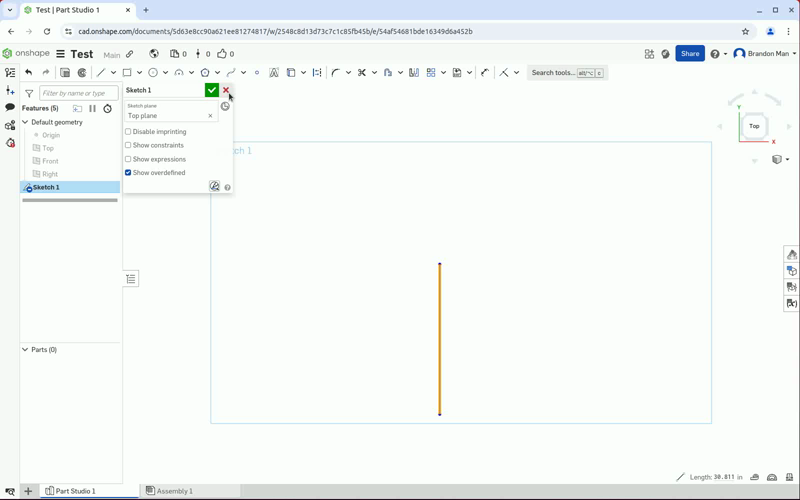
key(shift+h)
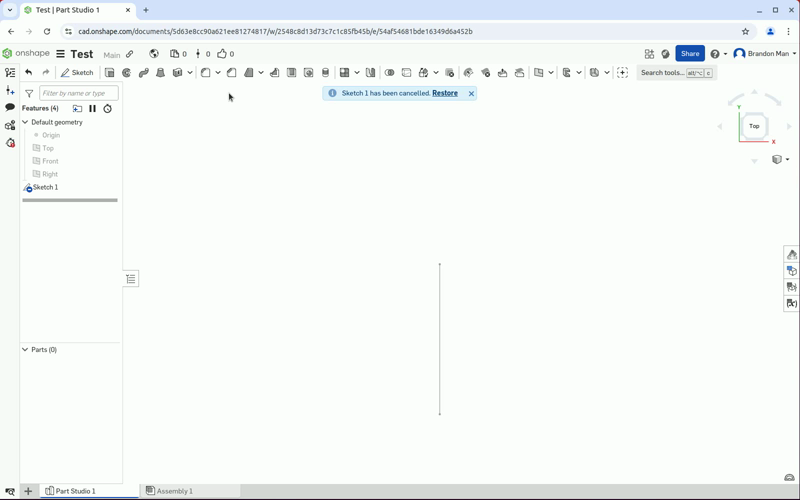
mouse_move(73, 352)
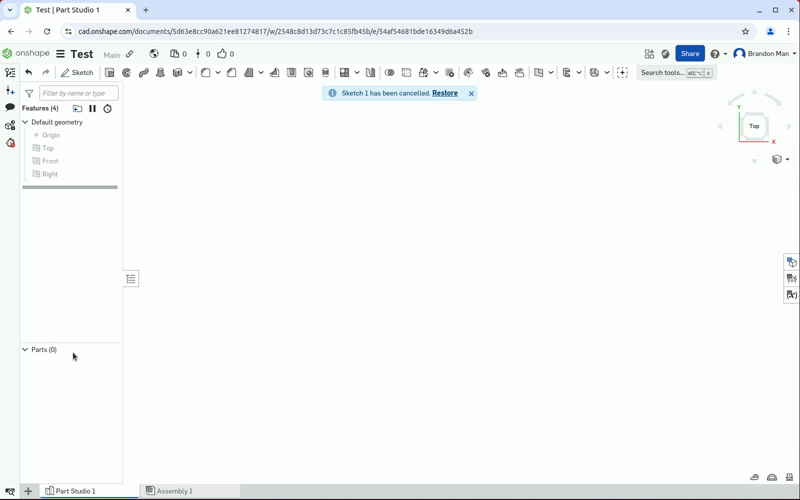
key(y)
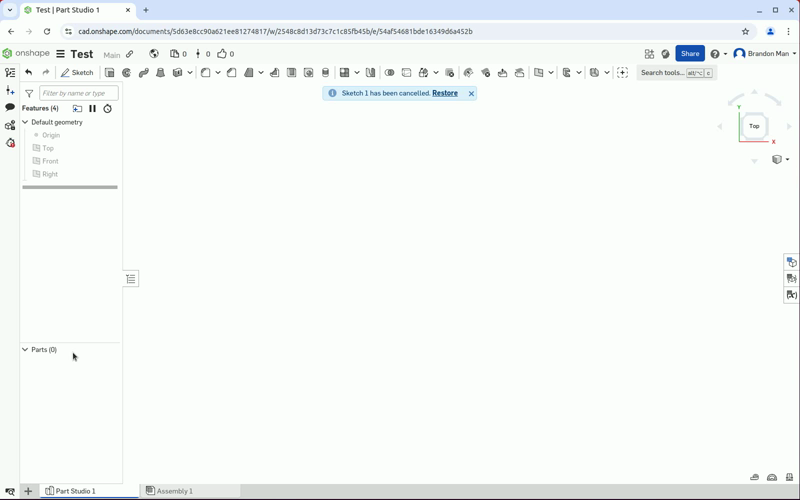
key(shift+p)
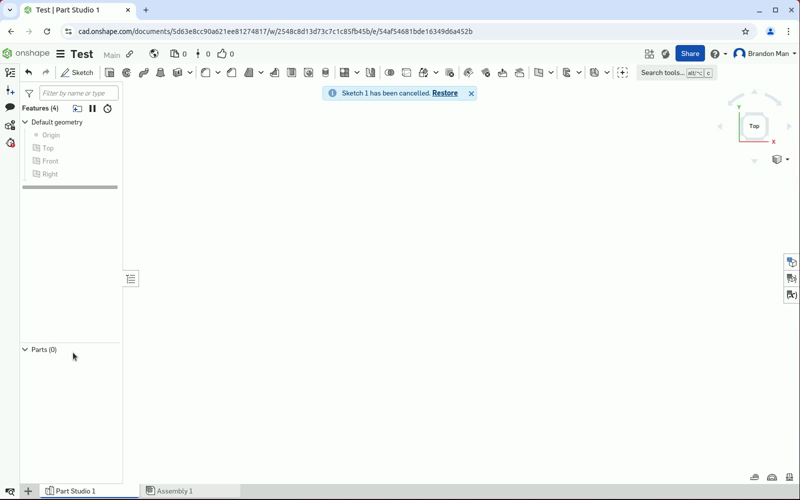
key(space)
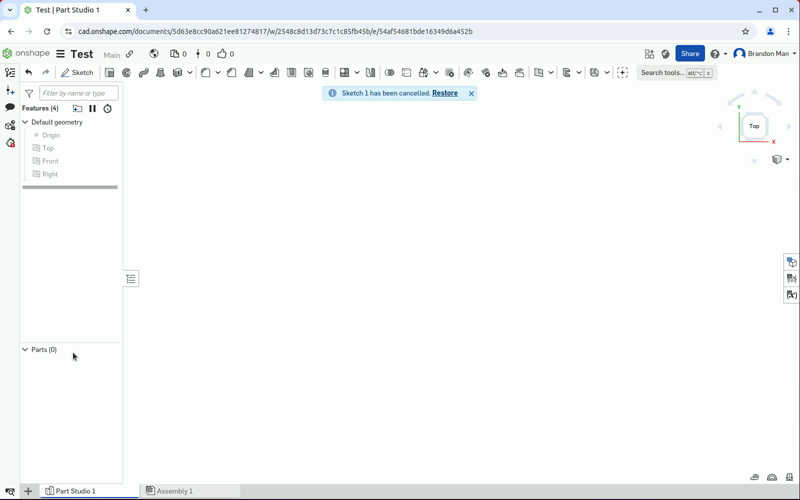
key_down(shift)
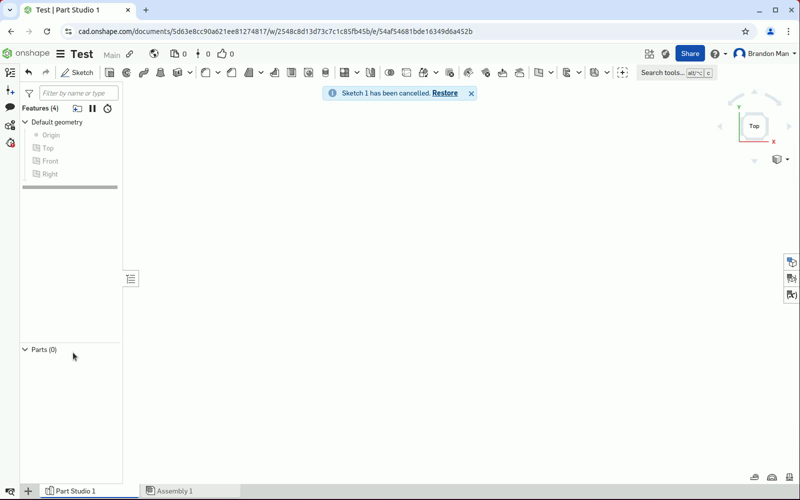
key(up)
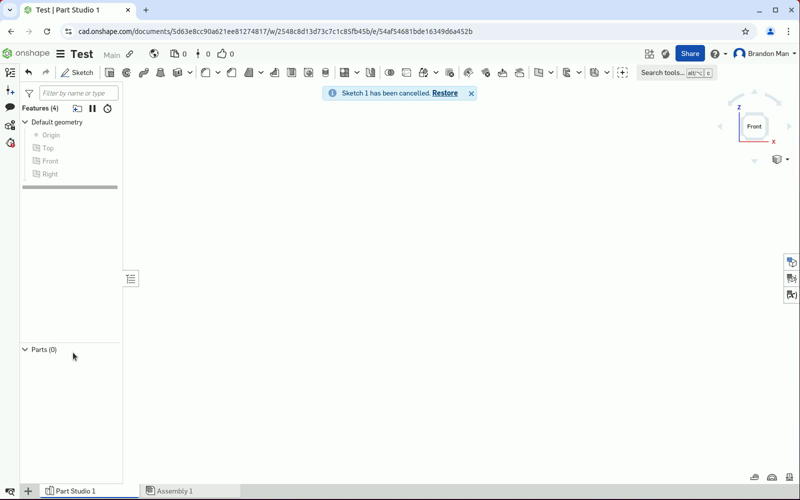
key_up(shift)
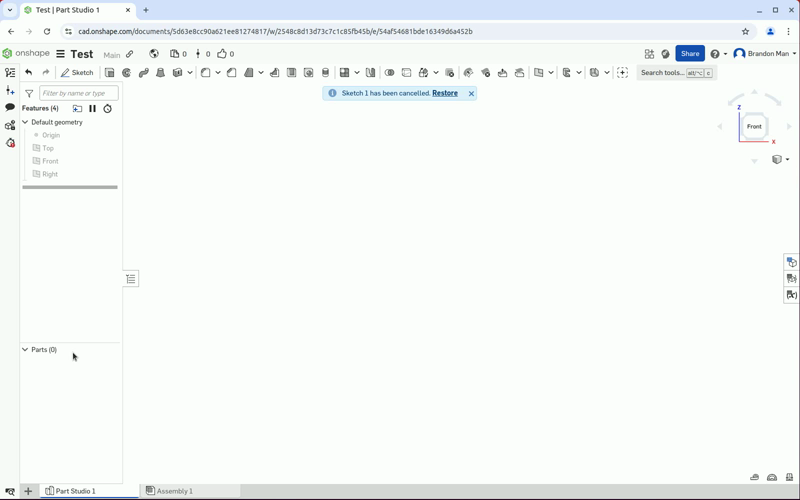
mouse_move(73, 352)
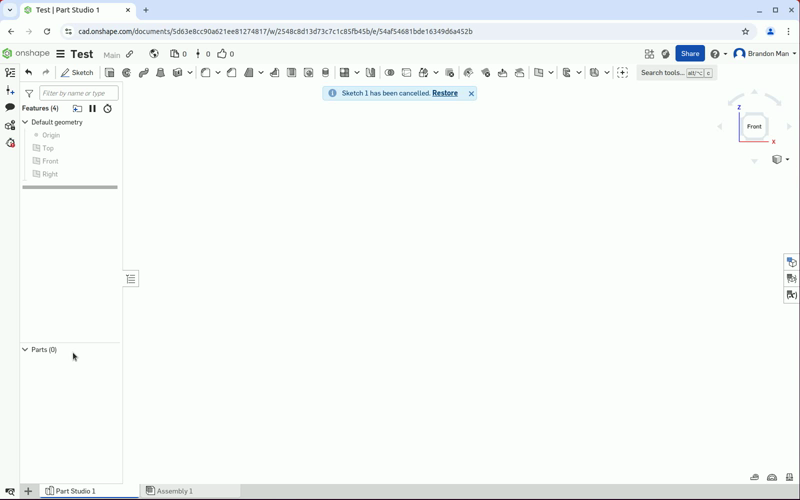
key(shift+y)
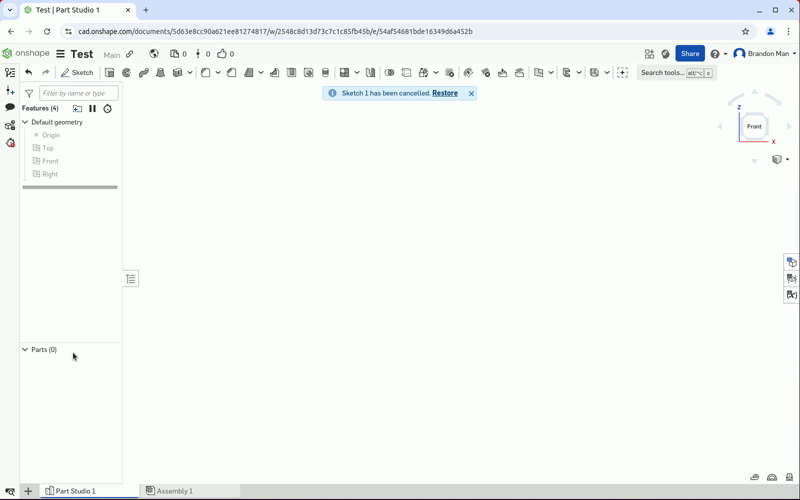
key(shift+s)
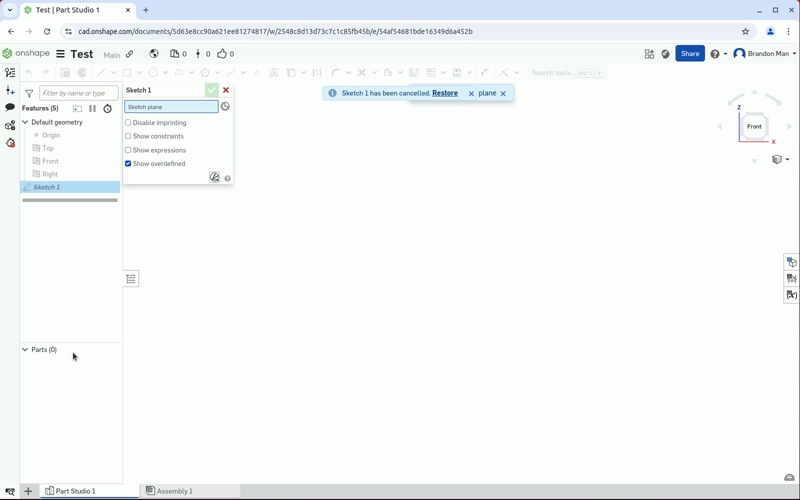
mouse_move(73, 163)
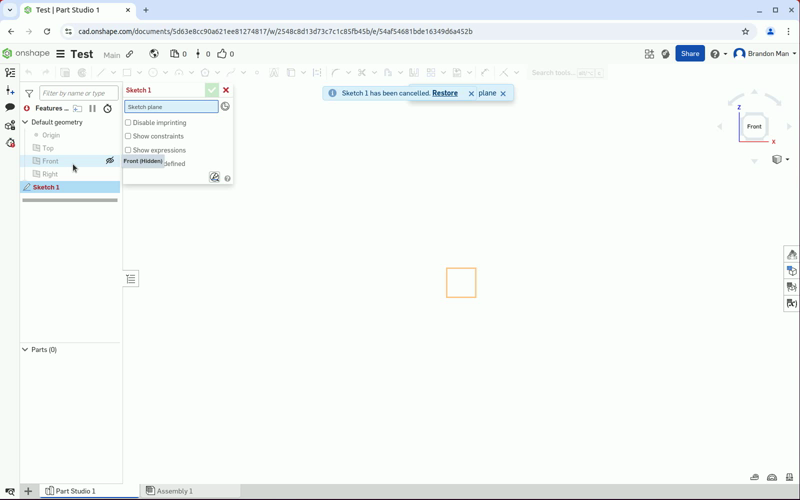
click(73, 163)
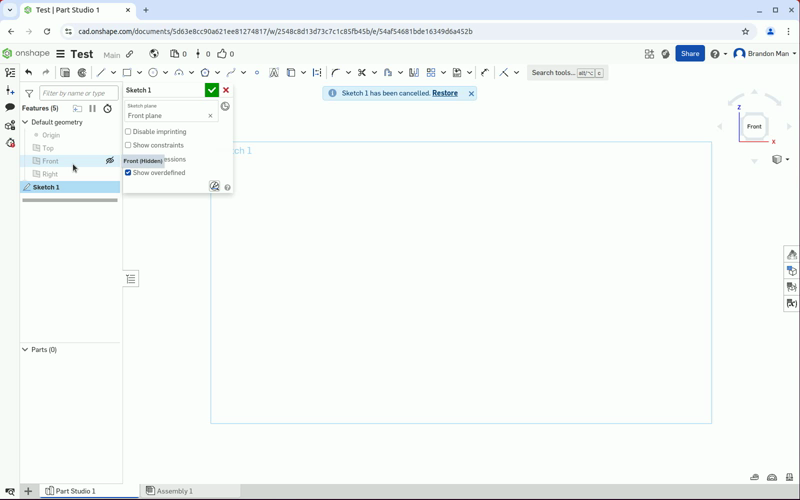
mouse_move(73, 352)
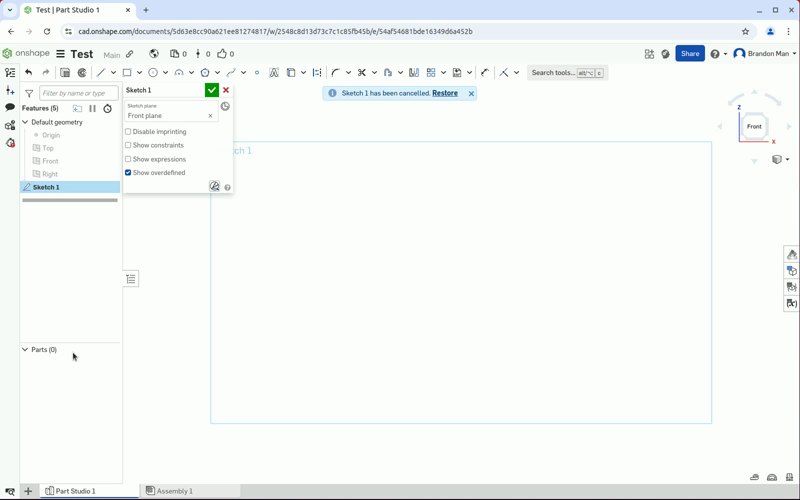
key(y)
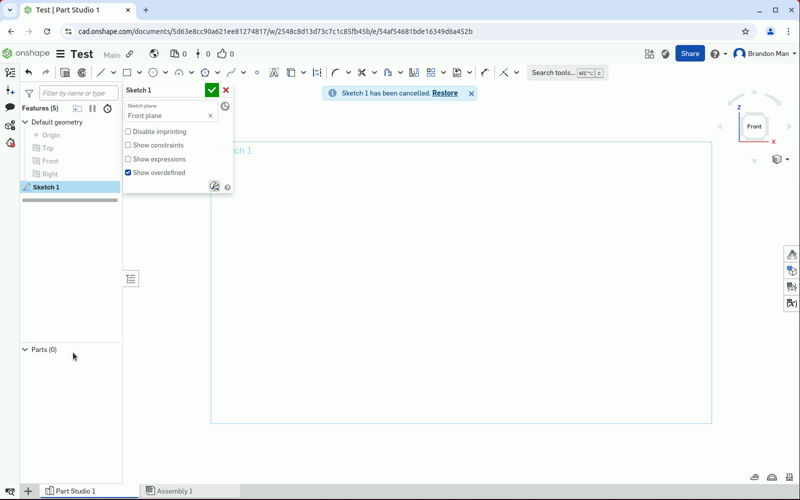
key(a)
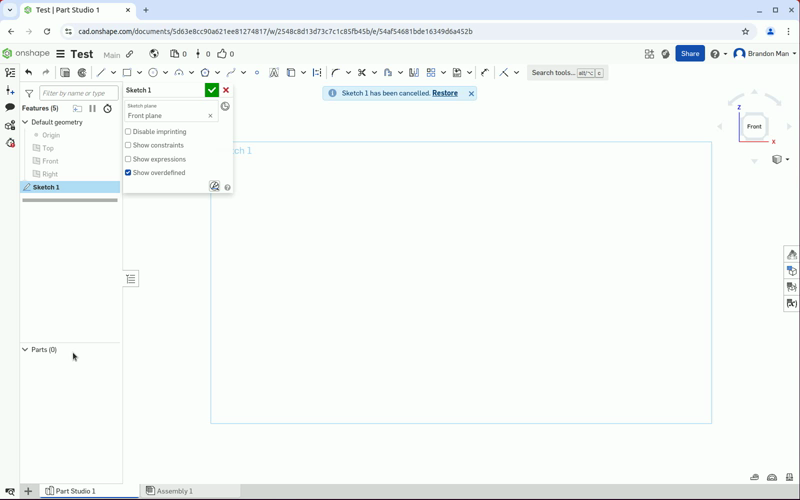
key_down(shift)
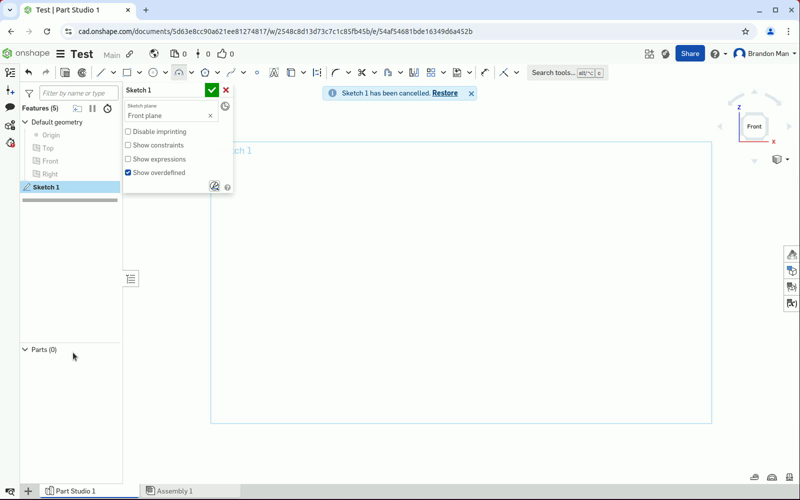
mouse_move(460, 238)
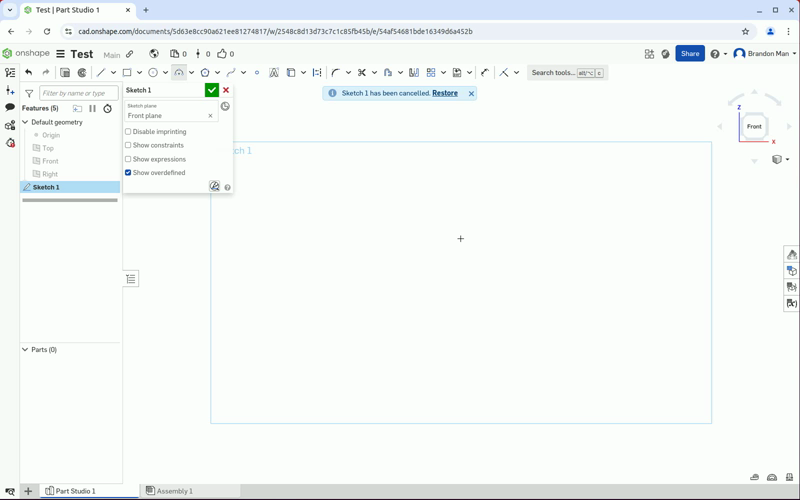
click(460, 238)
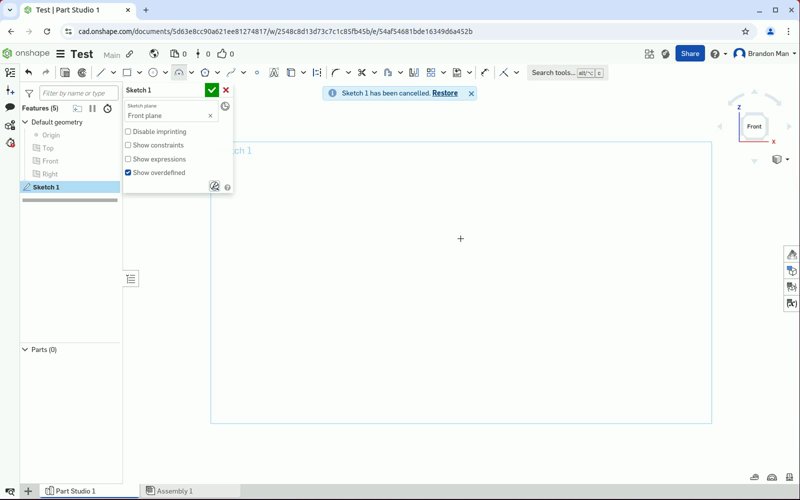
key_up(shift)
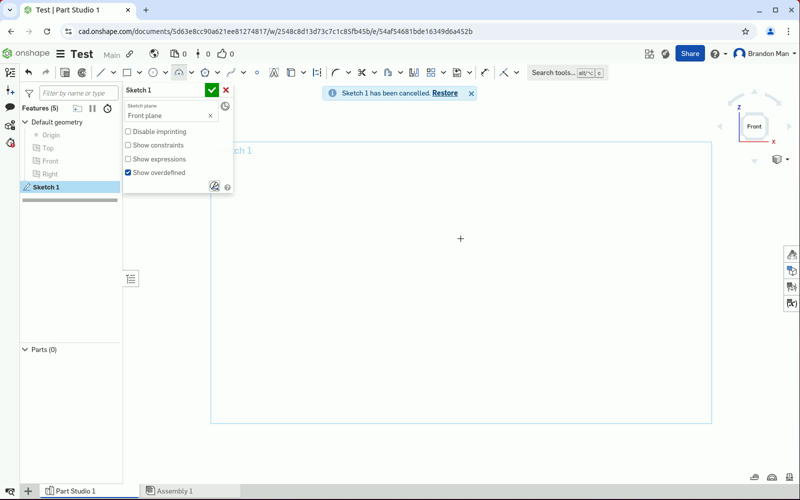
key_down(shift)
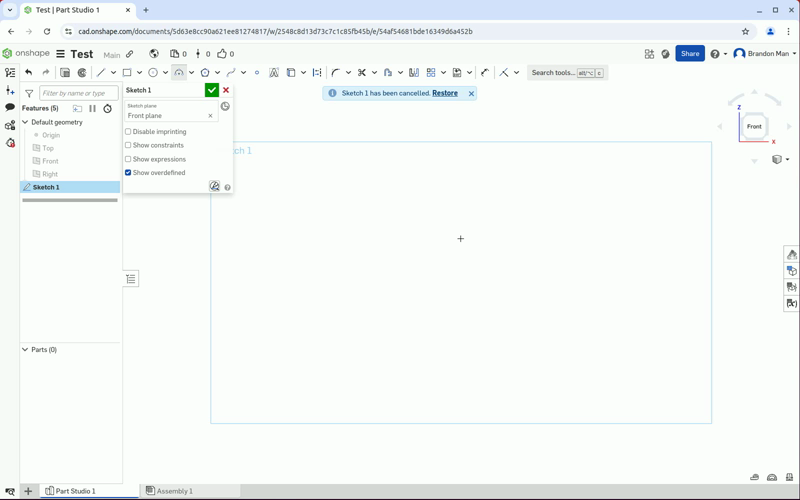
mouse_move(475, 241)
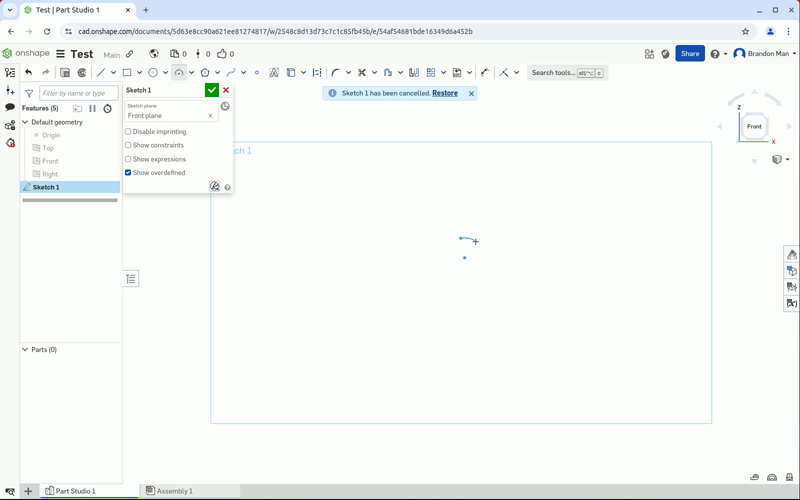
click(475, 241)
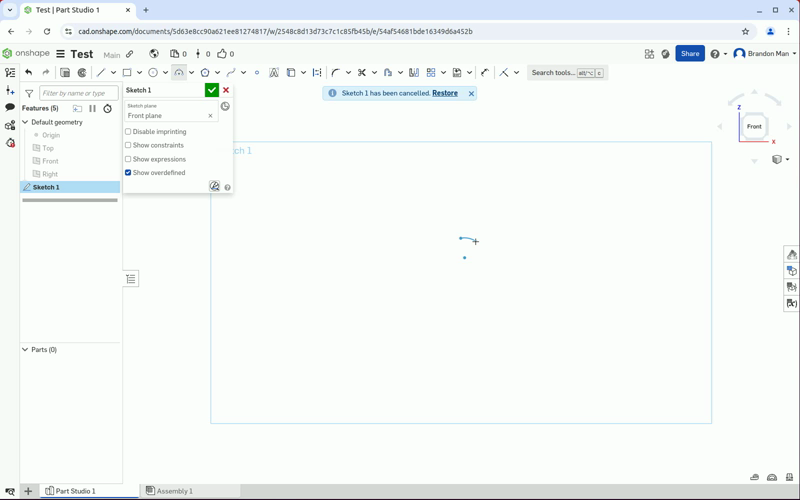
mouse_move(452, 325)
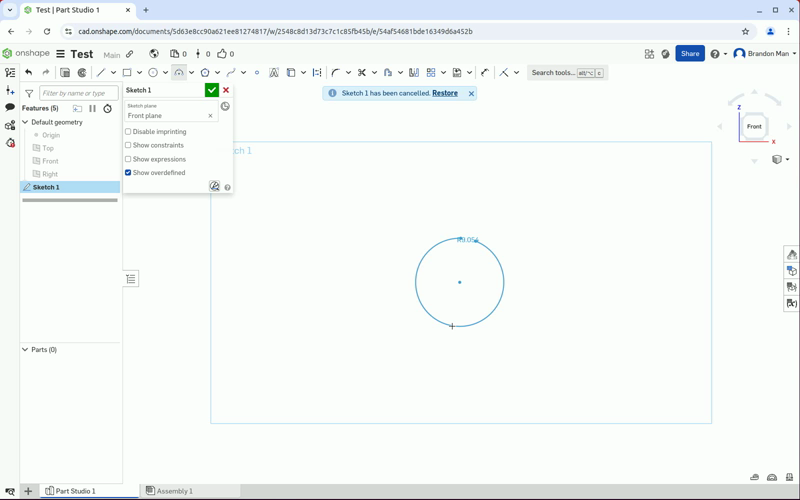
click(452, 325)
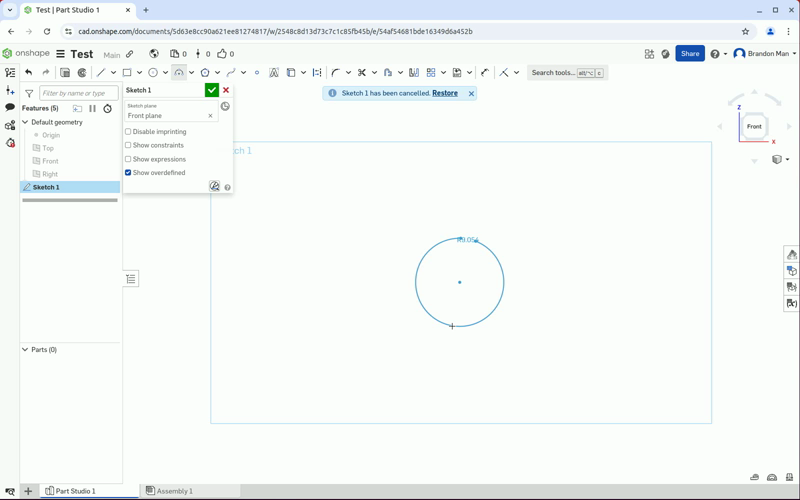
key_up(shift)
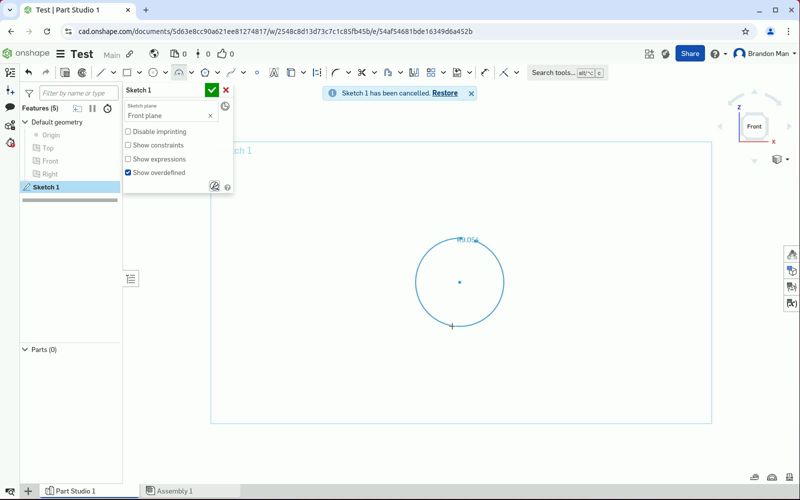
key(esc)
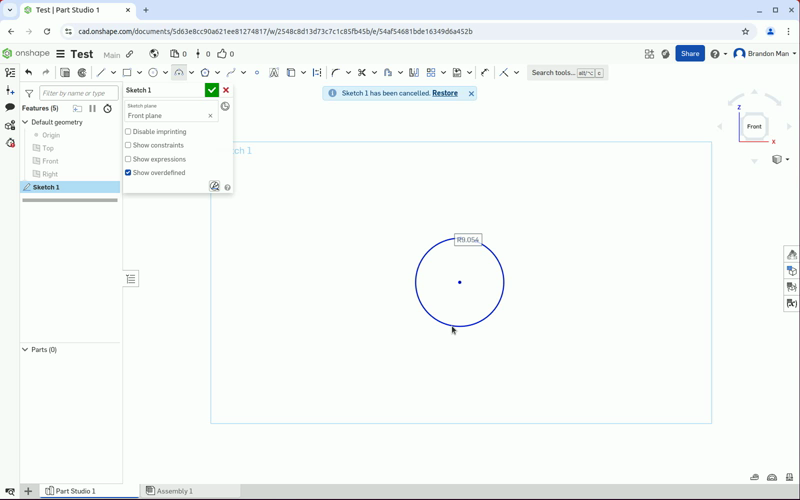
key(l)
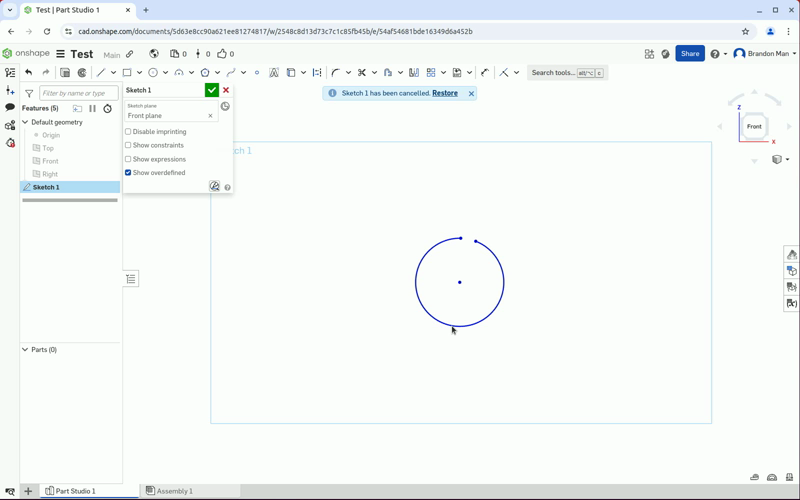
mouse_move(475, 241)
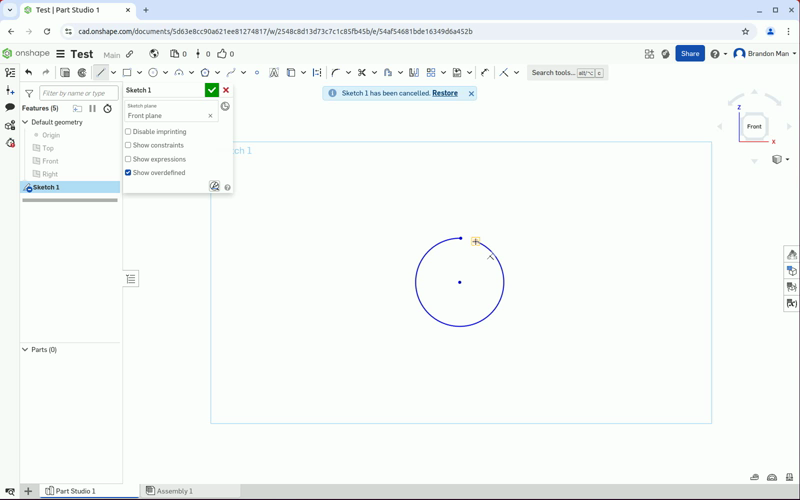
click(475, 241)
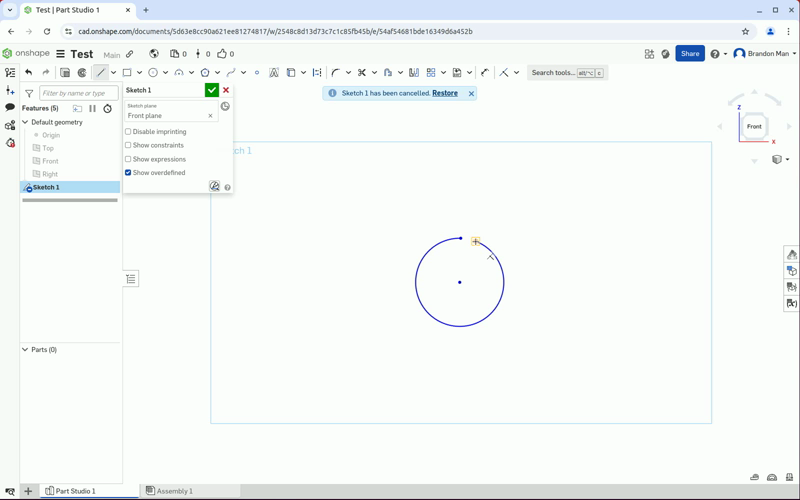
mouse_move(505, 241)
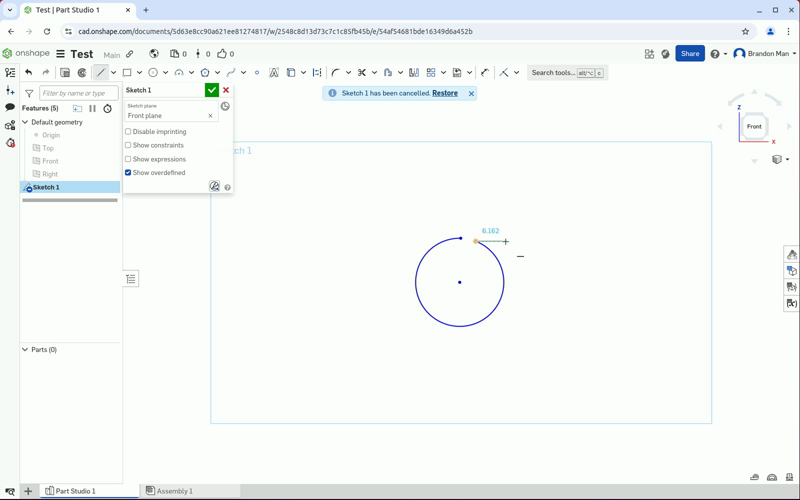
key_down(shift)
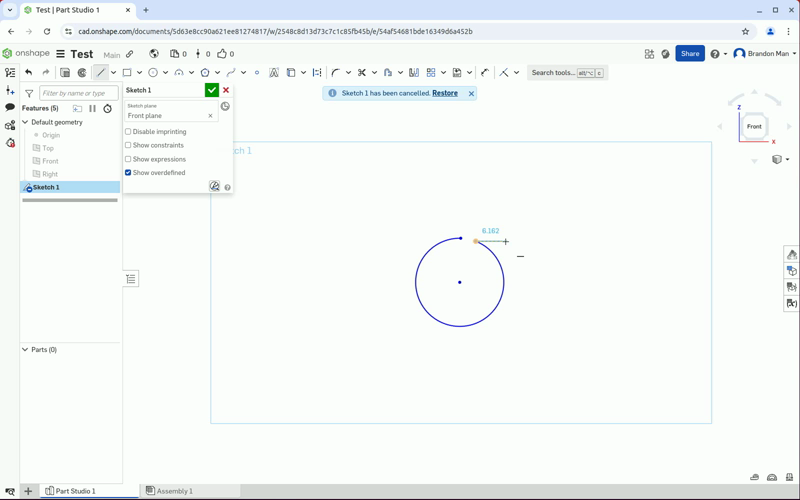
mouse_move(460, 238)
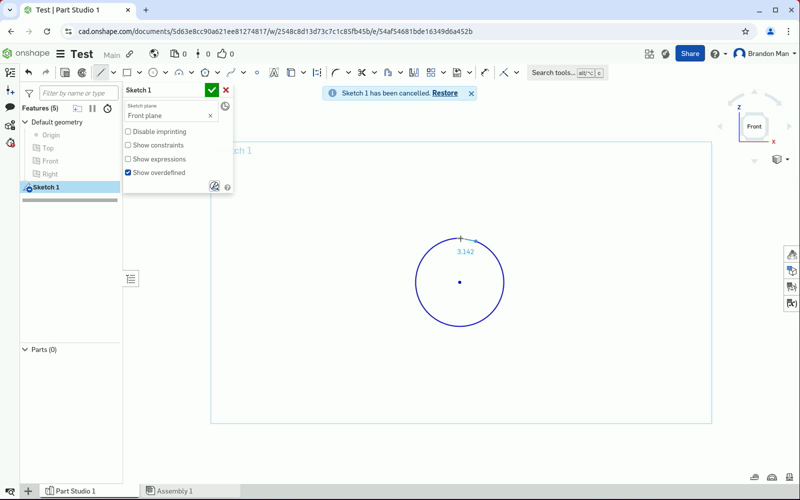
key_up(shift)
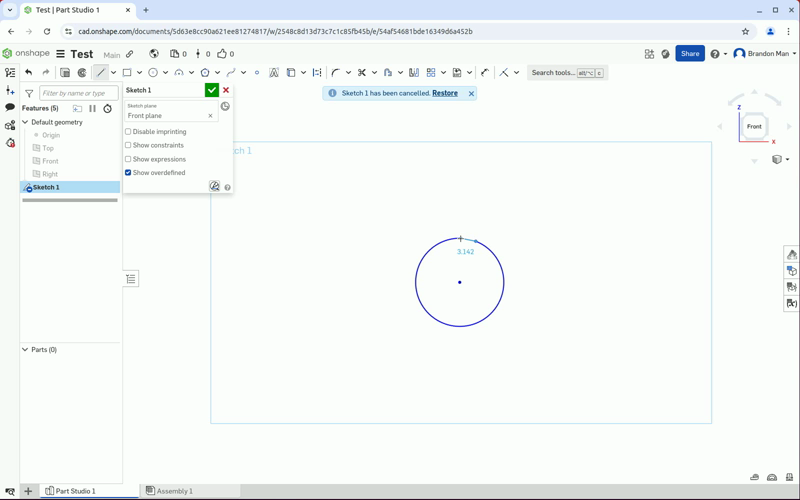
click(460, 238)
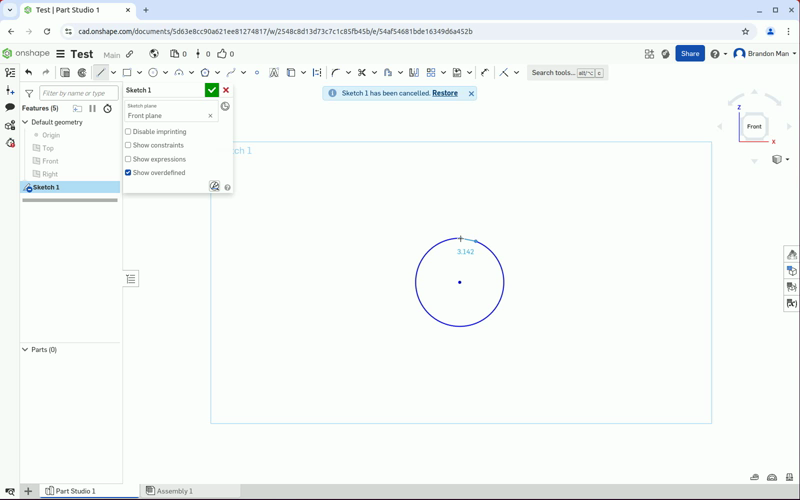
key(esc)
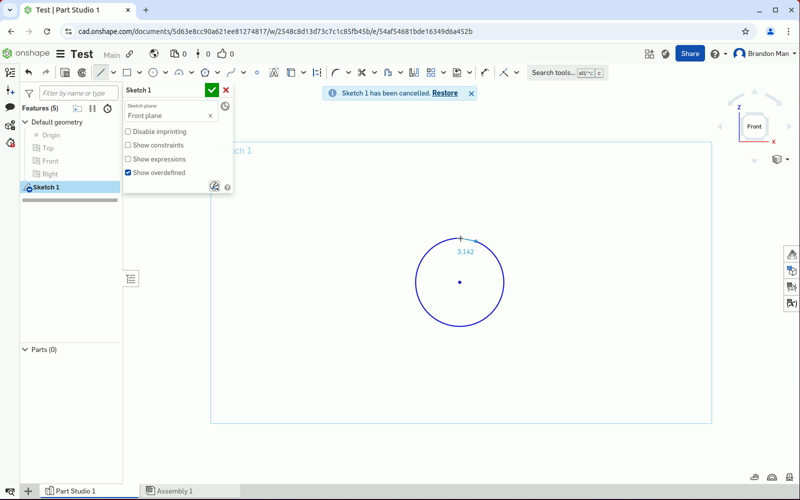
key(l)
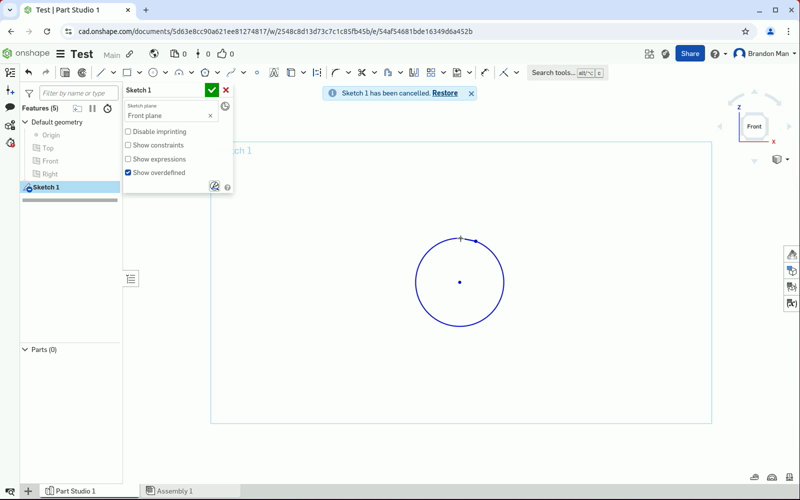
key_down(shift)
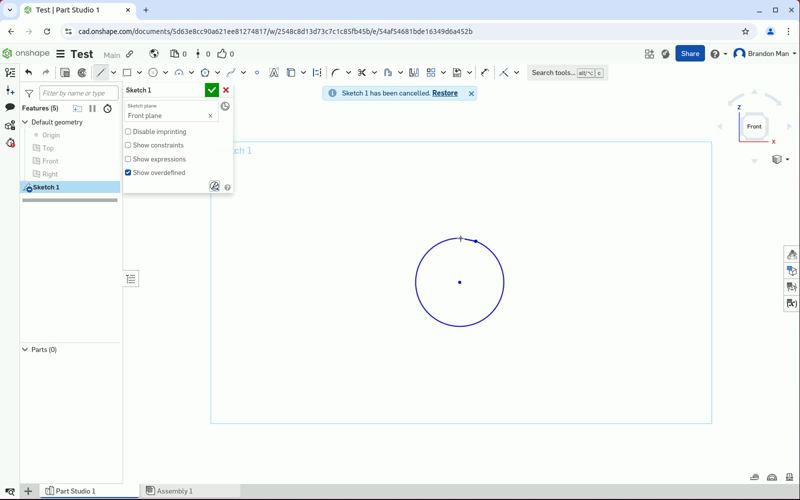
mouse_move(431, 289)
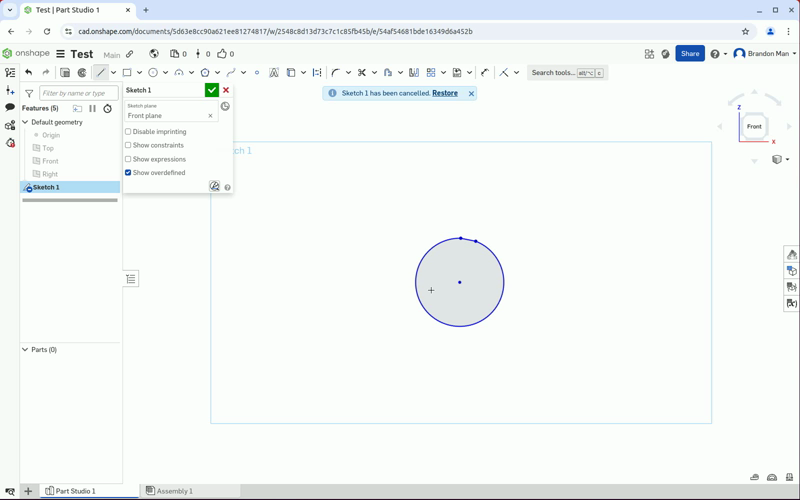
click(431, 289)
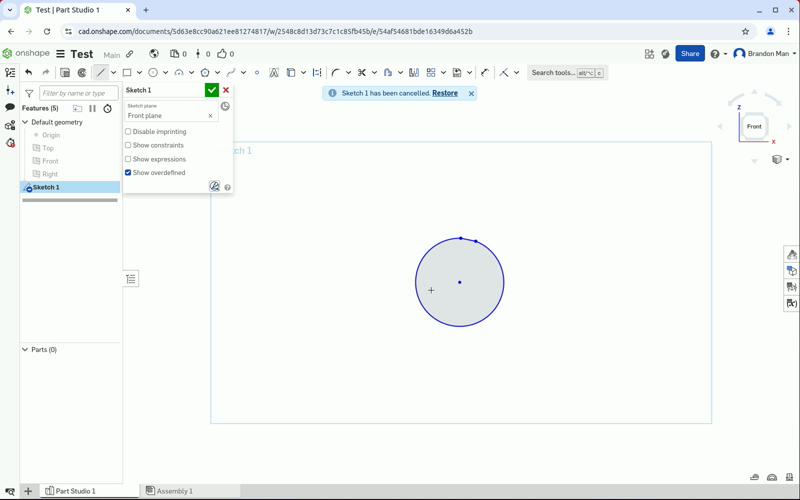
key_up(shift)
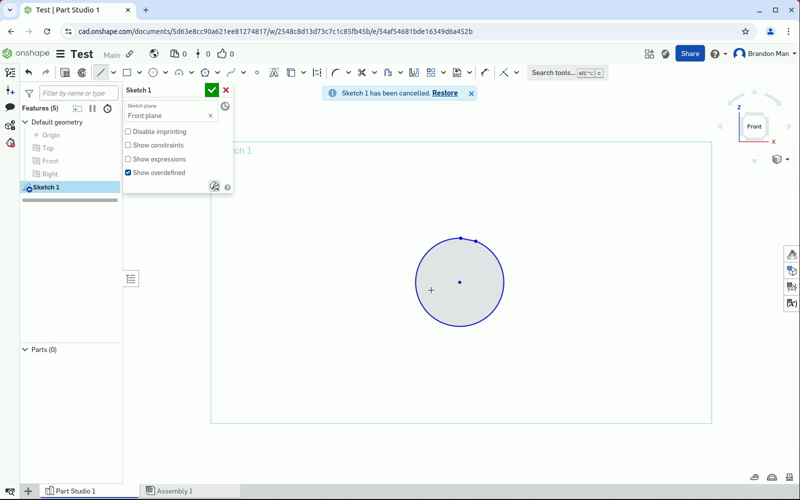
key_down(shift)
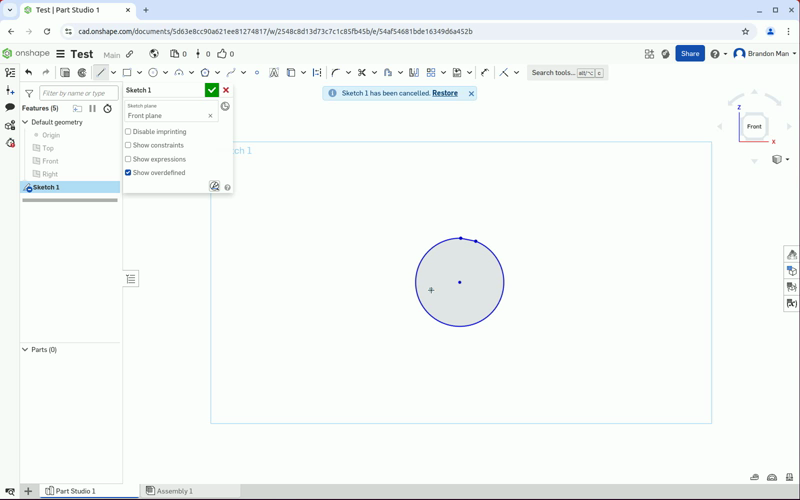
mouse_move(461, 289)
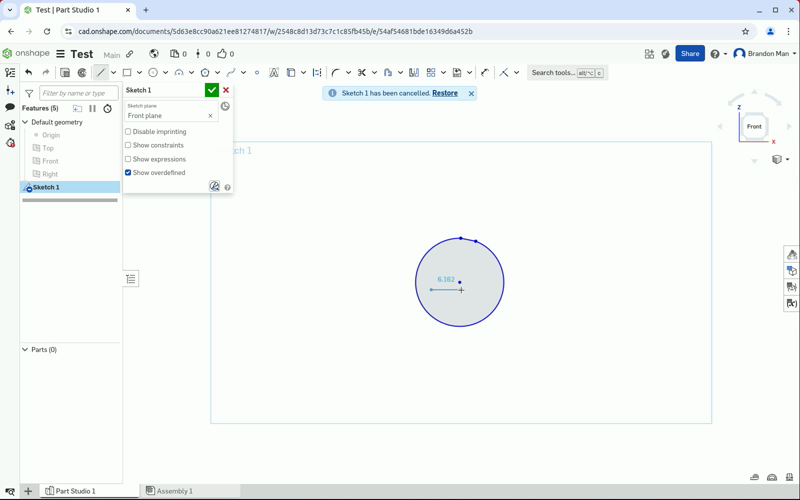
mouse_move(440, 289)
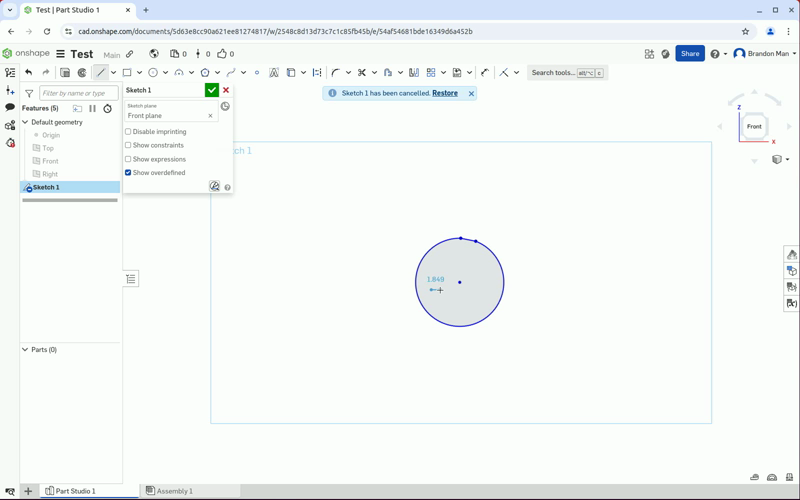
click(440, 289)
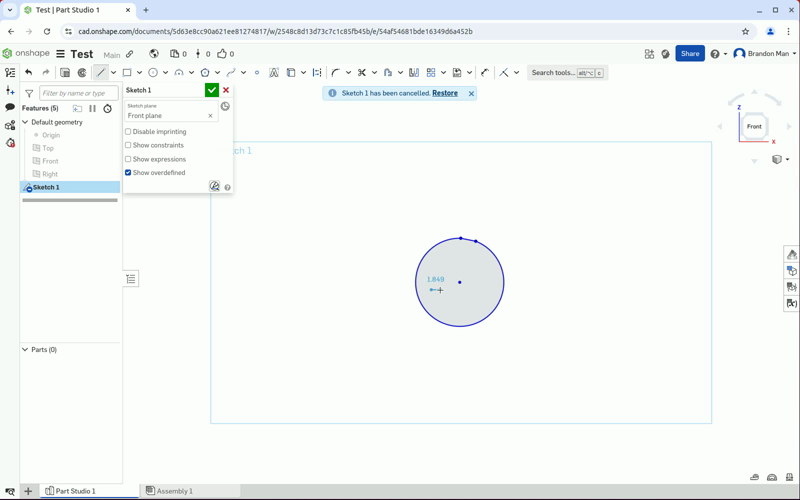
key_up(shift)
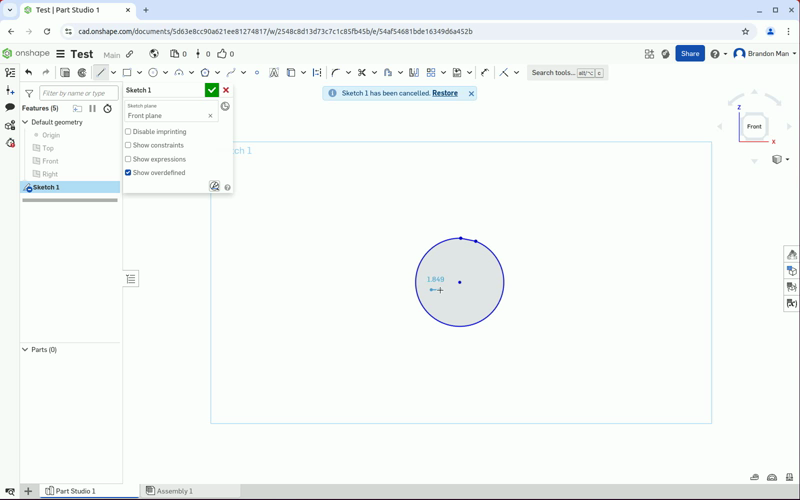
key(esc)
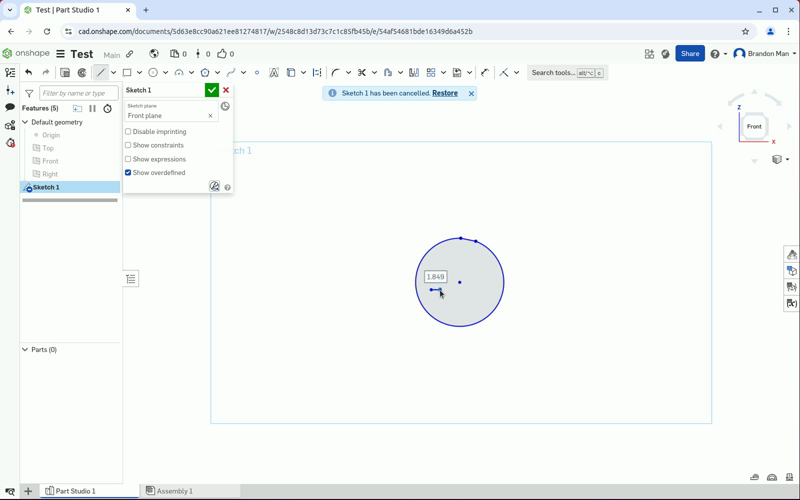
key(a)
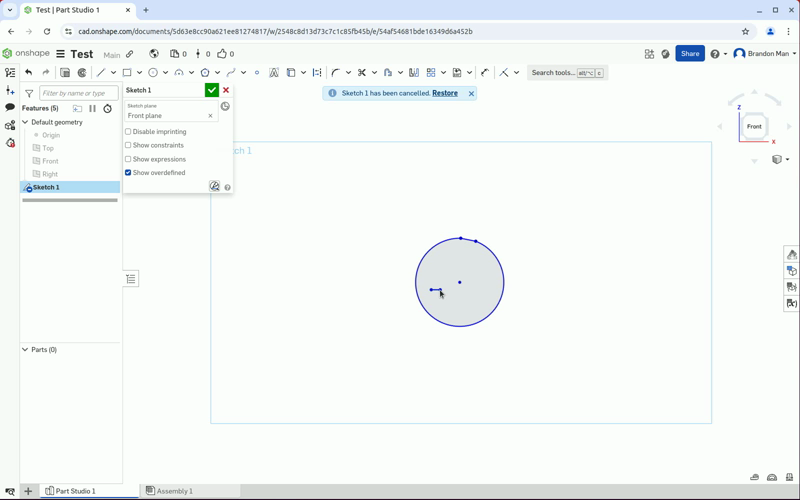
mouse_move(440, 289)
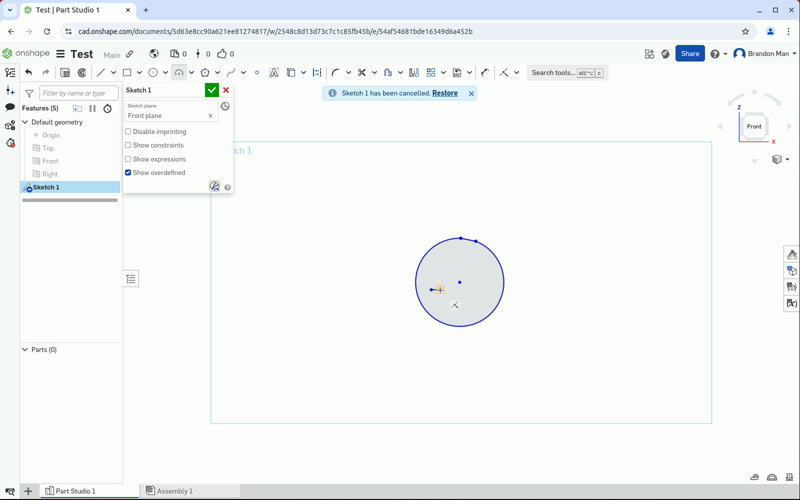
click(440, 289)
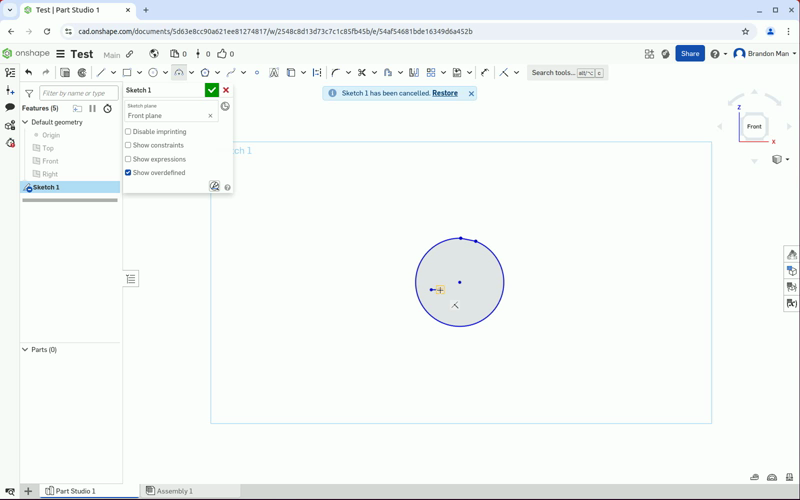
key_down(shift)
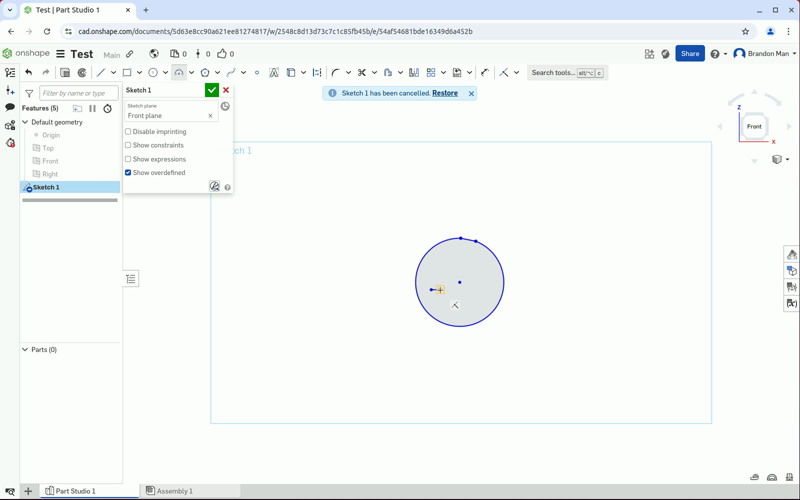
mouse_move(481, 289)
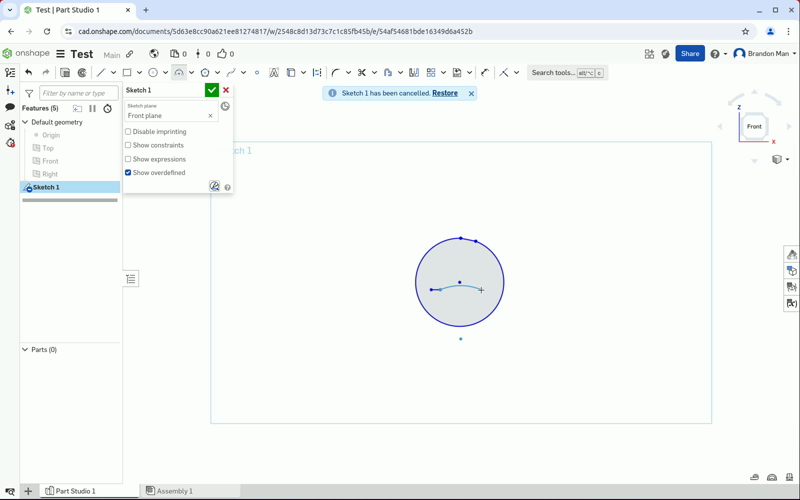
click(481, 289)
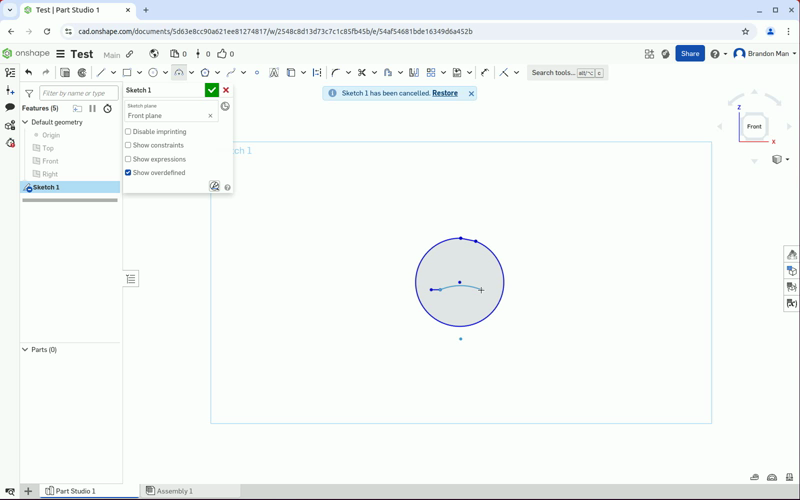
mouse_move(460, 303)
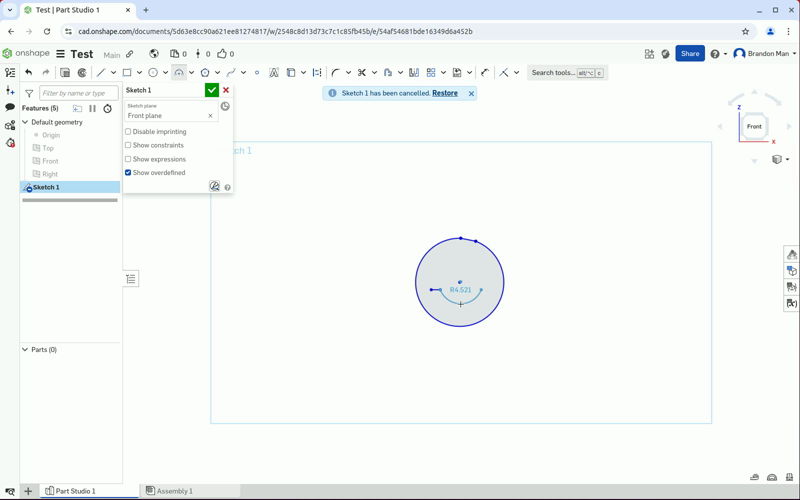
click(460, 303)
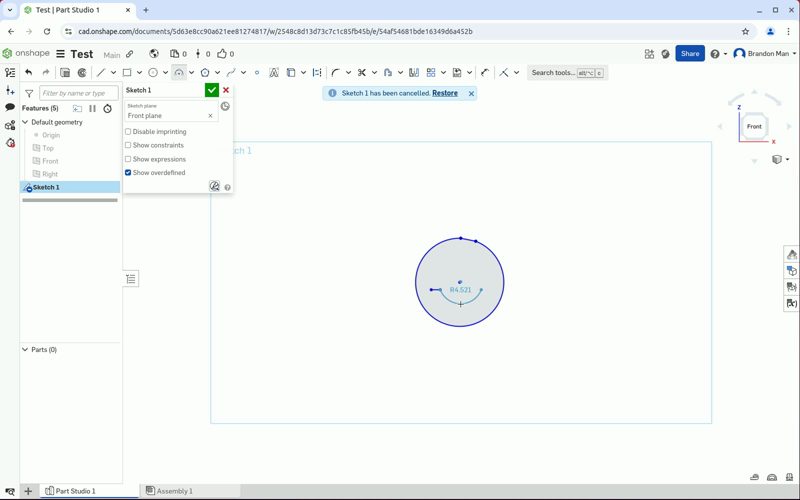
key_up(shift)
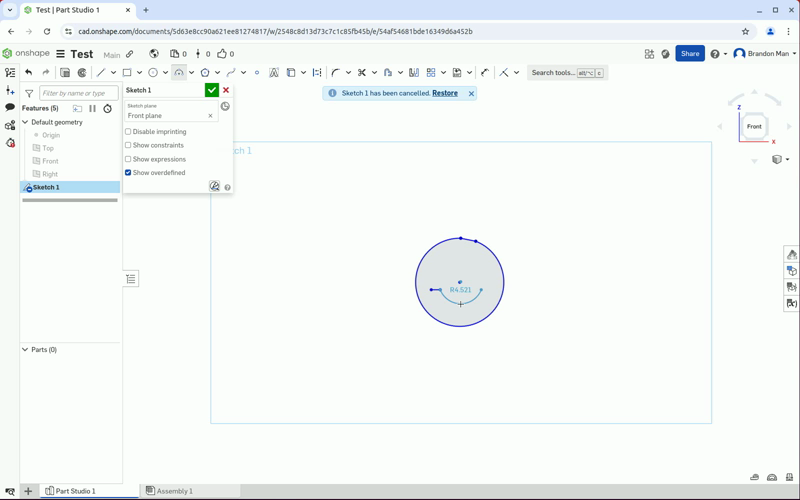
key(esc)
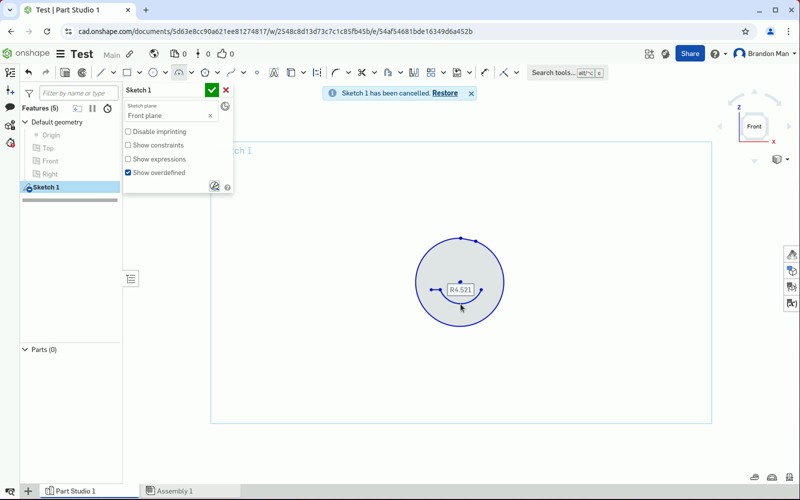
key(l)
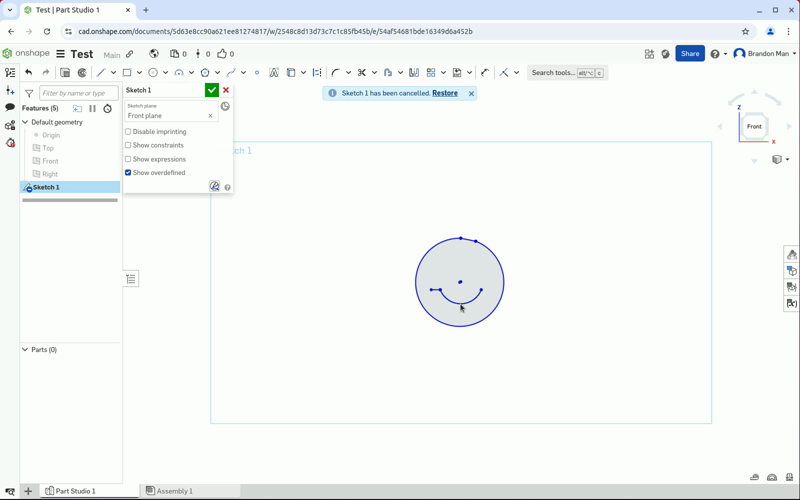
mouse_move(481, 289)
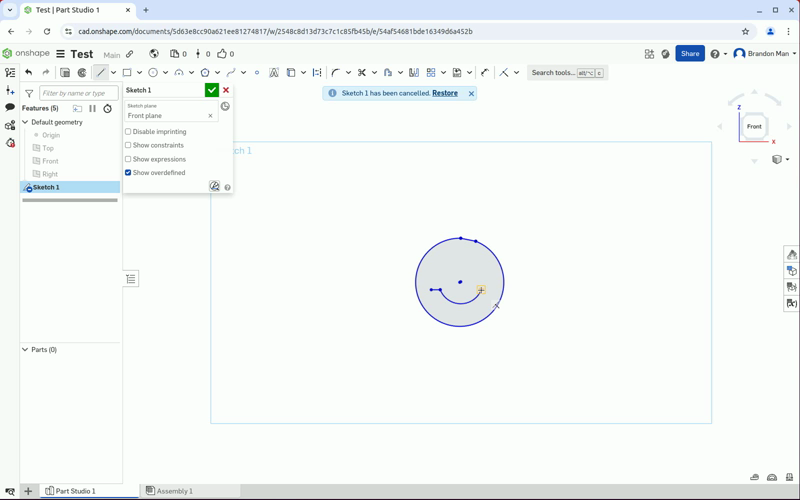
click(481, 289)
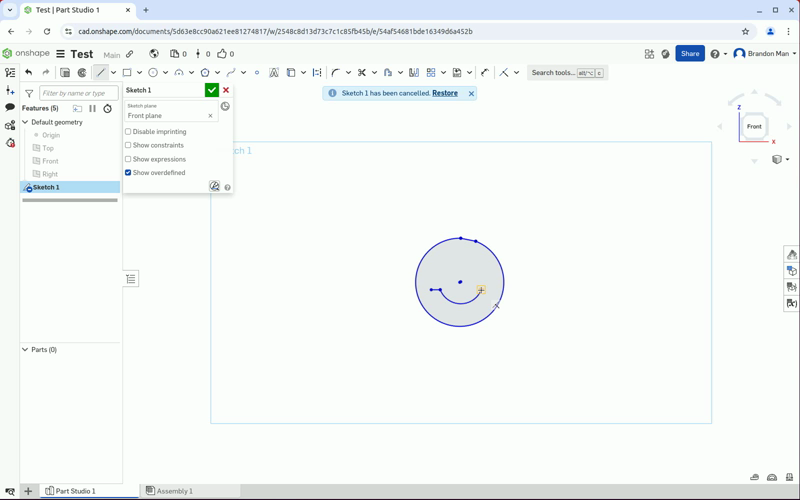
key_down(shift)
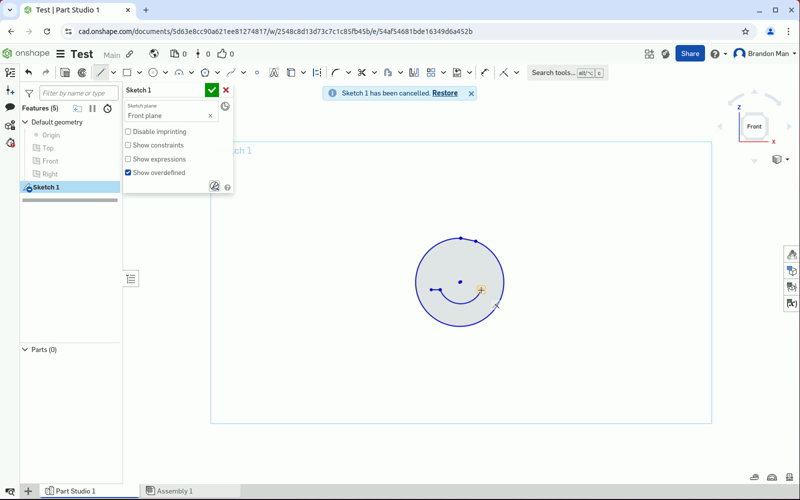
mouse_move(511, 289)
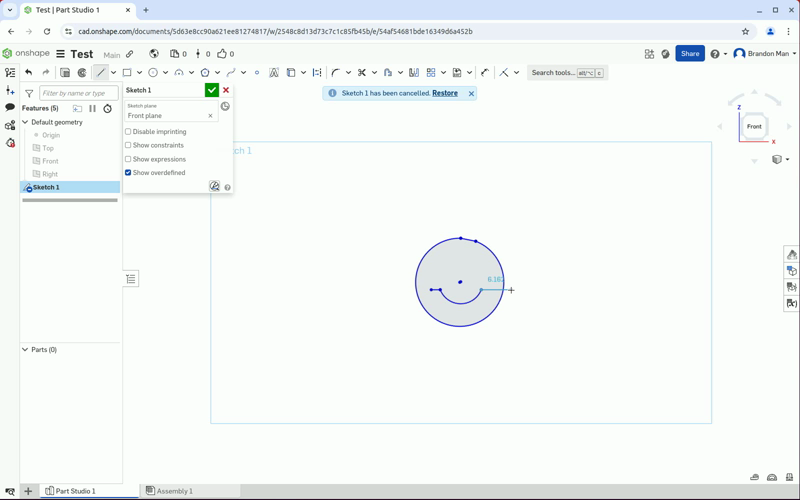
mouse_move(490, 289)
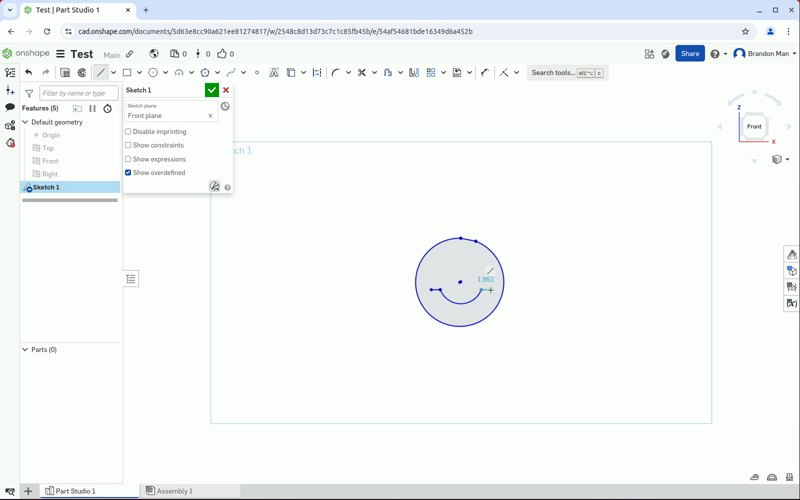
click(490, 289)
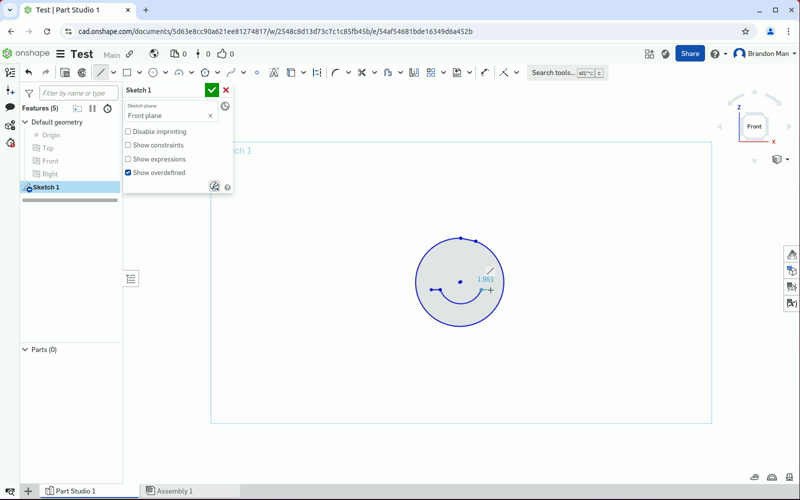
key_up(shift)
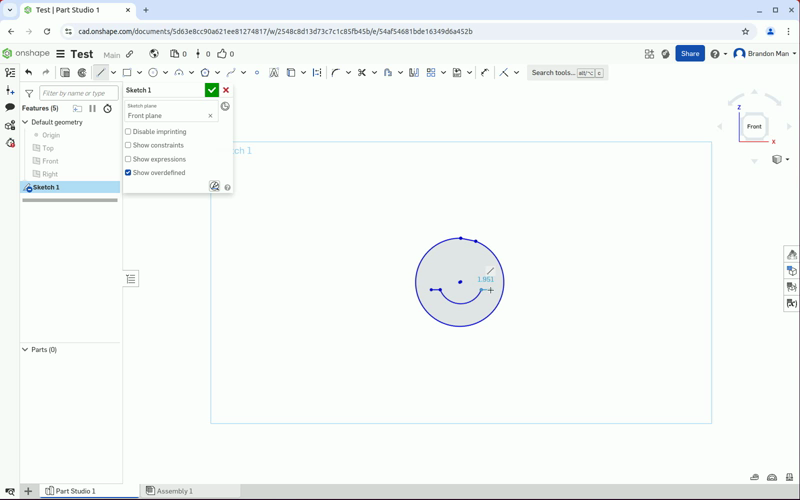
key_down(shift)
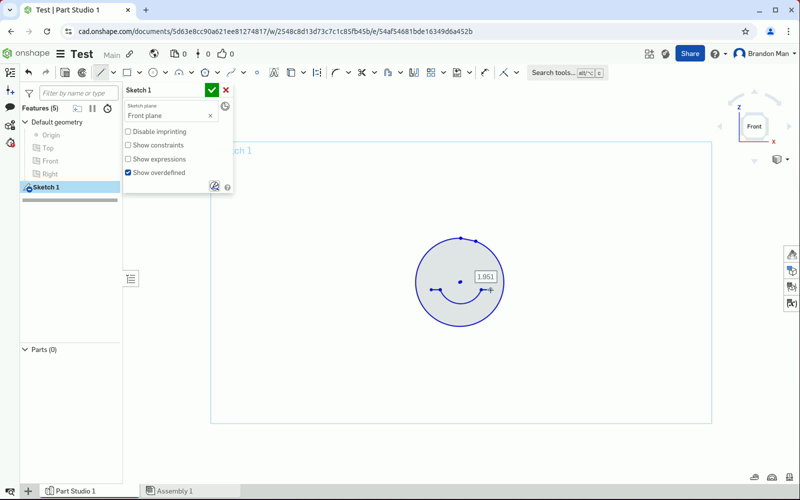
mouse_move(520, 289)
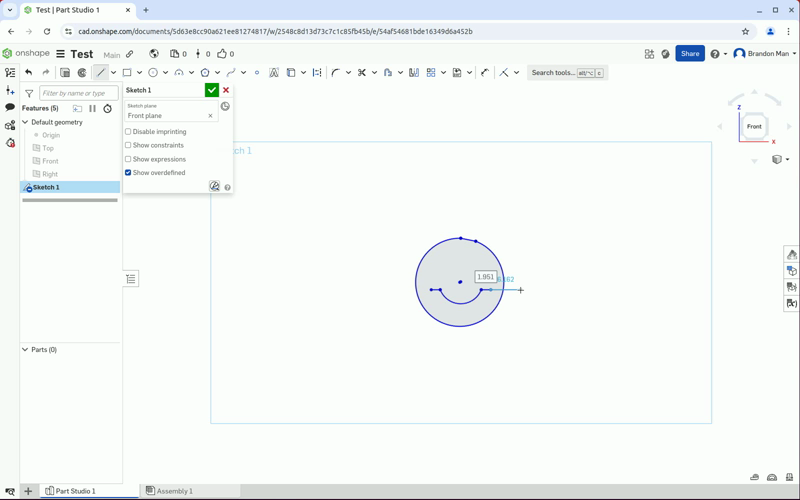
mouse_move(490, 275)
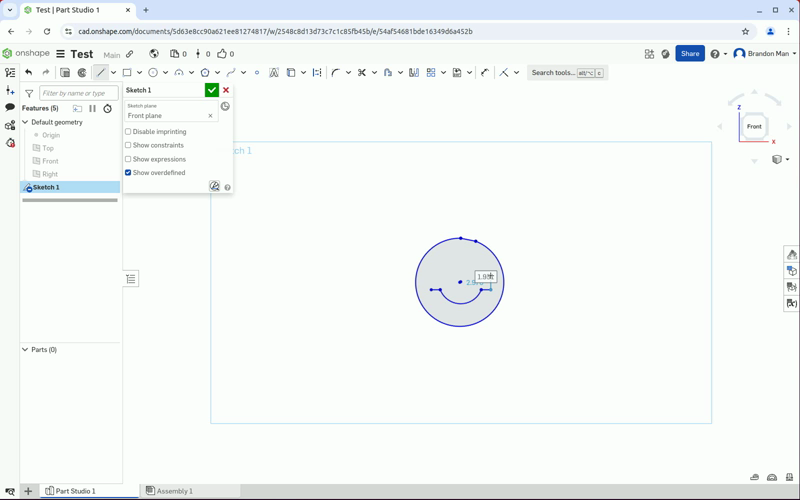
click(490, 275)
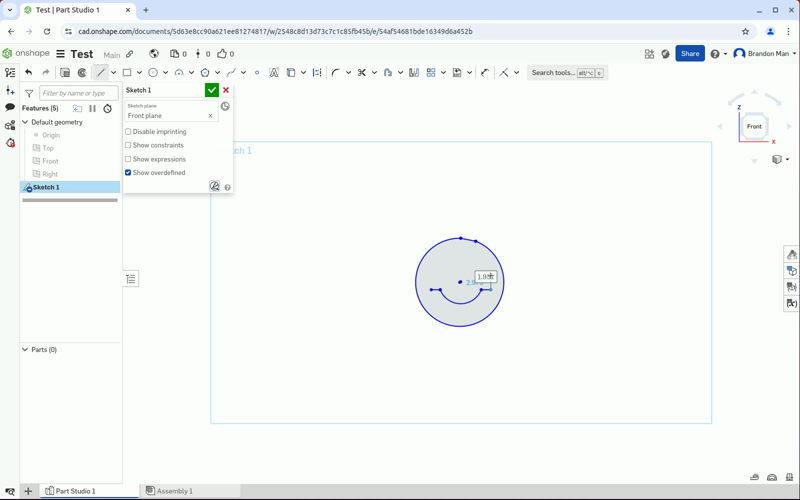
key_up(shift)
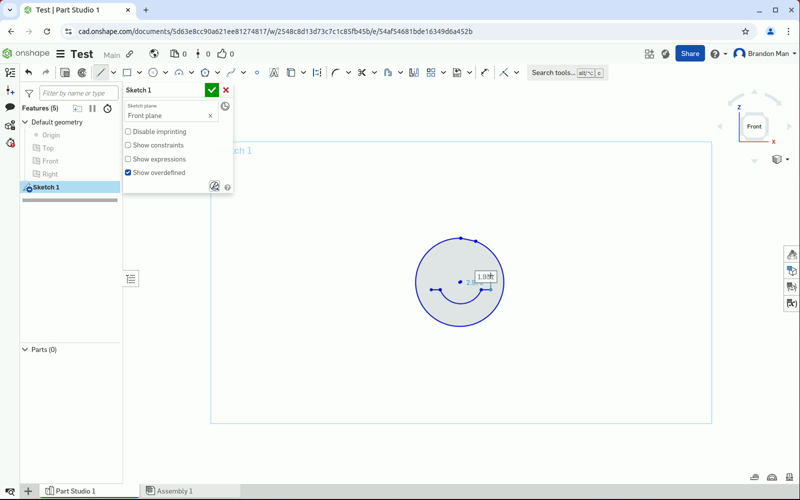
key_down(shift)
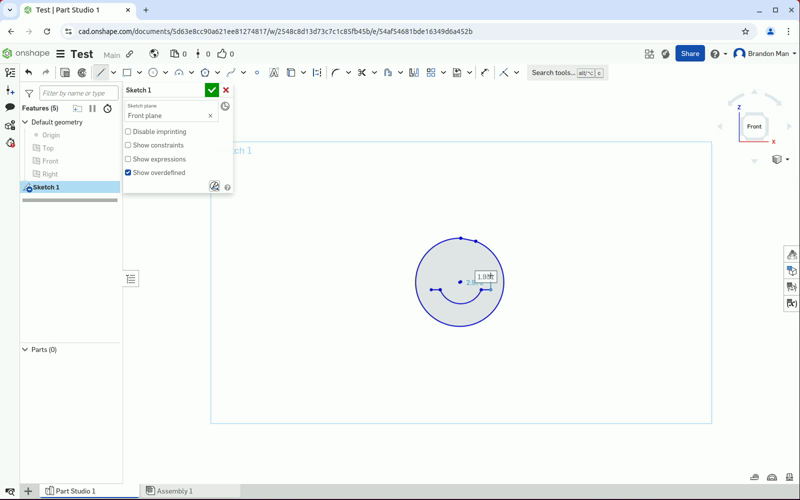
mouse_move(520, 275)
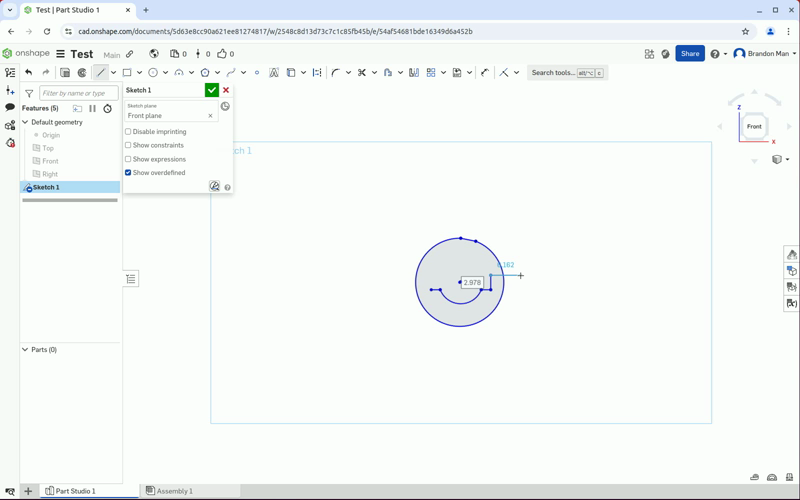
mouse_move(481, 275)
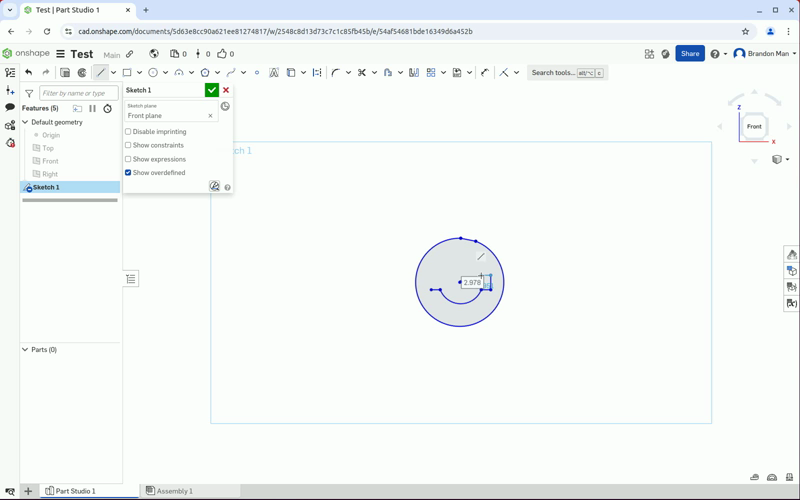
click(481, 275)
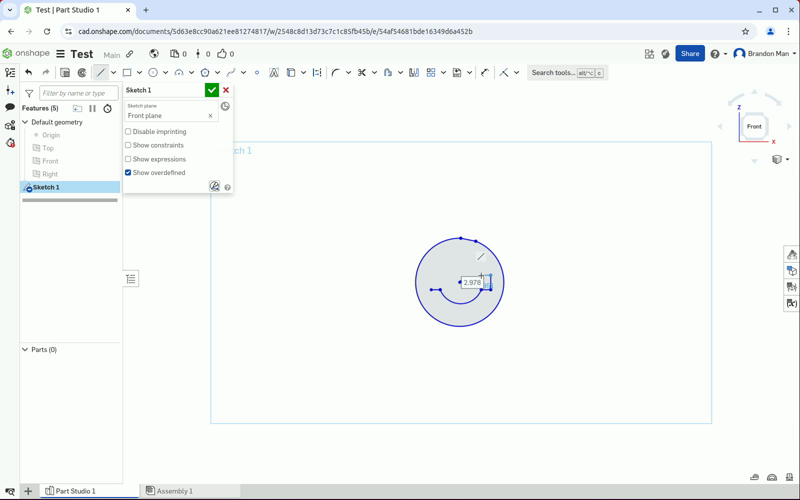
key_up(shift)
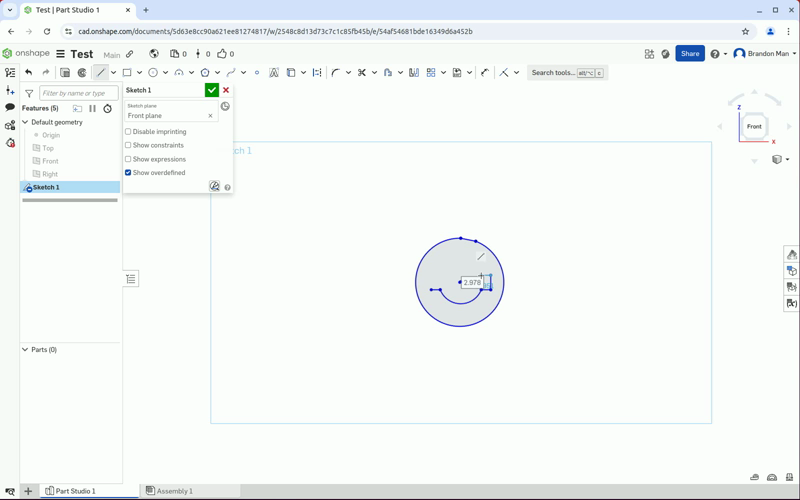
key(esc)
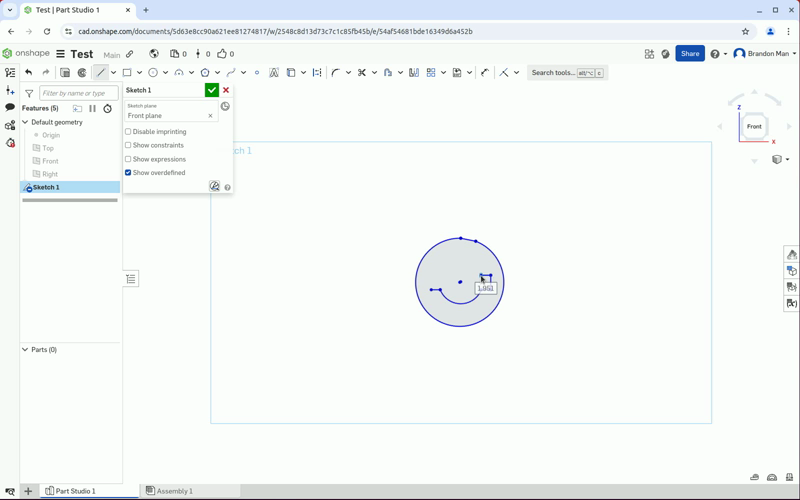
key(a)
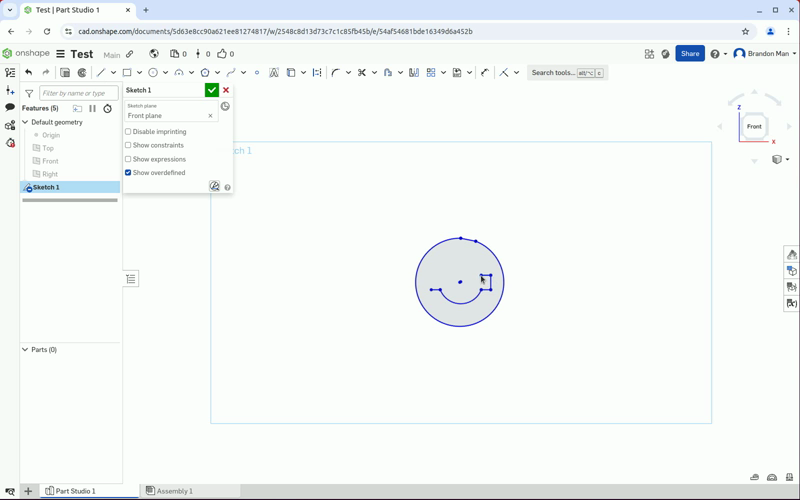
mouse_move(481, 275)
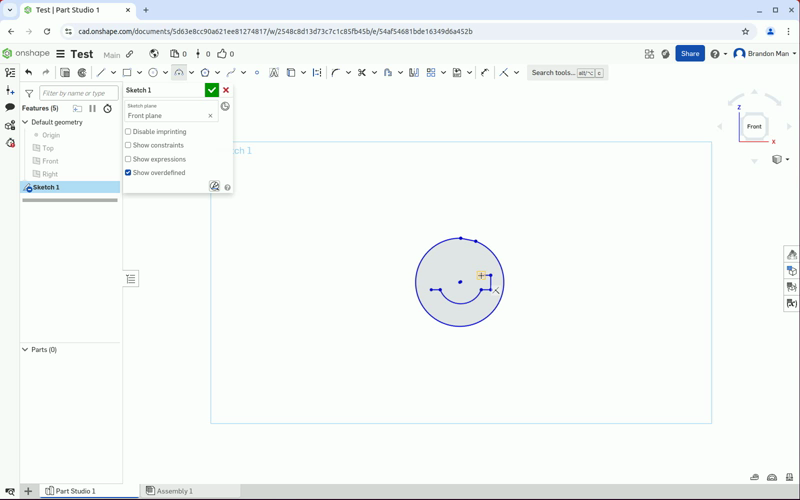
click(481, 275)
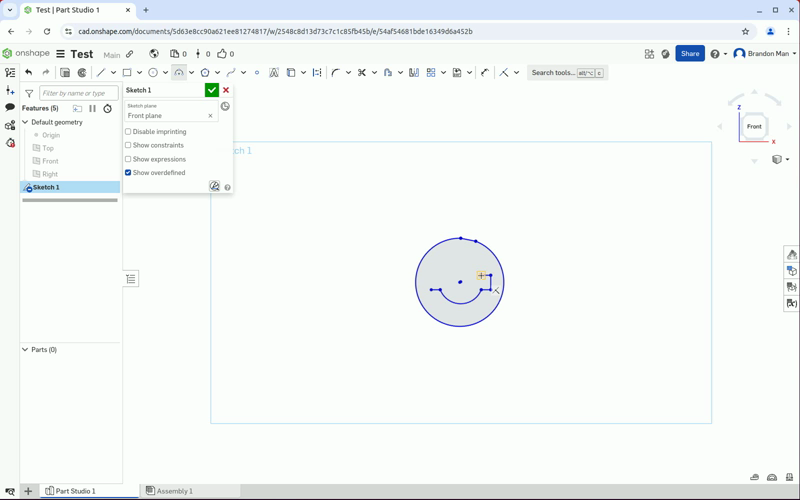
key_down(shift)
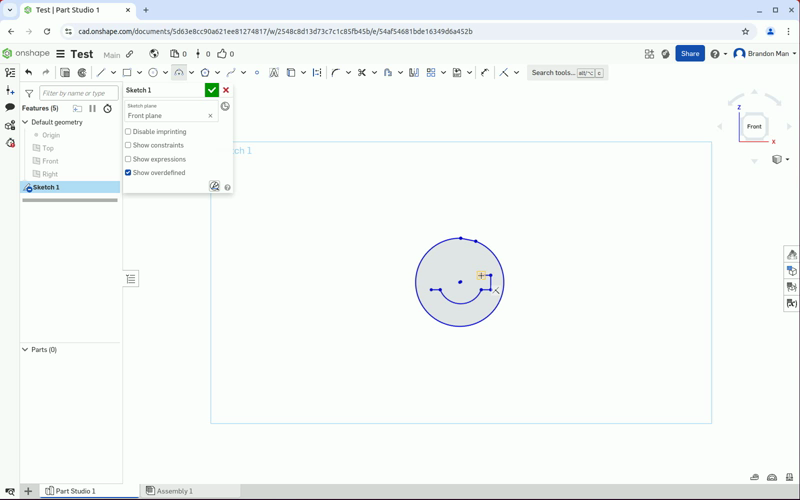
mouse_move(440, 275)
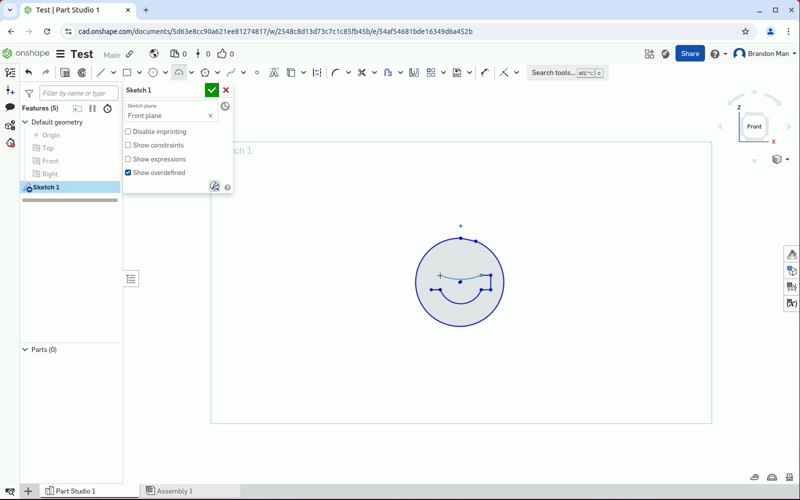
click(440, 275)
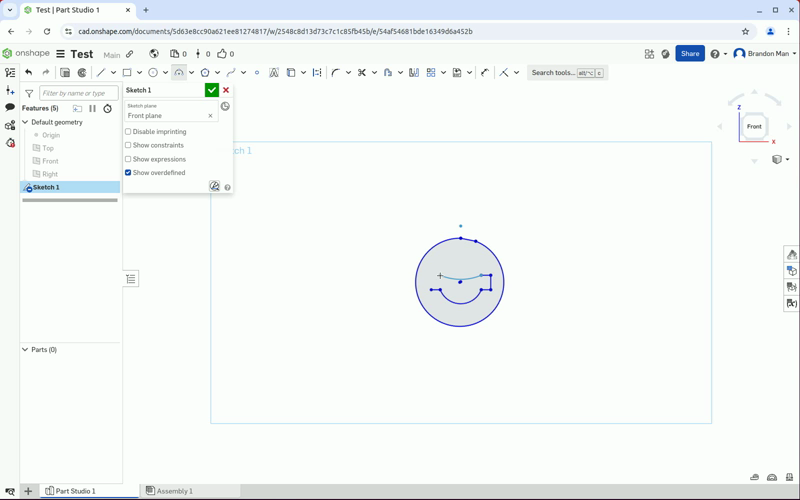
mouse_move(460, 261)
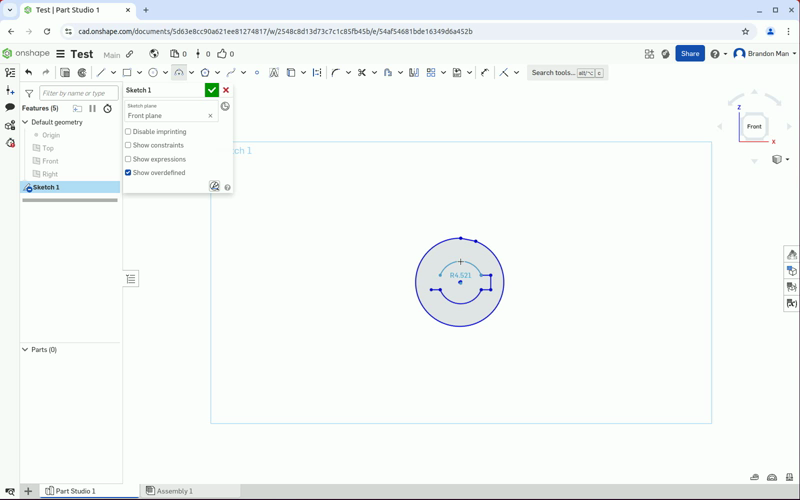
click(460, 261)
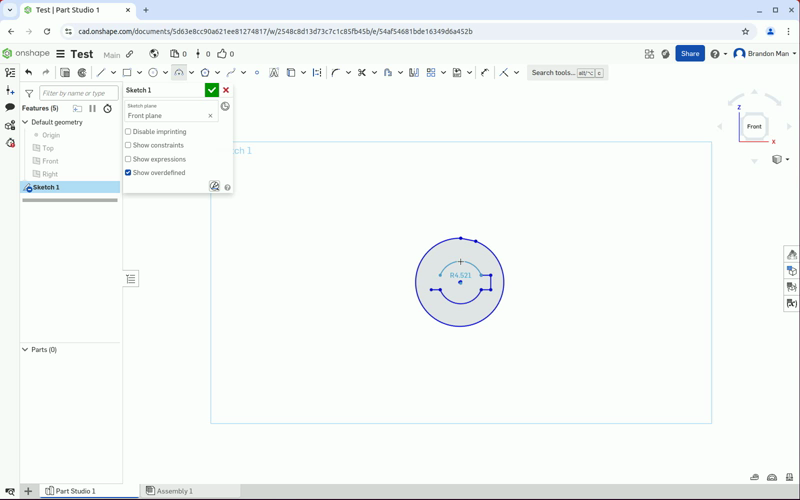
key_up(shift)
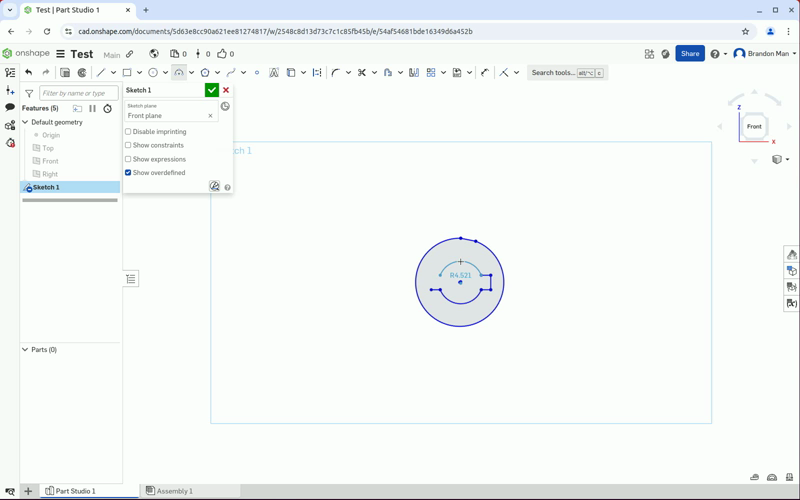
key(esc)
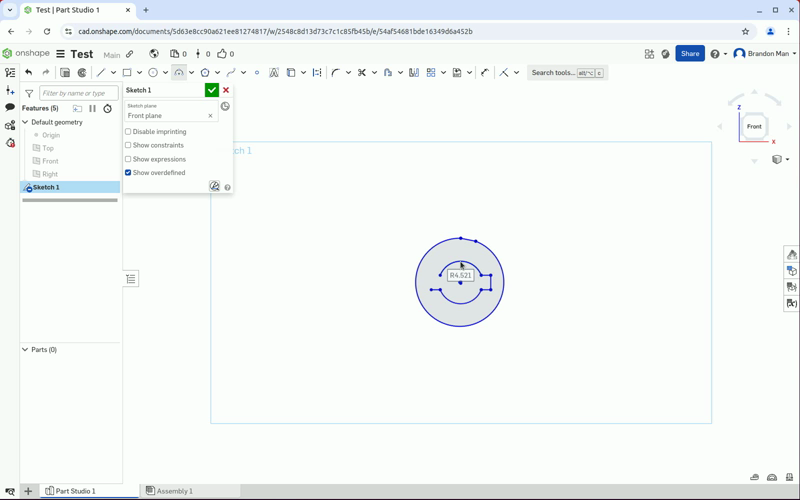
key(l)
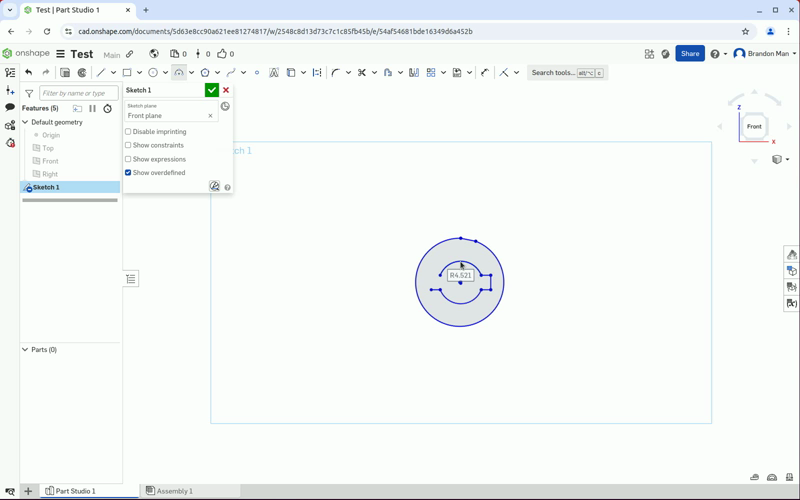
mouse_move(440, 275)
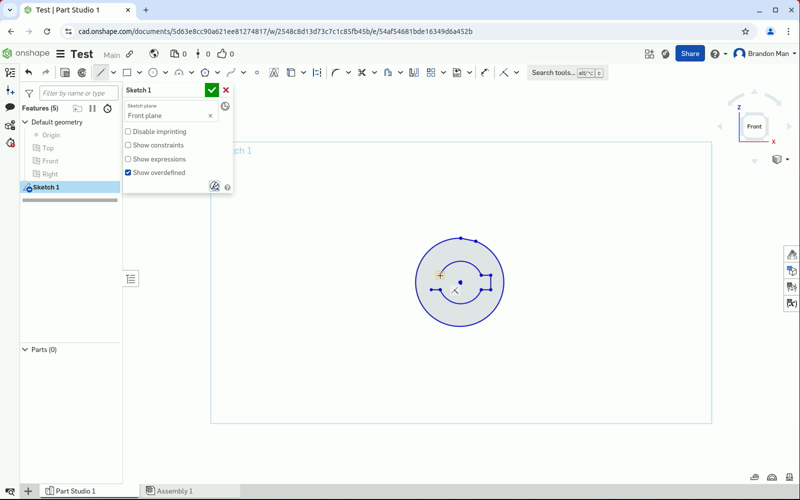
click(440, 275)
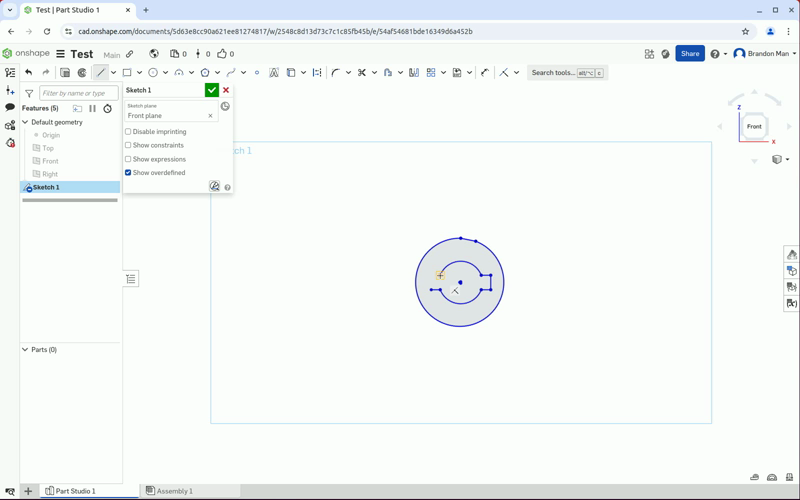
key_down(shift)
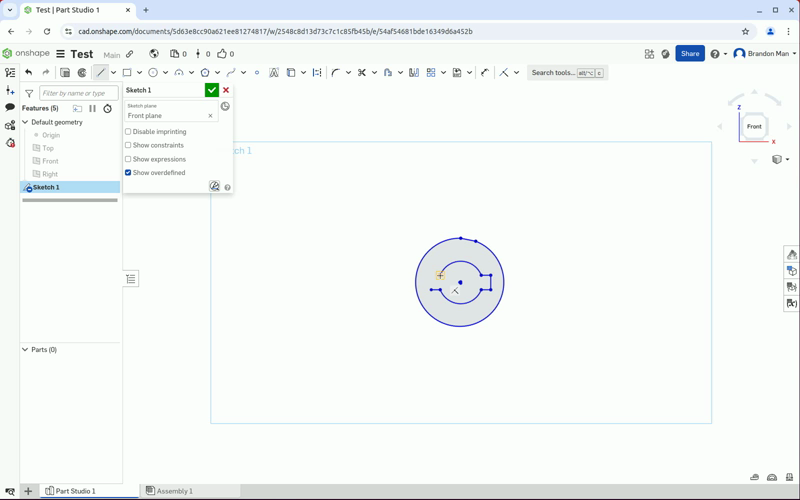
mouse_move(470, 275)
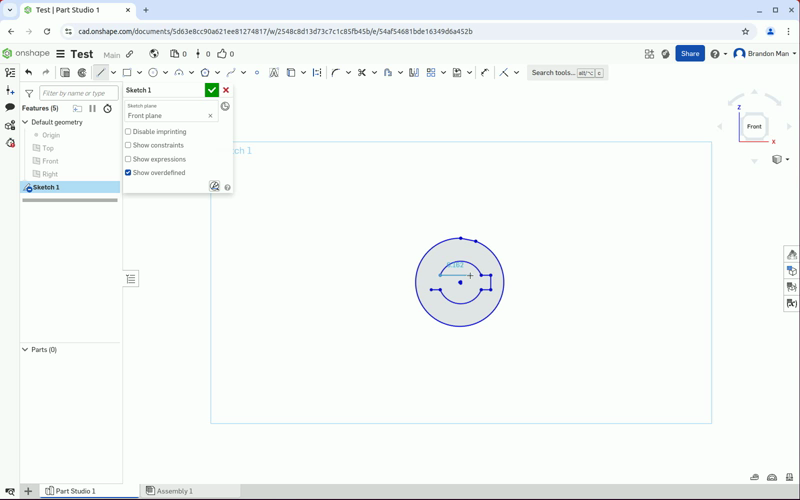
mouse_move(431, 275)
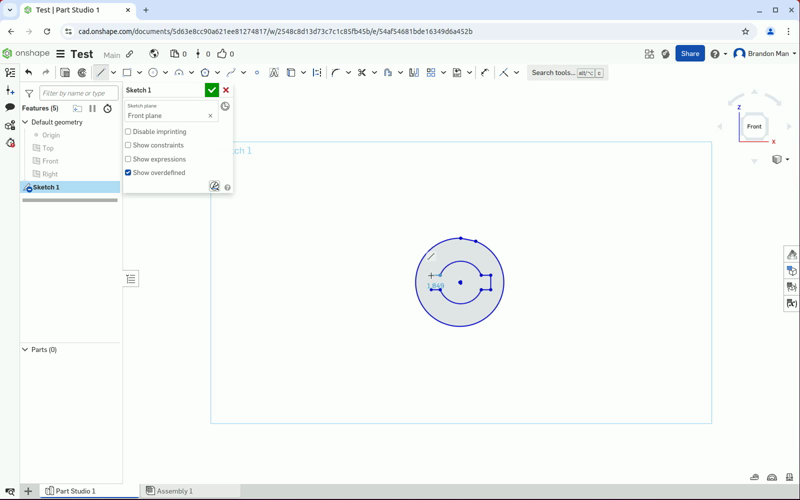
click(431, 275)
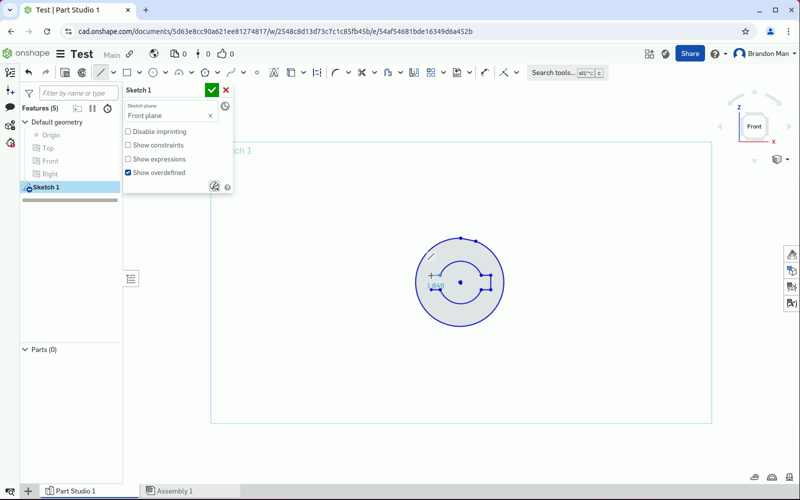
key_up(shift)
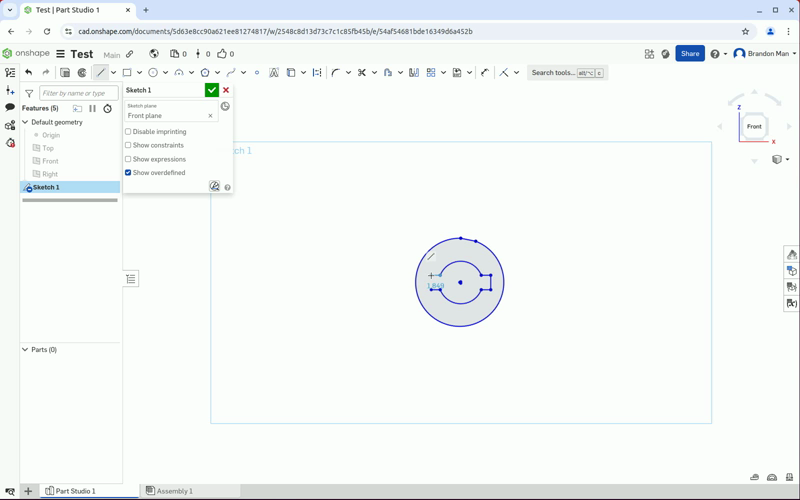
mouse_move(461, 275)
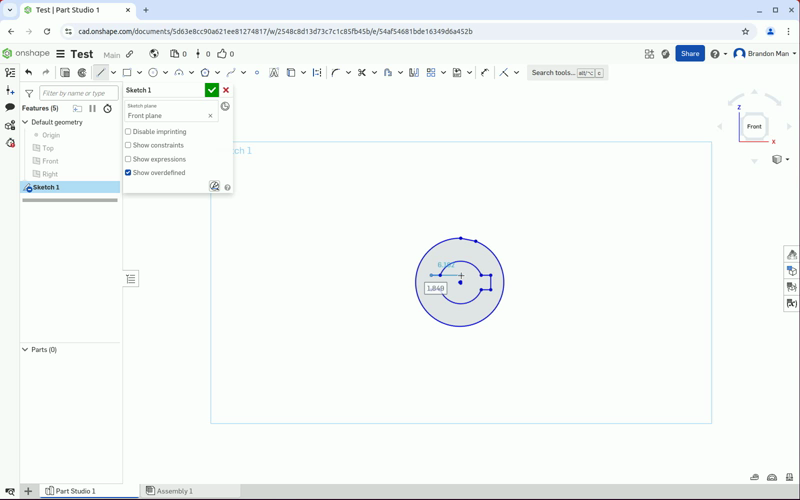
key_down(shift)
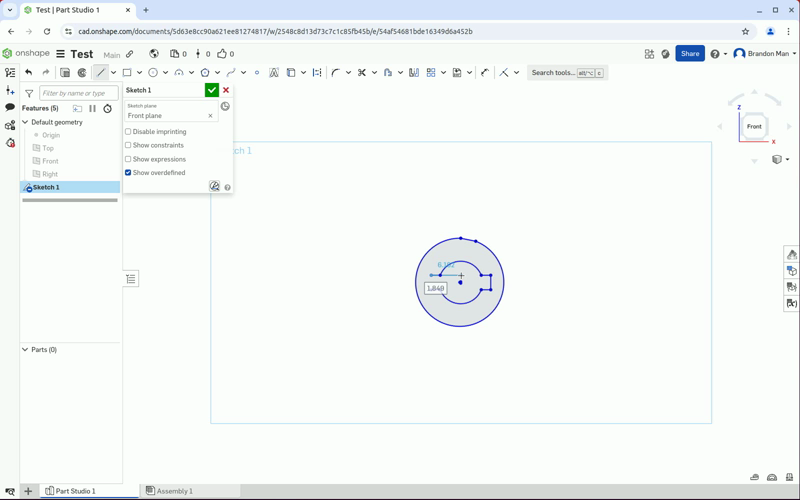
mouse_move(431, 289)
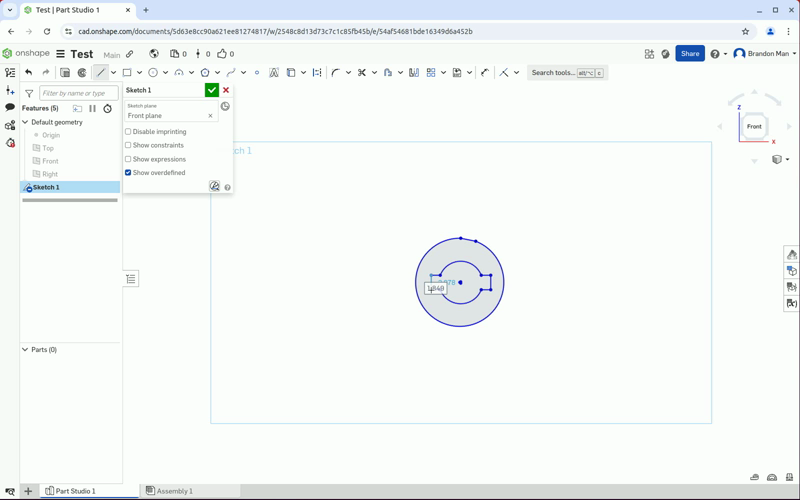
key_up(shift)
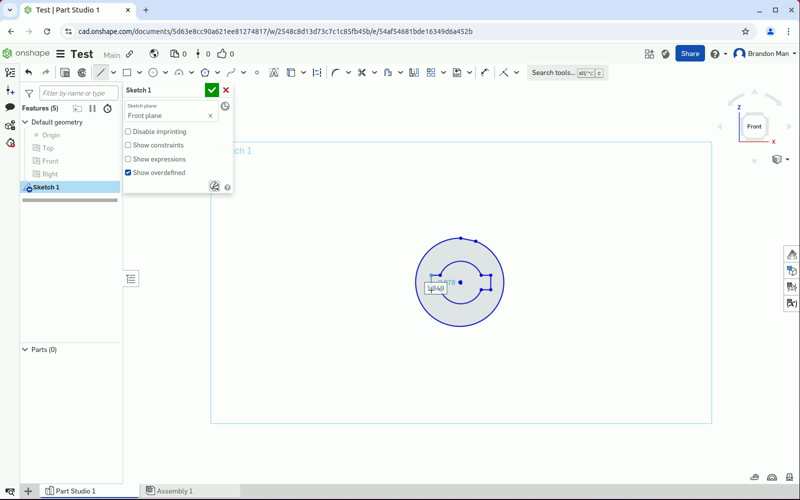
click(431, 289)
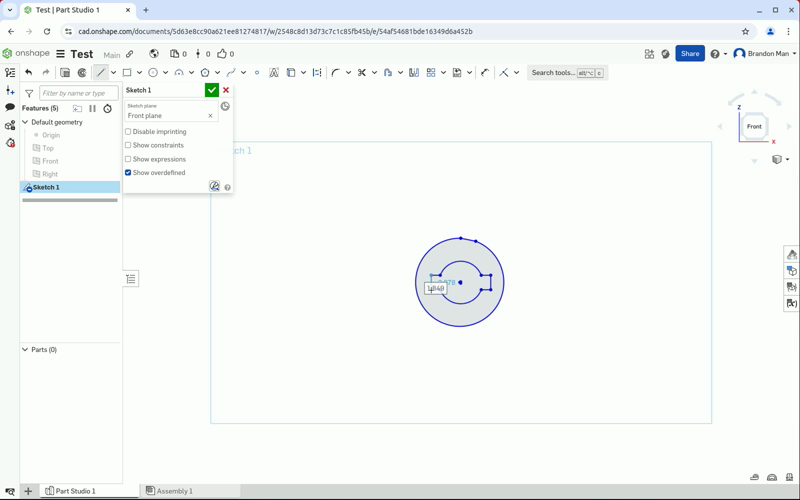
key(esc)
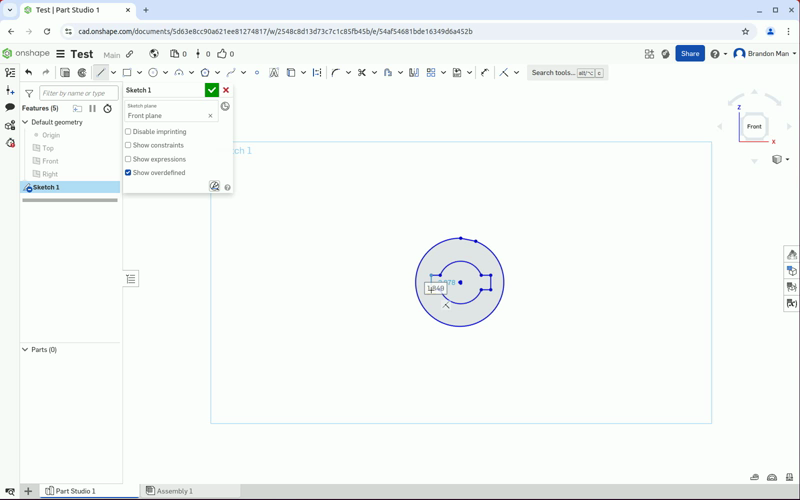
mouse_move(476, 312)
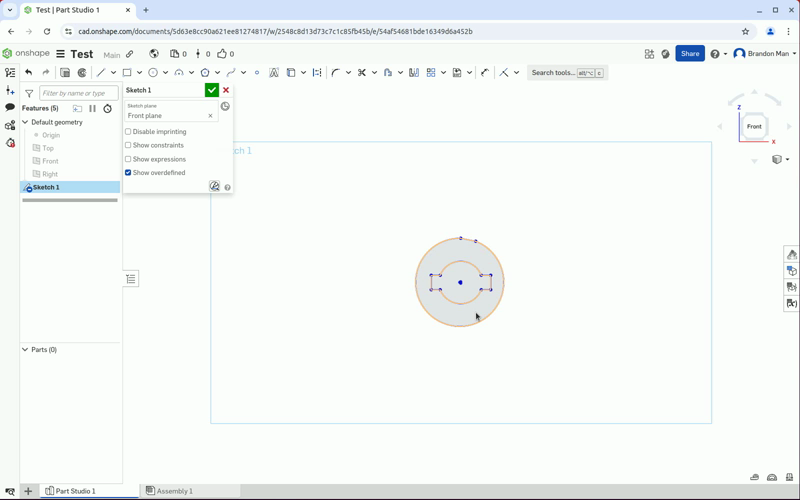
click(476, 312)
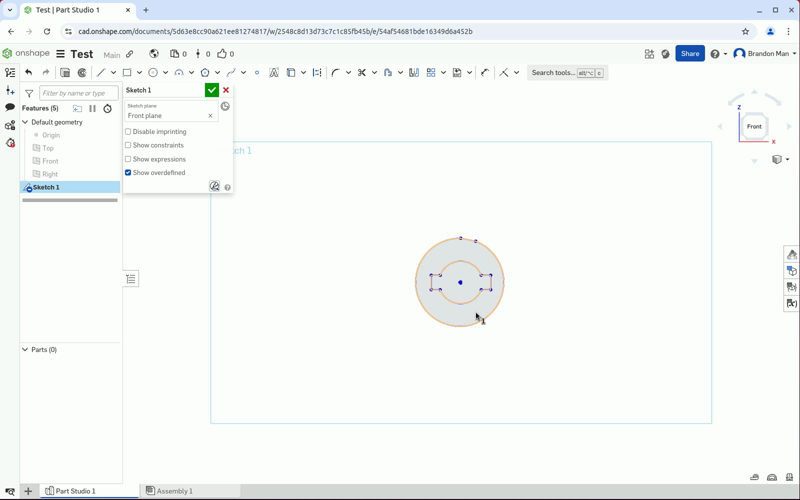
mouse_move(73, 352)
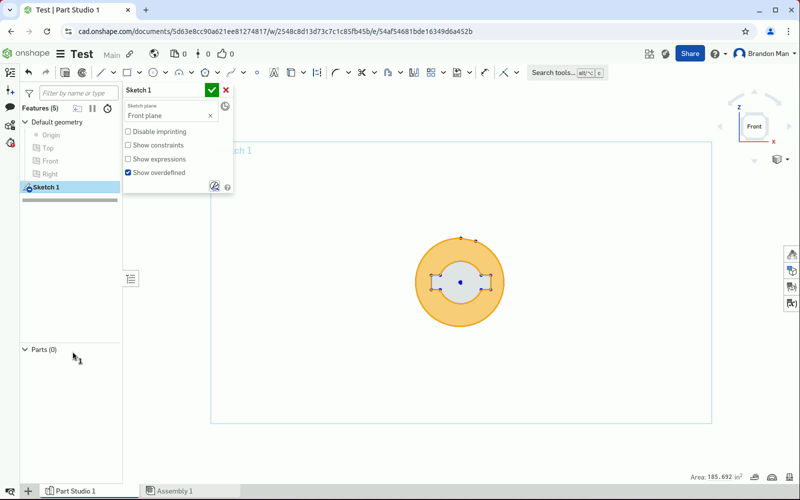
key(shift+y)
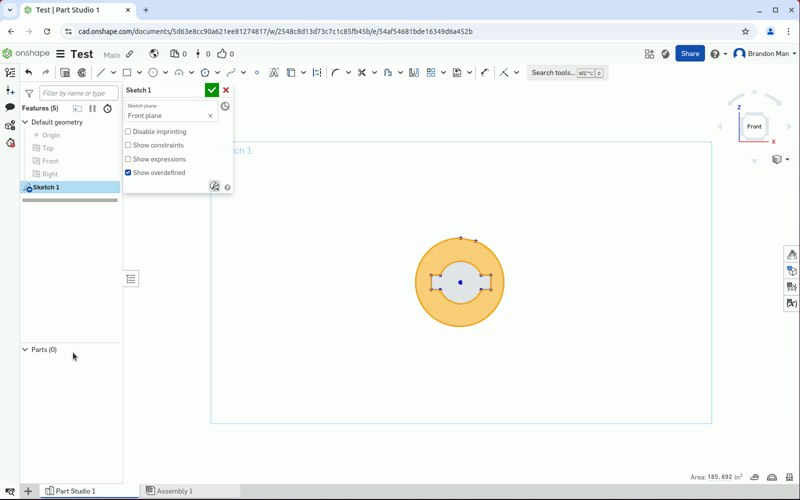
key(shift+e)
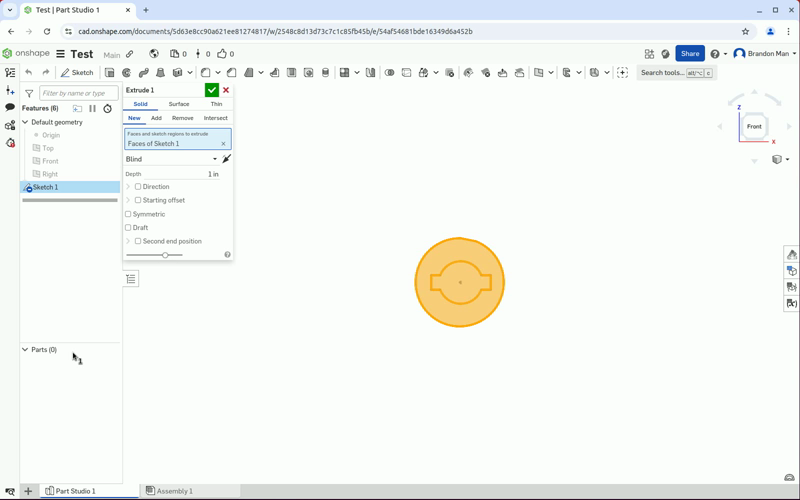
mouse_move(143, 106)
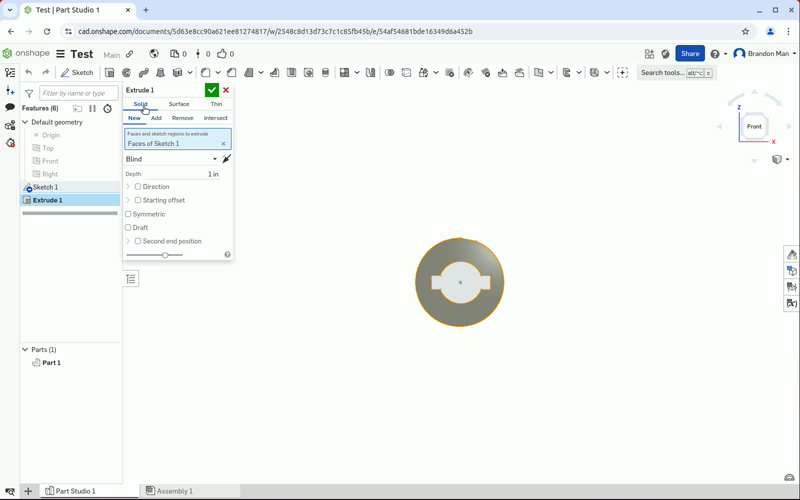
click(143, 106)
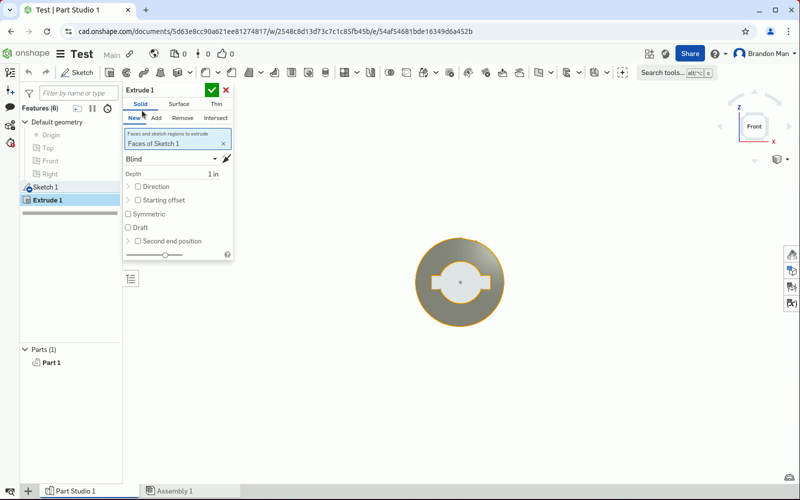
mouse_move(137, 120)
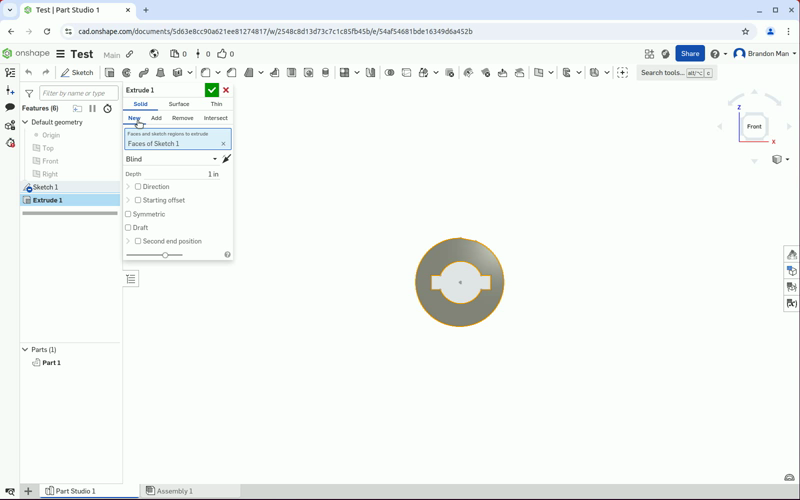
click(137, 120)
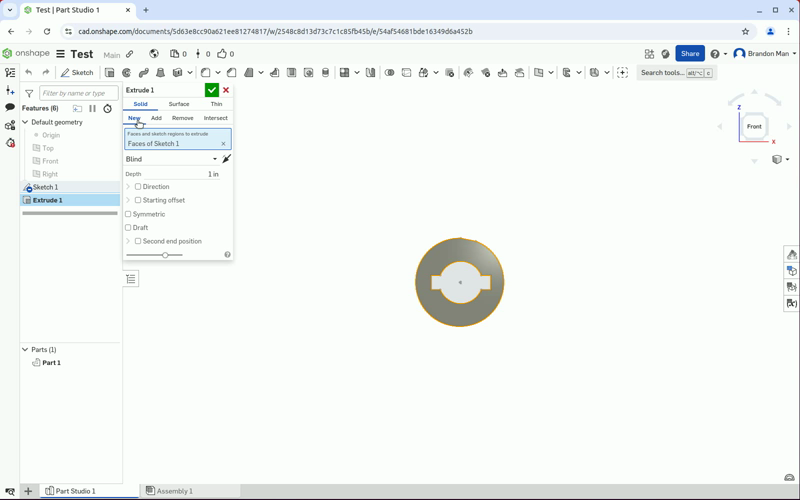
key(tab, 4)
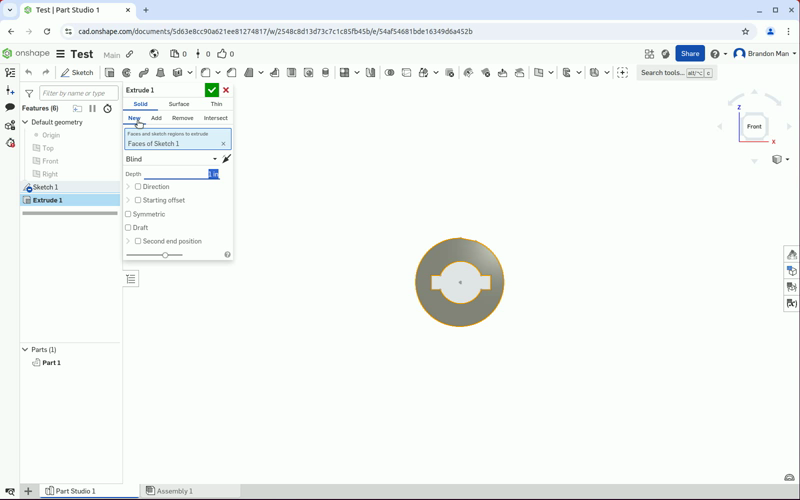
text(7.943)
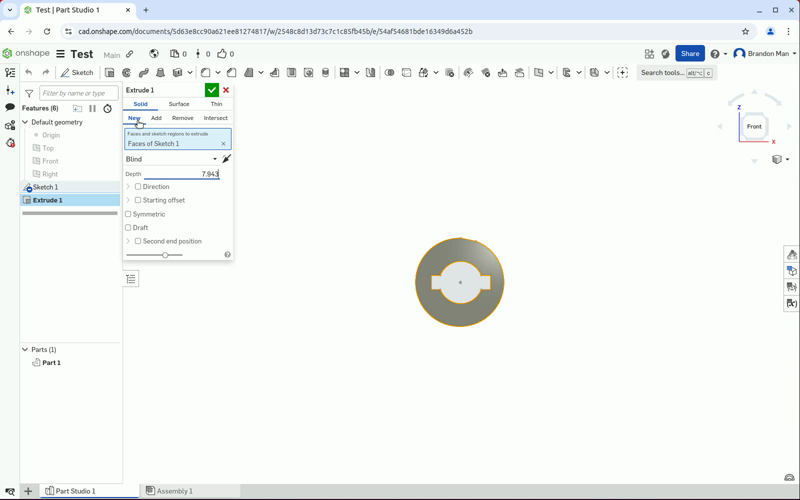
key(enter)
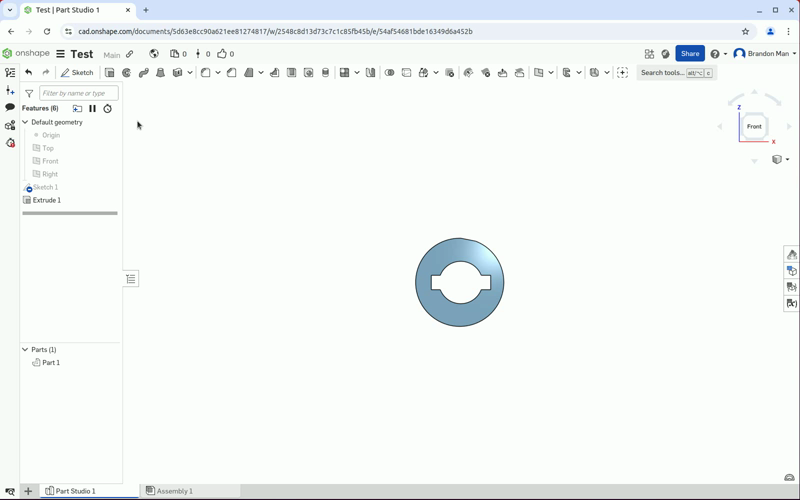
key(shift+h)
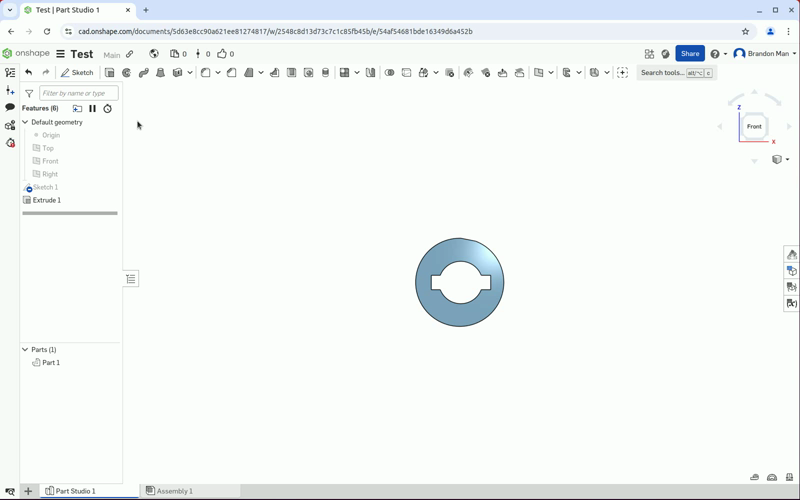
key(shift+h)
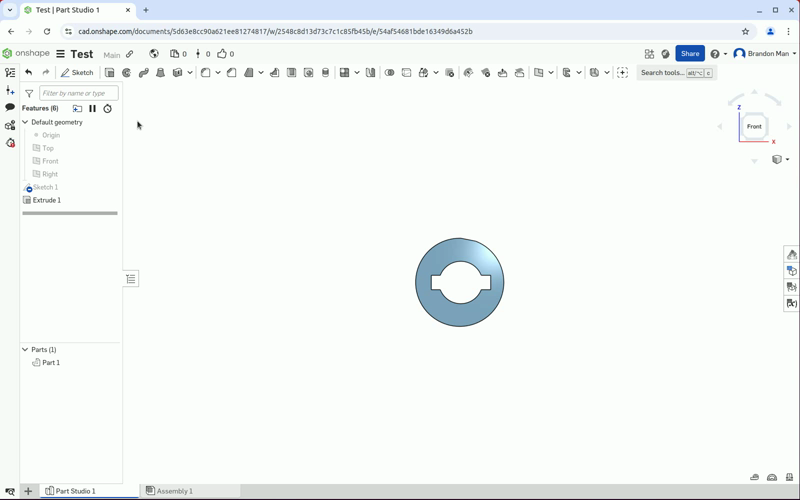
mouse_move(73, 189)
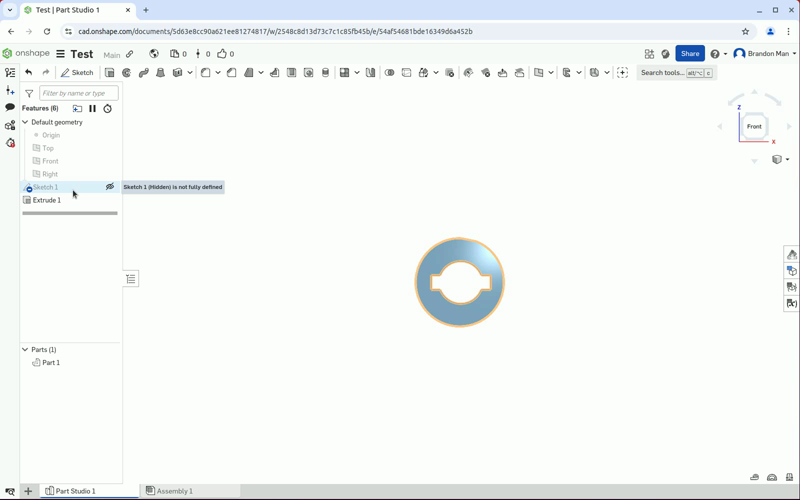
click(73, 189)
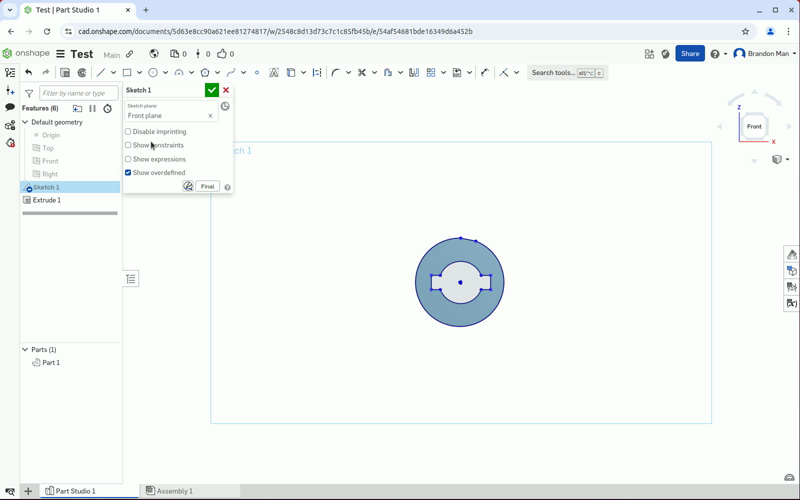
mouse_move(229, 92)
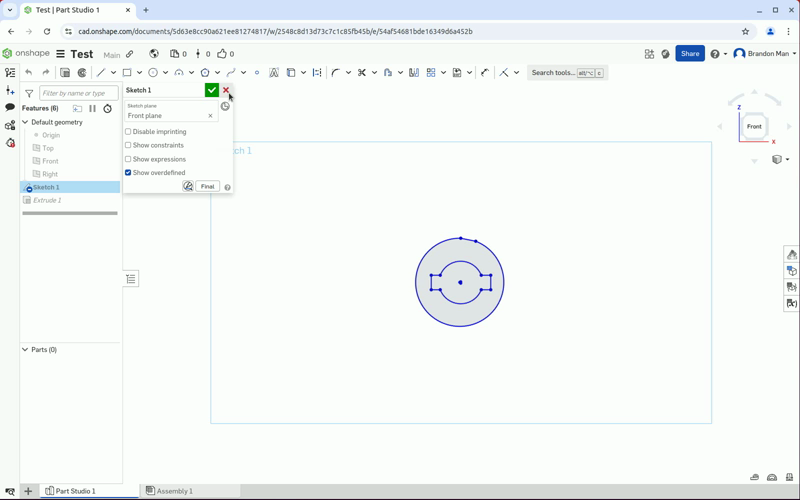
click(229, 92)
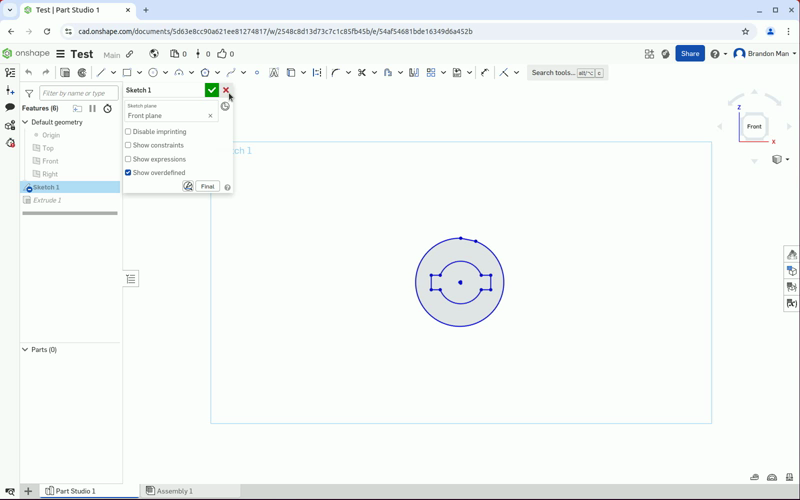
key(shift+s)
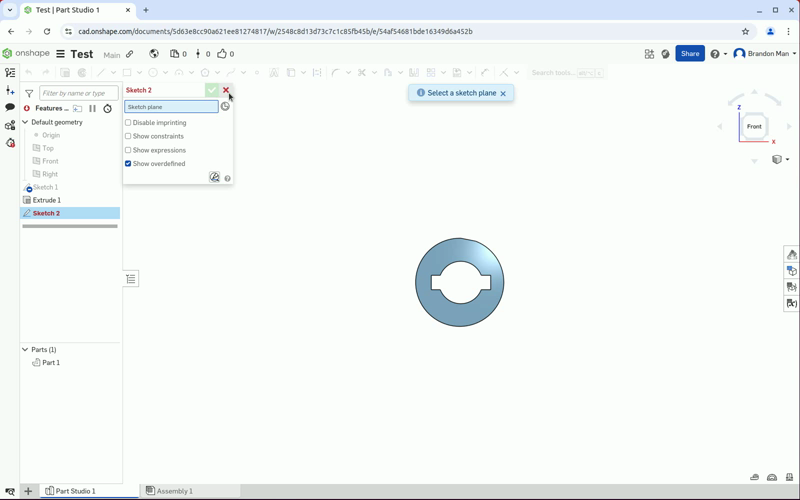
mouse_move(73, 163)
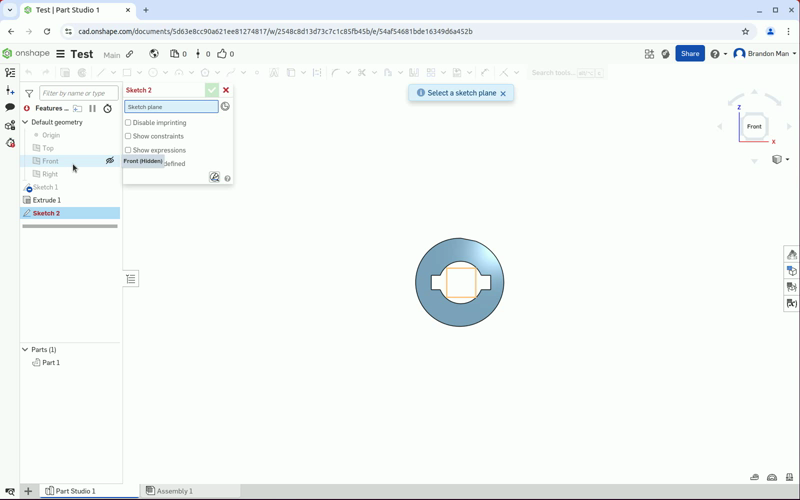
click(73, 163)
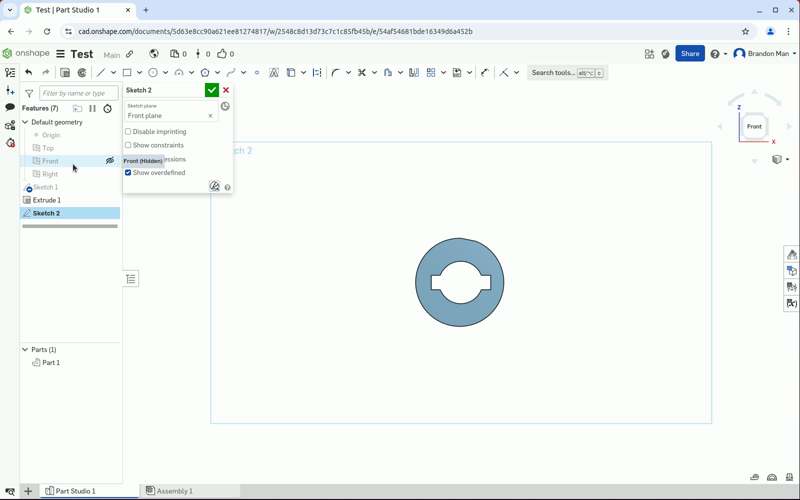
mouse_move(73, 352)
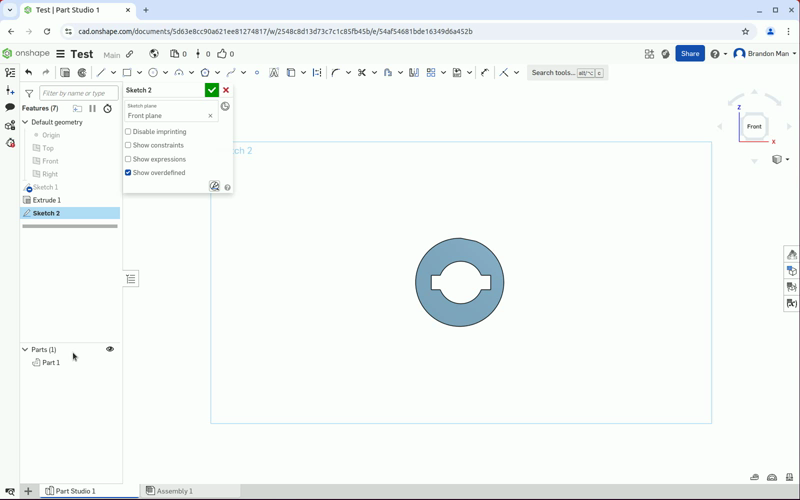
key(y)
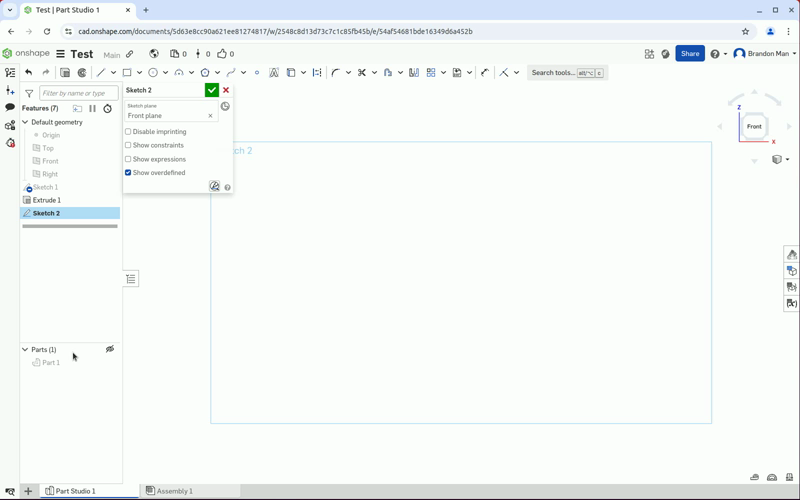
key(l)
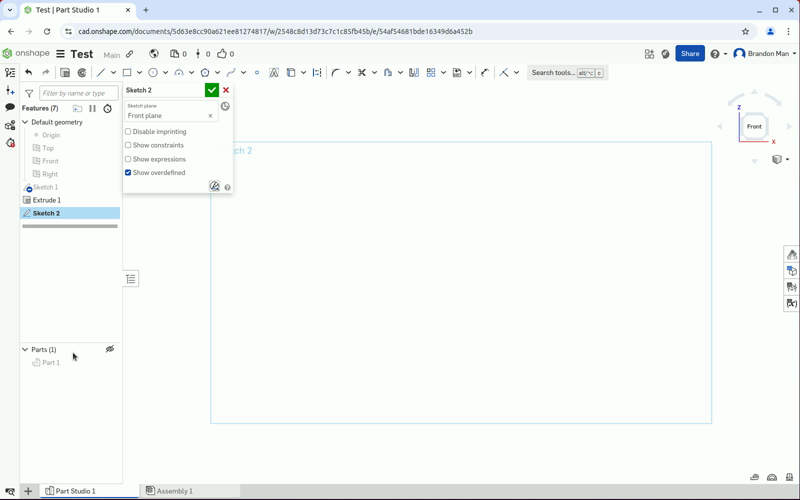
key_down(shift)
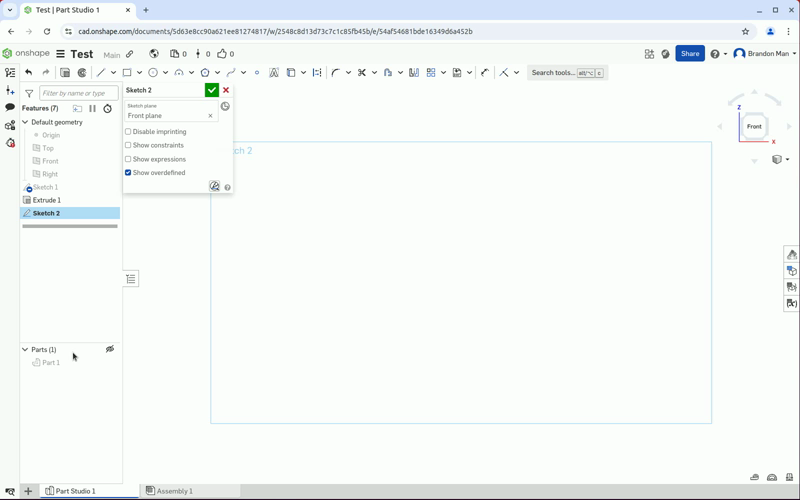
mouse_move(468, 326)
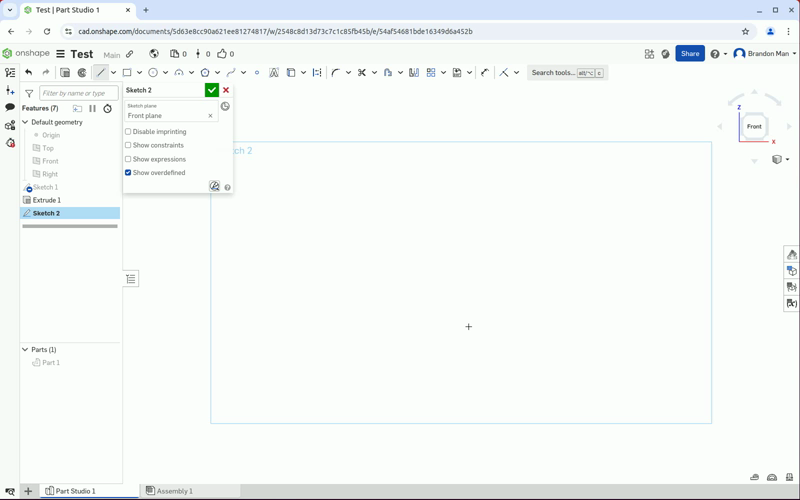
click(468, 326)
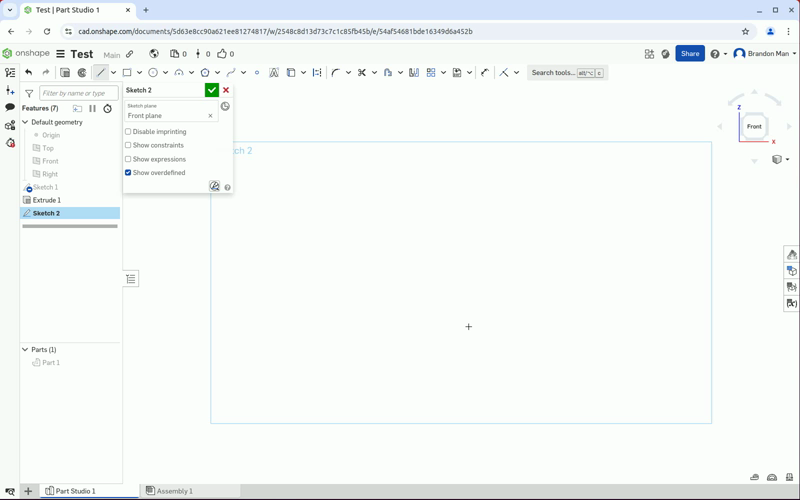
key_up(shift)
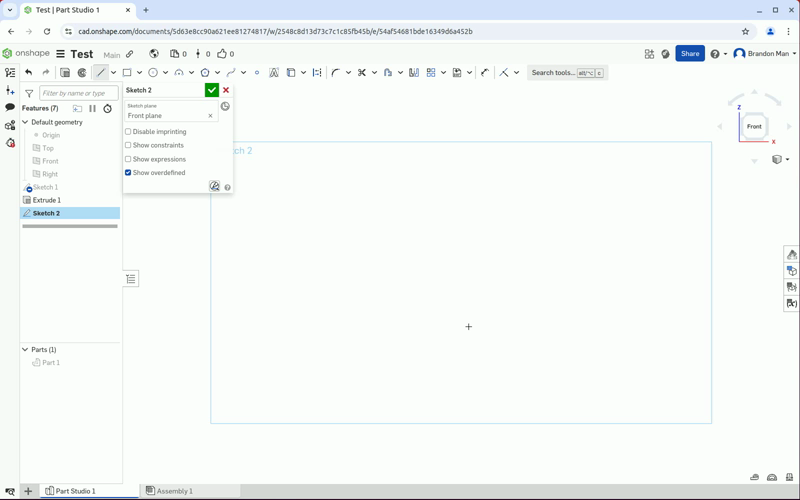
key_down(shift)
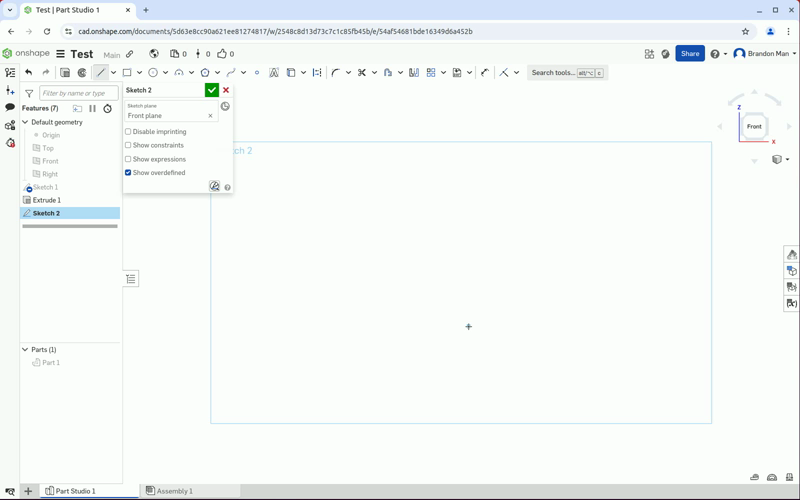
mouse_move(543, 312)
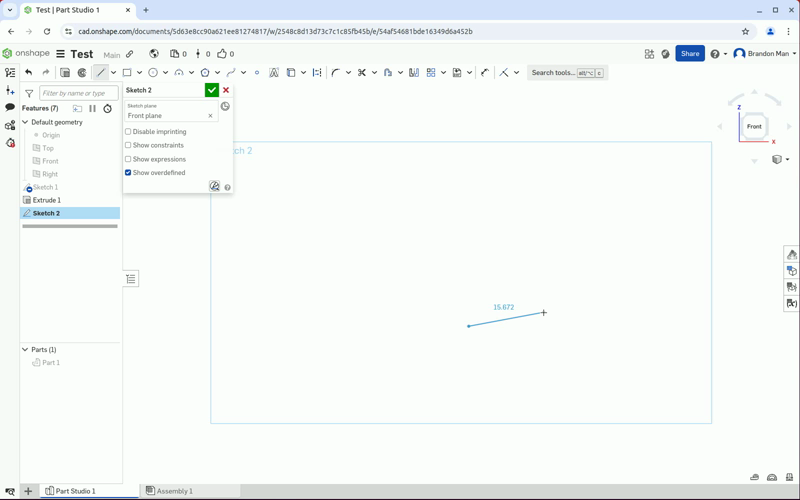
click(543, 312)
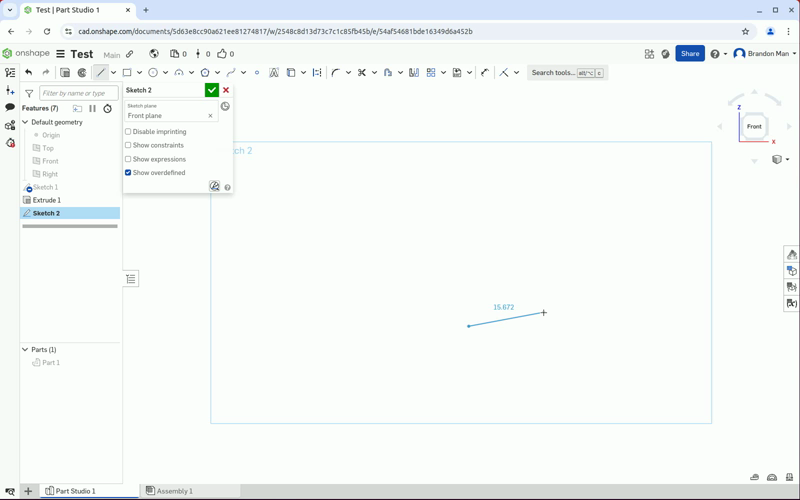
key_up(shift)
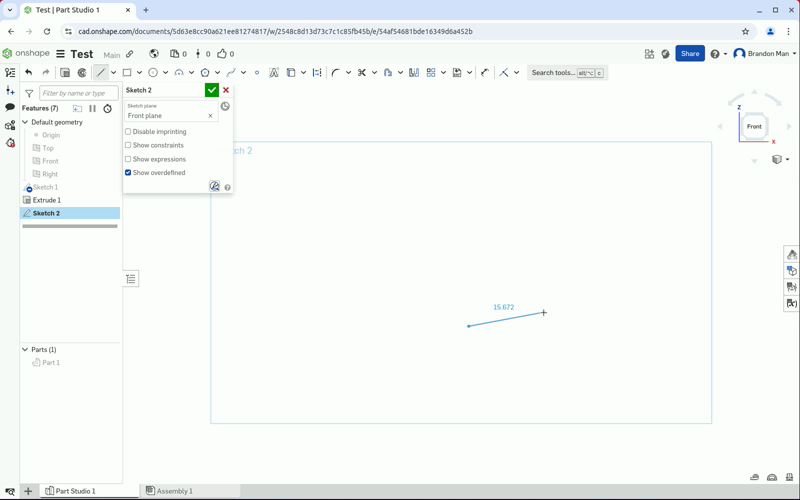
key(esc)
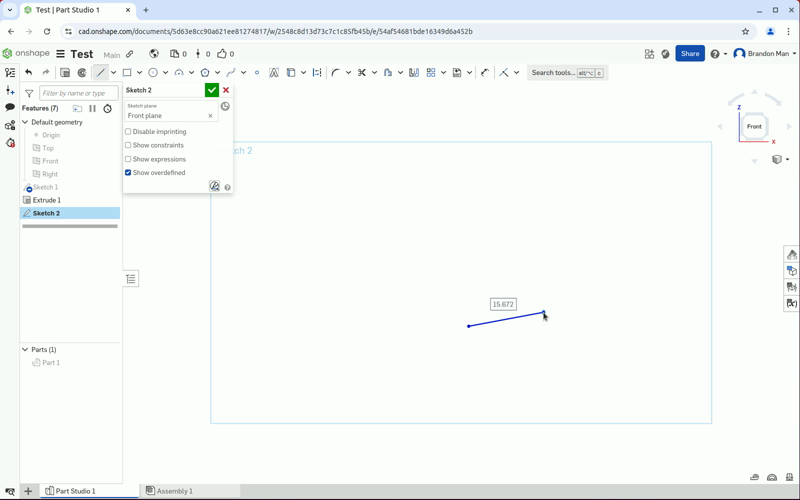
key(a)
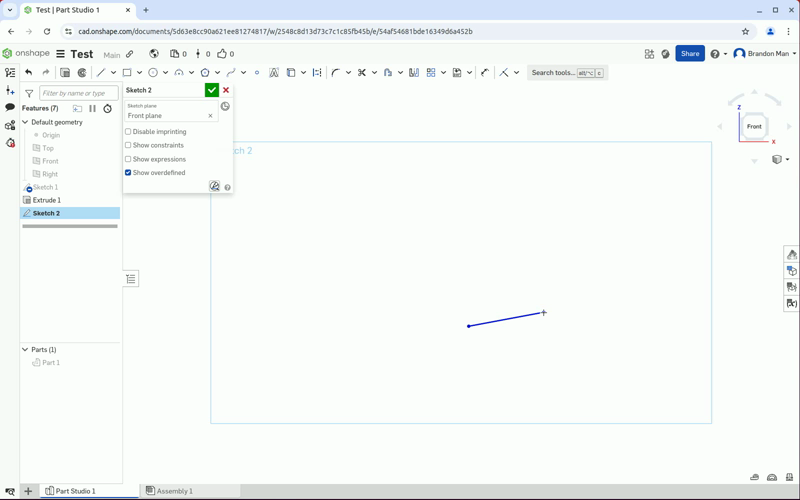
mouse_move(543, 312)
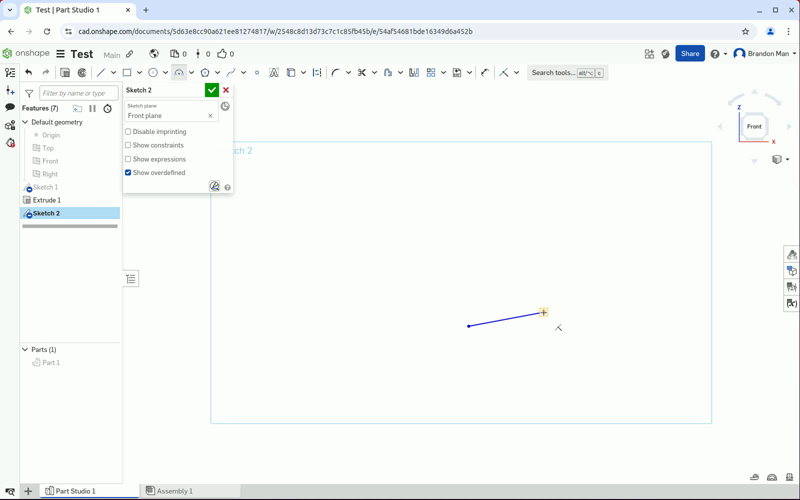
click(543, 312)
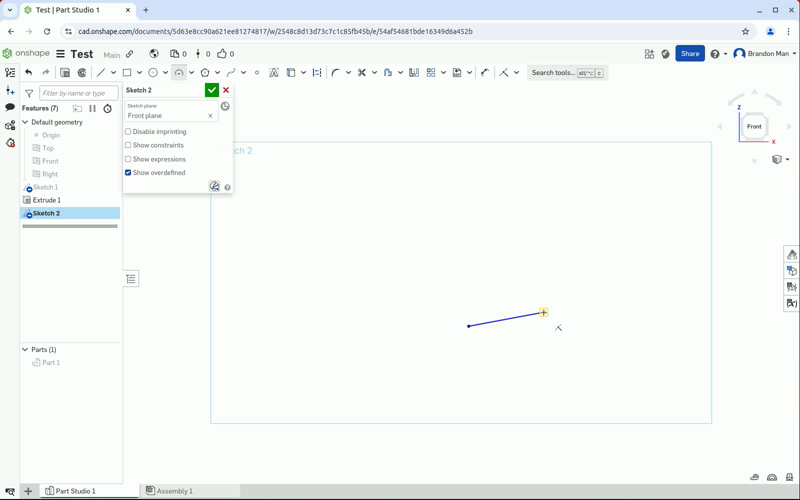
key_down(shift)
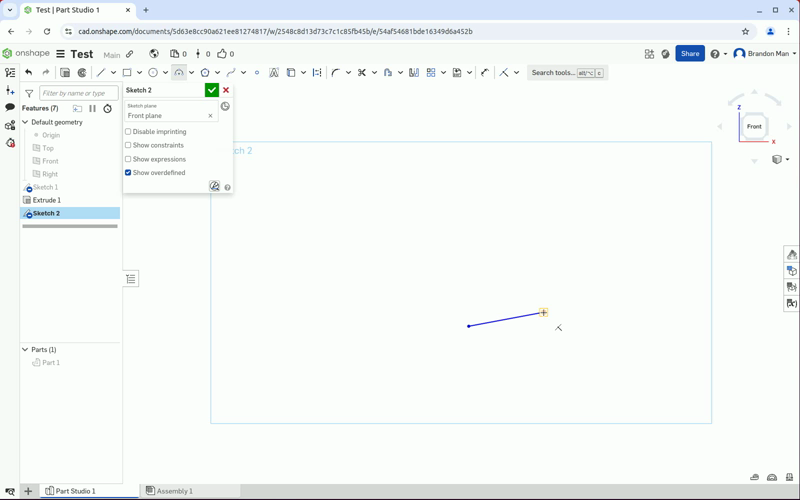
mouse_move(543, 253)
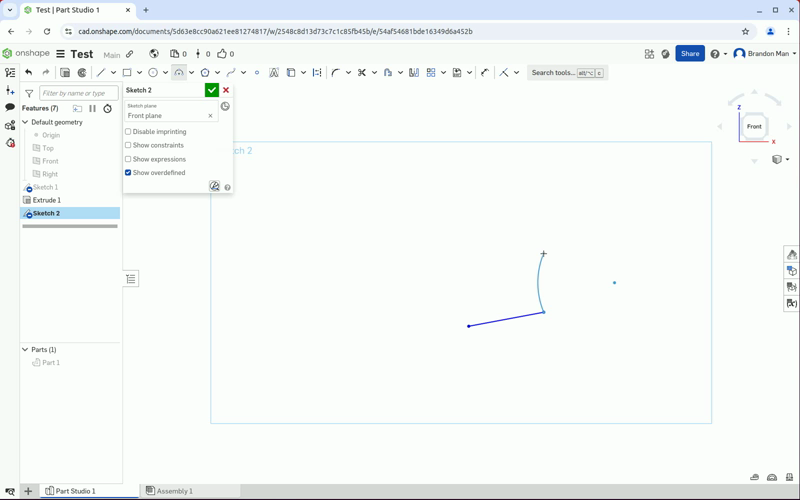
click(543, 253)
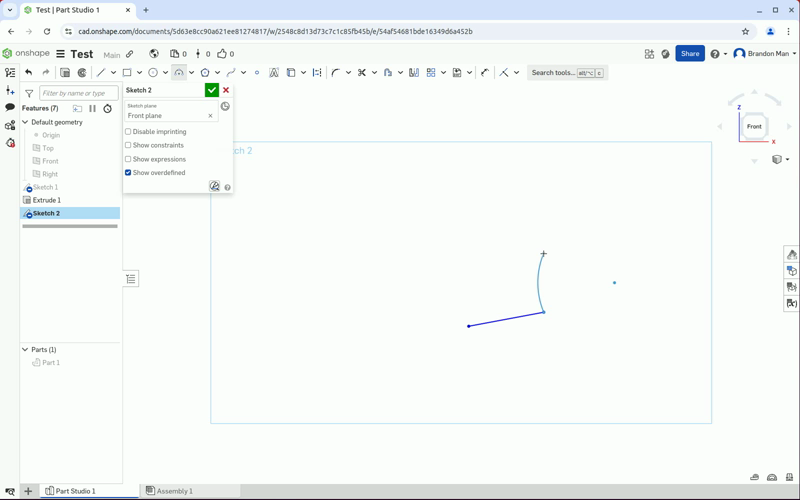
mouse_move(514, 282)
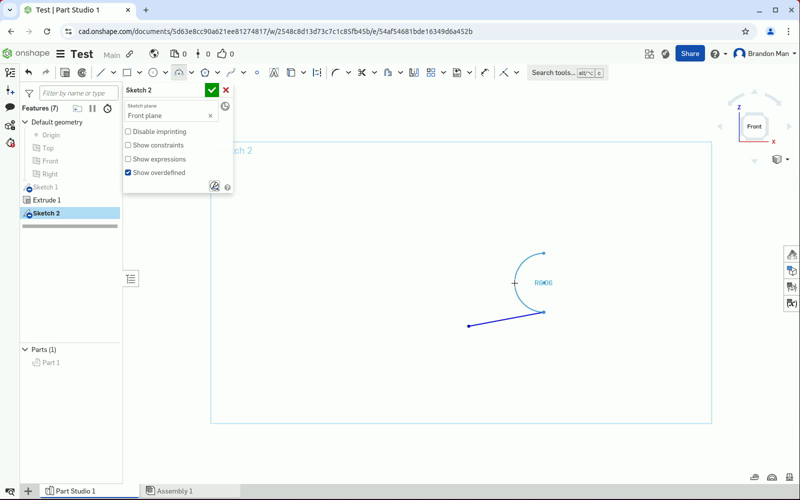
click(514, 282)
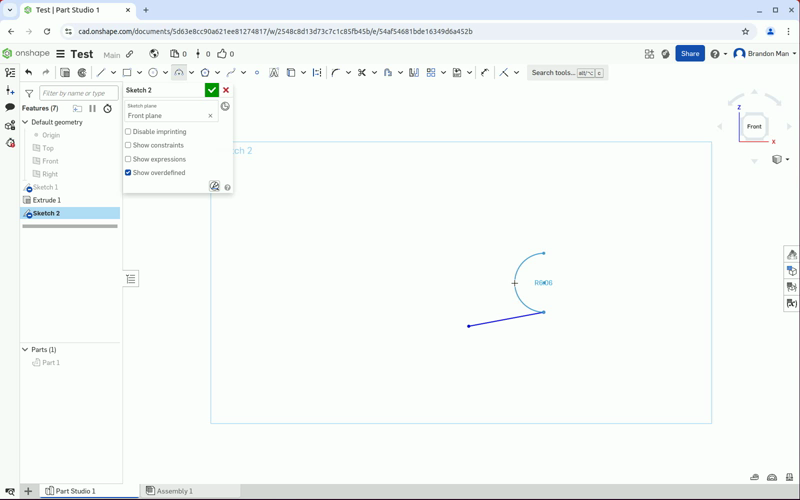
key_up(shift)
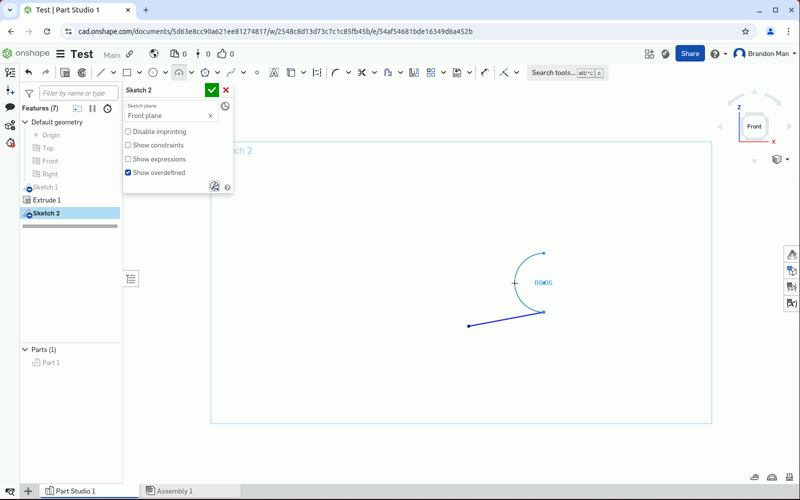
key(esc)
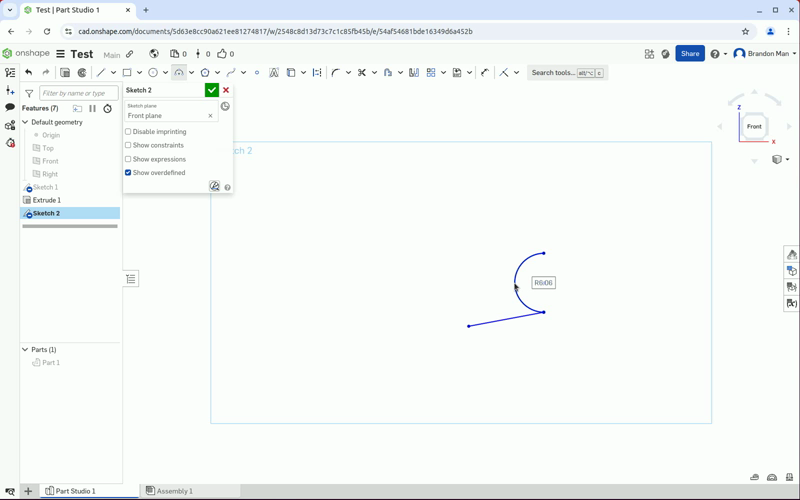
key(l)
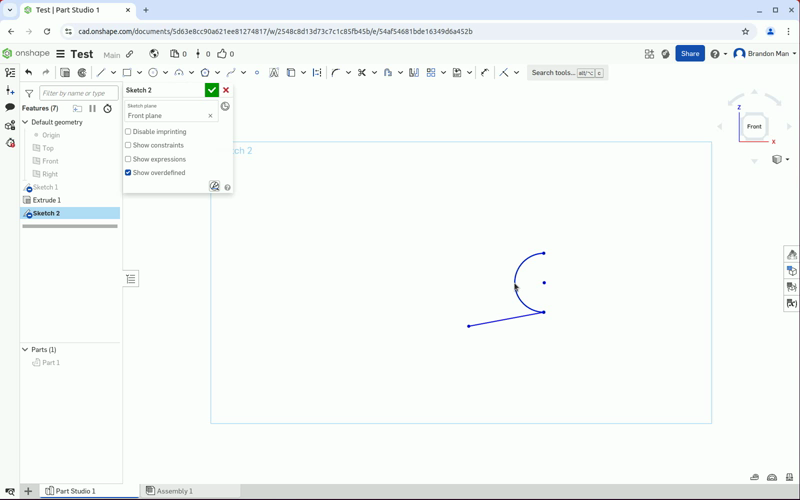
mouse_move(543, 253)
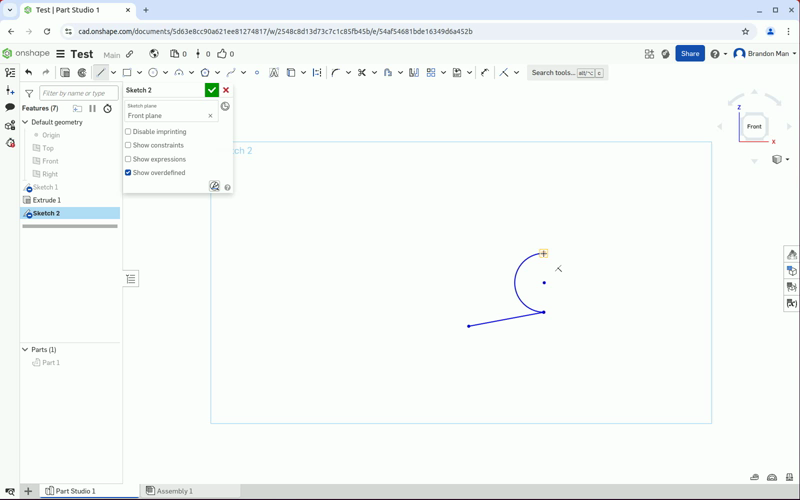
click(543, 253)
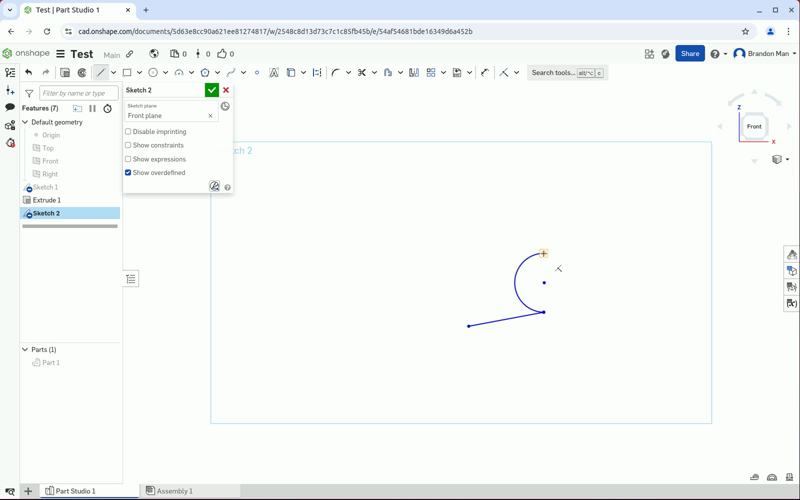
key_down(shift)
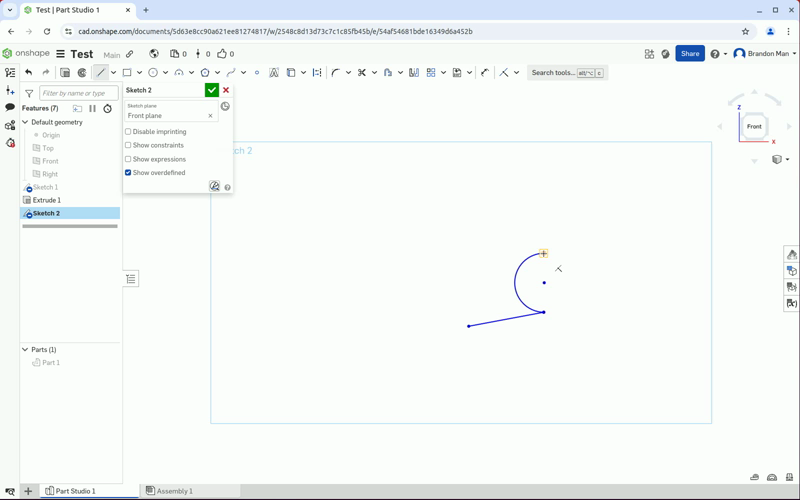
mouse_move(476, 241)
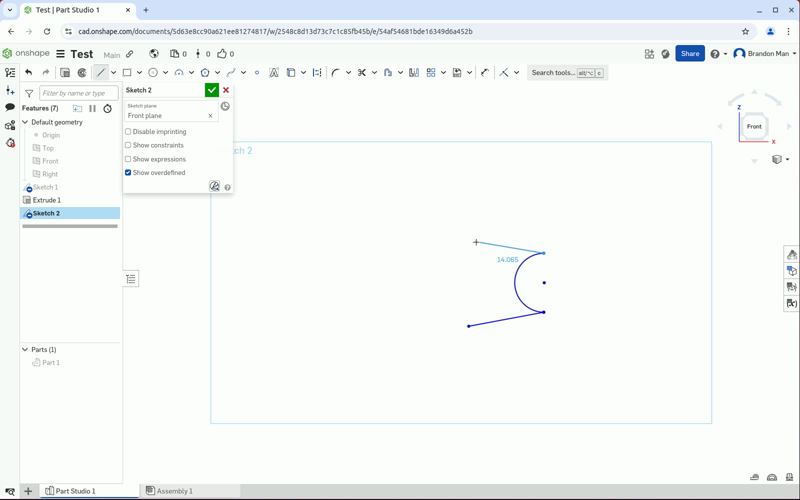
click(476, 241)
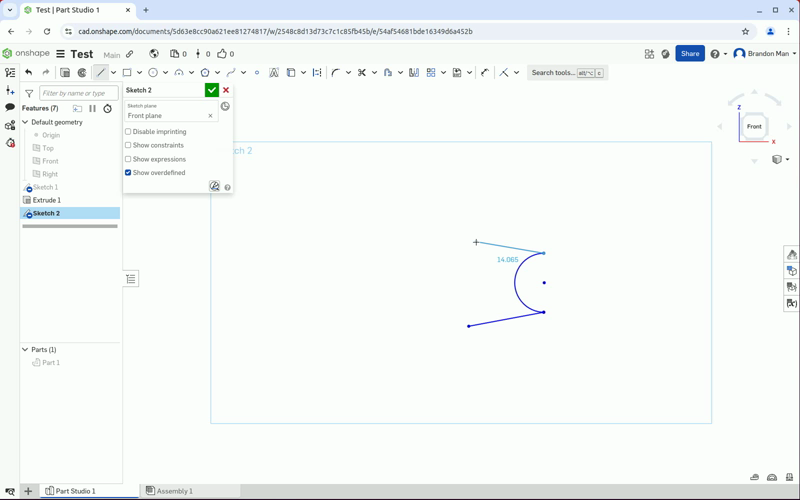
key_up(shift)
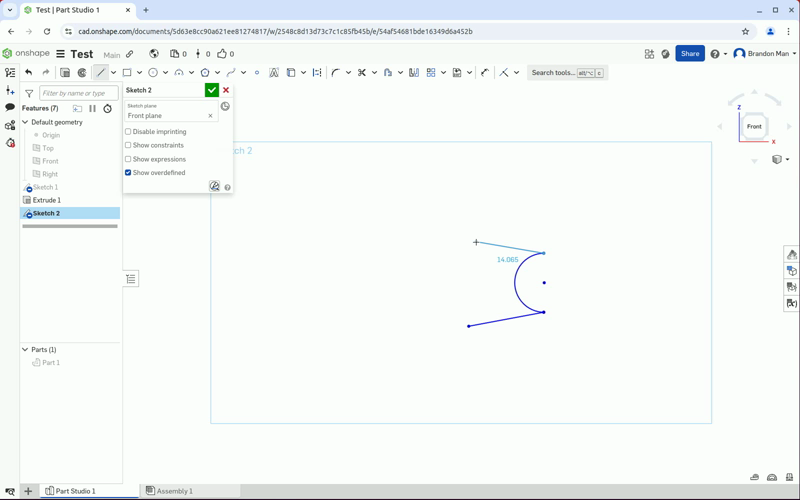
key(esc)
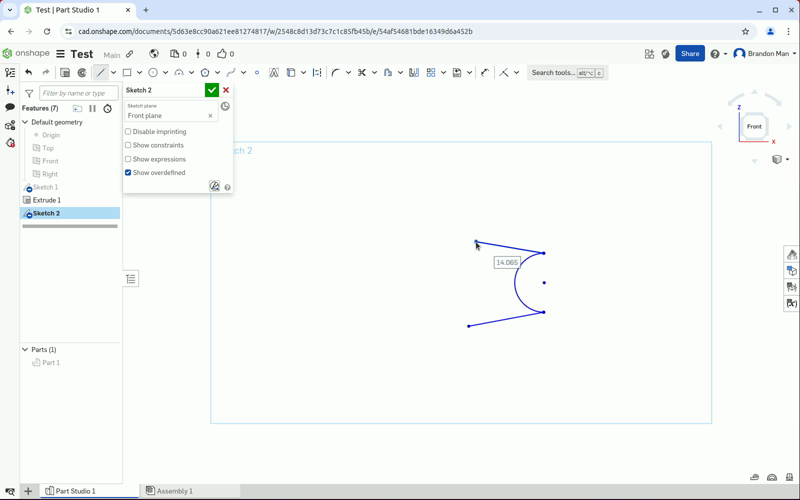
key(a)
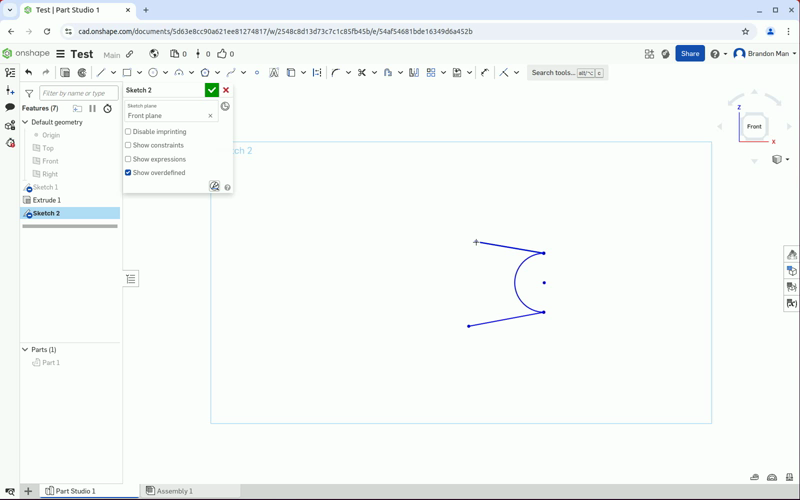
mouse_move(476, 241)
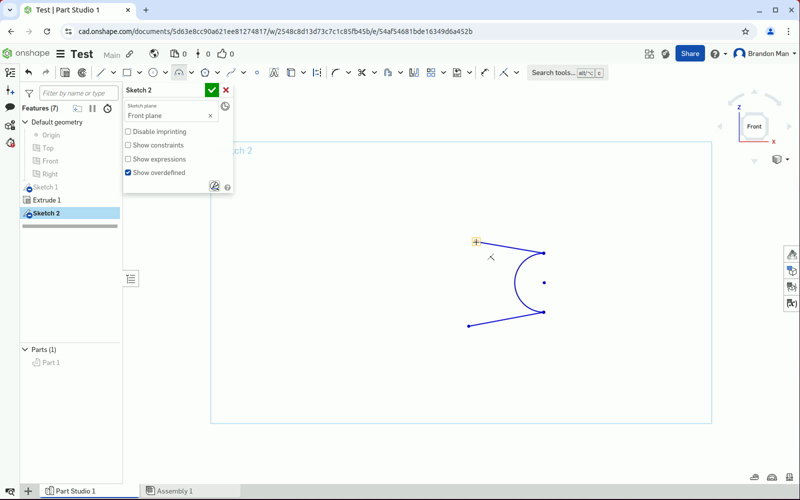
click(476, 241)
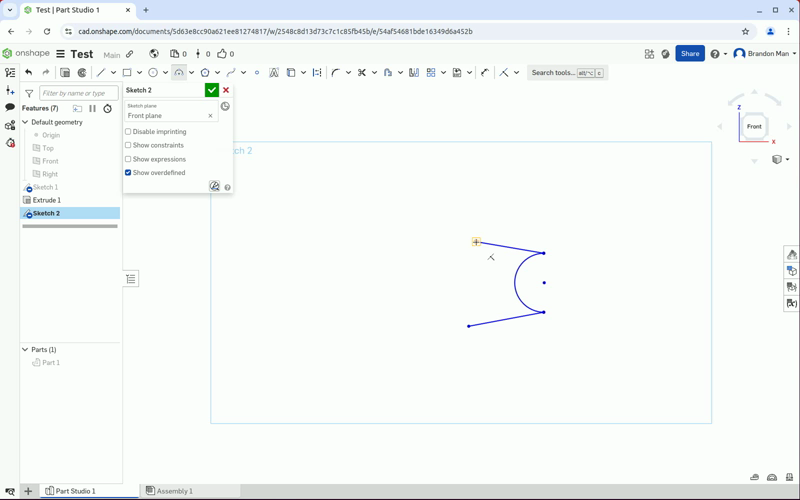
mouse_move(468, 326)
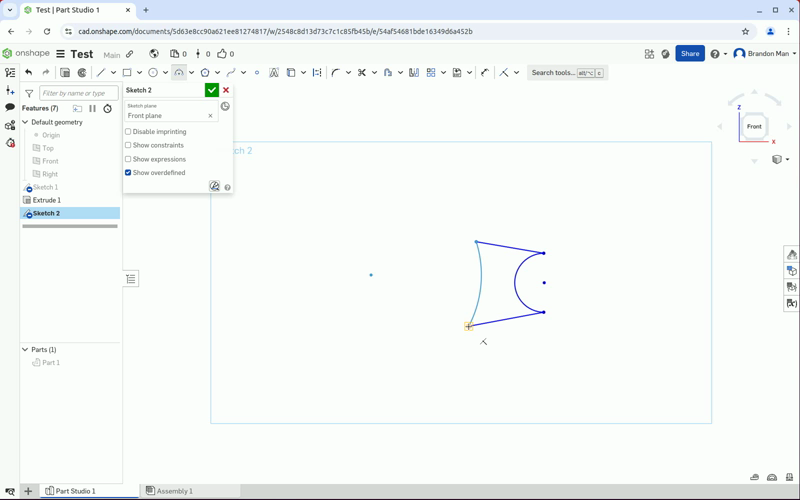
click(468, 326)
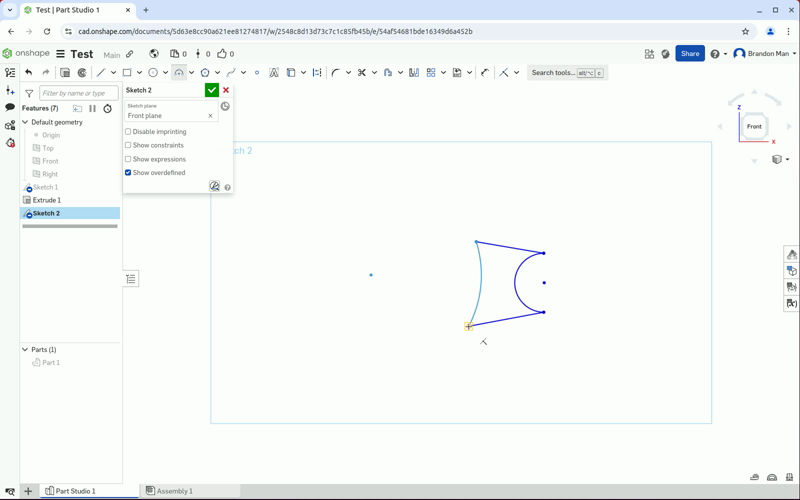
key_down(shift)
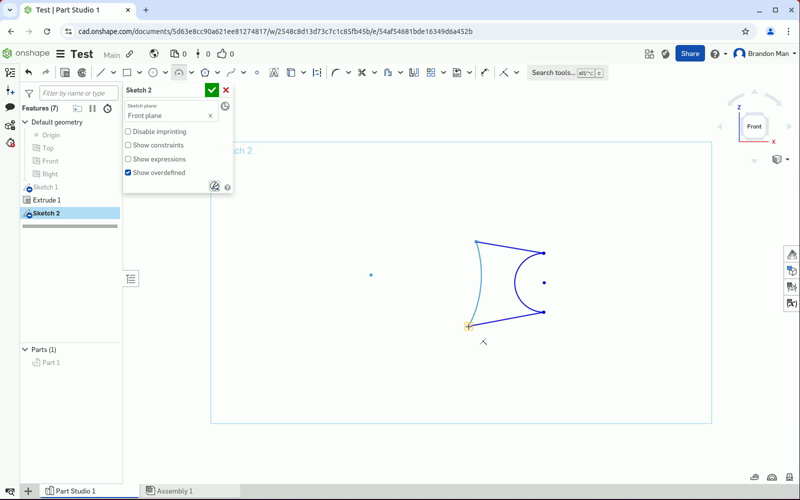
mouse_move(504, 286)
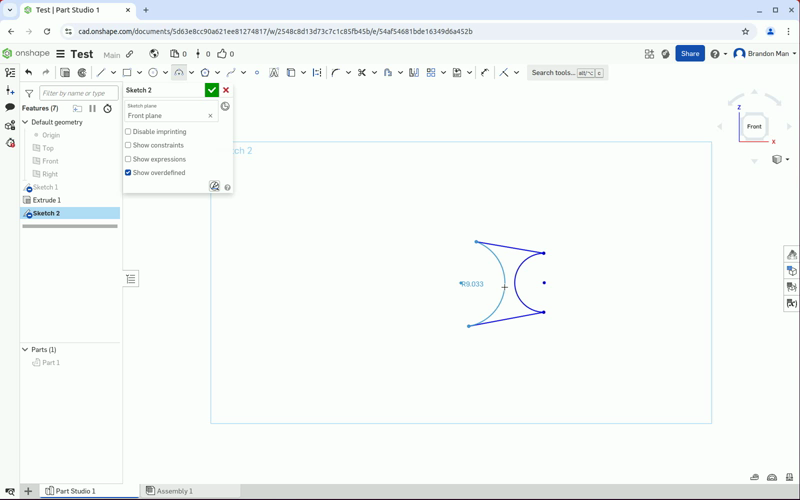
click(504, 286)
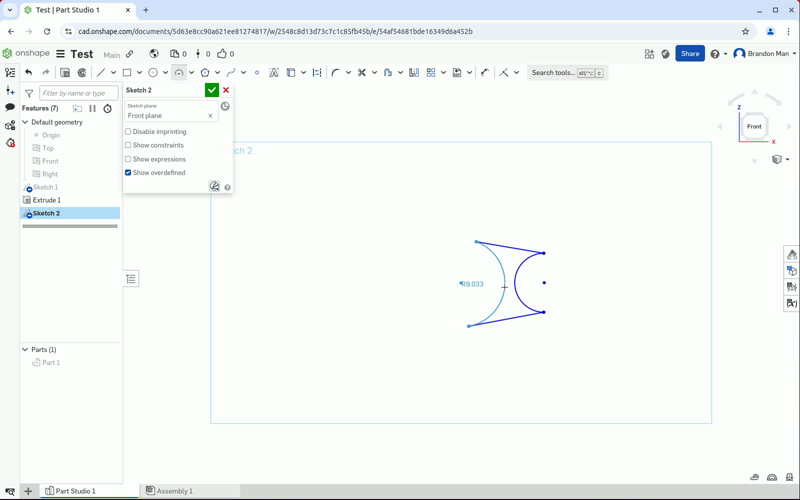
key_up(shift)
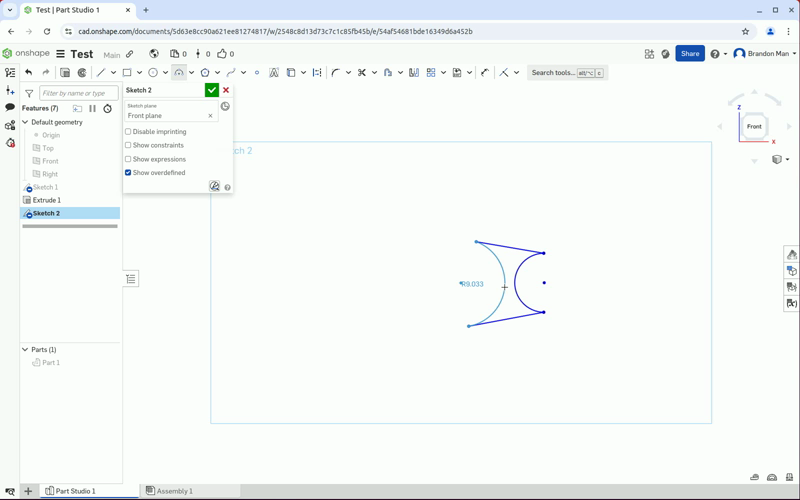
key(esc)
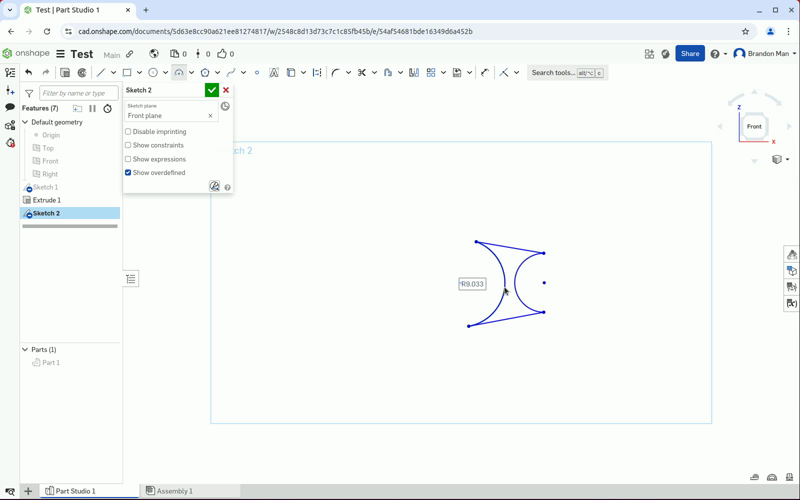
mouse_move(530, 258)
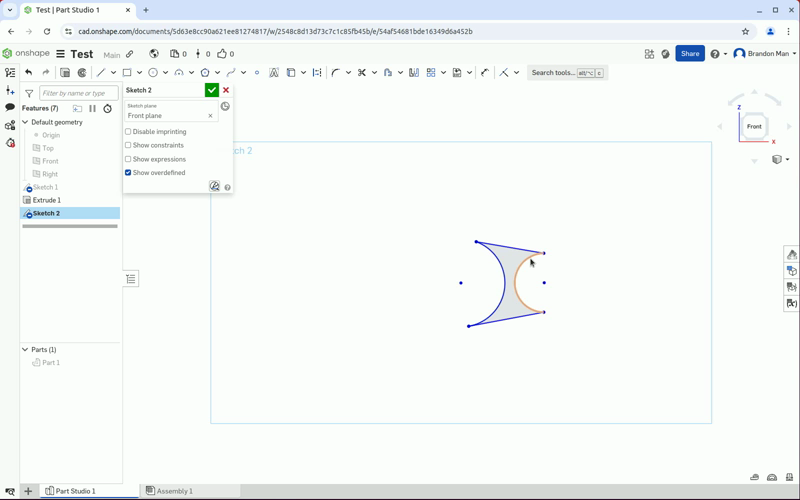
scroll(6)
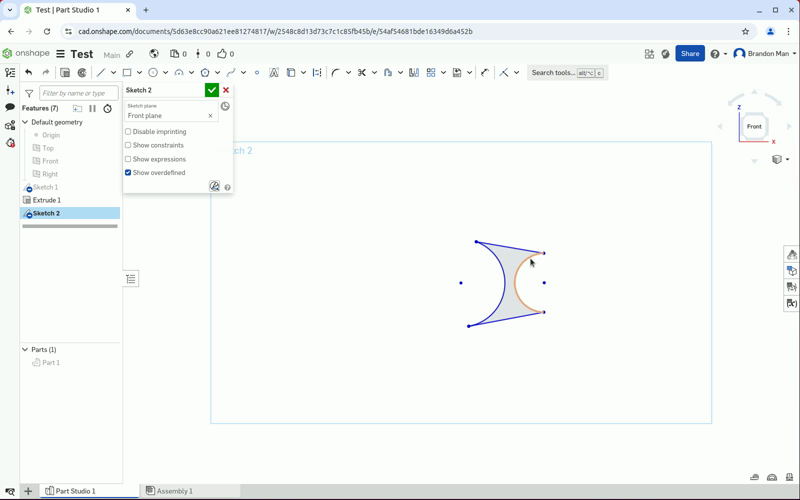
scroll(6)
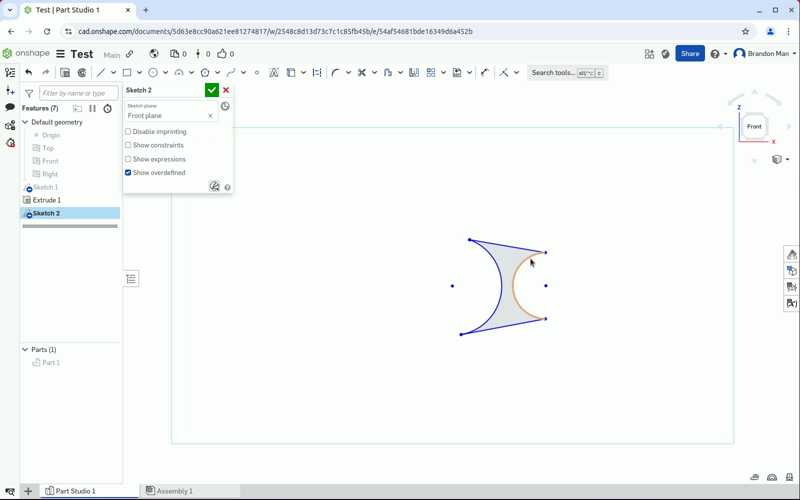
scroll(6)
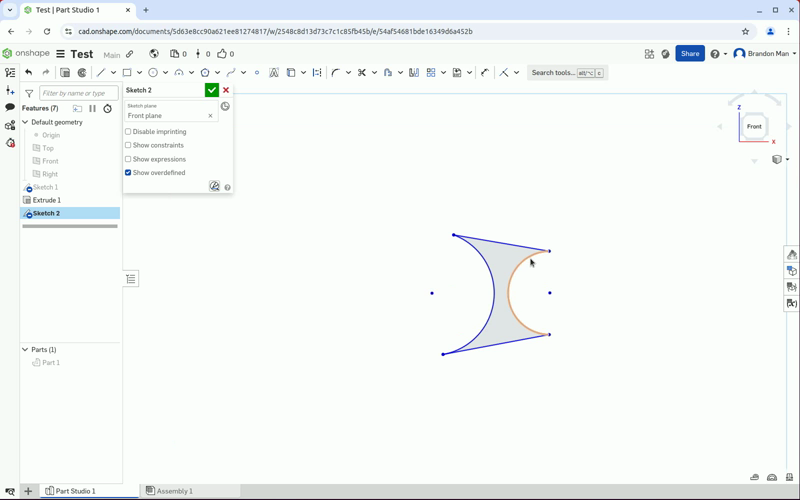
scroll(6)
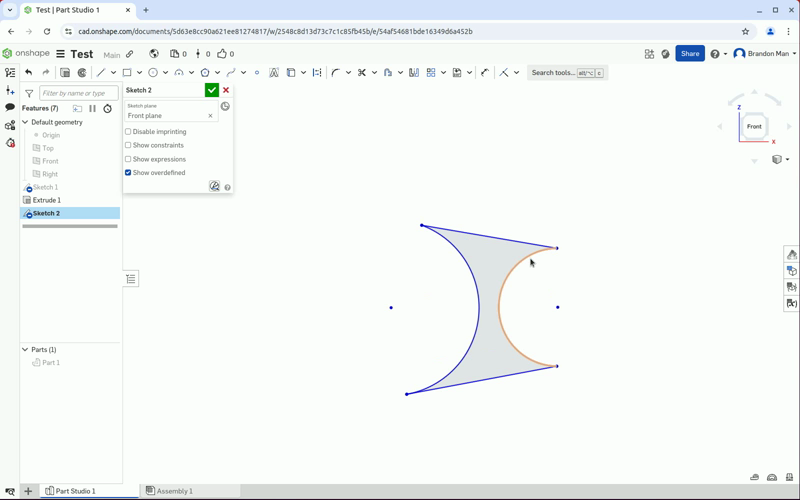
scroll(6)
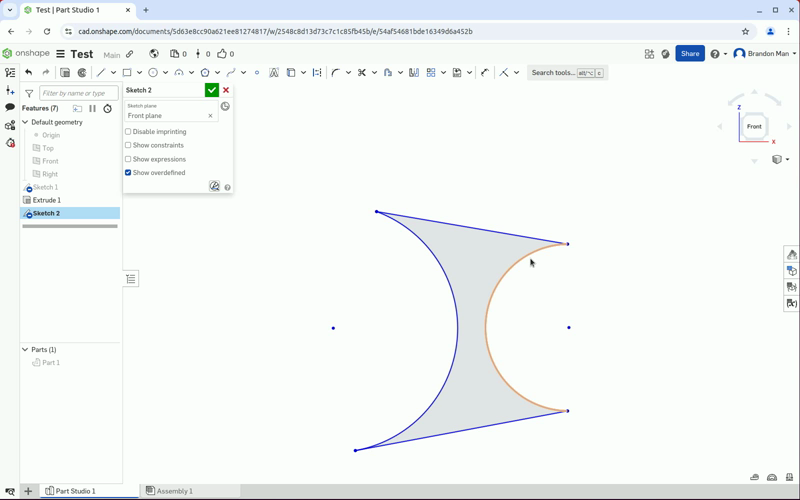
scroll(6)
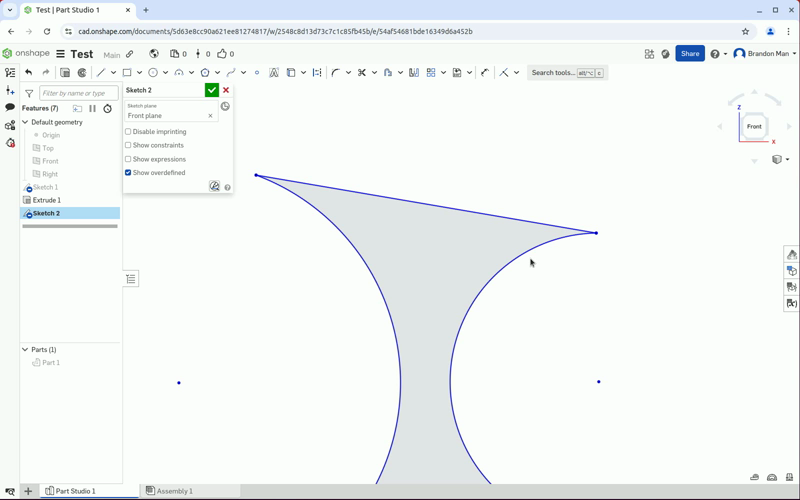
scroll(6)
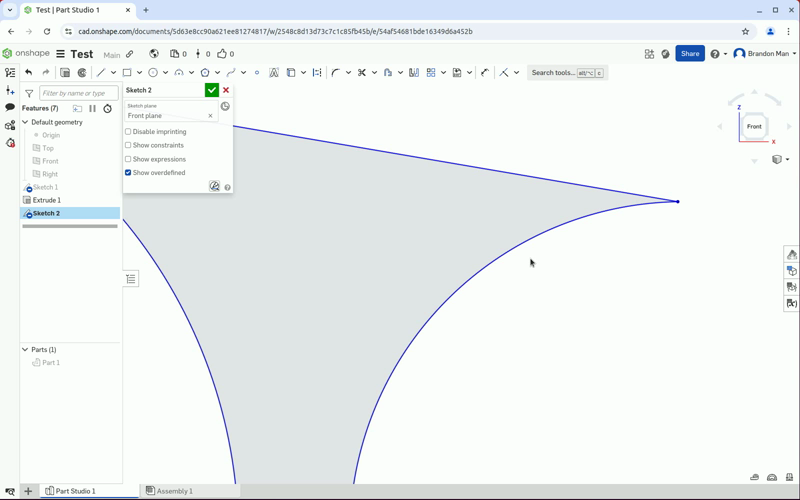
click(530, 258)
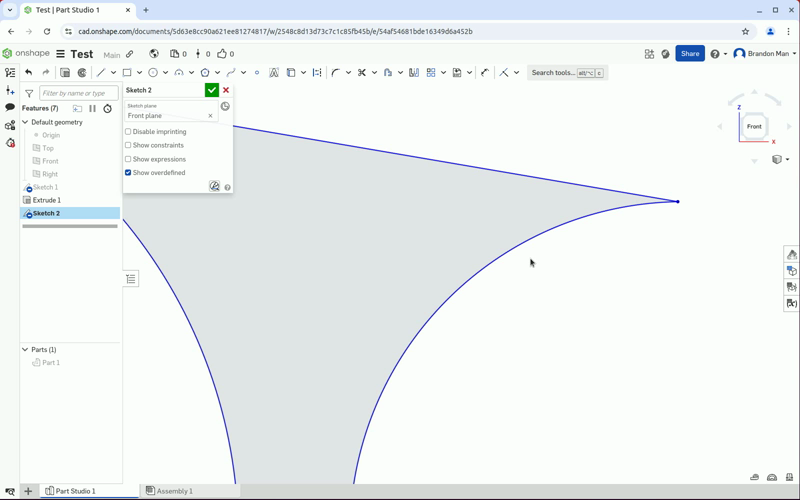
scroll(-6)
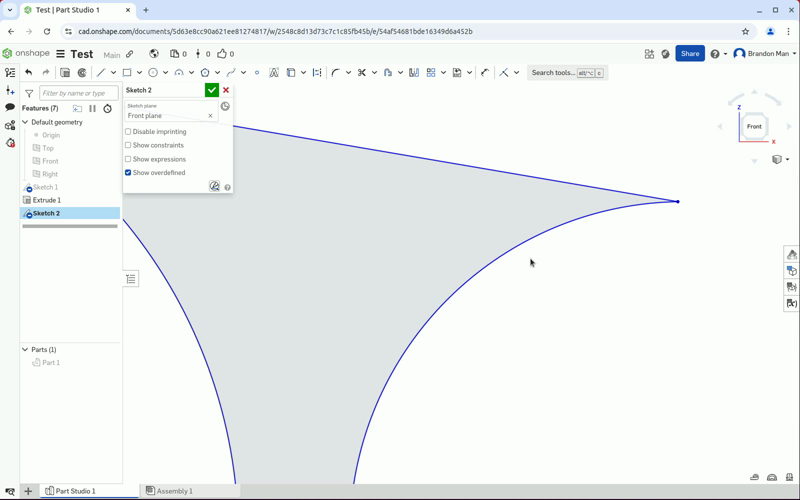
scroll(-6)
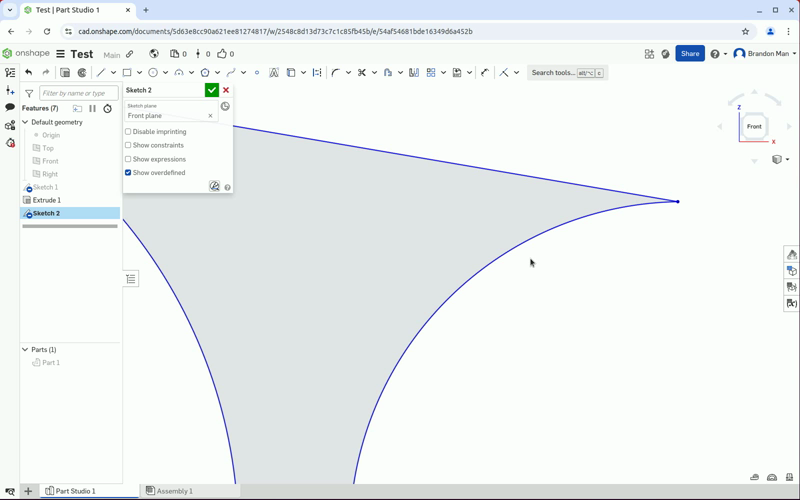
scroll(-6)
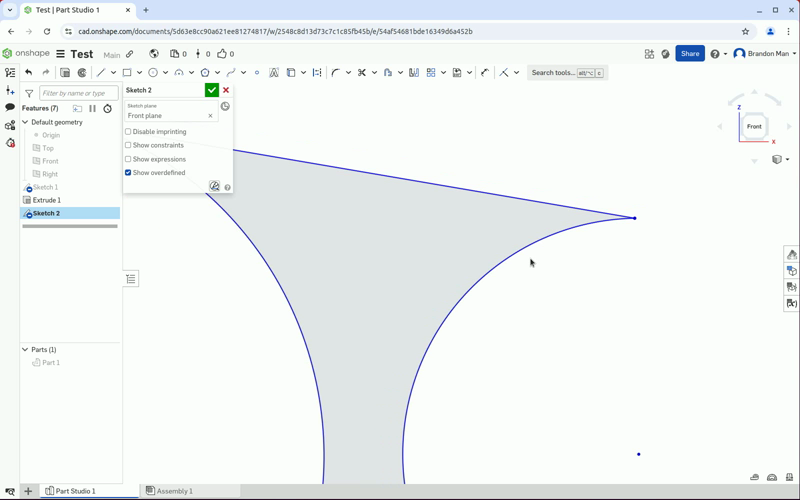
scroll(-6)
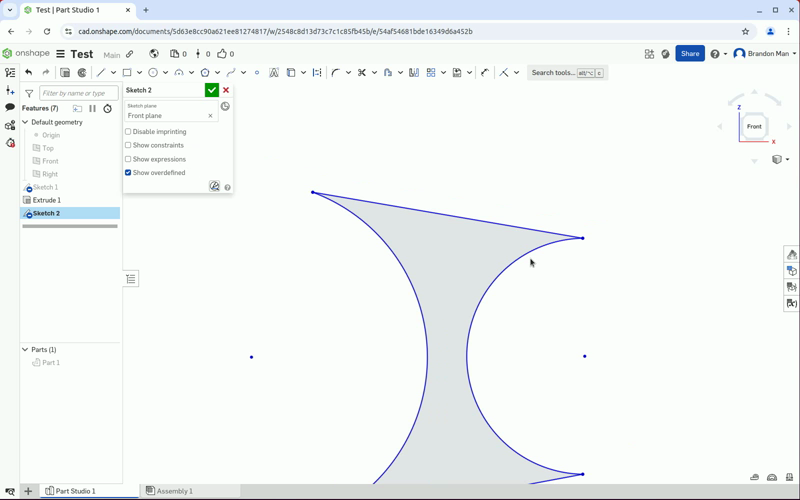
scroll(-6)
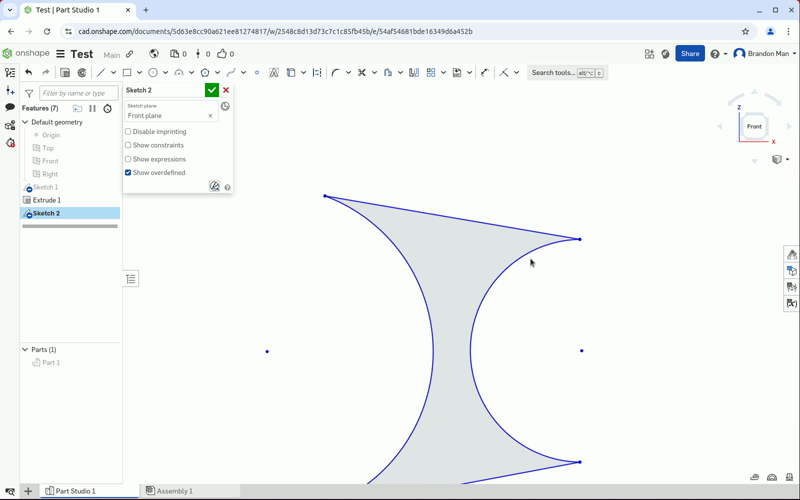
scroll(-6)
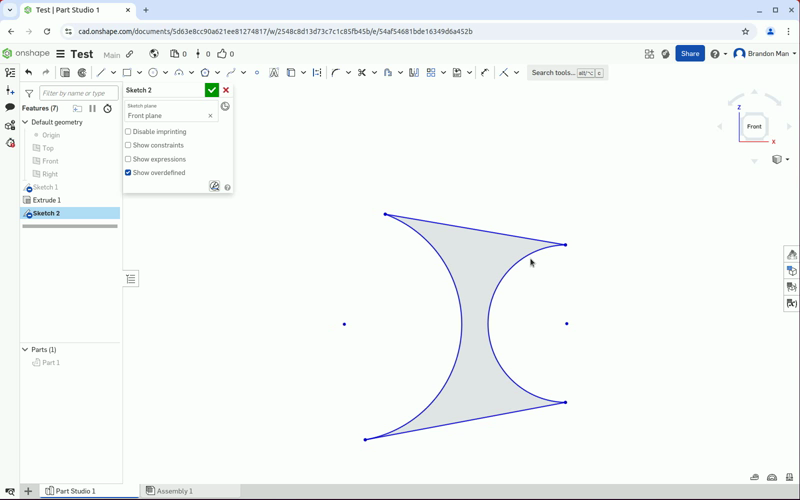
scroll(-6)
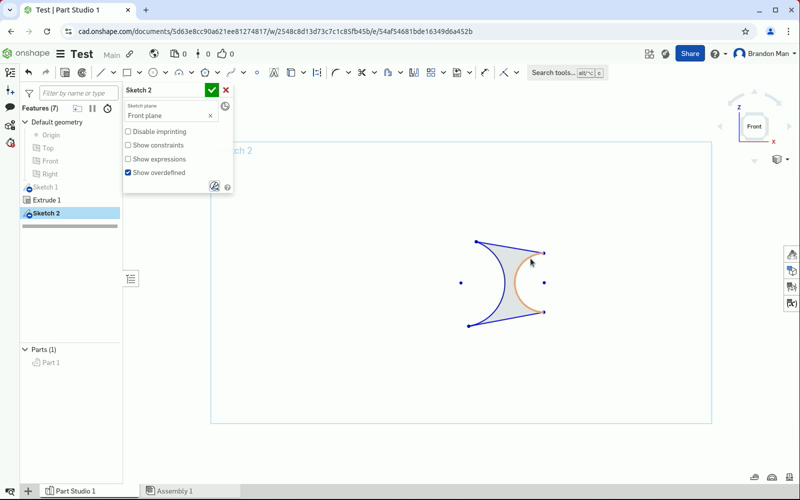
mouse_move(73, 352)
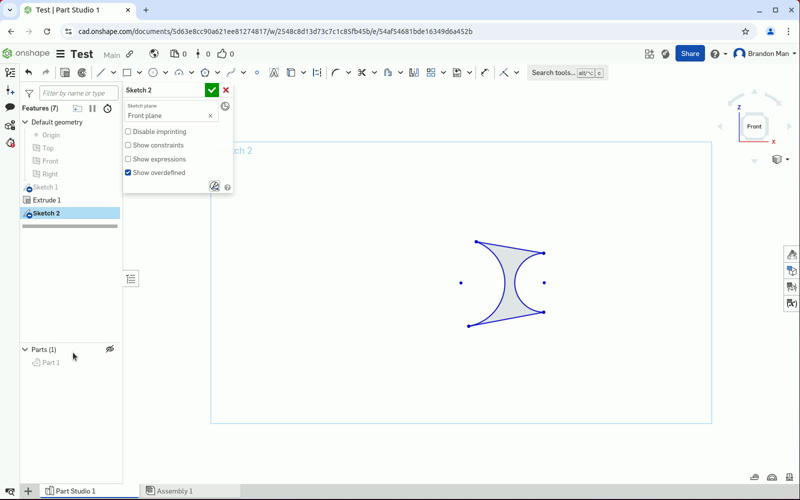
key(shift+y)
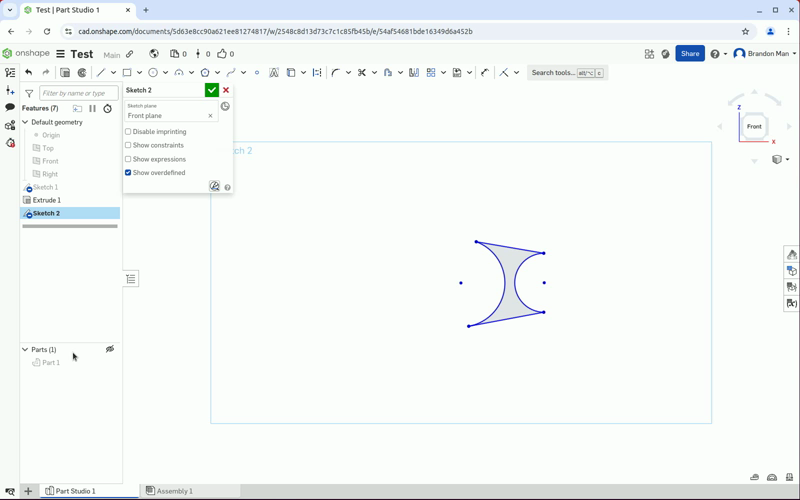
key(shift+e)
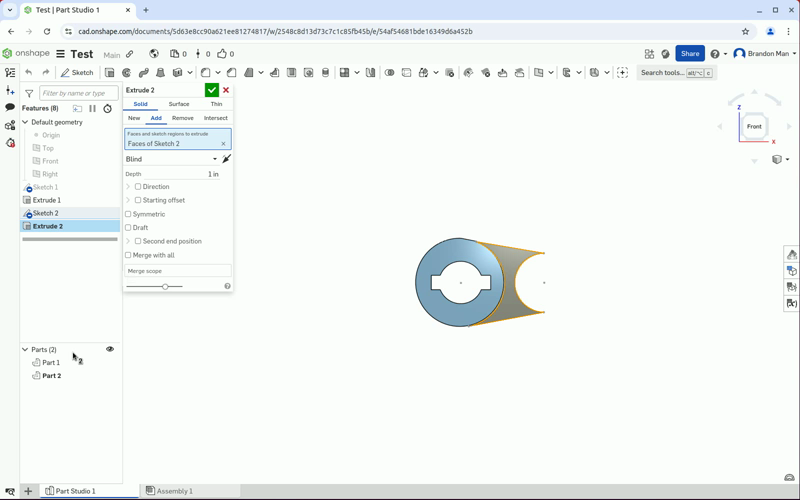
mouse_move(143, 106)
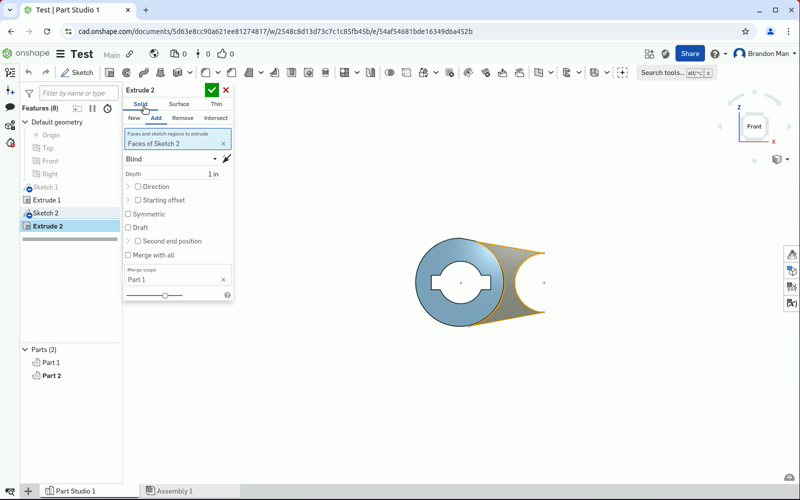
click(143, 106)
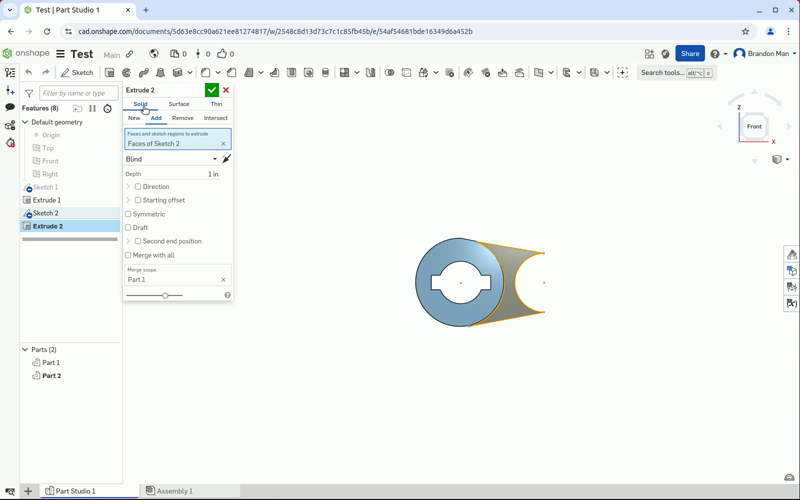
mouse_move(137, 120)
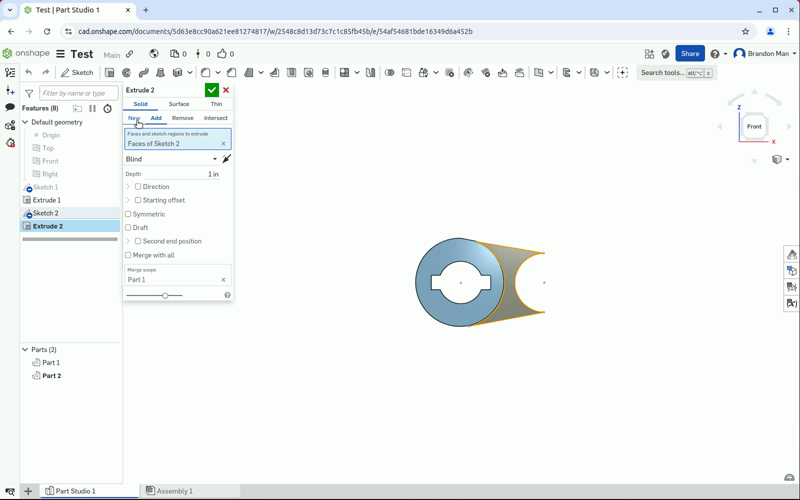
click(137, 120)
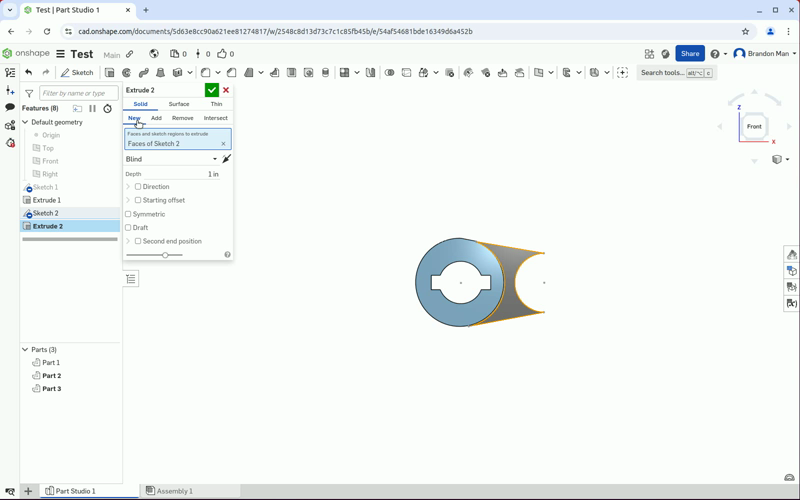
key(tab, 4)
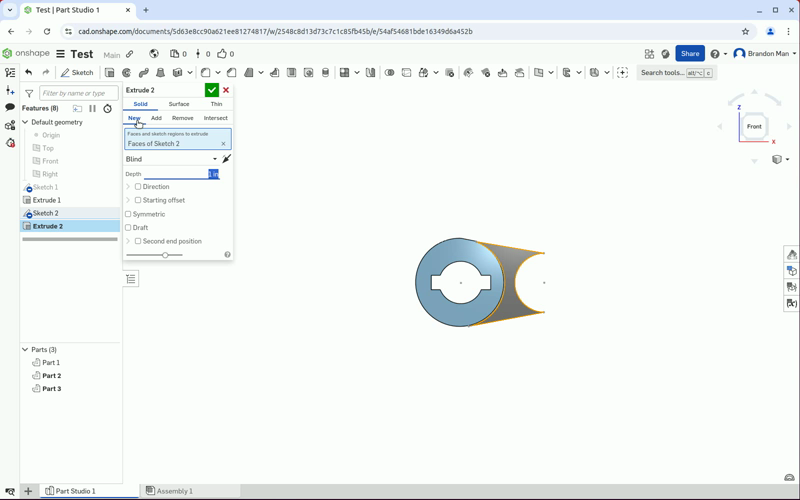
text(7.943)
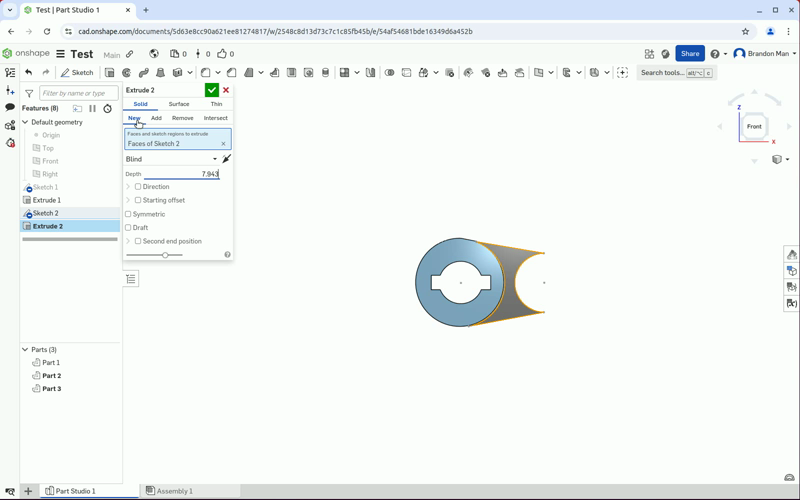
key(enter)
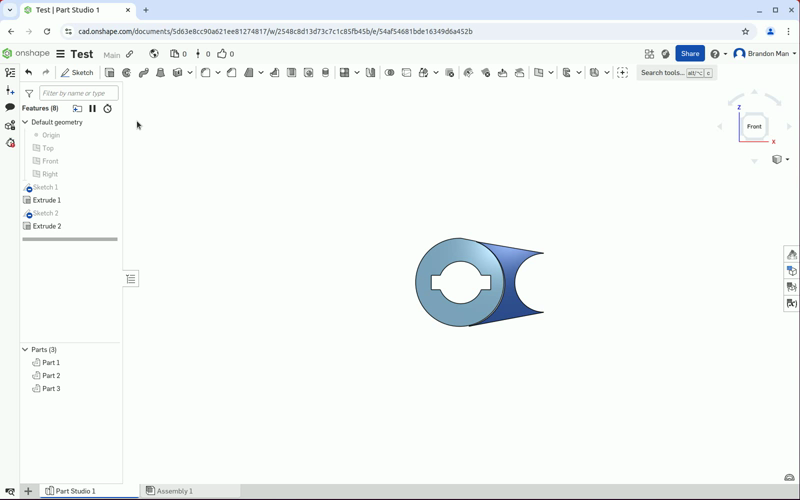
key(shift+h)
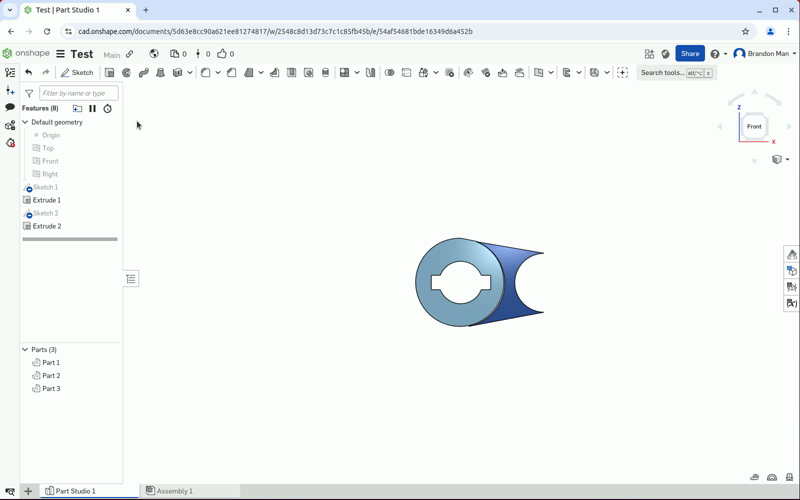
key(shift+h)
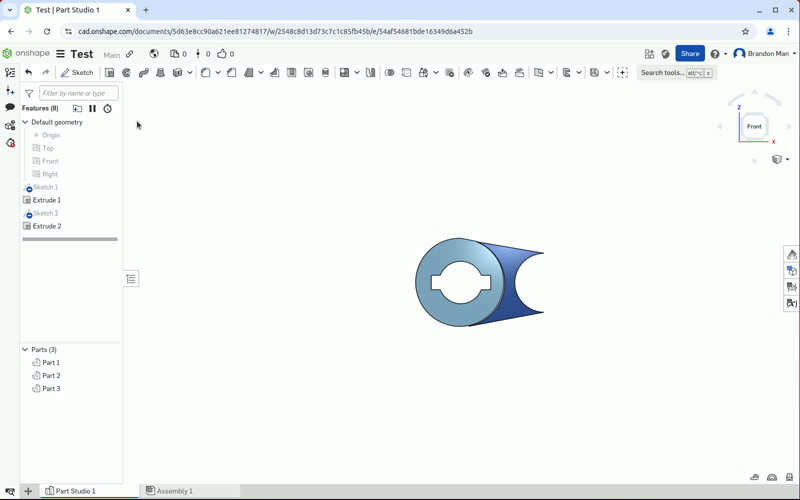
mouse_move(73, 189)
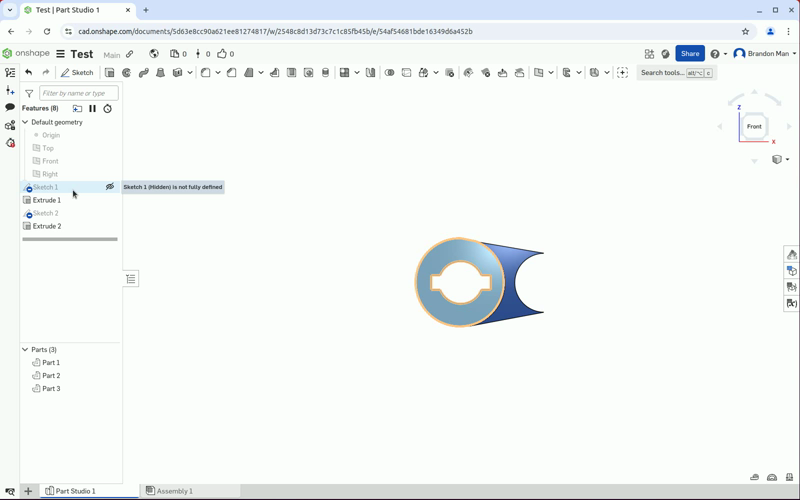
click(73, 189)
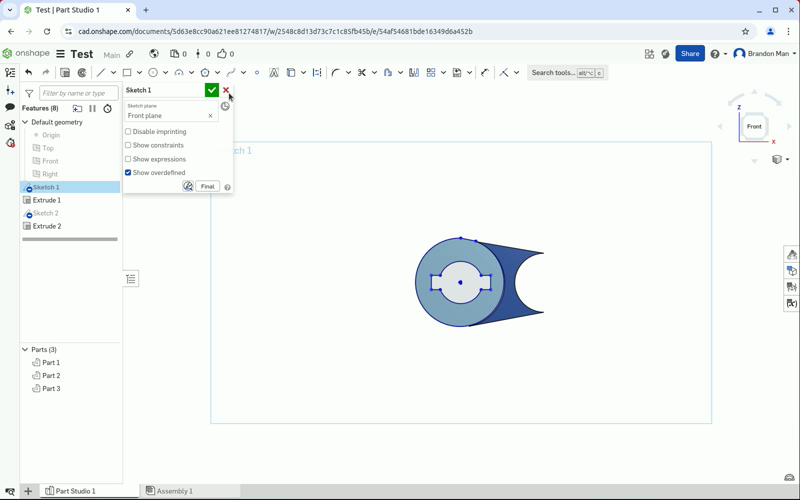
mouse_move(229, 92)
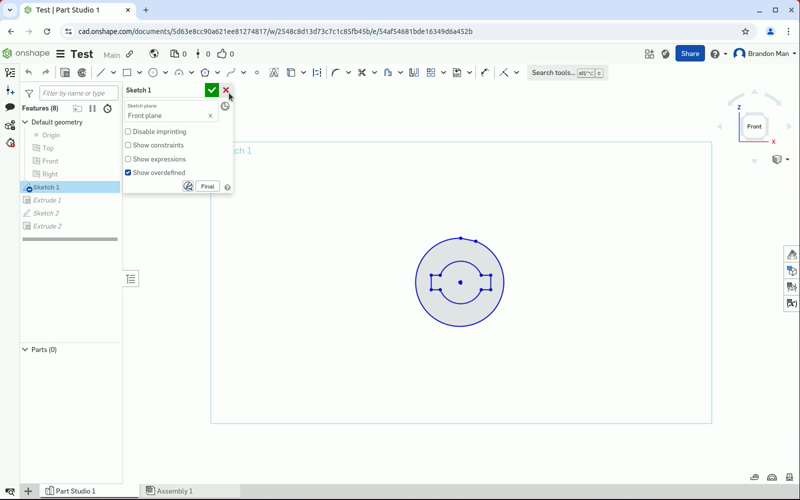
click(229, 92)
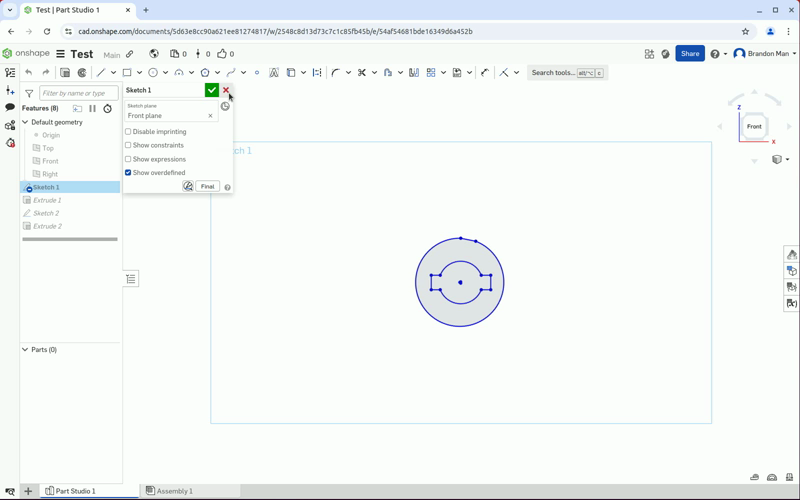
key(shift+s)
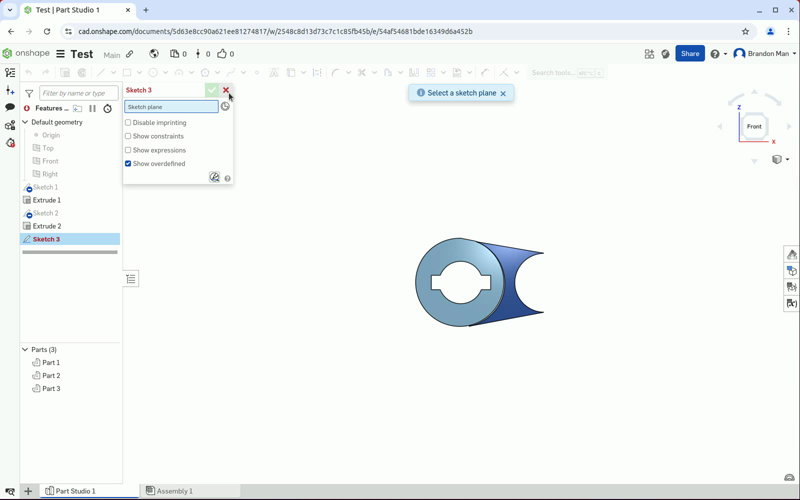
mouse_move(73, 163)
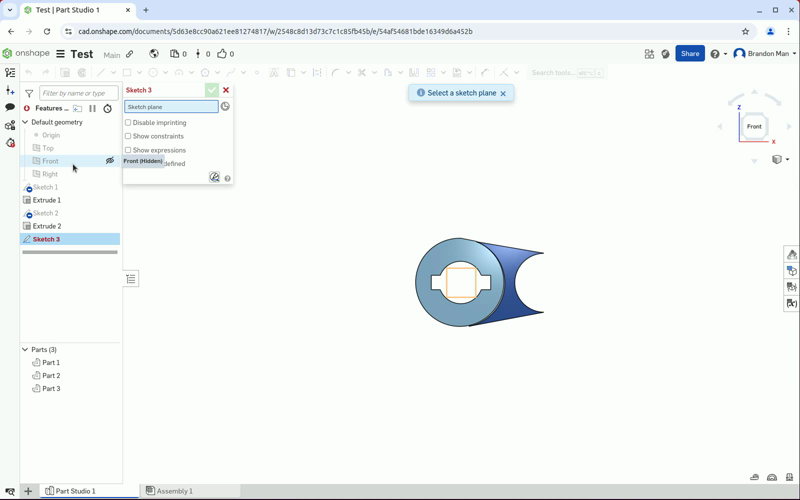
click(73, 163)
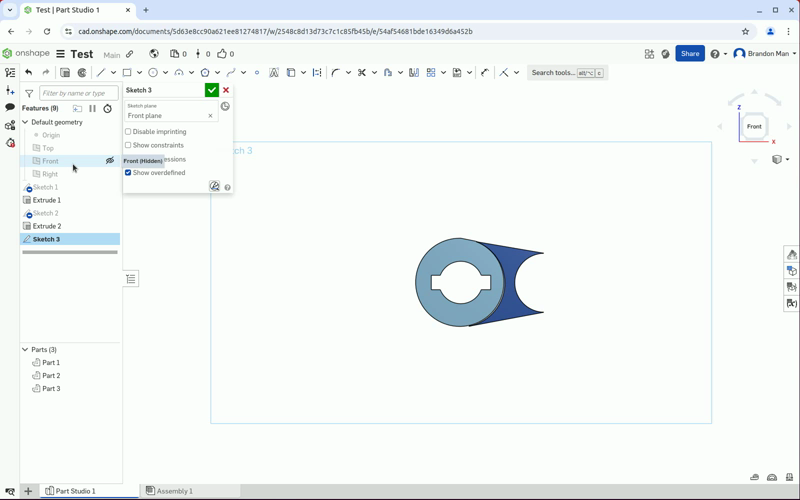
mouse_move(73, 352)
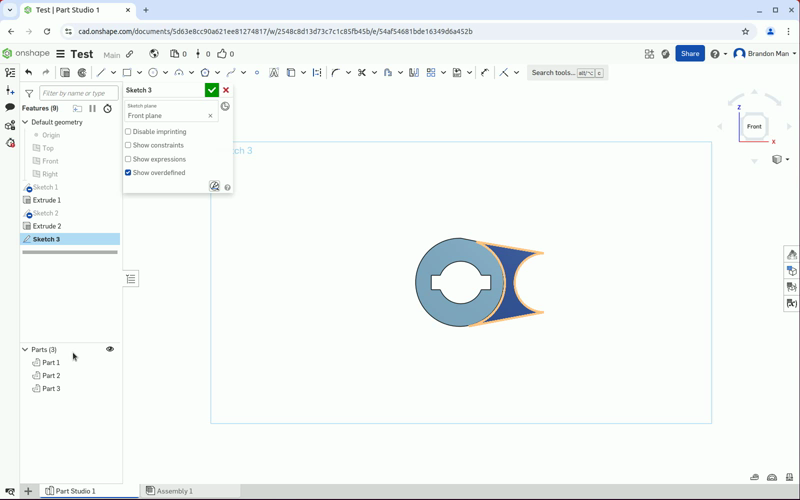
key(y)
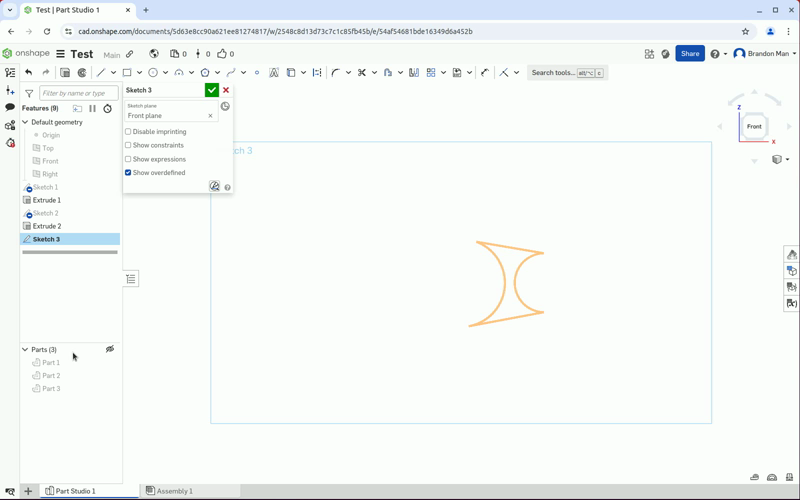
key(c)
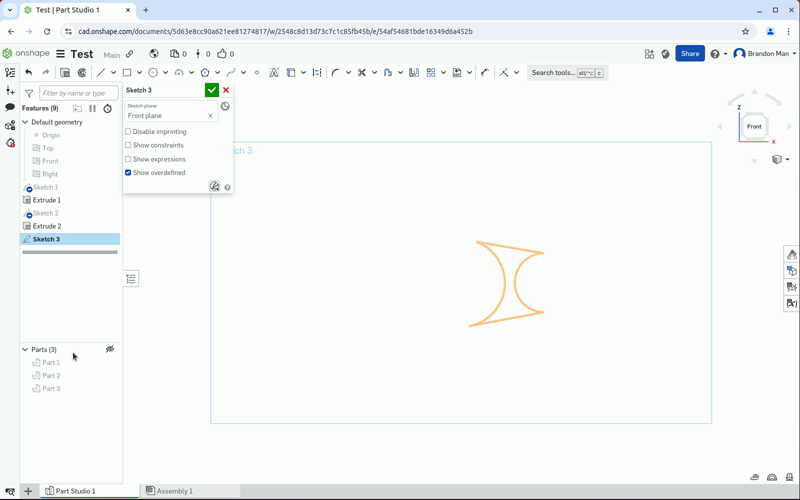
key_down(shift)
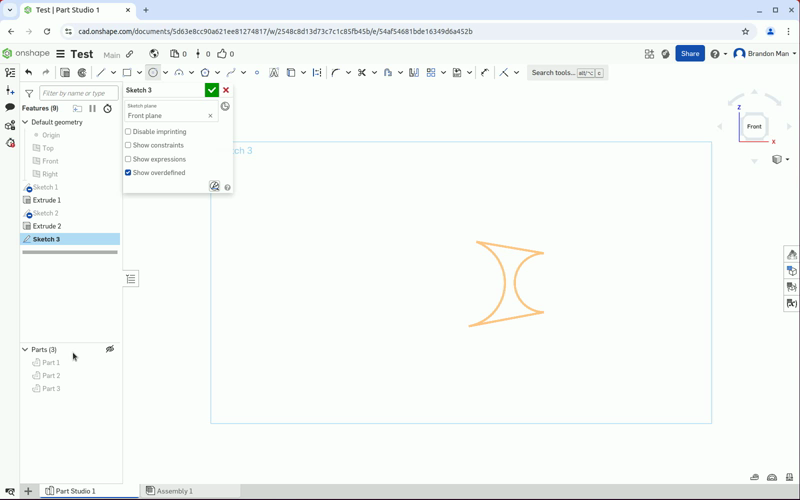
mouse_move(544, 282)
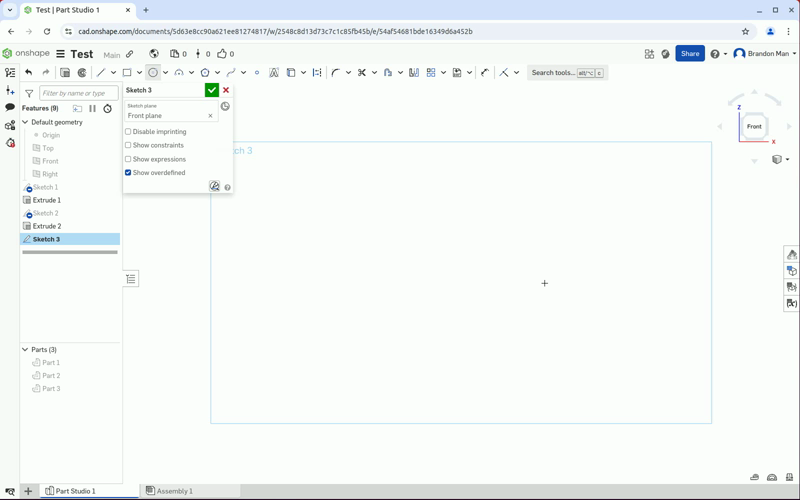
click(544, 282)
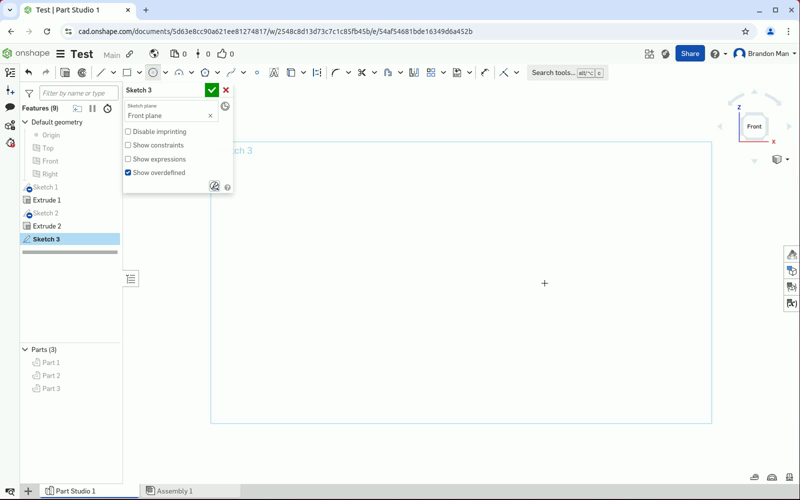
key_up(shift)
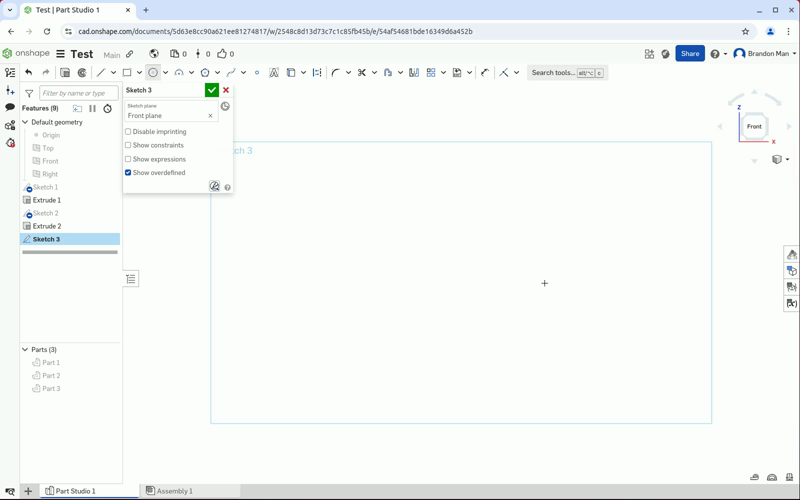
mouse_move(573, 282)
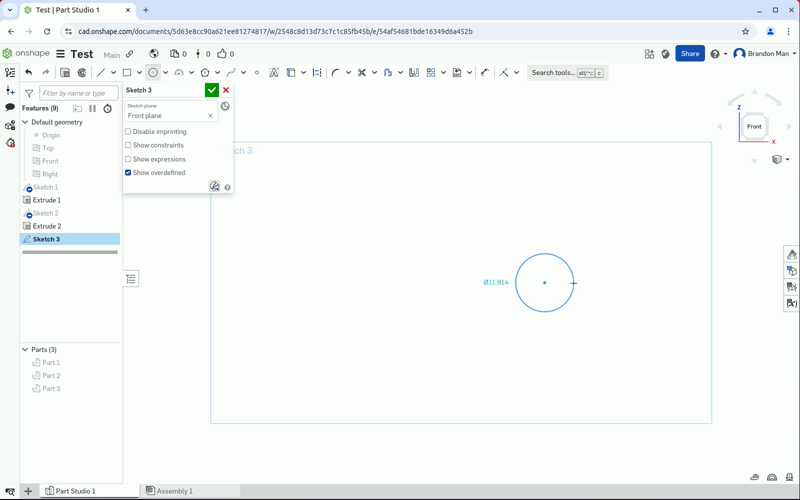
click(573, 282)
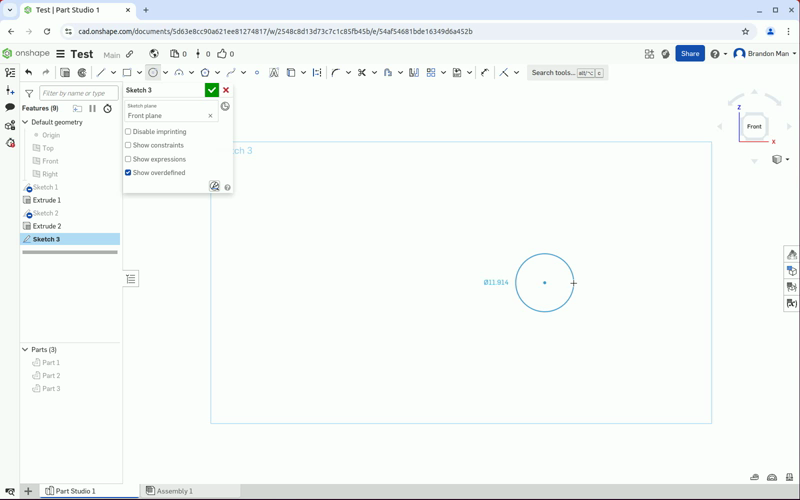
key(esc)
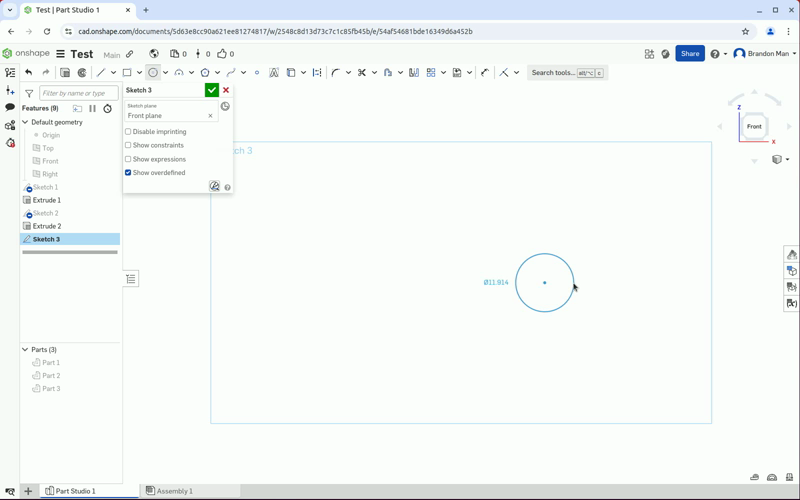
key(c)
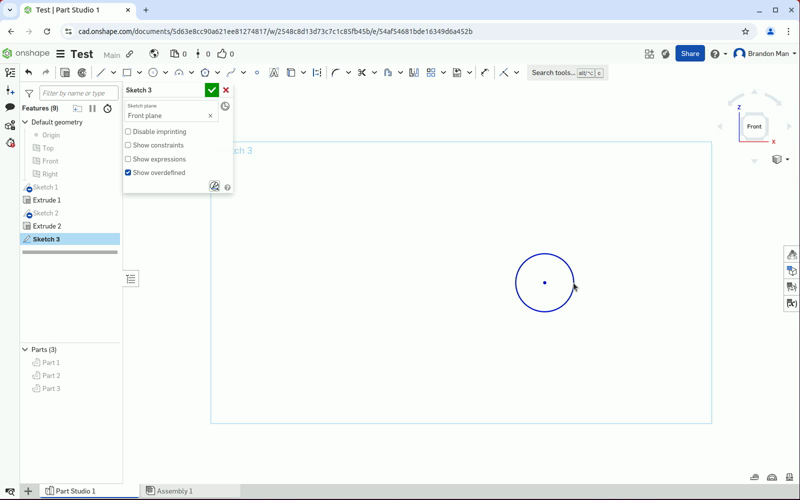
key_down(shift)
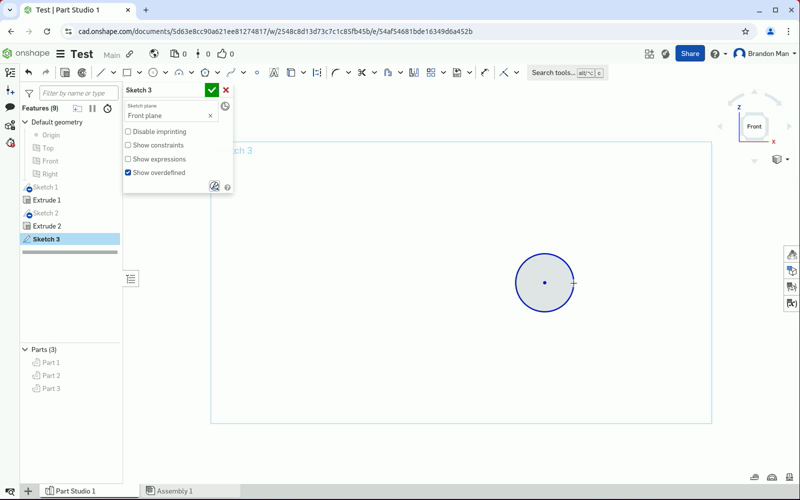
mouse_move(544, 282)
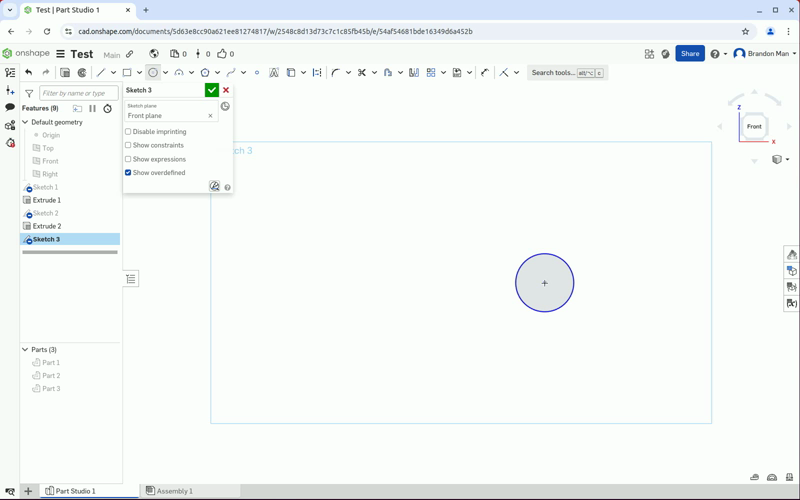
click(544, 282)
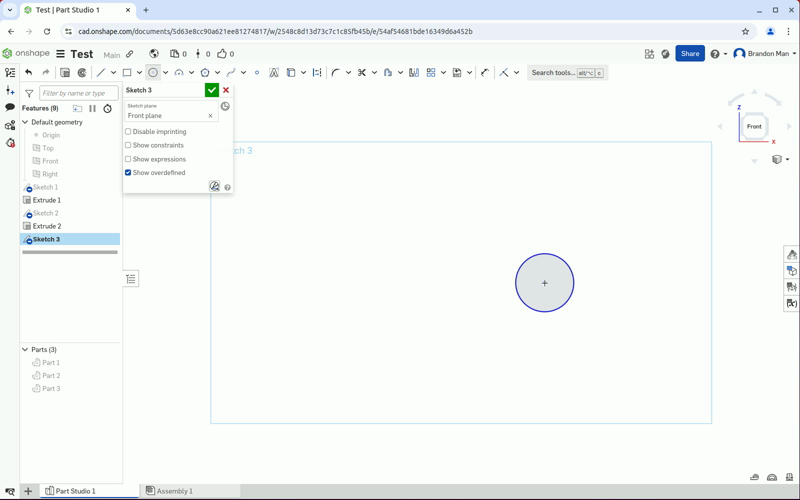
key_up(shift)
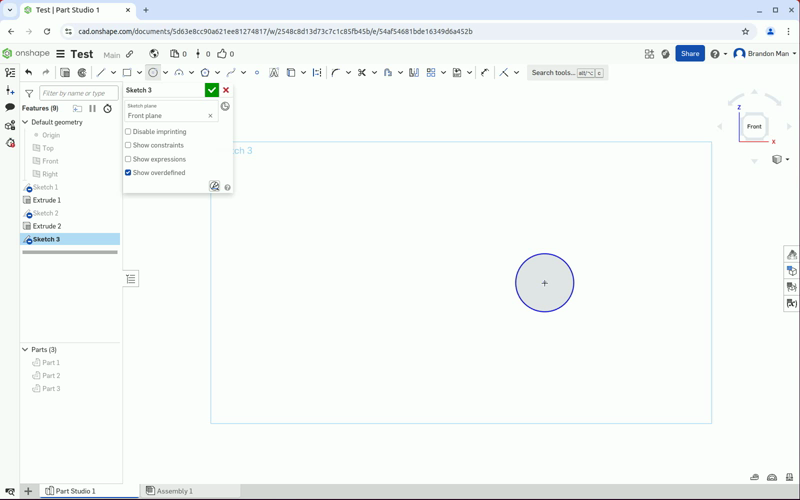
mouse_move(567, 282)
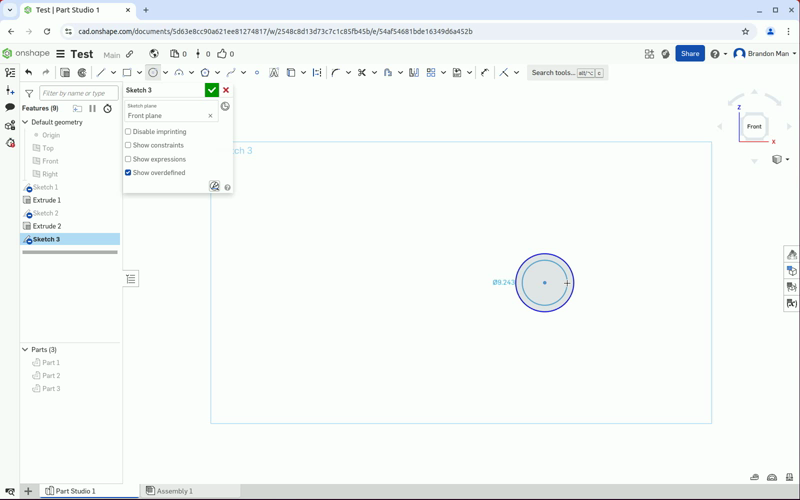
click(567, 282)
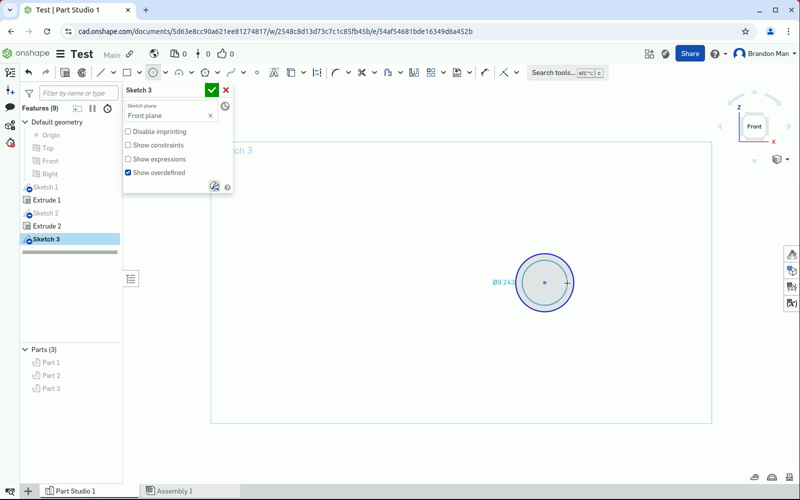
key(esc)
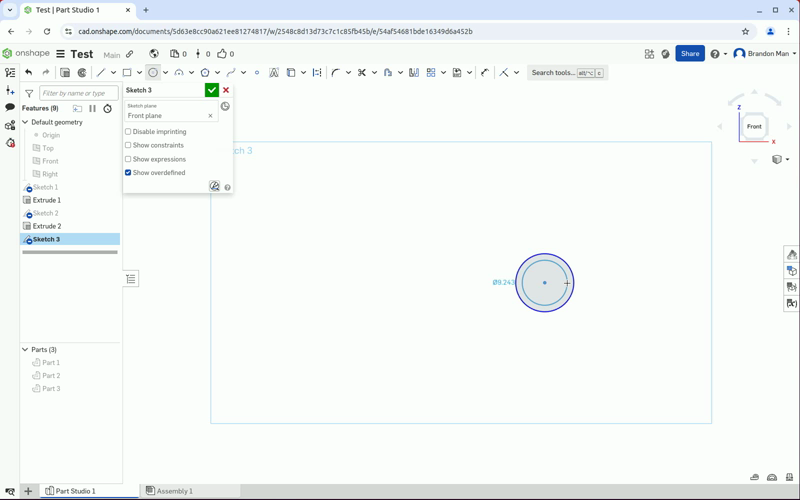
mouse_move(521, 294)
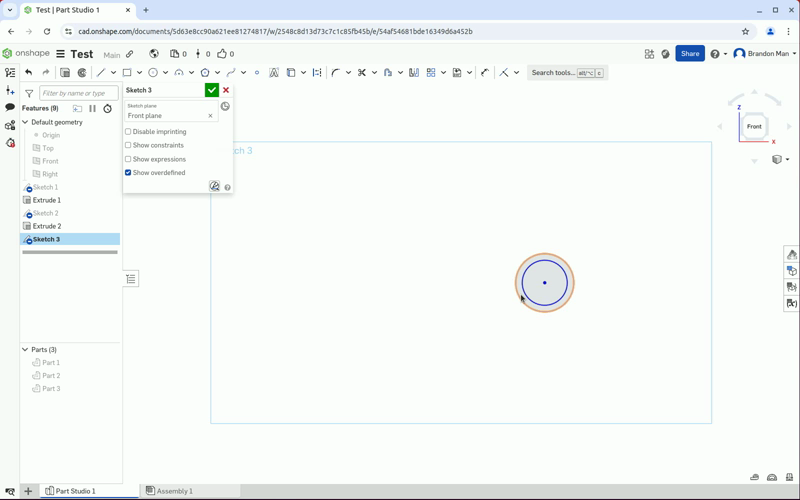
scroll(6)
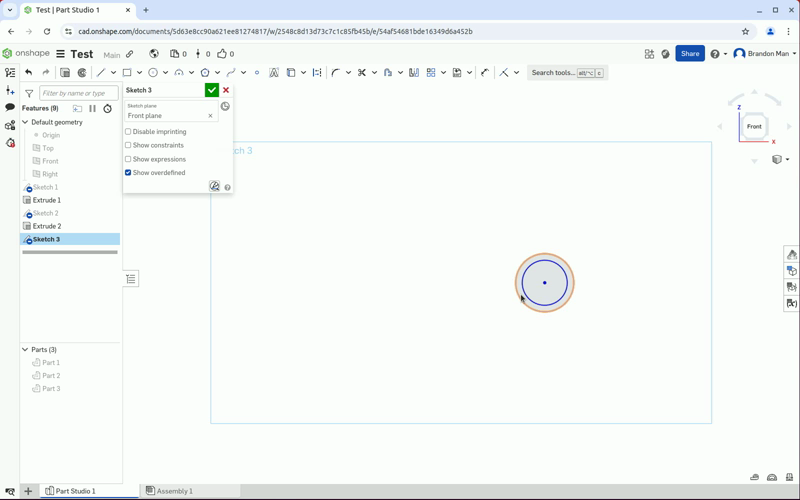
scroll(6)
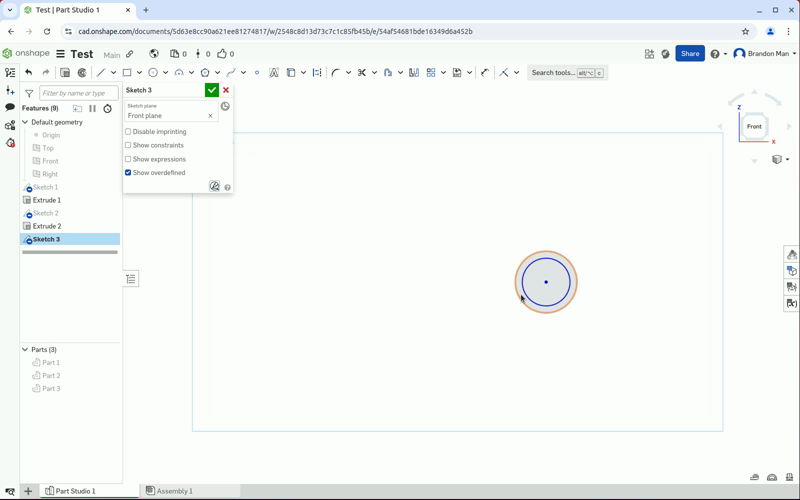
scroll(6)
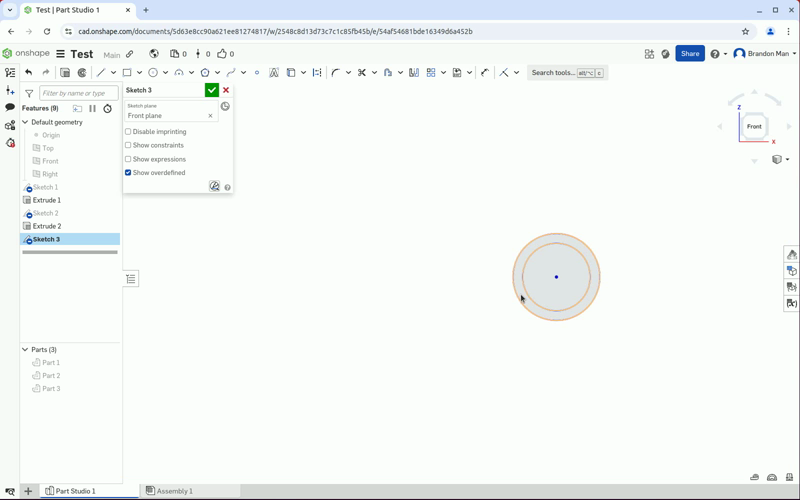
scroll(6)
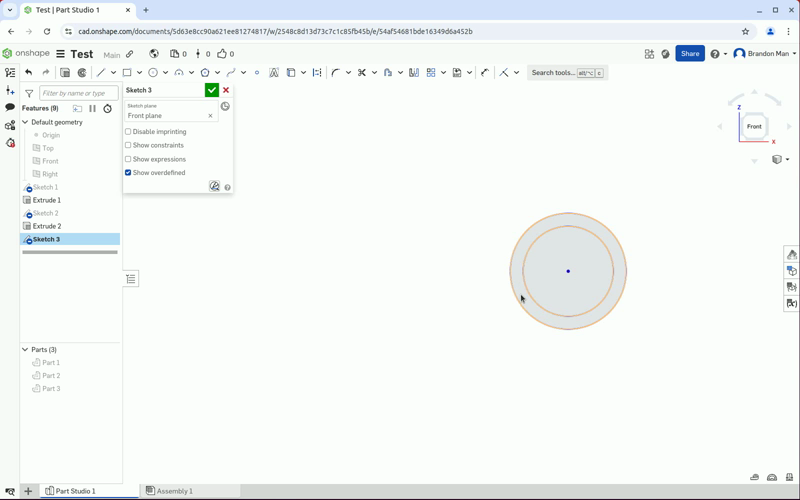
scroll(6)
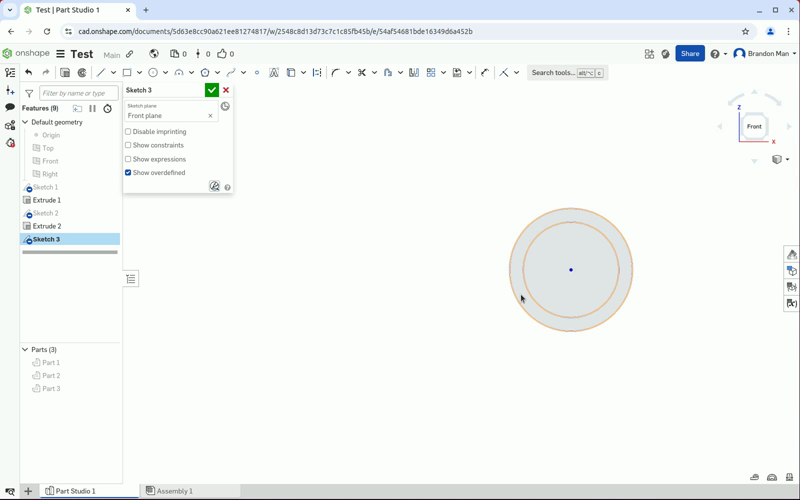
scroll(6)
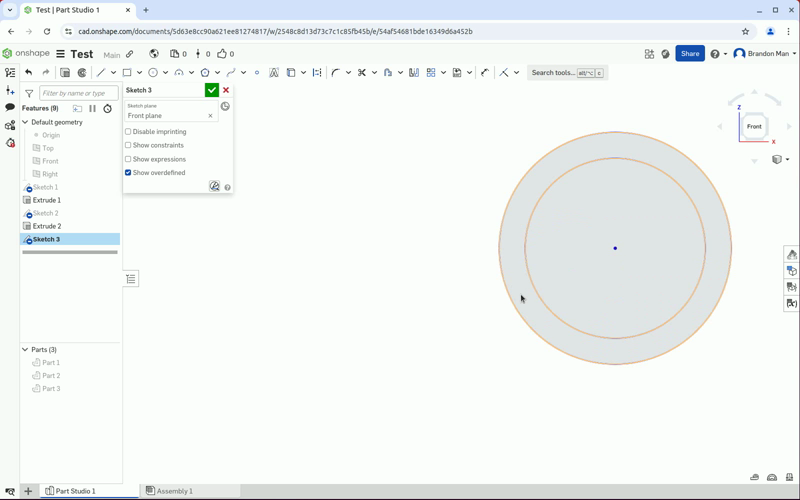
scroll(6)
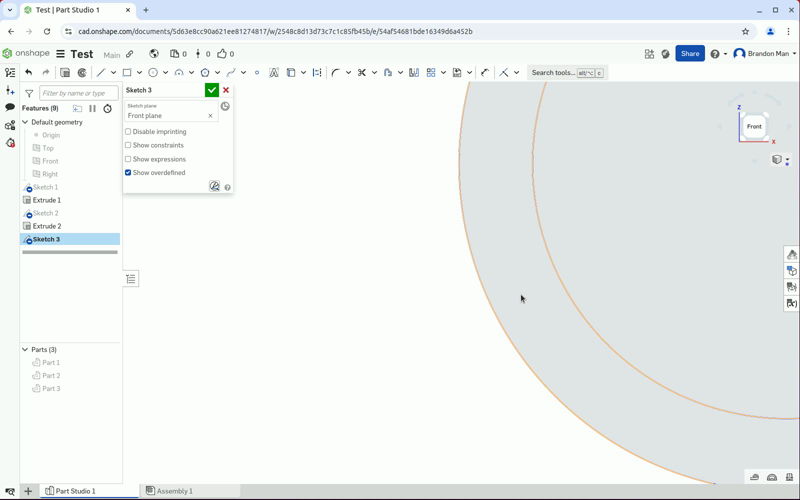
click(521, 294)
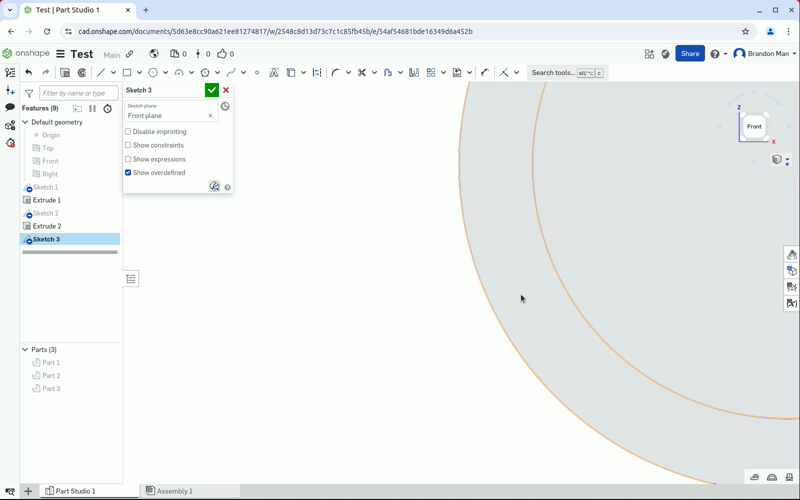
scroll(-6)
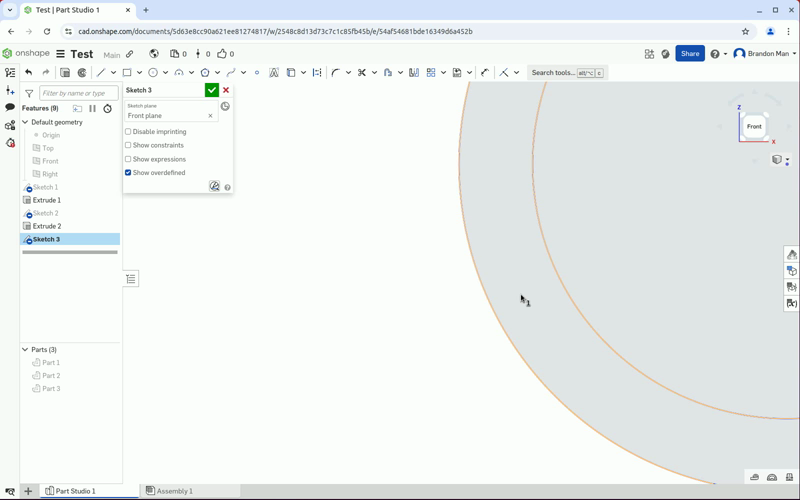
scroll(-6)
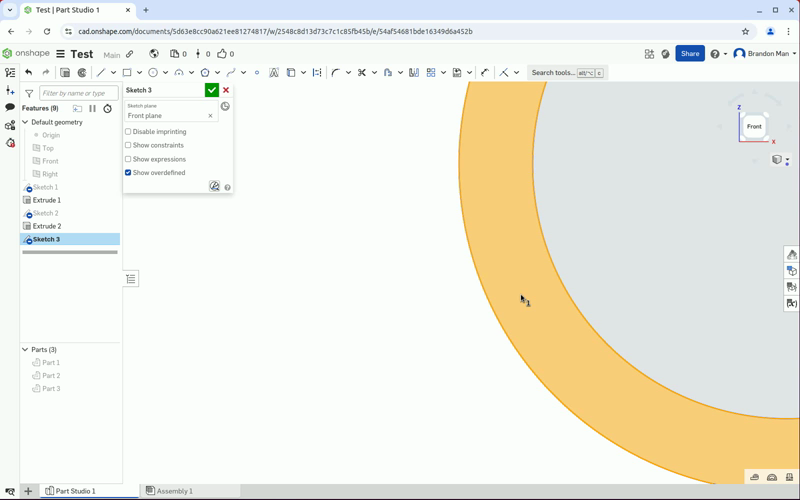
scroll(-6)
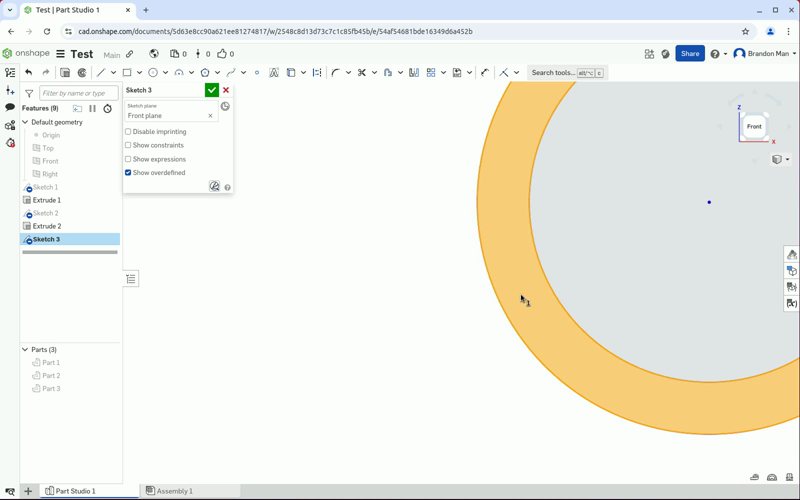
scroll(-6)
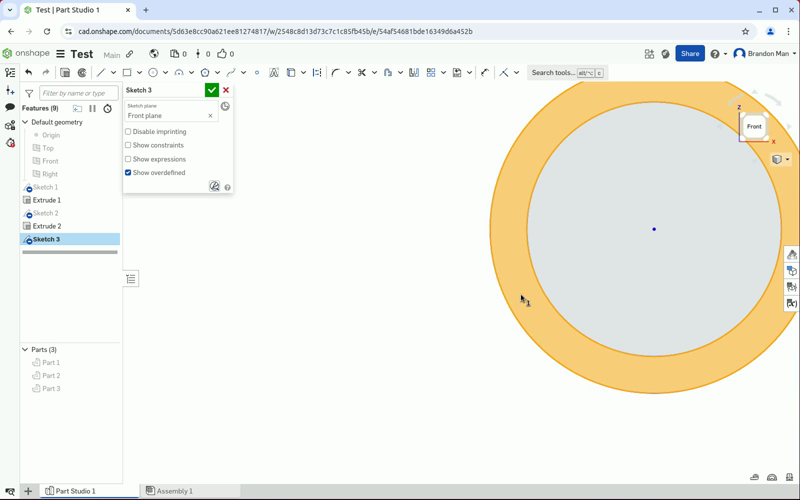
scroll(-6)
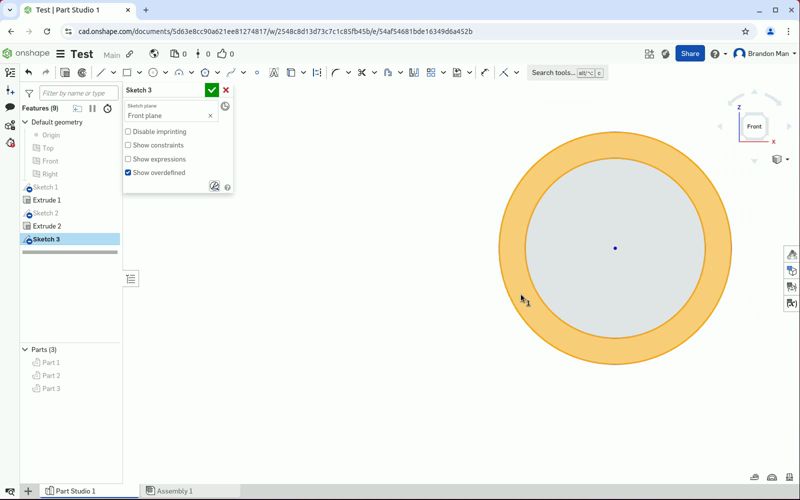
scroll(-6)
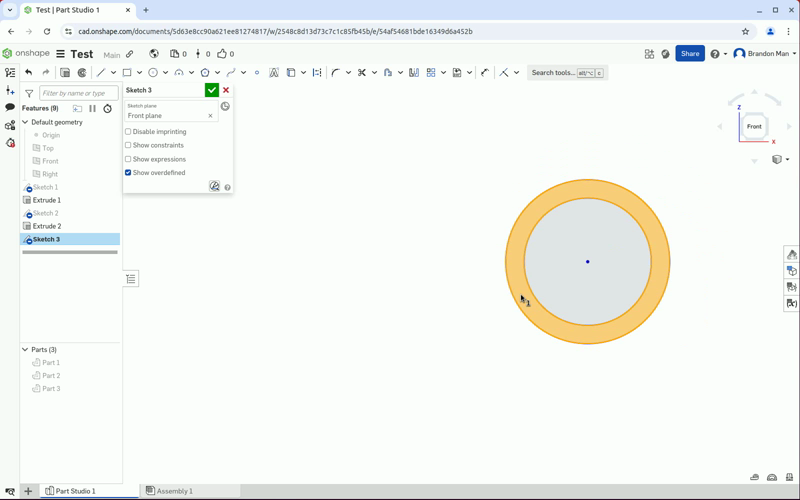
scroll(-6)
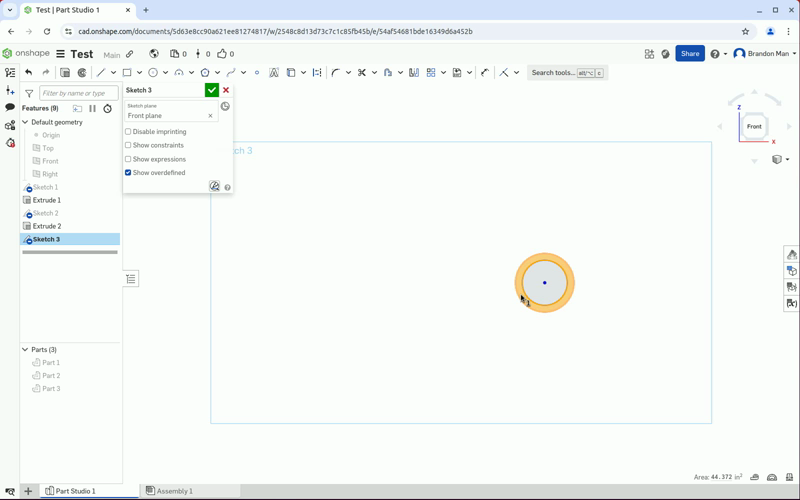
mouse_move(73, 352)
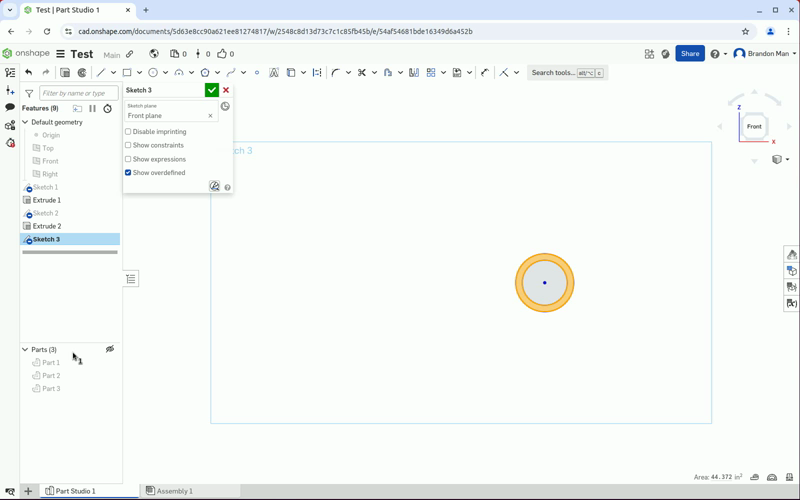
key(shift+y)
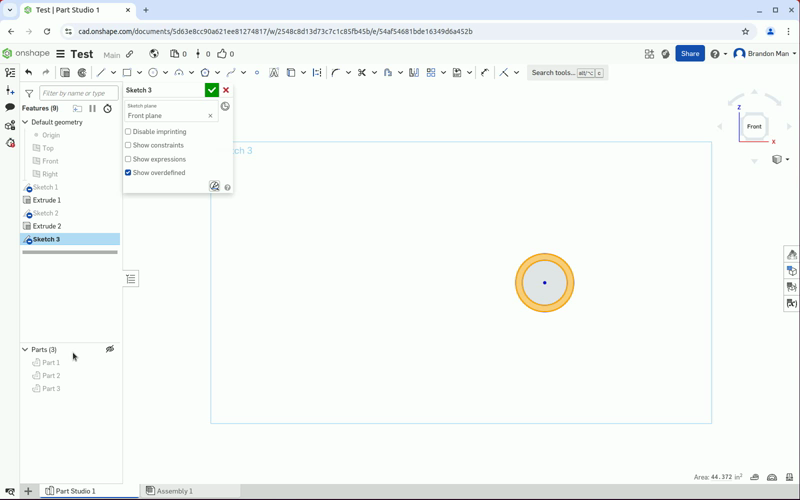
key(shift+e)
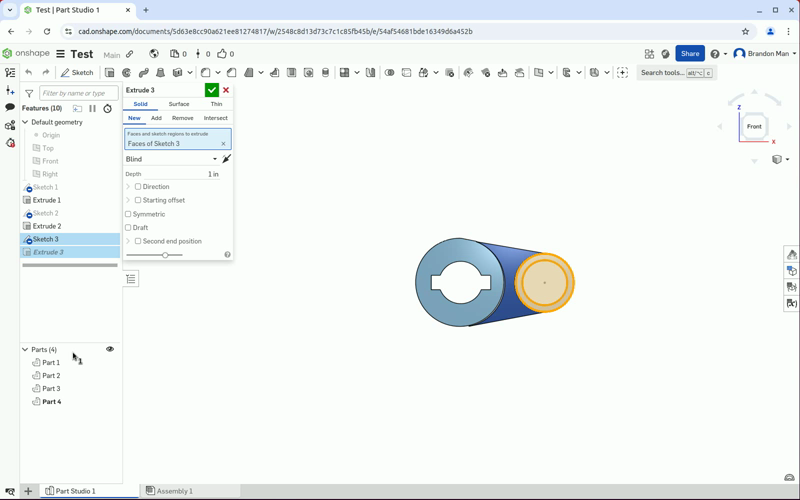
mouse_move(143, 106)
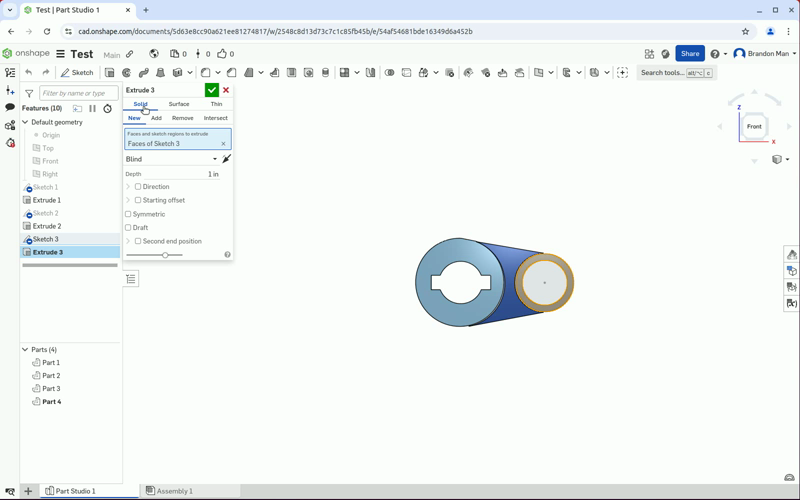
click(143, 106)
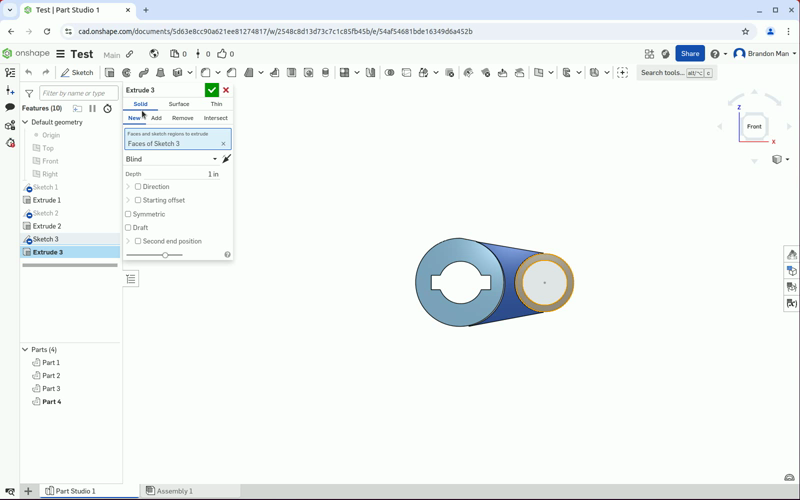
mouse_move(137, 120)
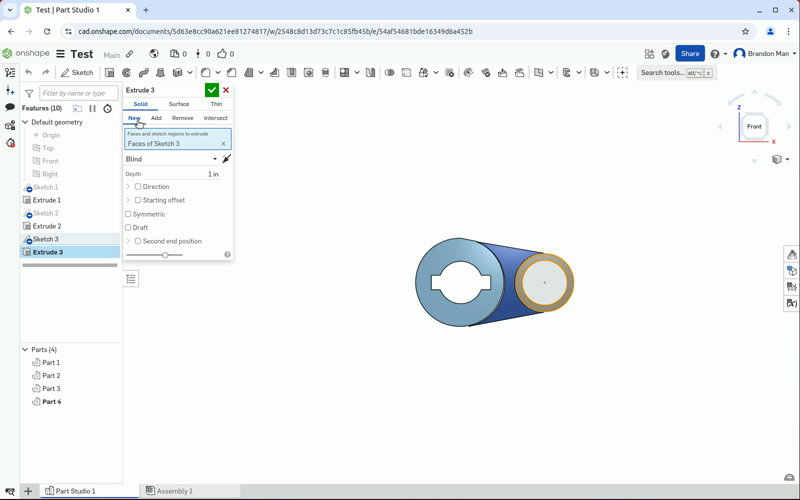
click(137, 120)
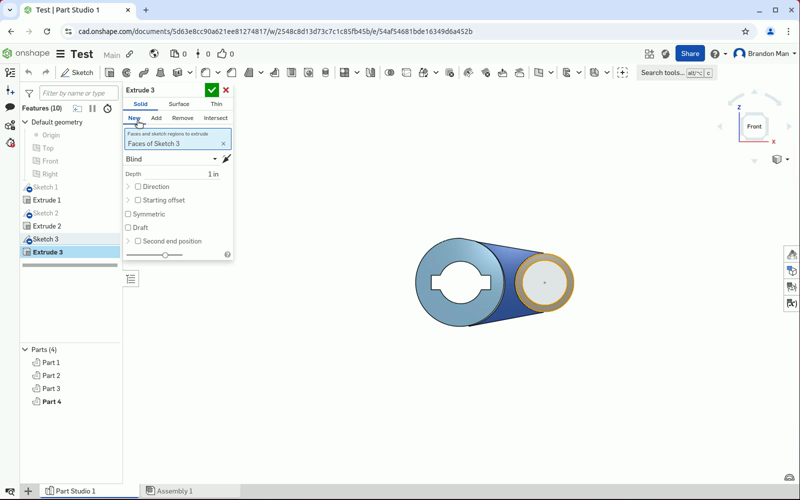
key(tab, 4)
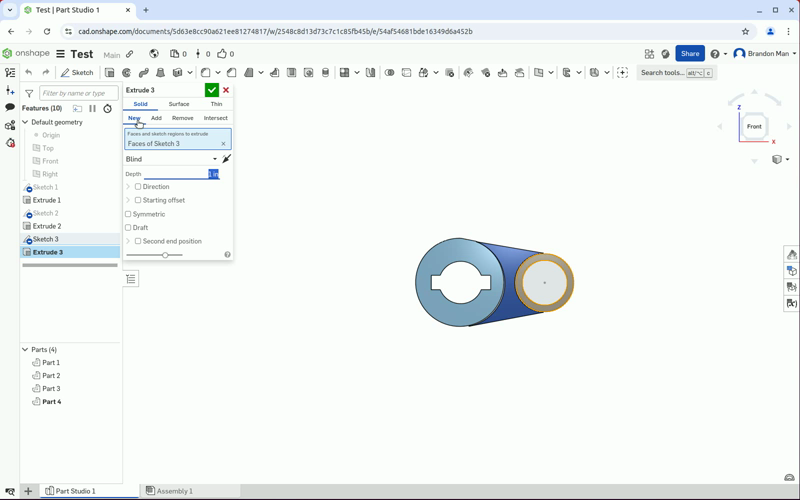
text(7.943)
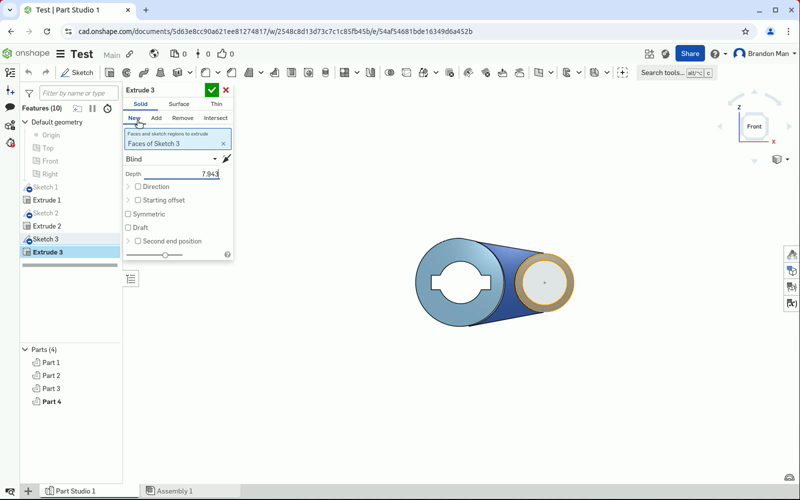
key(enter)
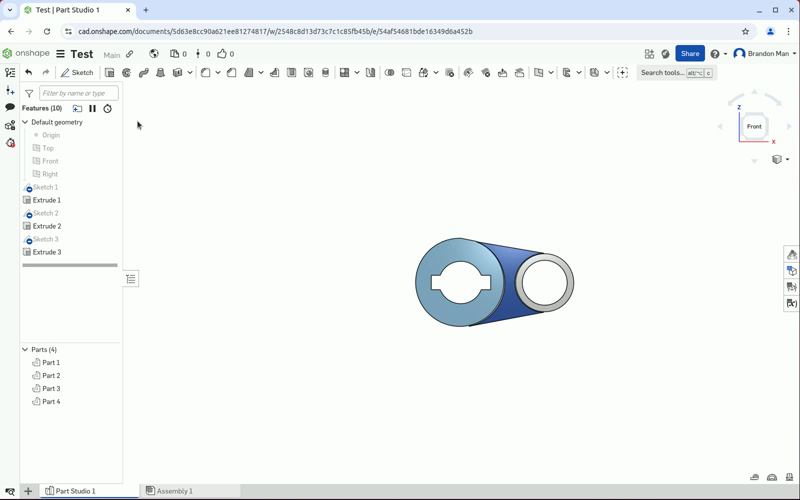
key(shift+h)
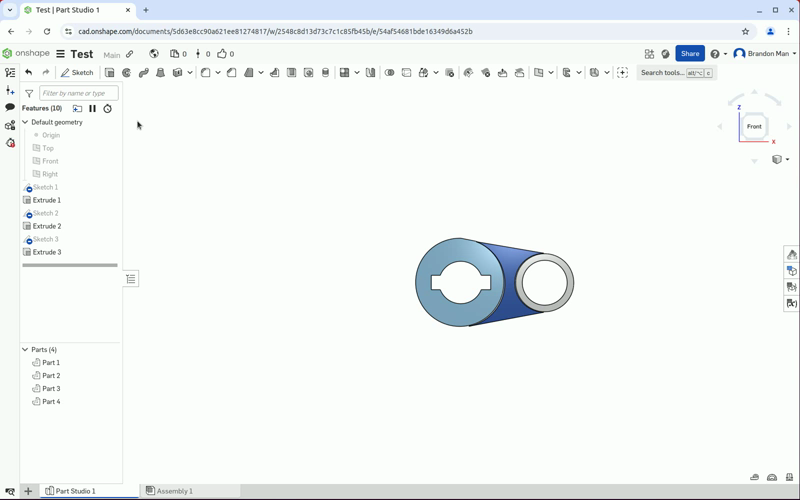
key(shift+h)
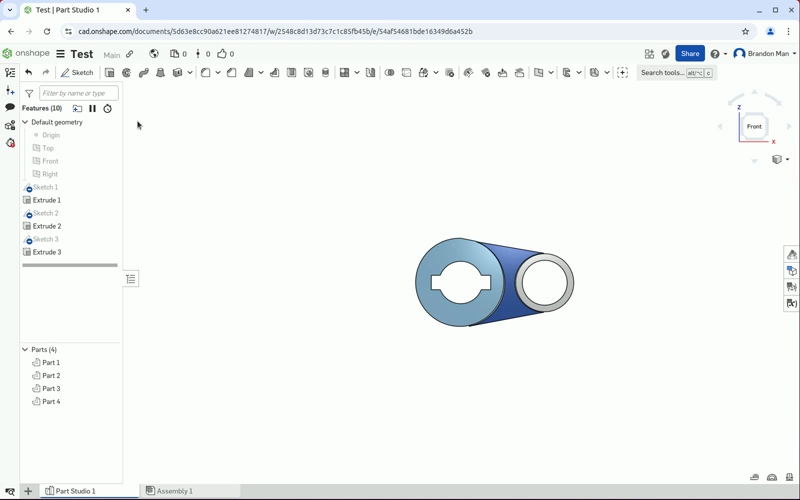
mouse_move(73, 189)
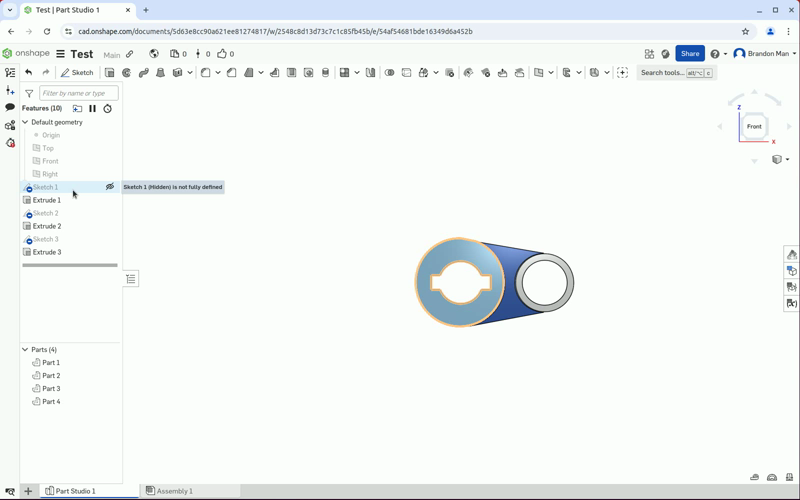
click(73, 189)
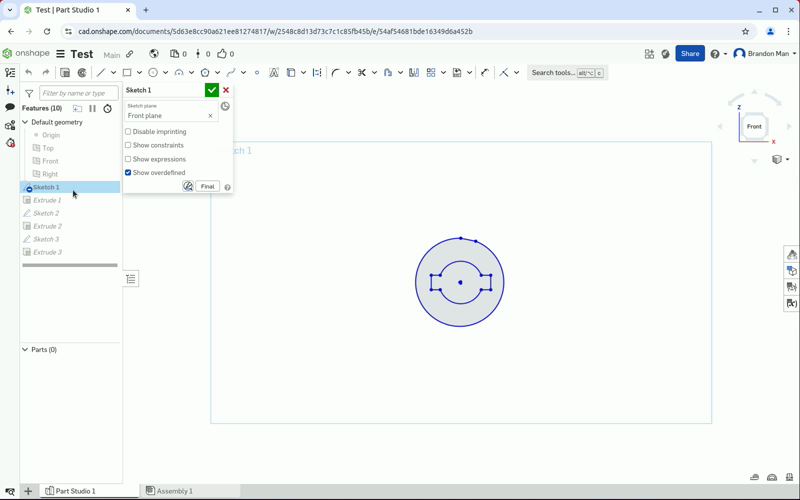
mouse_move(229, 92)
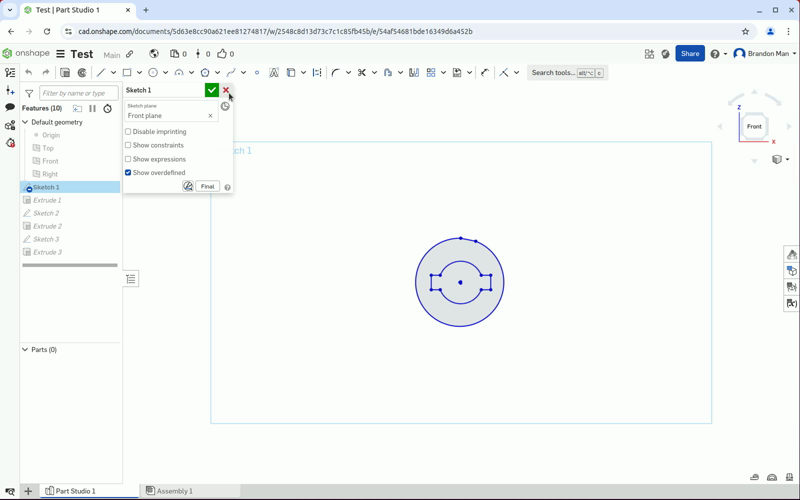
click(229, 92)
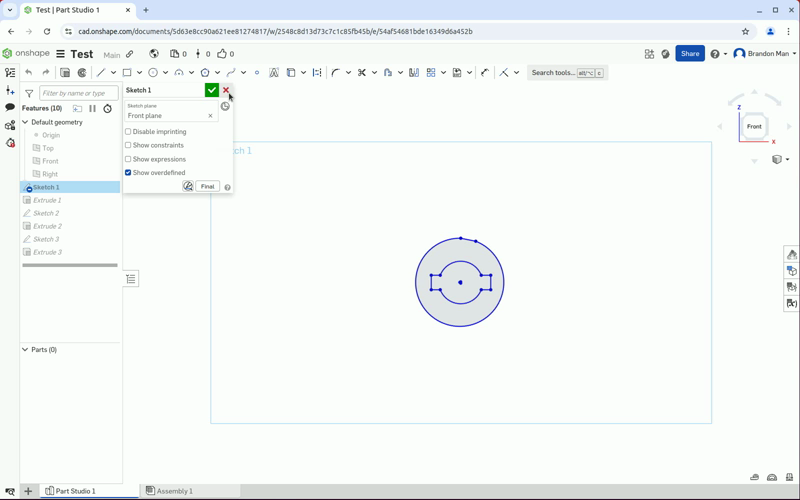
key(shift+s)
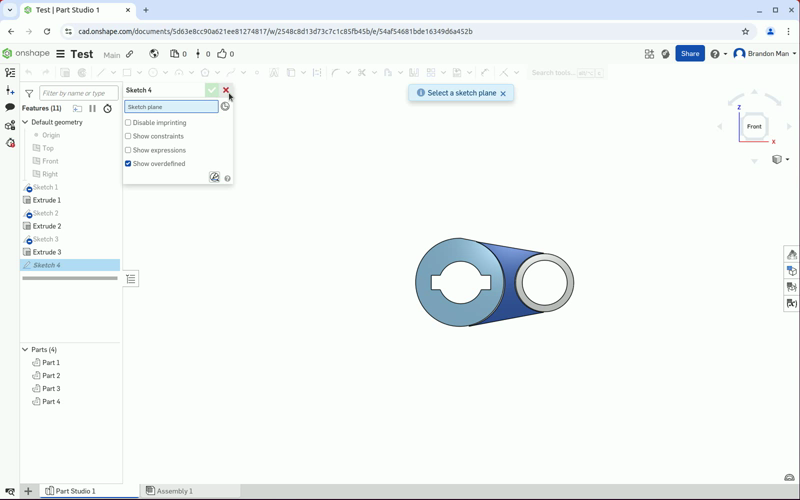
mouse_move(73, 163)
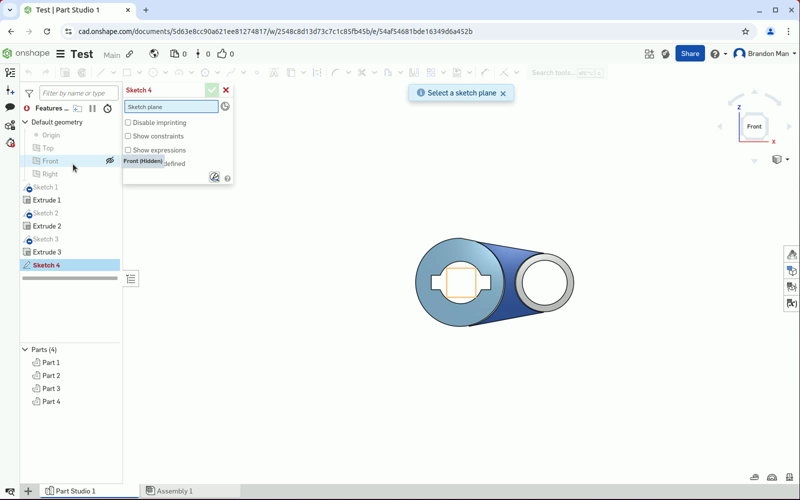
click(73, 163)
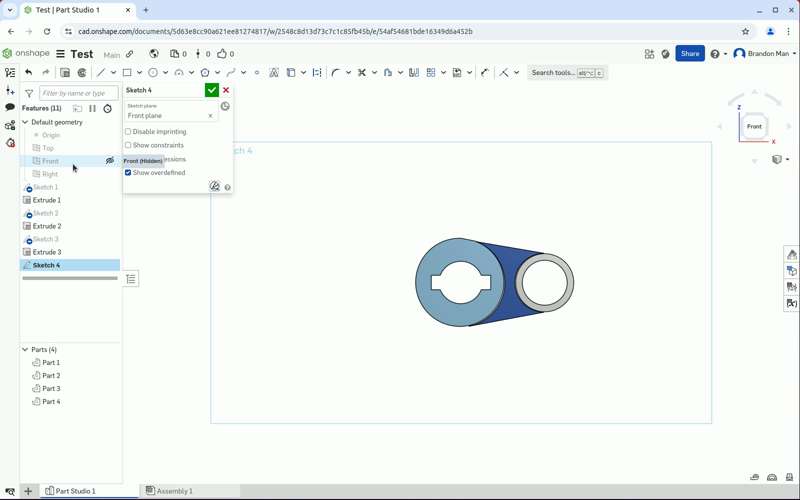
mouse_move(73, 352)
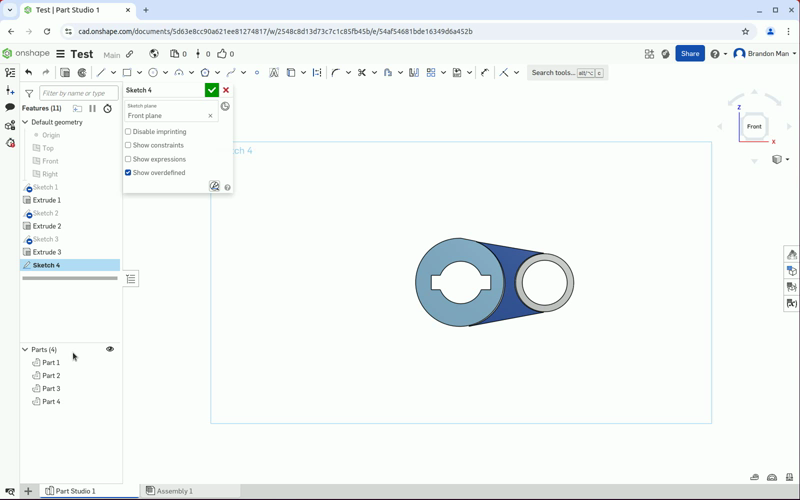
key(y)
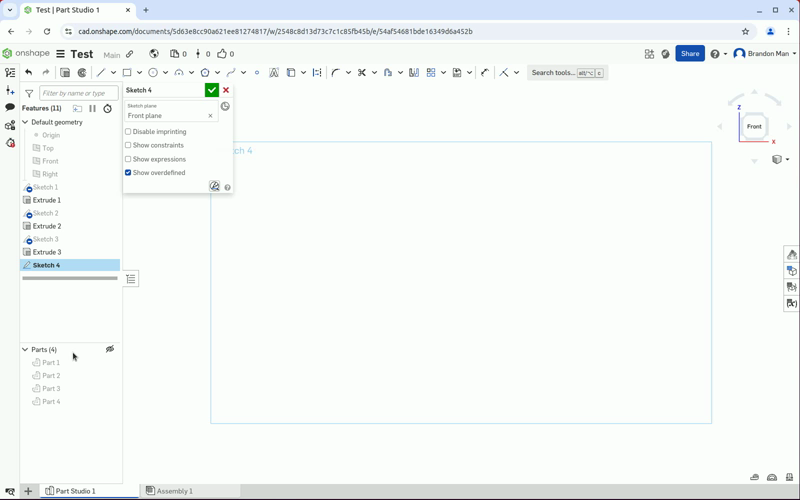
key(l)
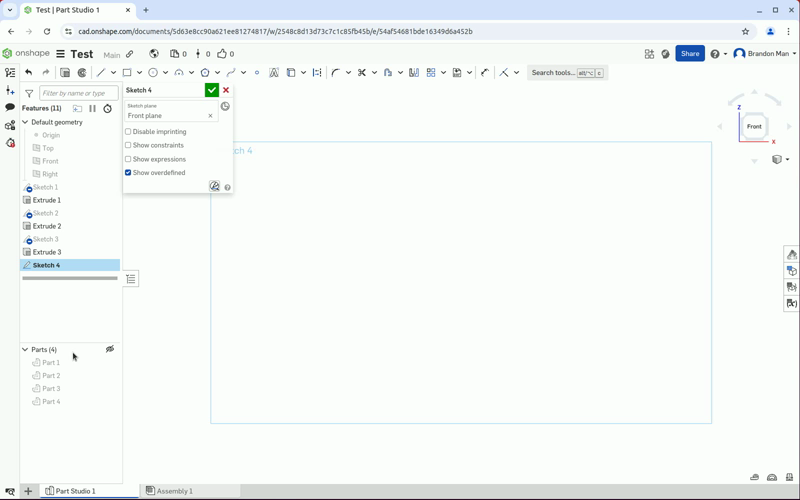
key_down(shift)
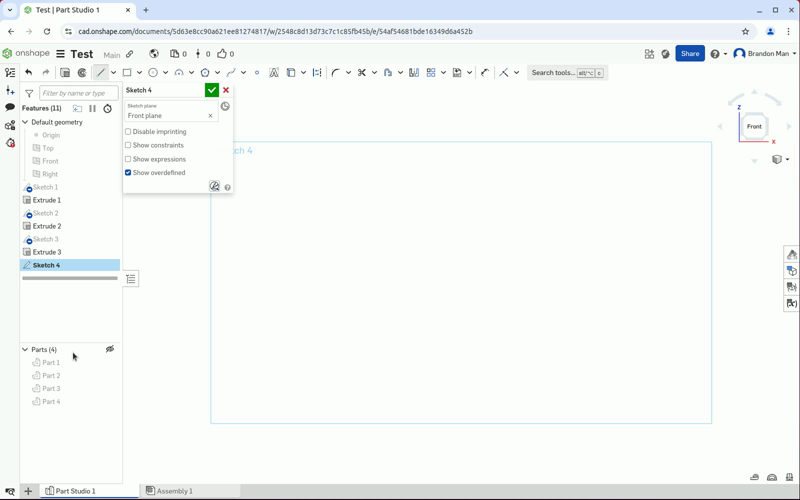
mouse_move(431, 290)
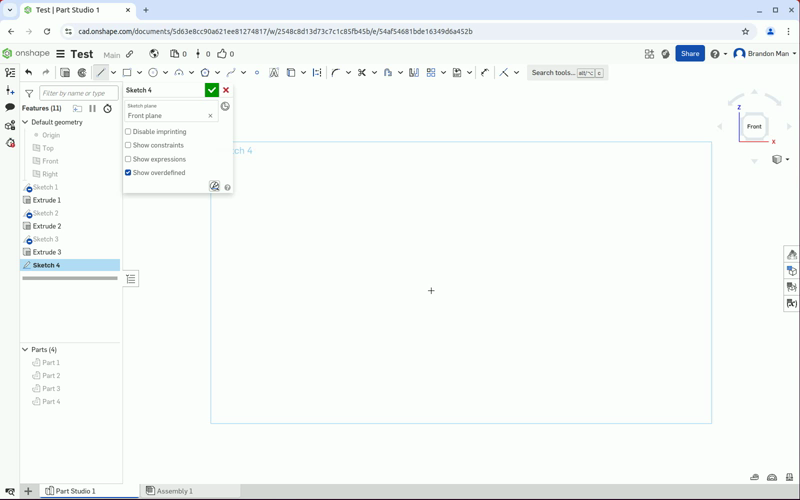
click(431, 290)
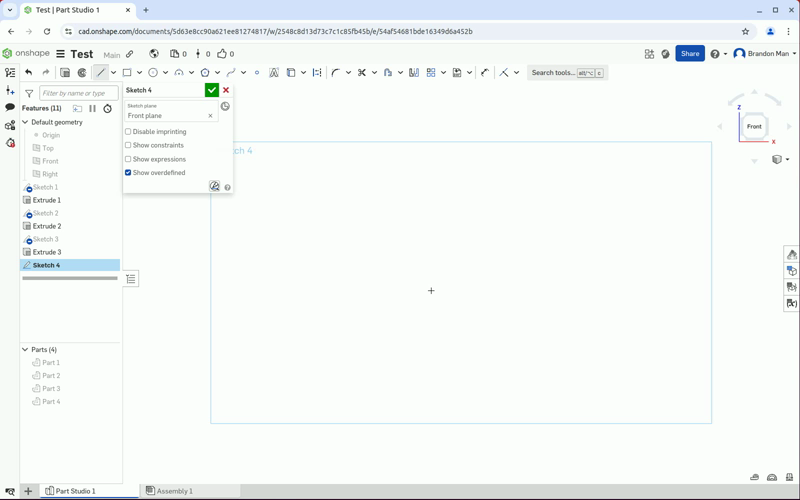
key_up(shift)
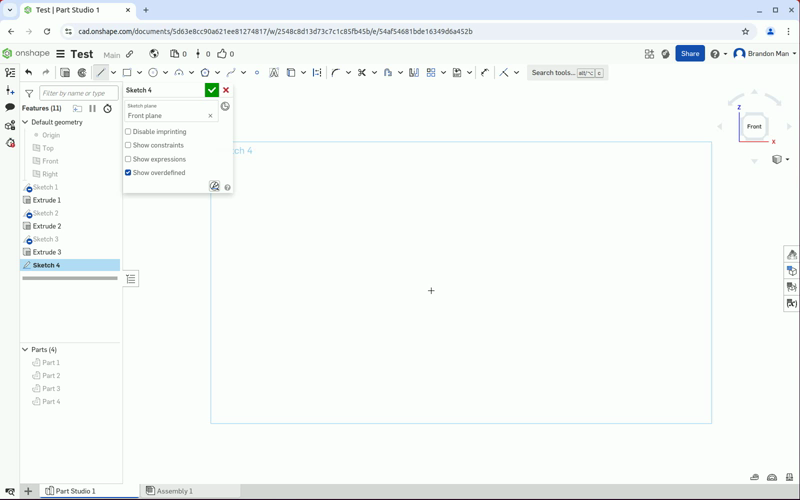
key_down(shift)
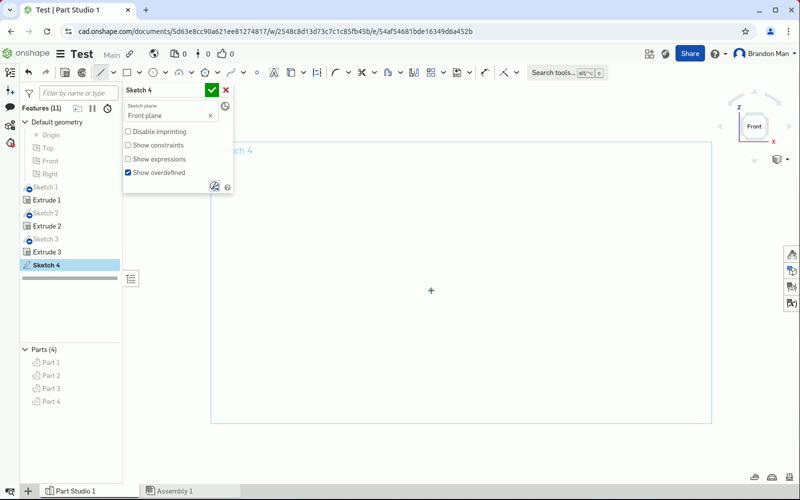
mouse_move(461, 290)
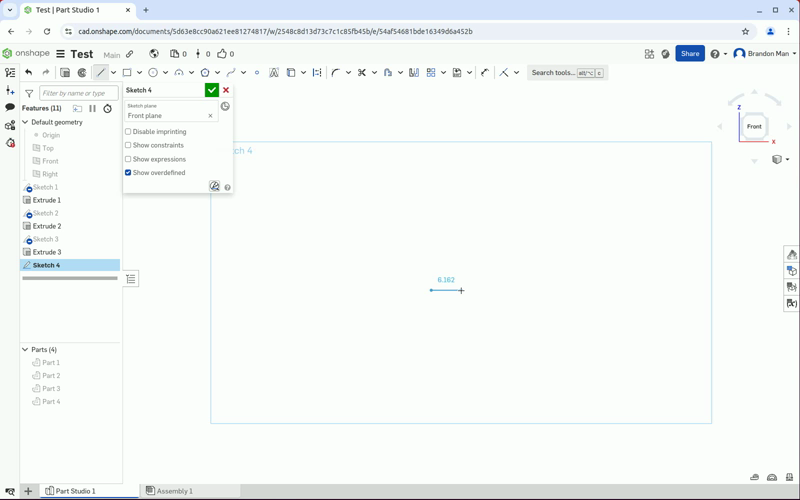
mouse_move(440, 290)
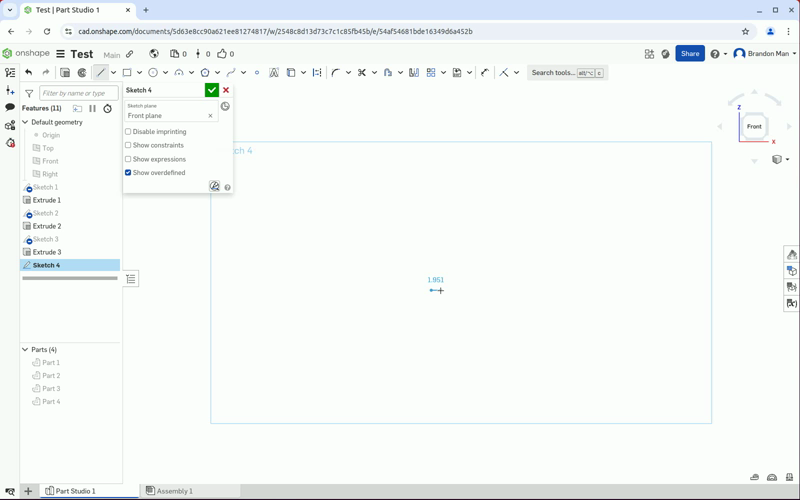
click(440, 290)
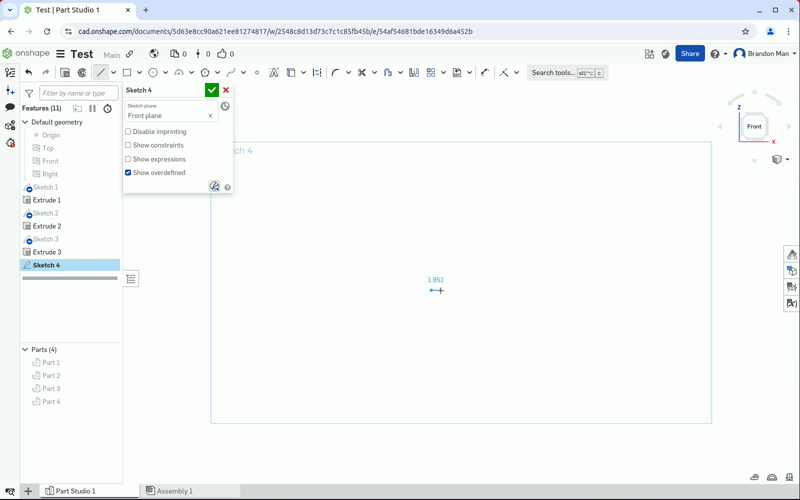
key_up(shift)
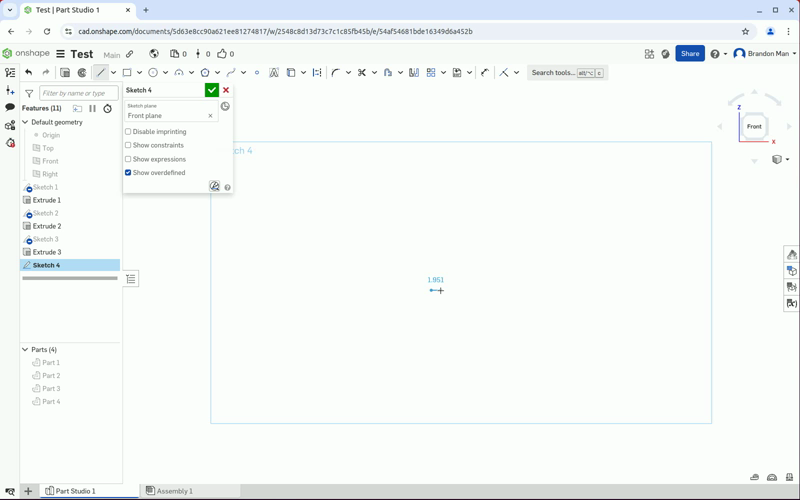
key(esc)
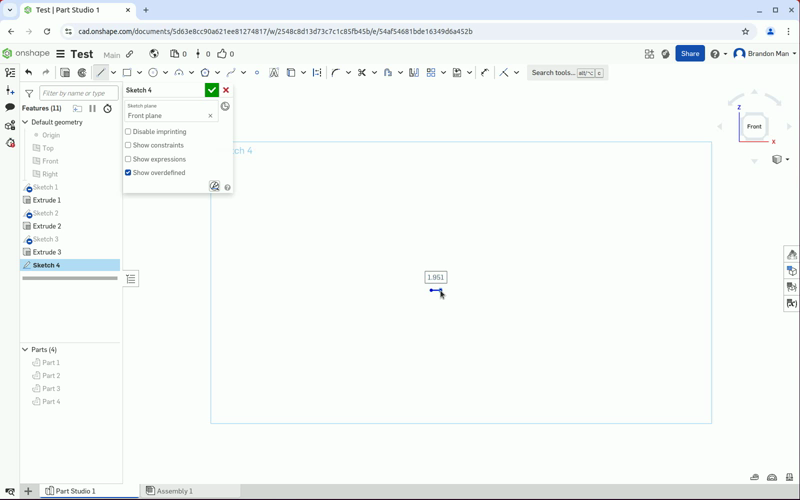
key(a)
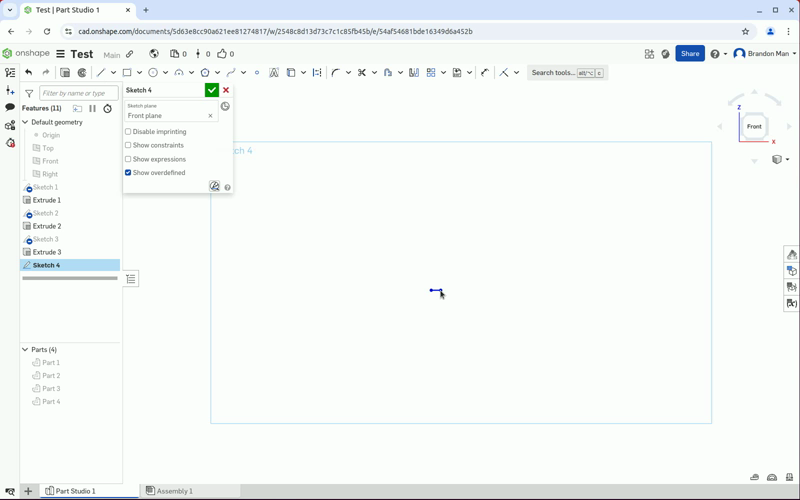
mouse_move(440, 290)
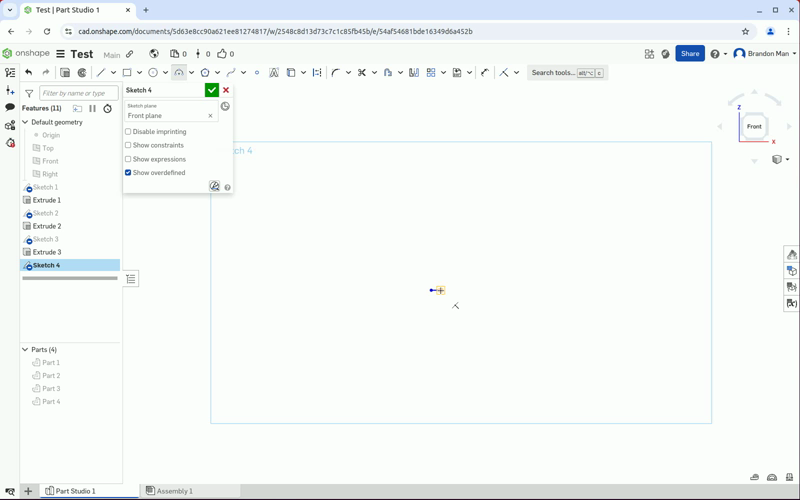
click(440, 290)
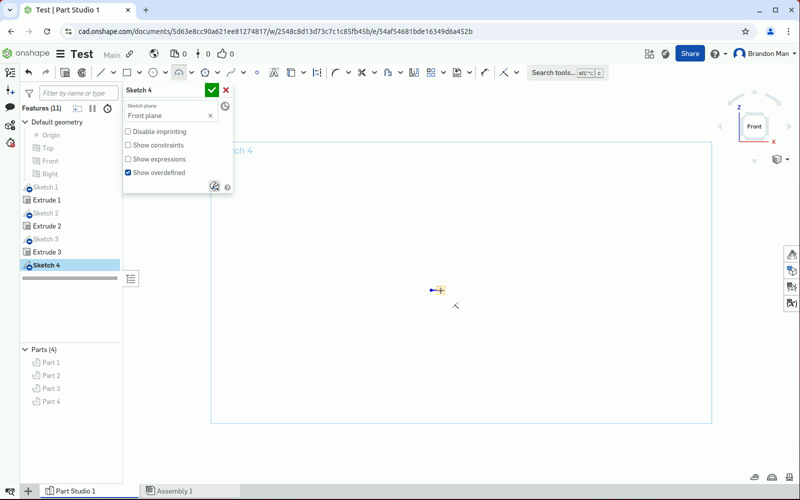
key_down(shift)
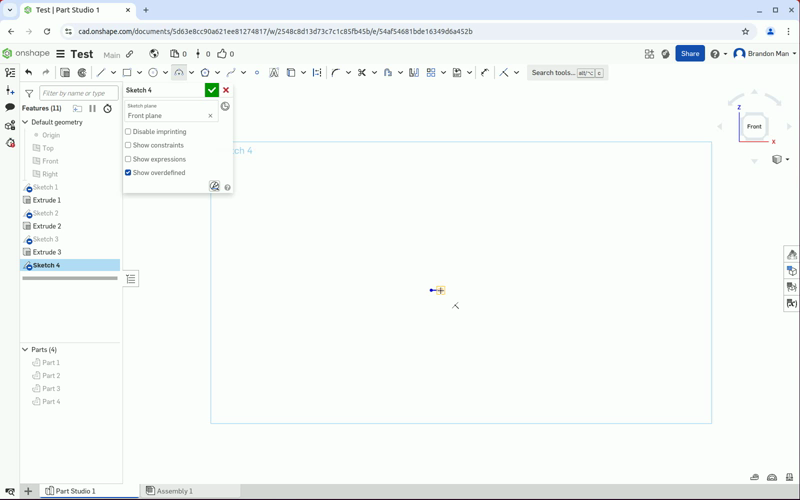
mouse_move(440, 273)
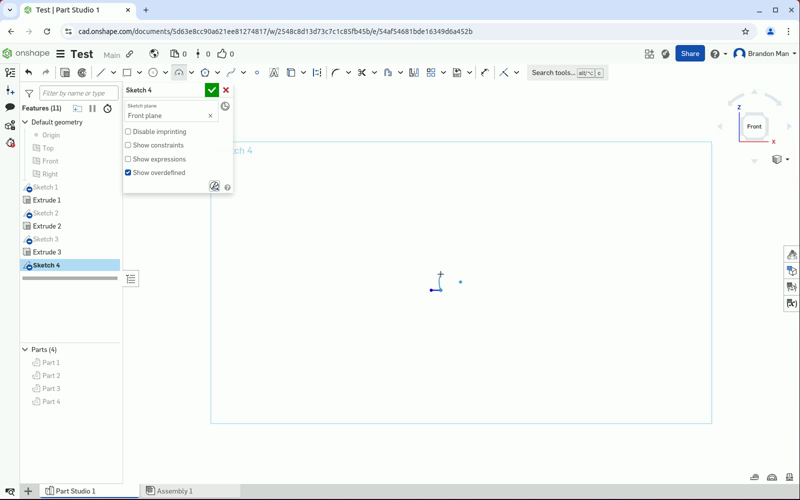
click(440, 273)
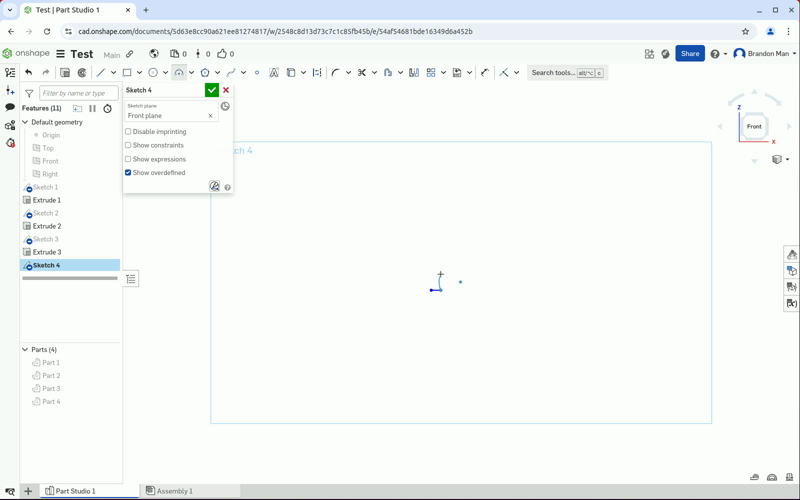
mouse_move(439, 281)
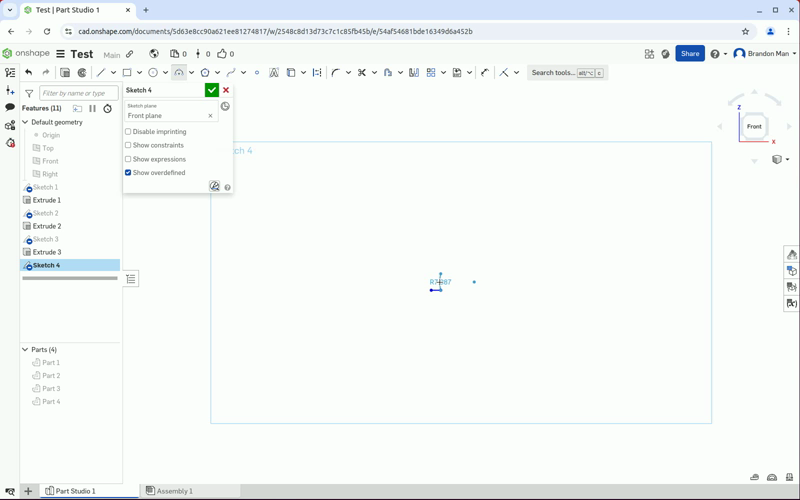
click(439, 281)
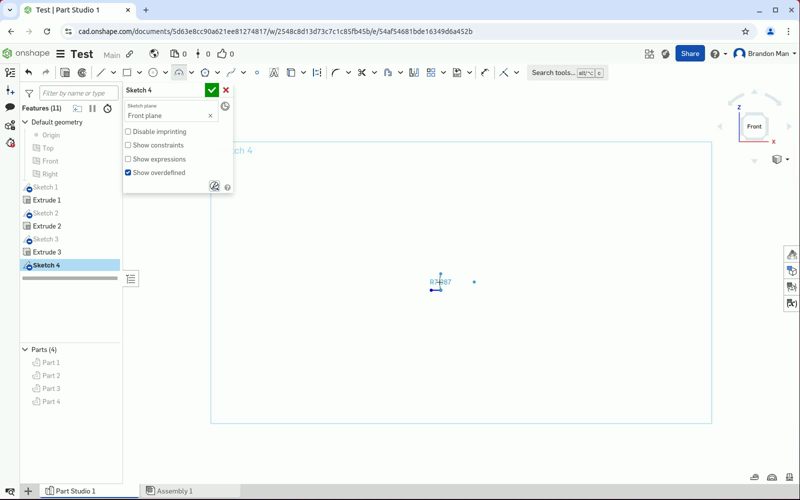
key_up(shift)
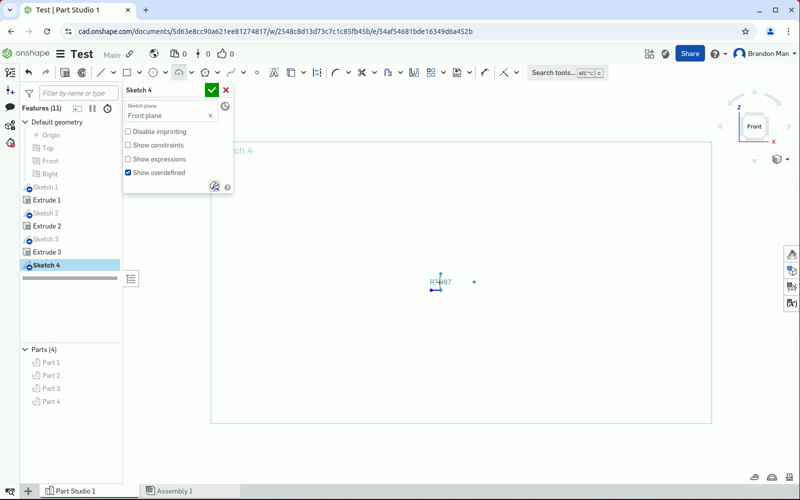
key(esc)
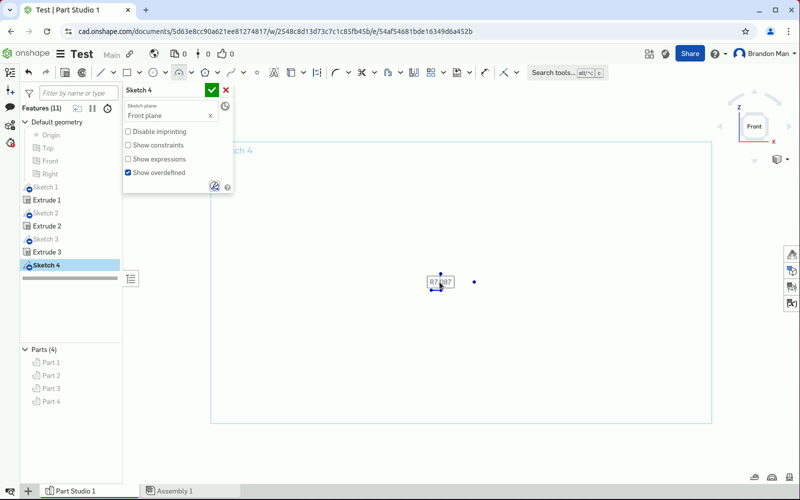
key(l)
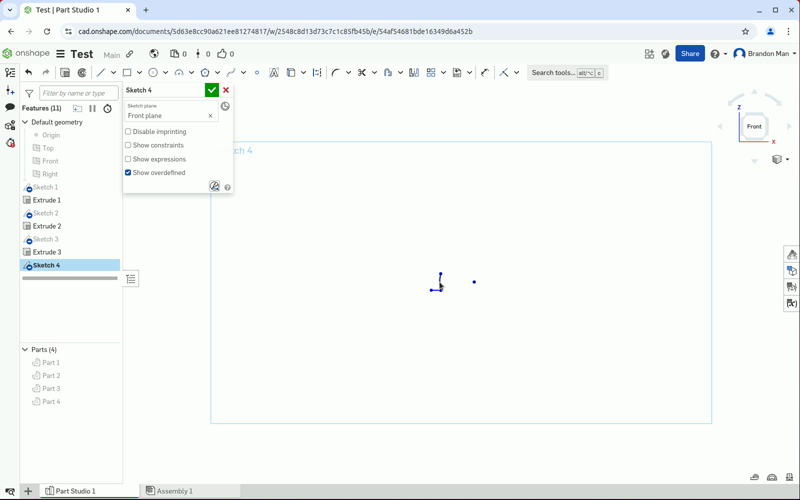
mouse_move(440, 273)
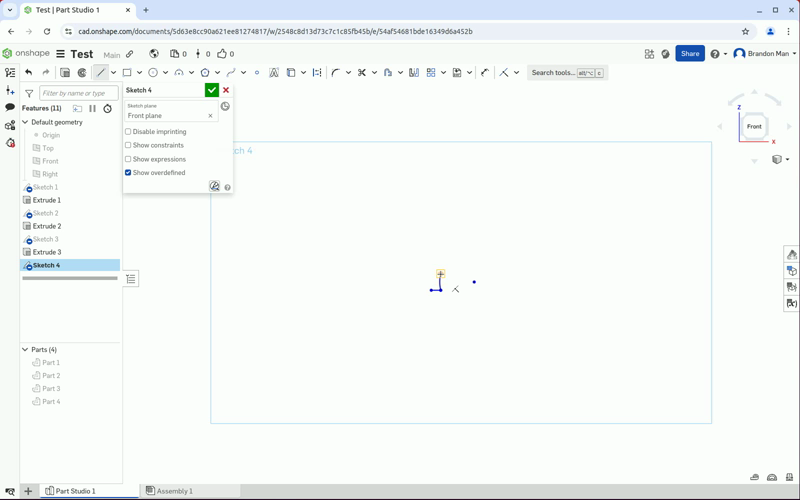
click(440, 273)
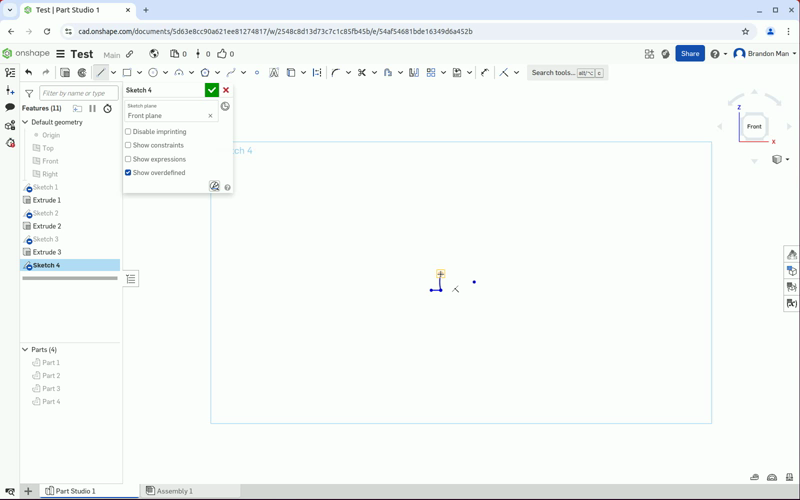
key_down(shift)
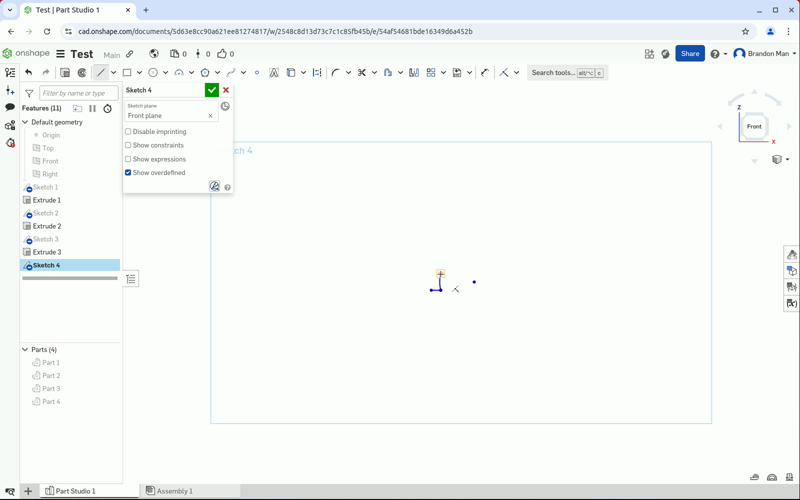
mouse_move(470, 273)
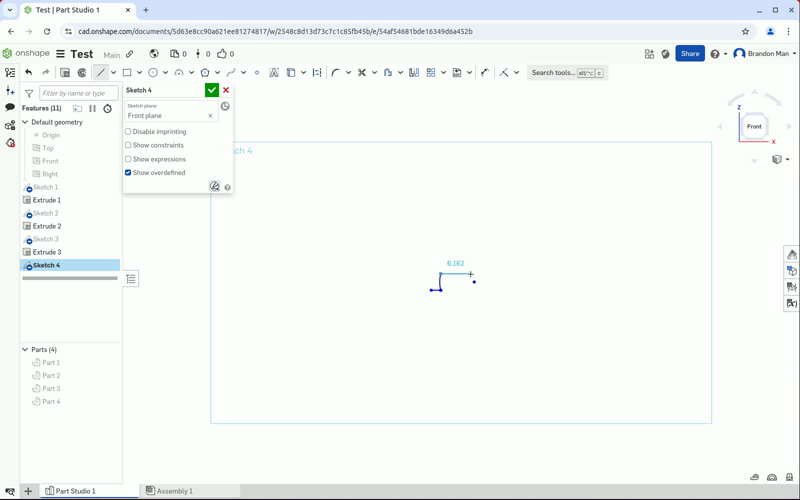
mouse_move(431, 273)
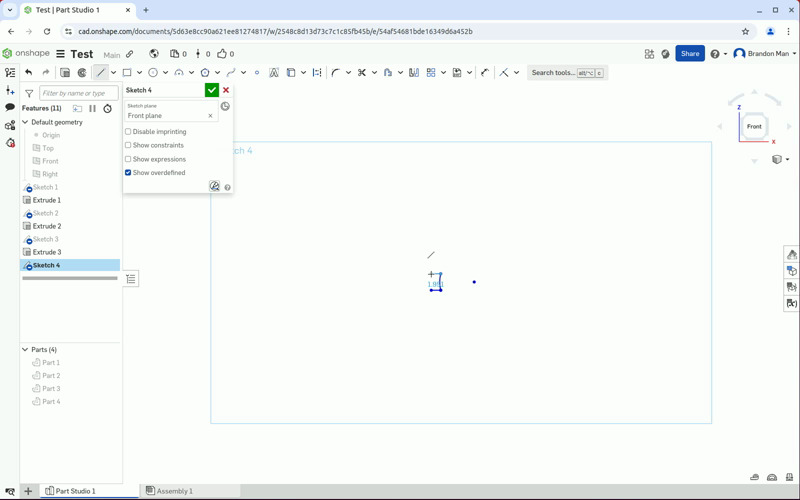
click(431, 273)
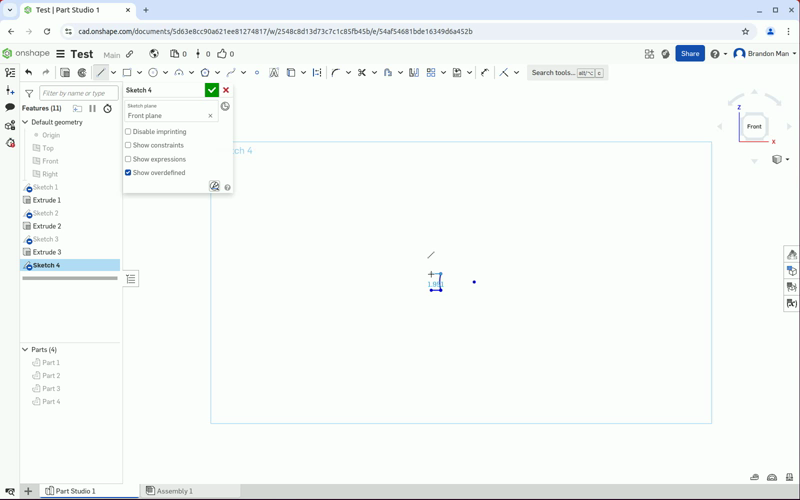
key_up(shift)
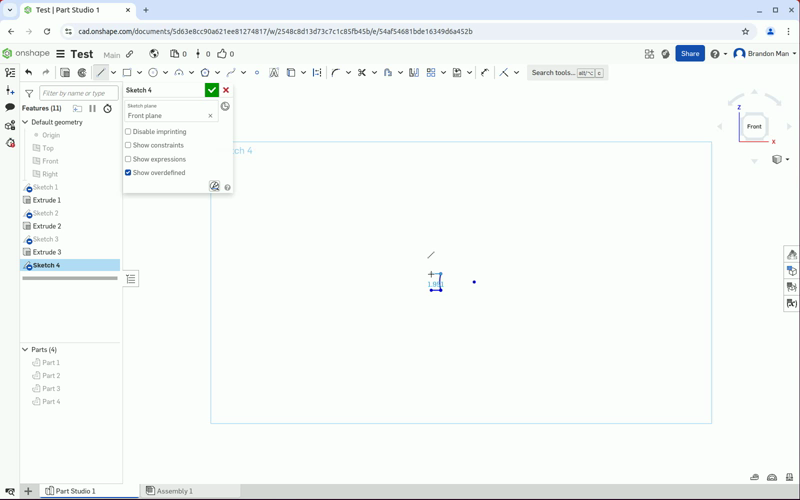
mouse_move(461, 273)
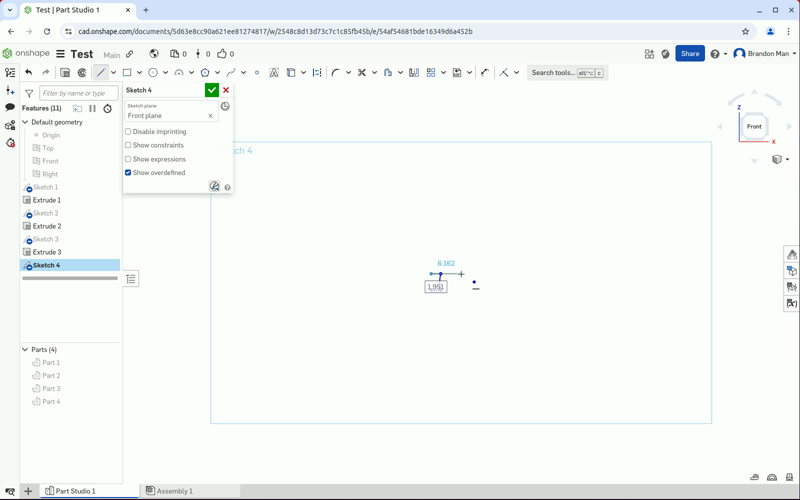
key_down(shift)
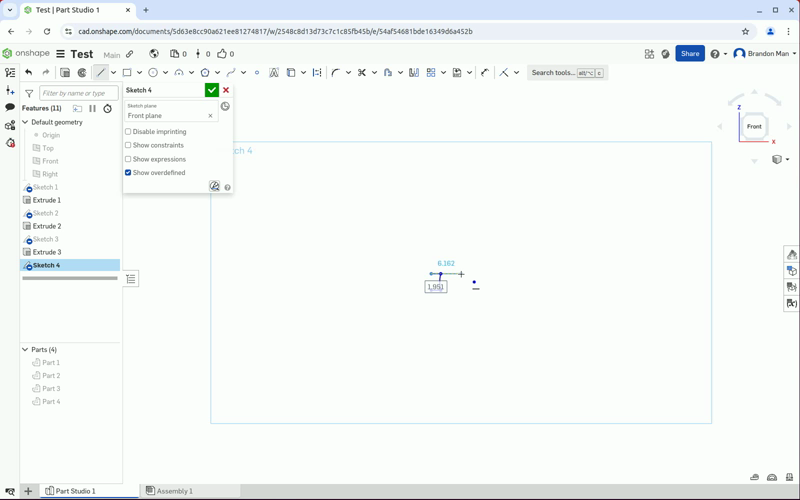
mouse_move(431, 290)
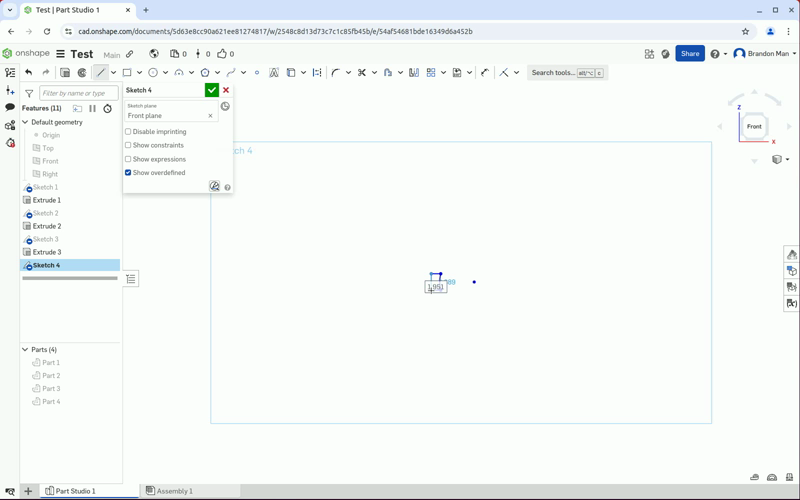
key_up(shift)
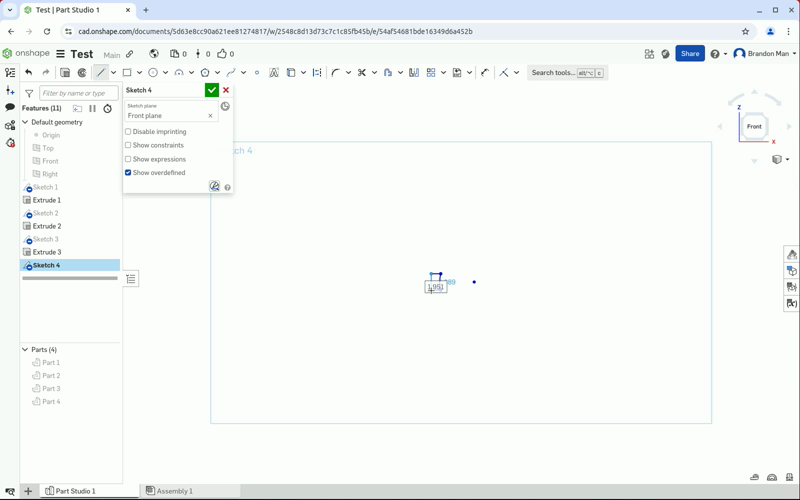
click(431, 290)
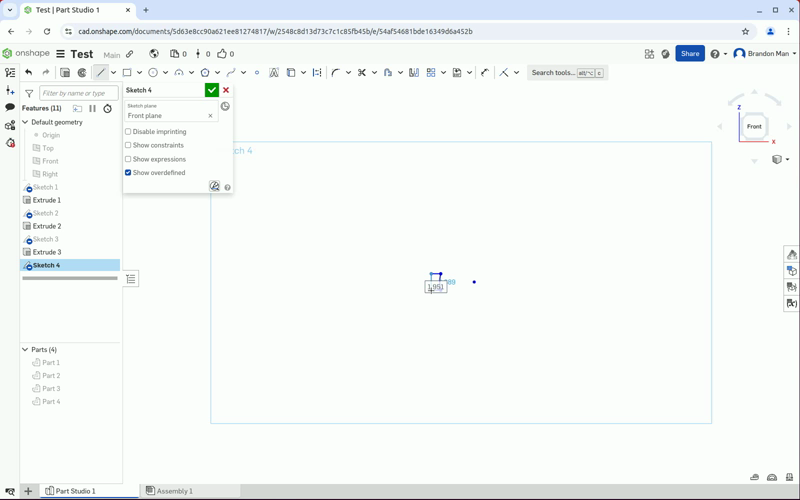
key(esc)
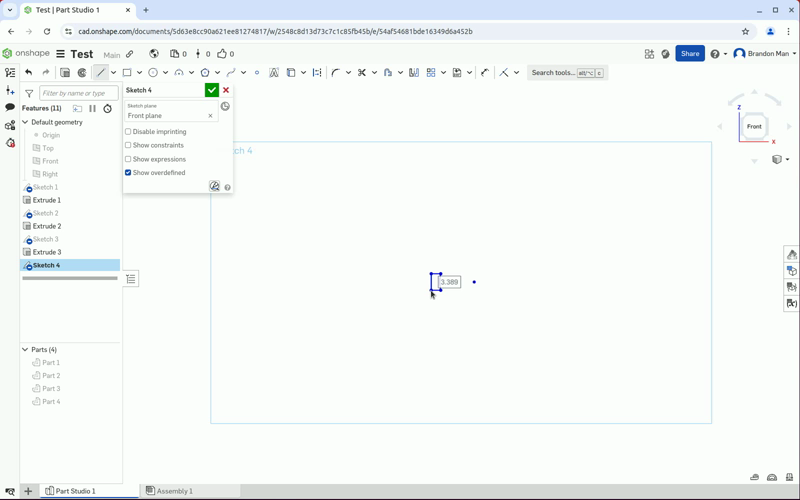
mouse_move(439, 287)
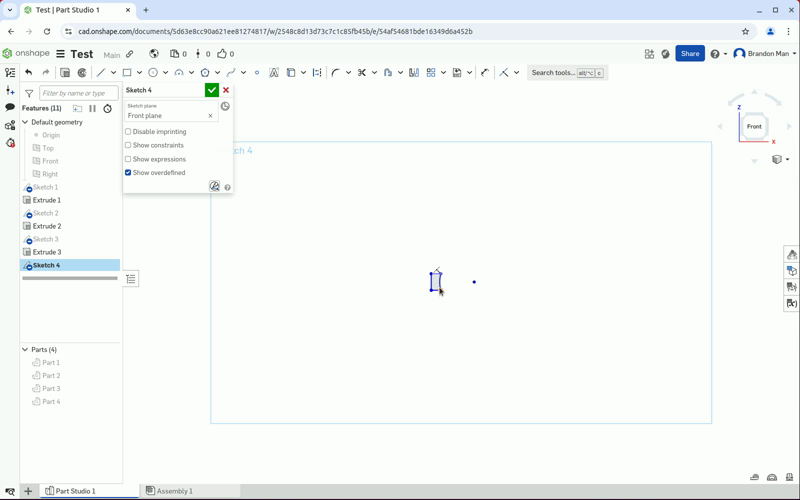
scroll(6)
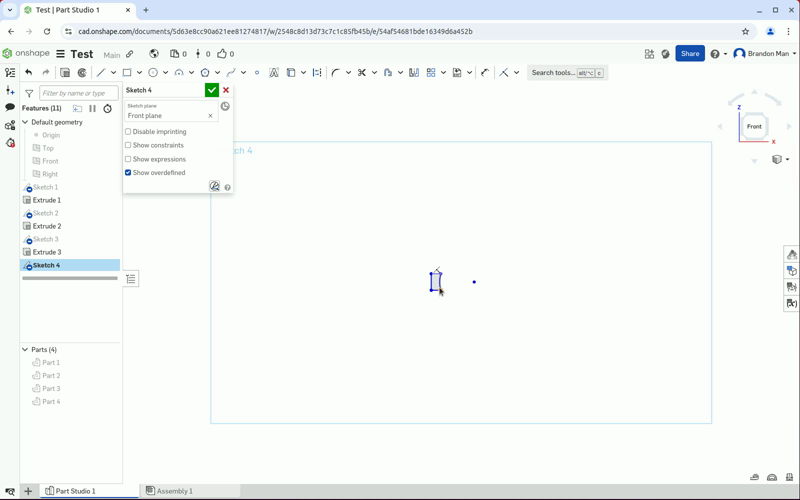
scroll(6)
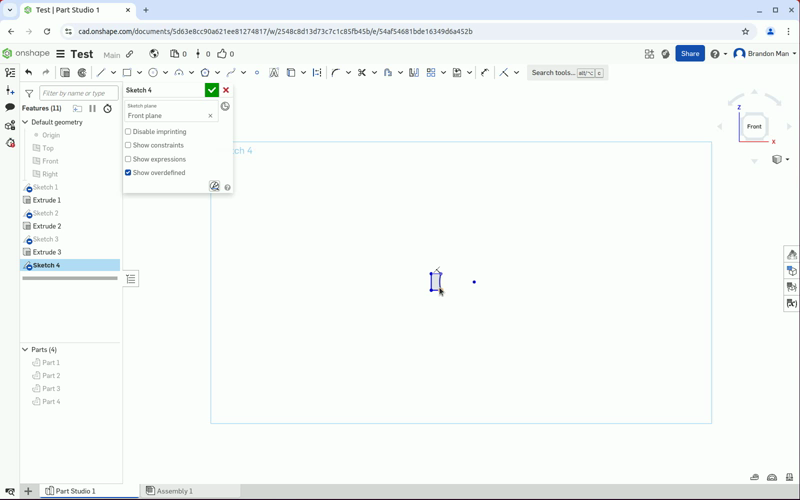
scroll(6)
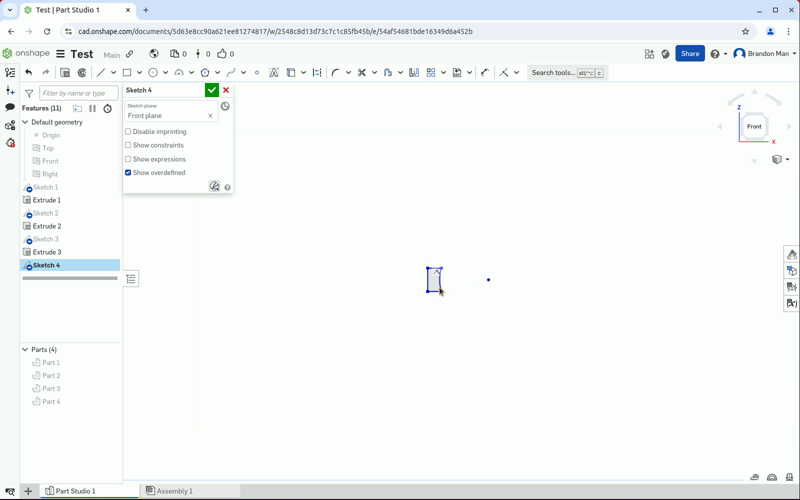
scroll(6)
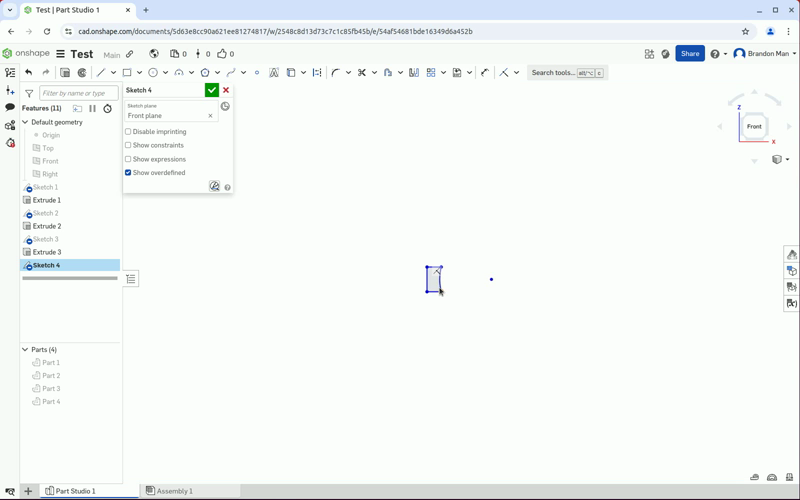
scroll(6)
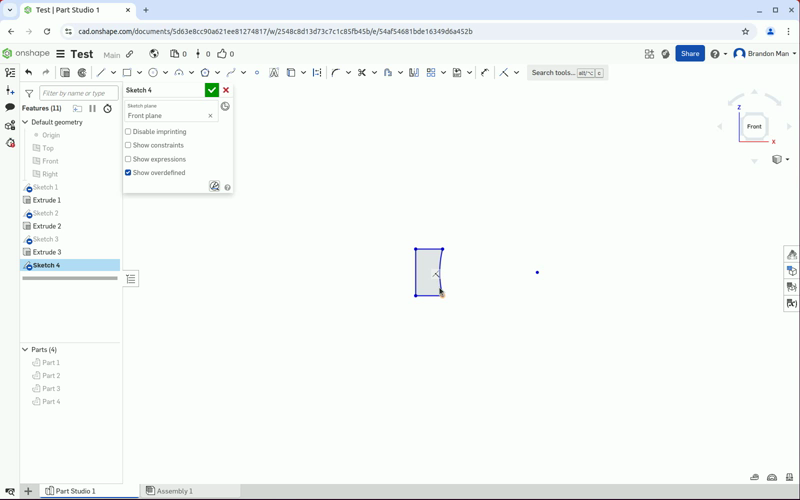
scroll(6)
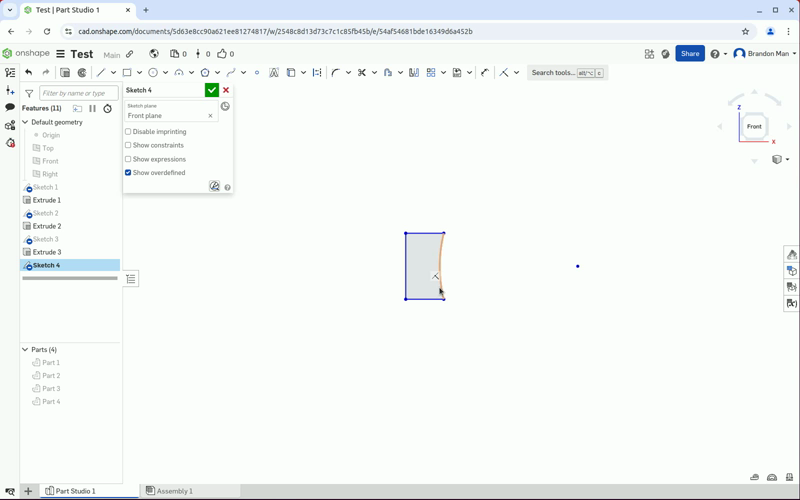
scroll(6)
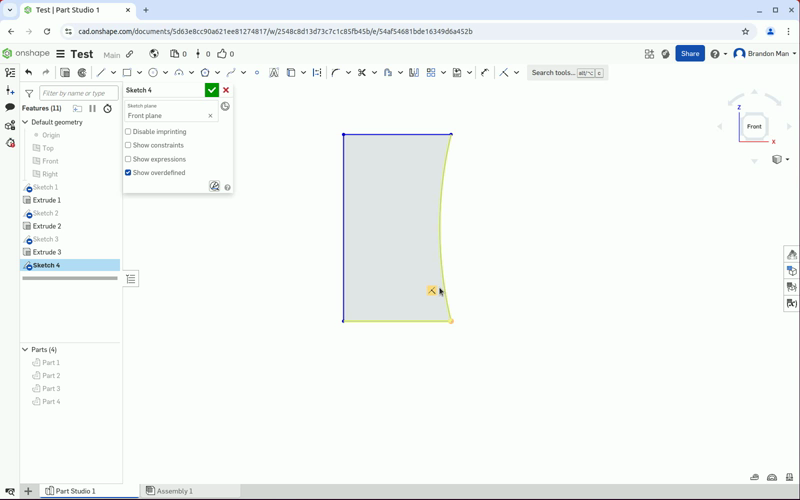
click(439, 287)
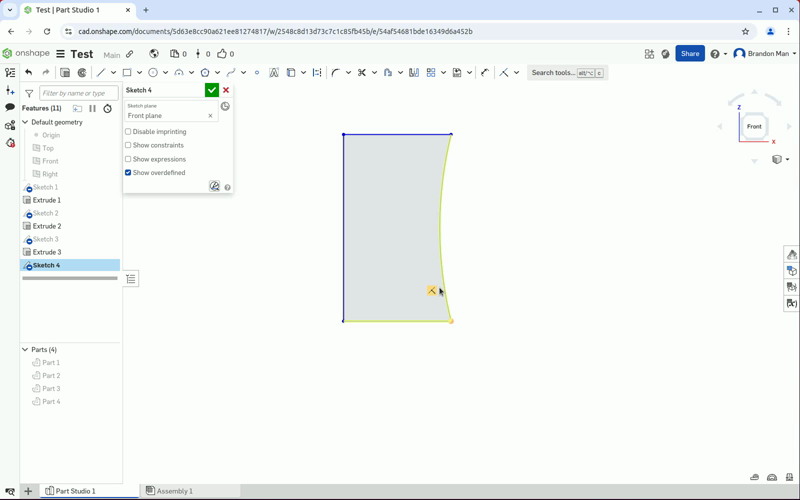
scroll(-6)
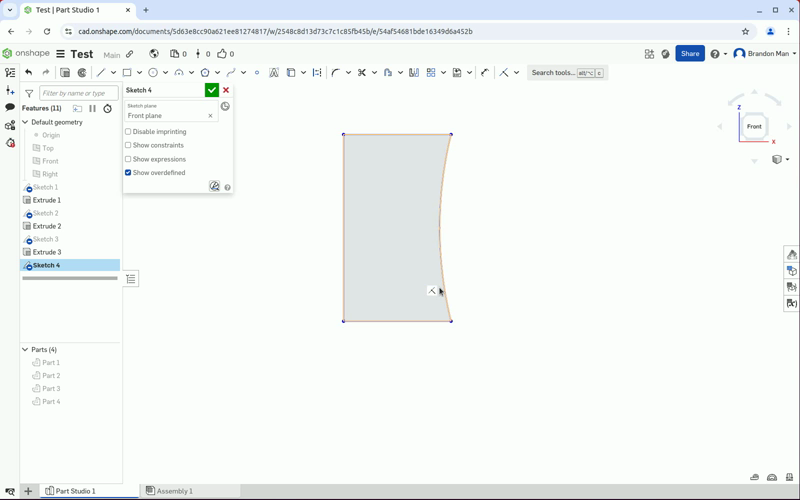
scroll(-6)
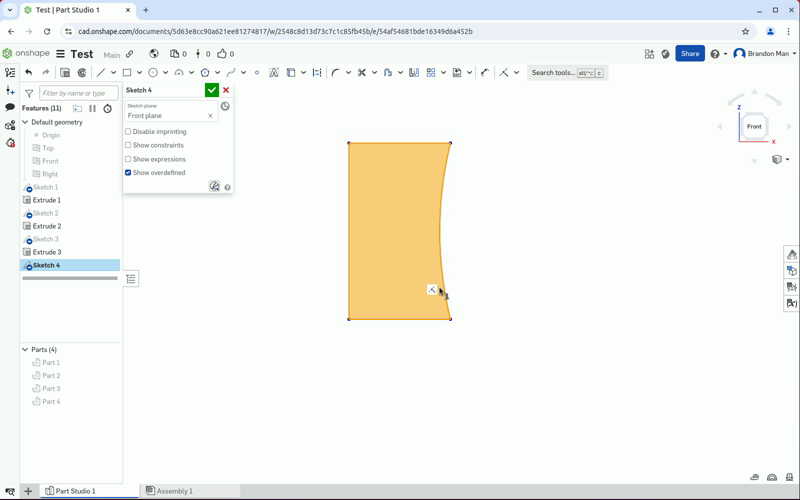
scroll(-6)
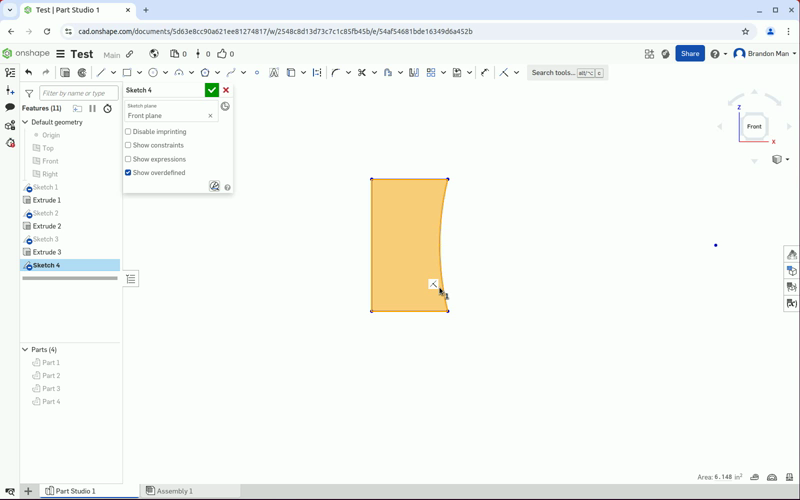
scroll(-6)
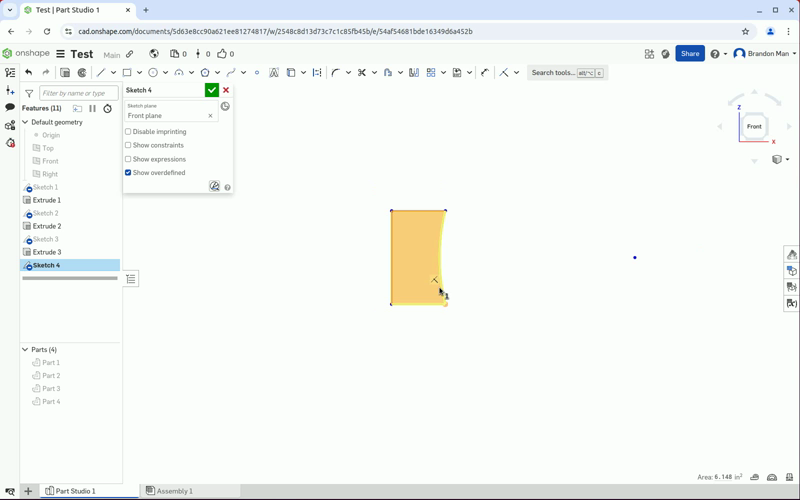
scroll(-6)
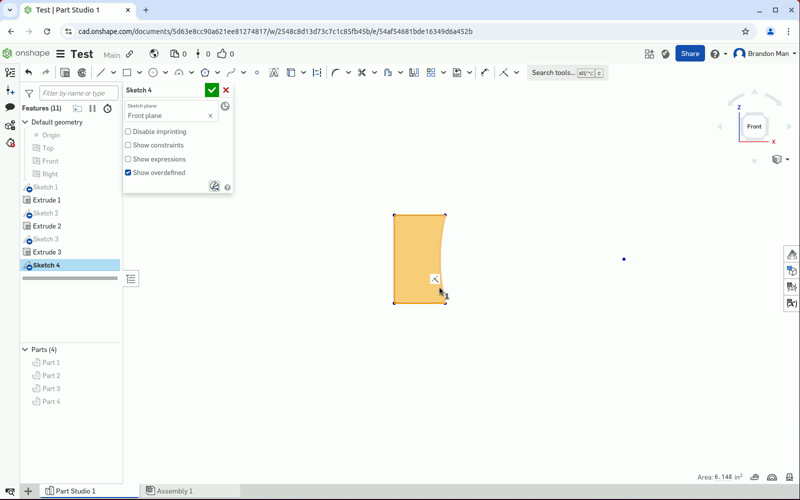
scroll(-6)
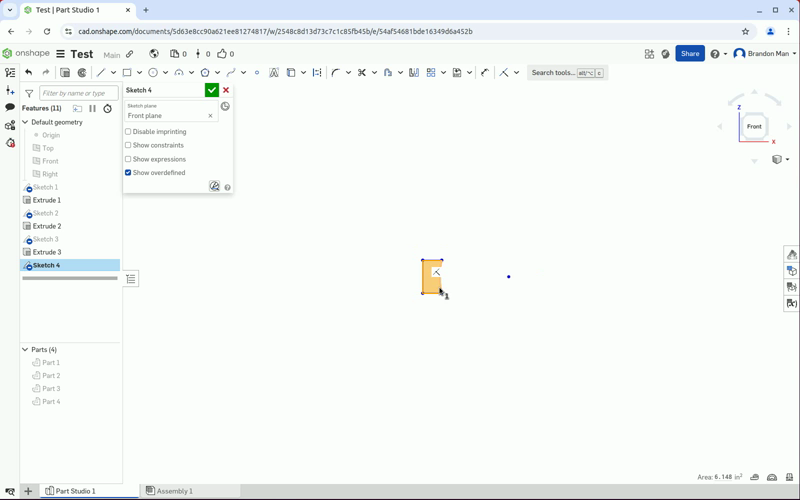
scroll(-6)
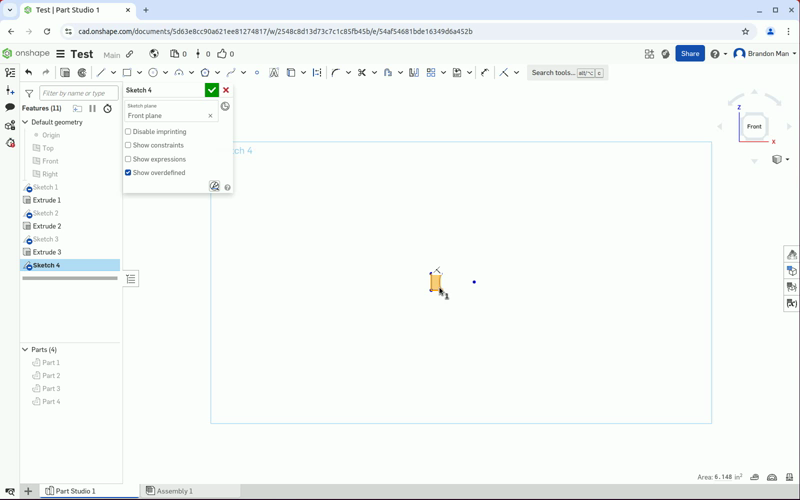
mouse_move(73, 352)
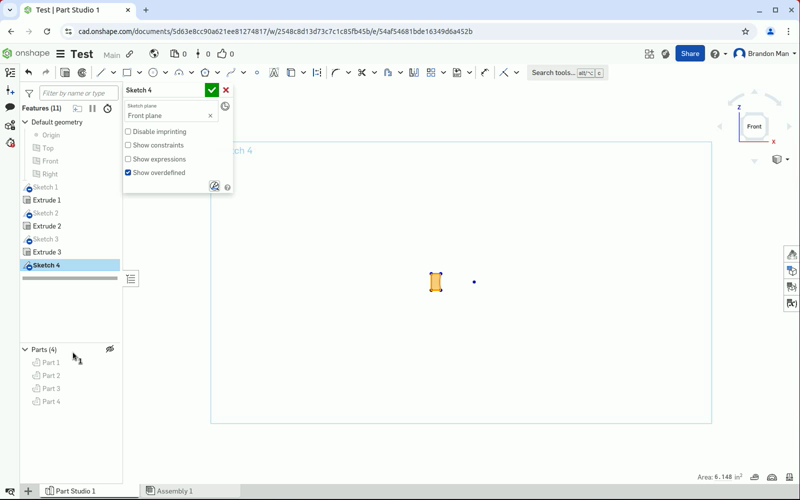
key(shift+y)
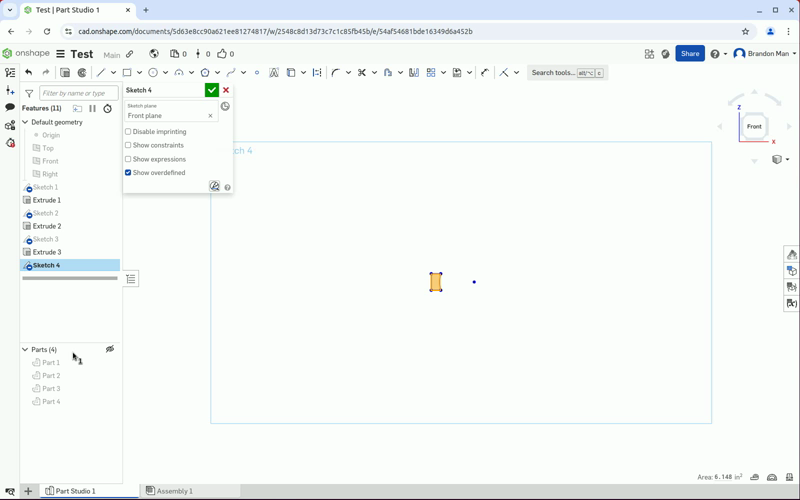
key(shift+e)
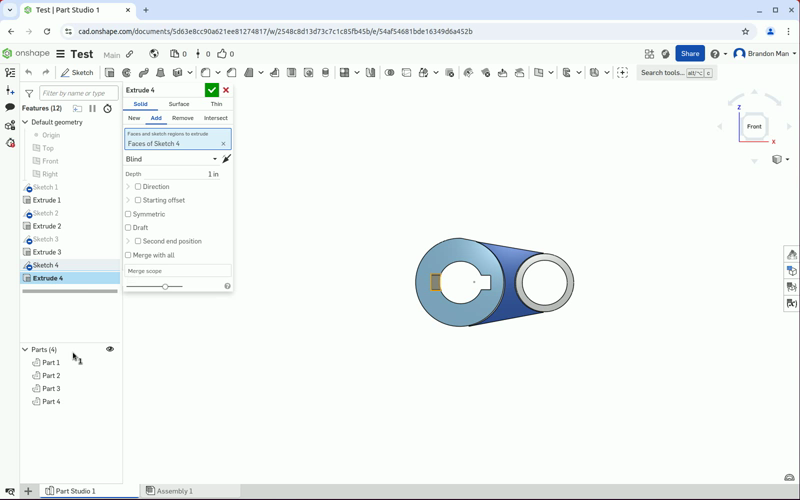
mouse_move(143, 106)
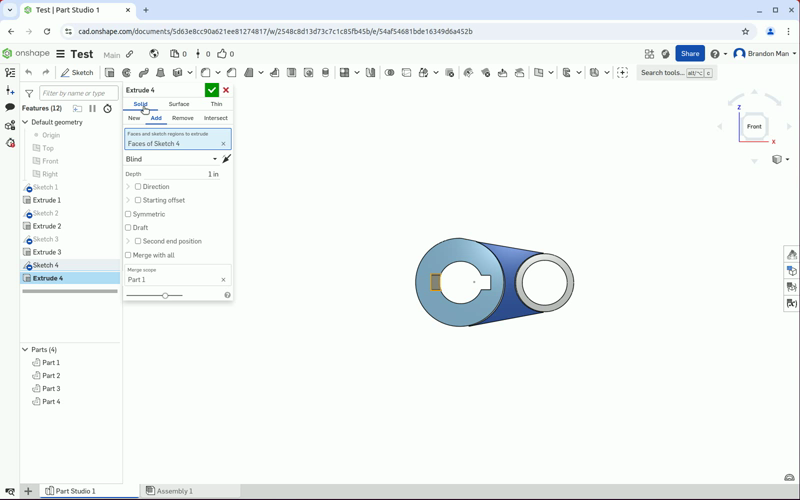
click(143, 106)
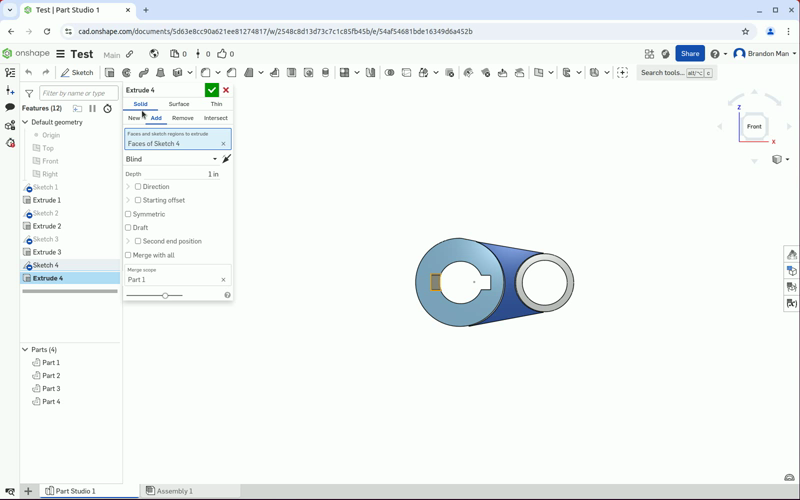
mouse_move(137, 120)
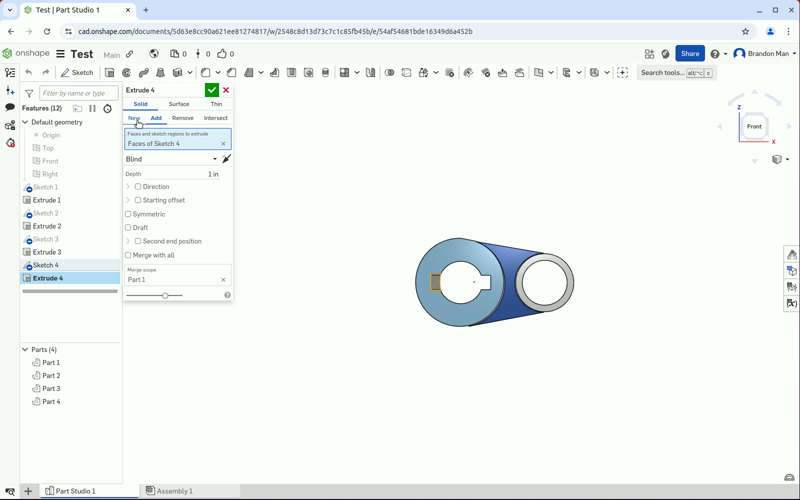
click(137, 120)
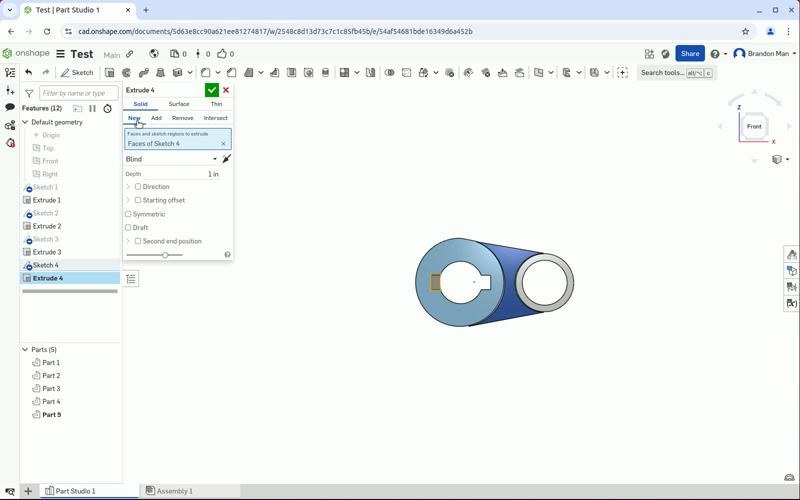
key(tab, 4)
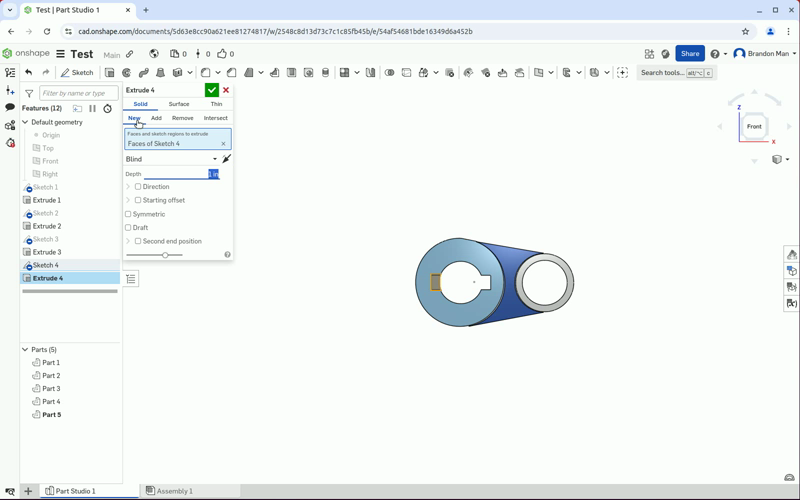
text(7.943)
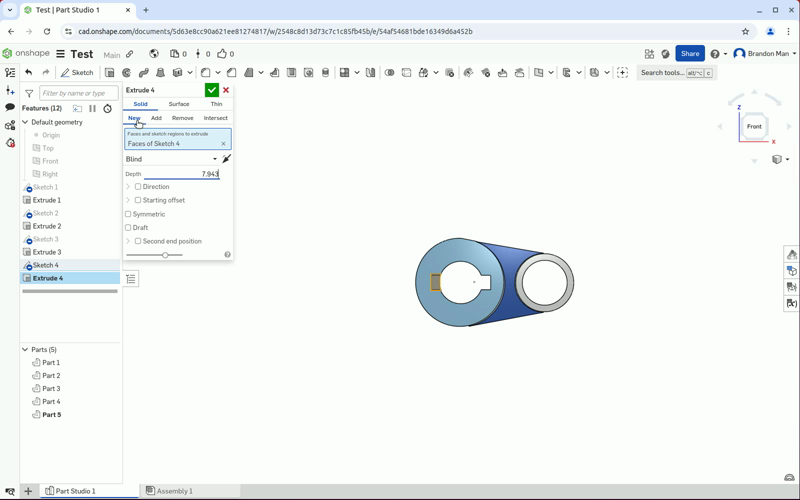
key(enter)
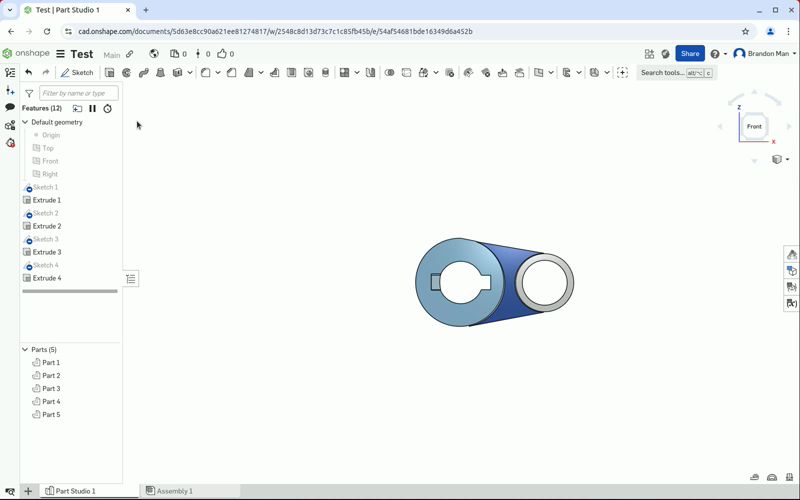
key(shift+h)
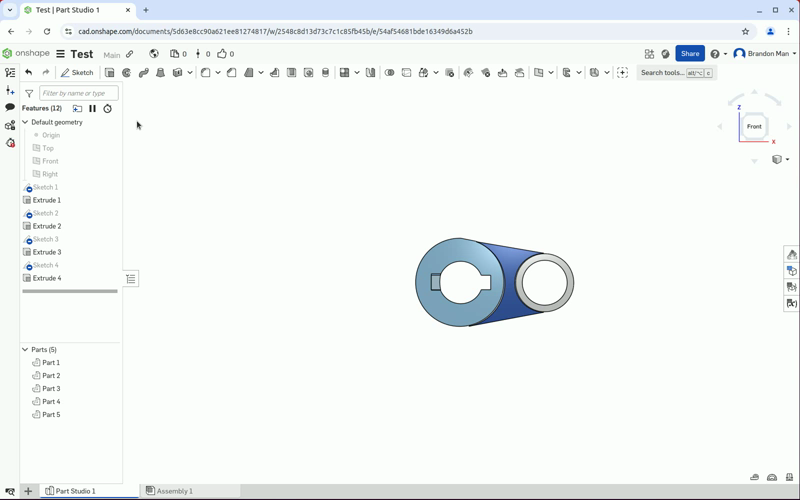
key(shift+h)
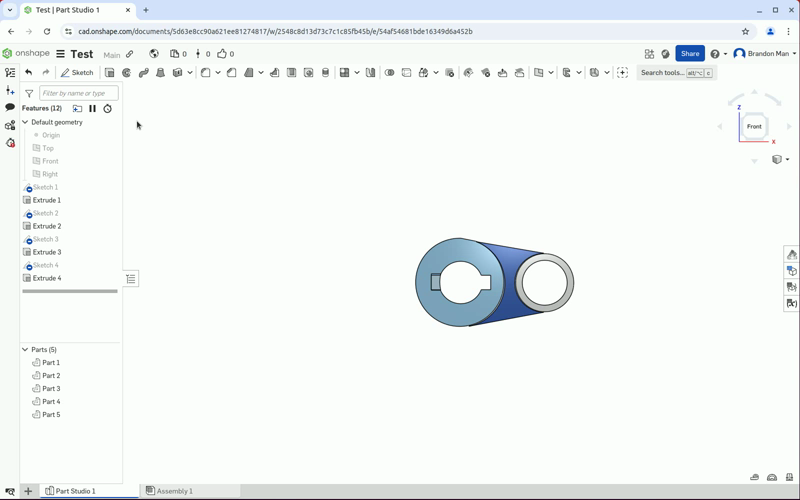
mouse_move(73, 189)
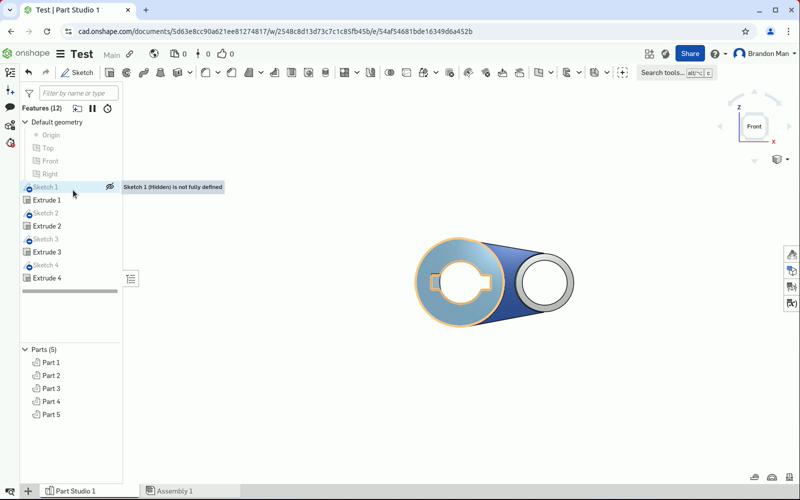
click(73, 189)
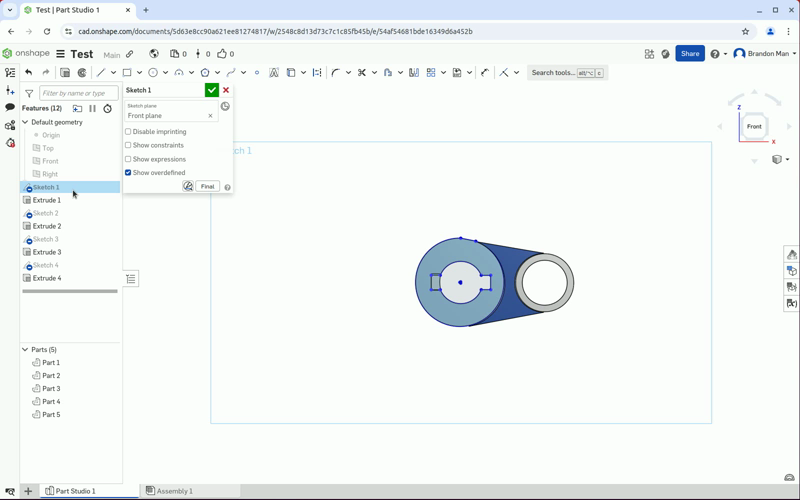
mouse_move(229, 92)
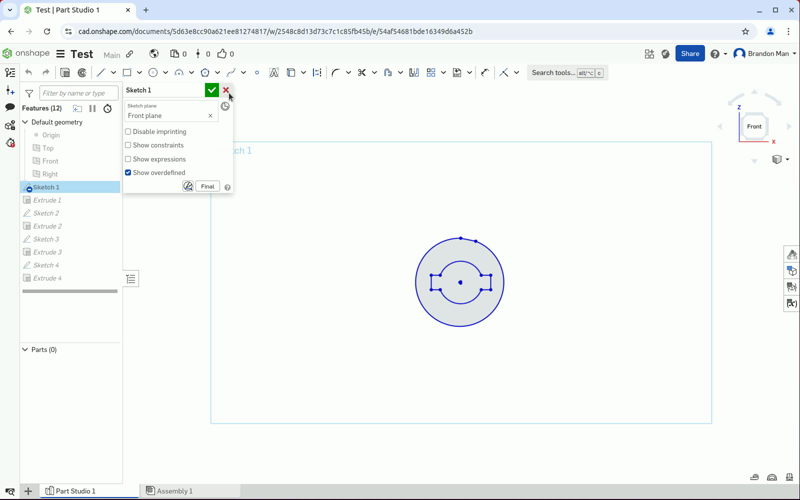
click(229, 92)
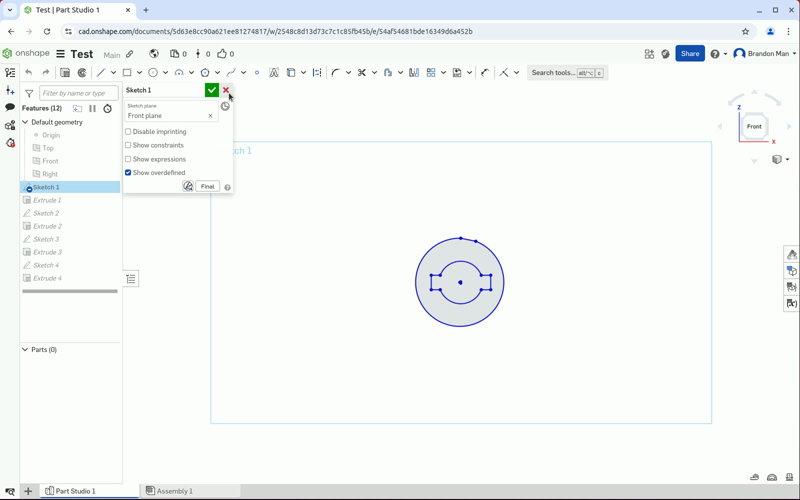
key(shift+s)
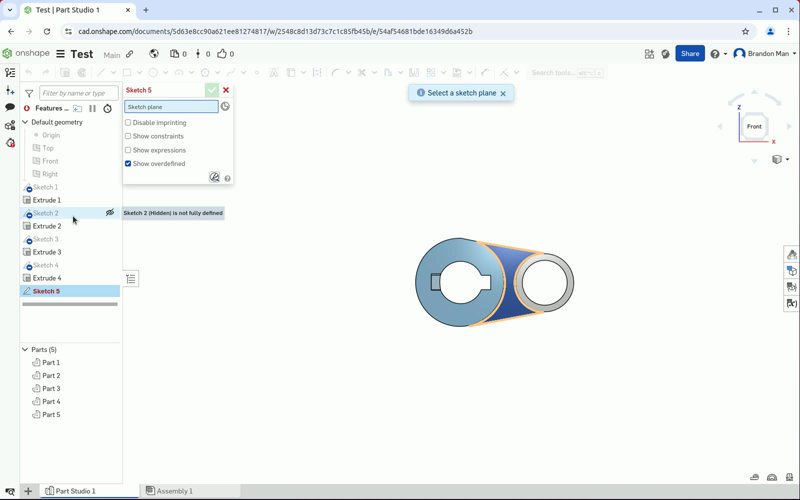
scroll(3)
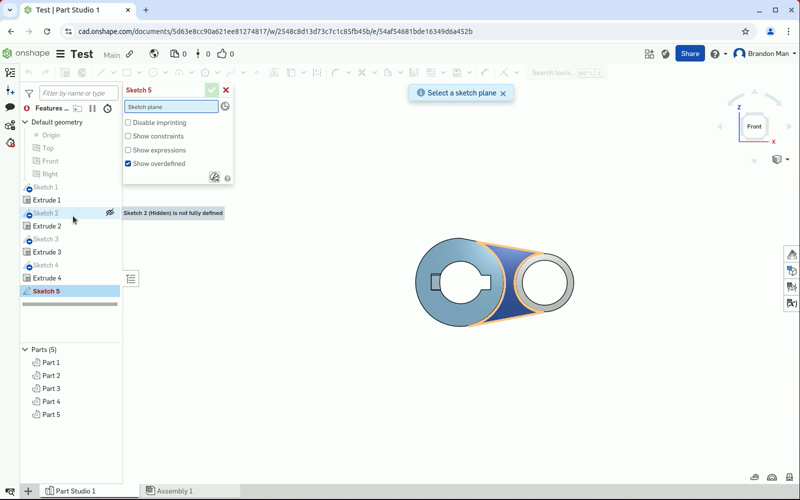
mouse_move(73, 163)
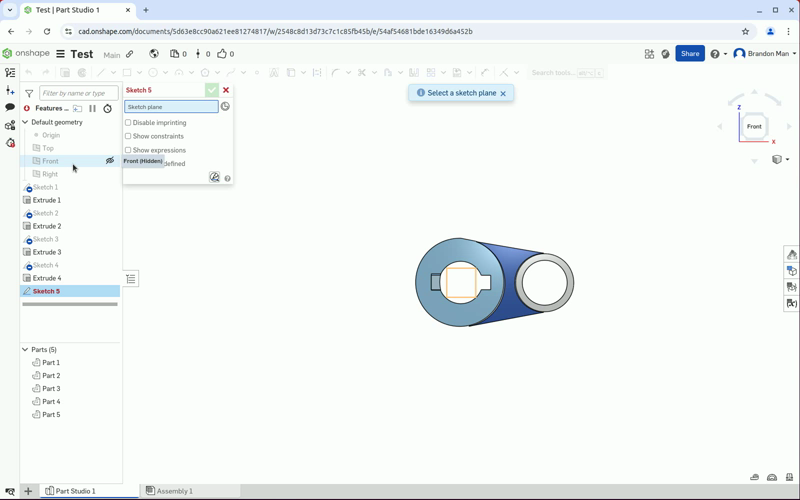
click(73, 163)
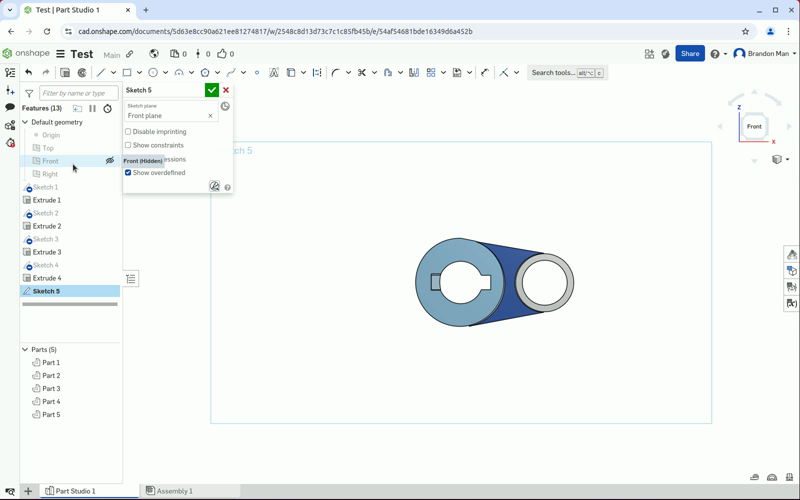
mouse_move(73, 352)
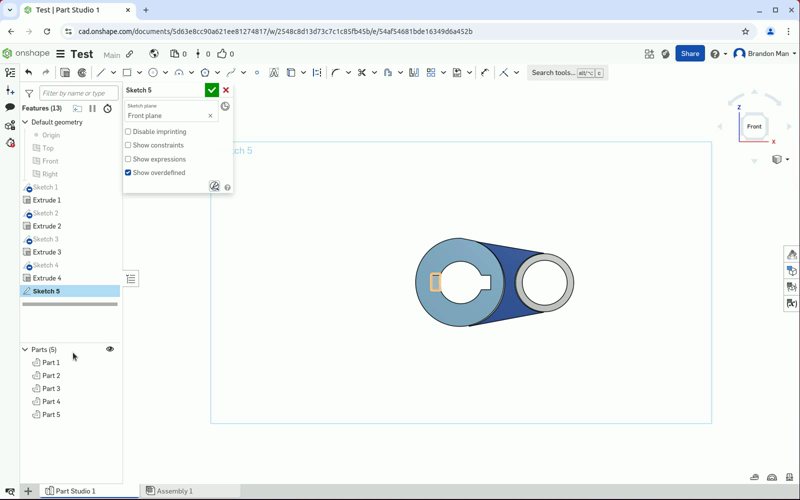
key(y)
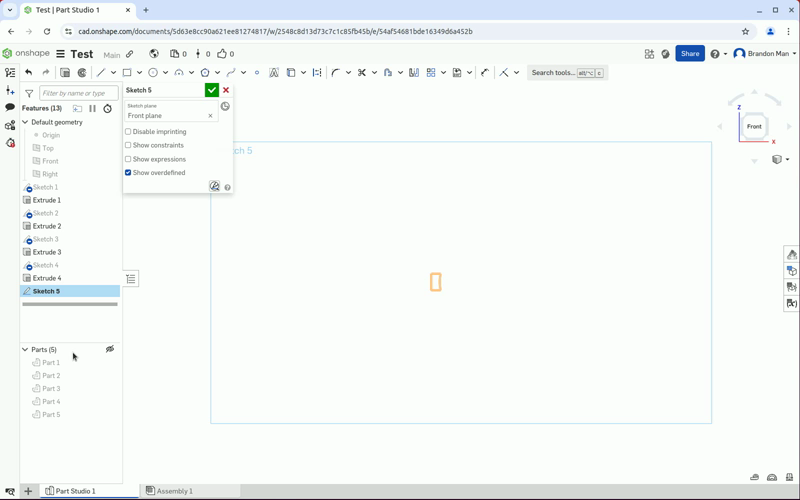
key(a)
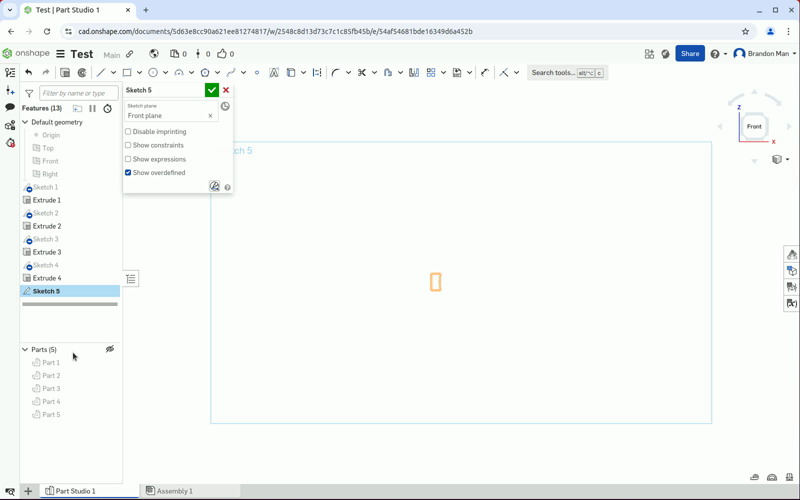
key_down(shift)
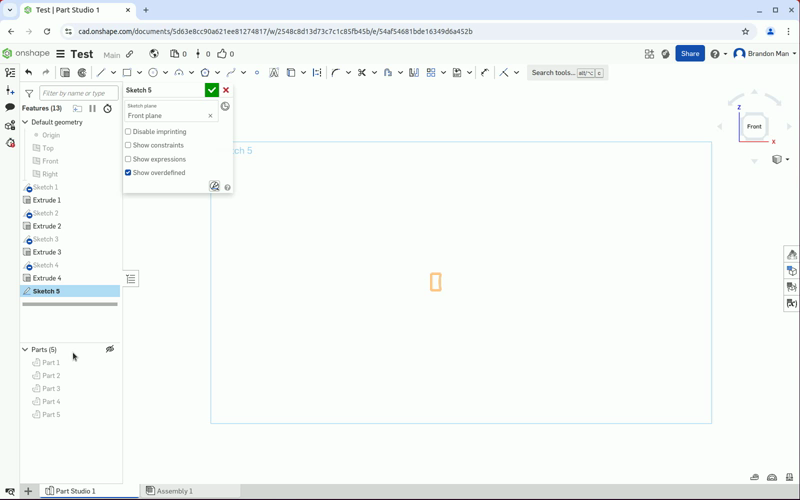
mouse_move(460, 238)
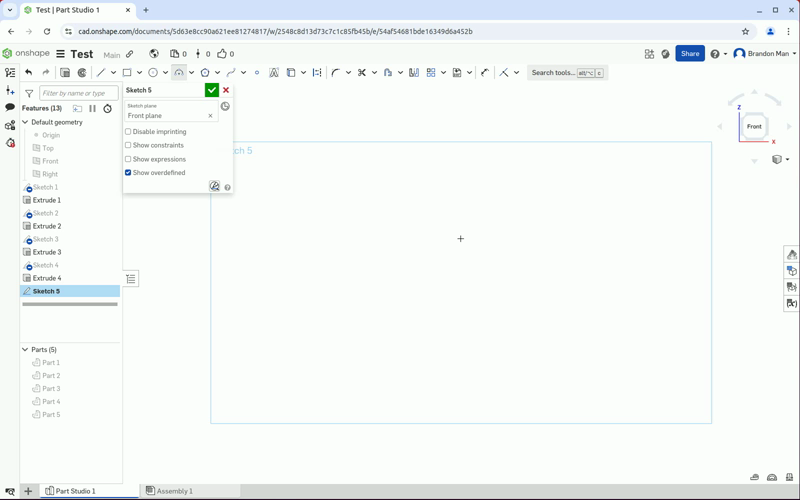
click(460, 238)
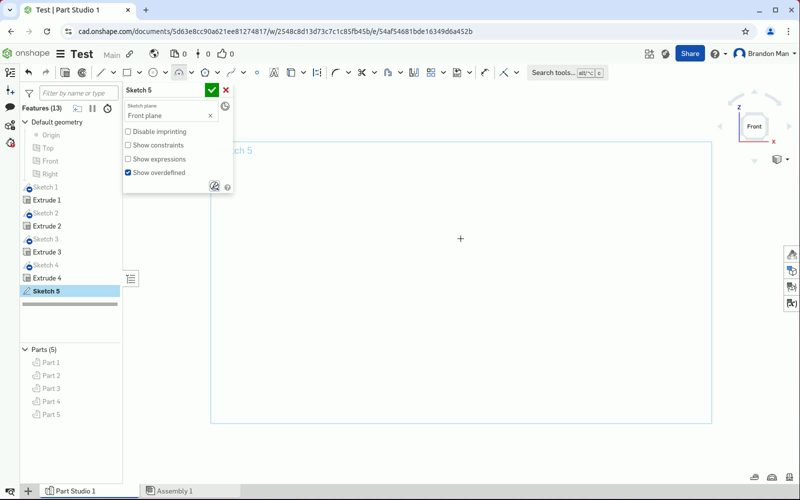
key_up(shift)
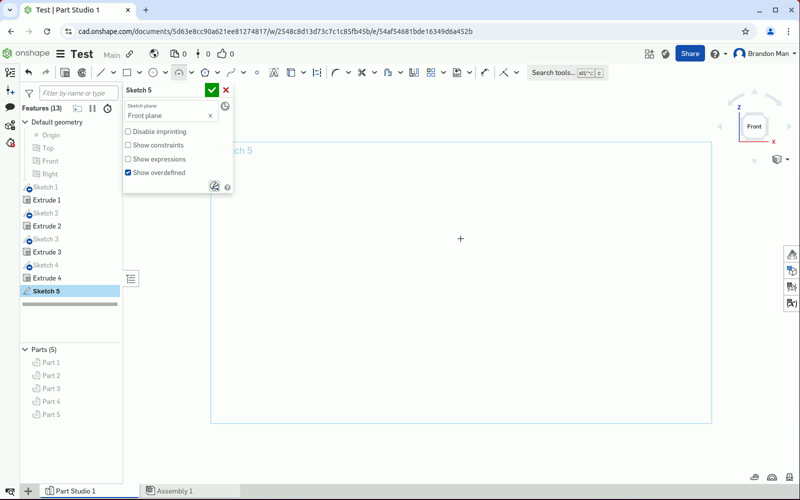
key_down(shift)
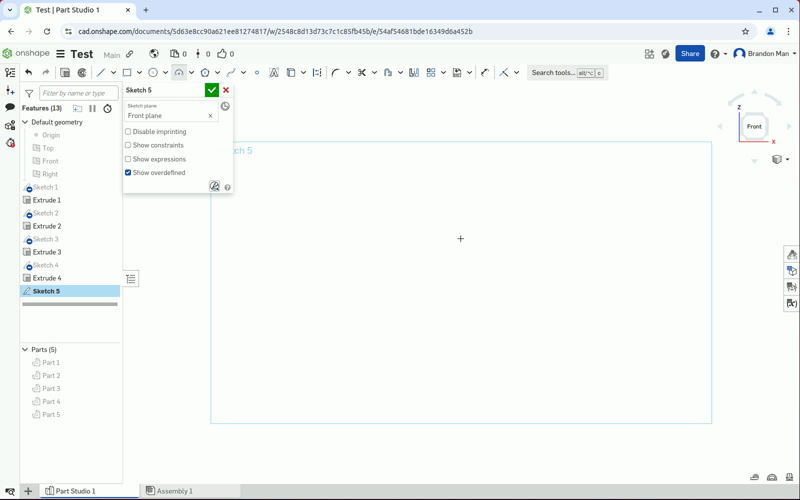
mouse_move(475, 241)
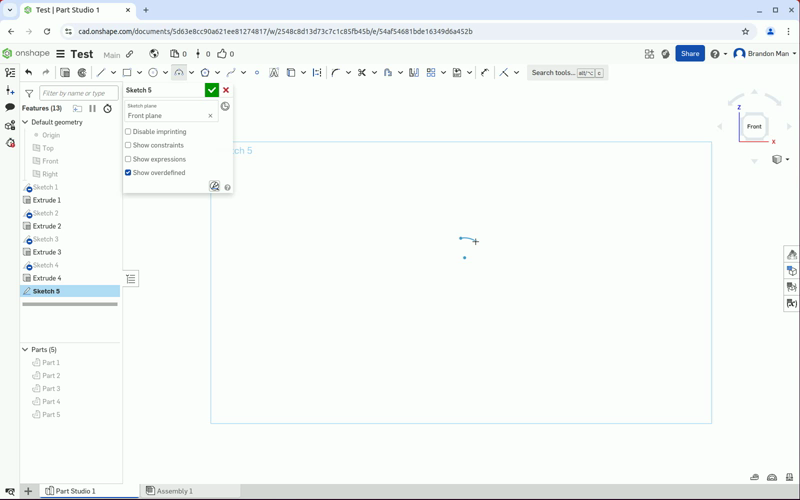
click(475, 241)
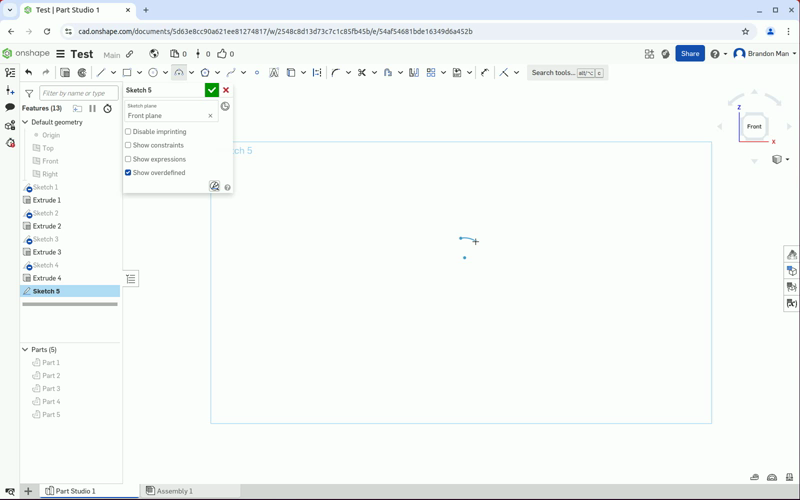
mouse_move(452, 325)
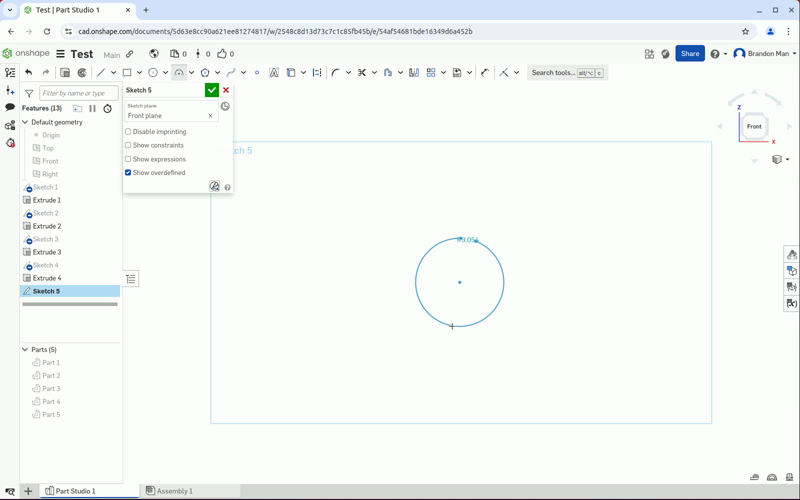
click(452, 325)
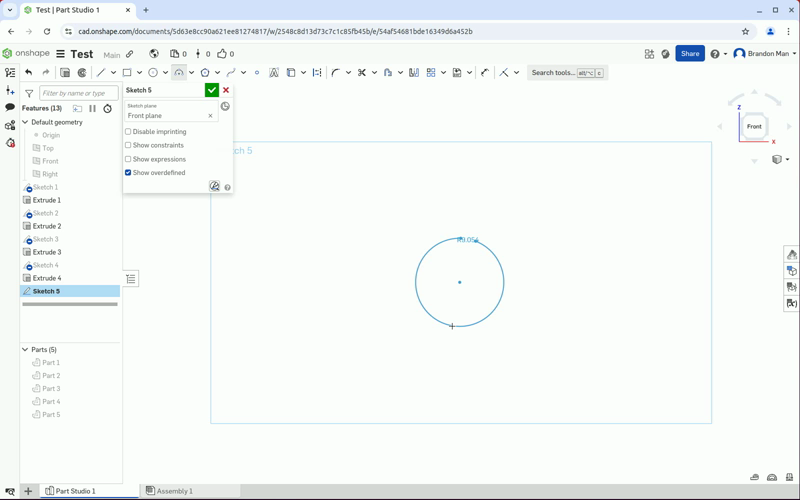
key_up(shift)
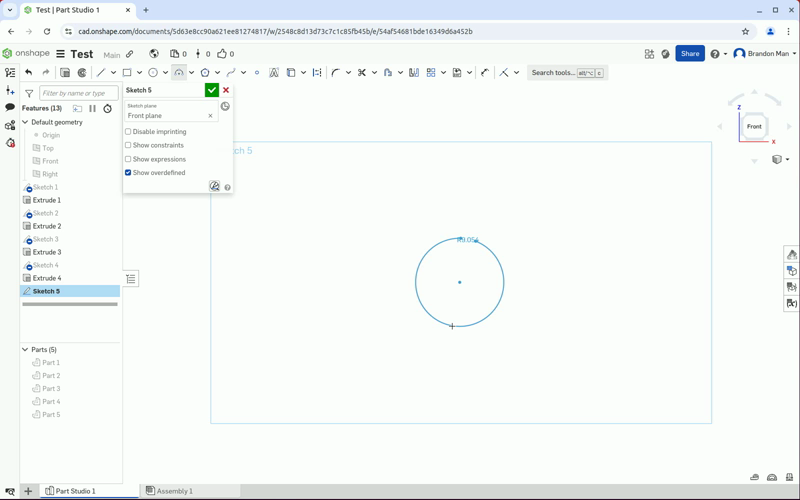
key(esc)
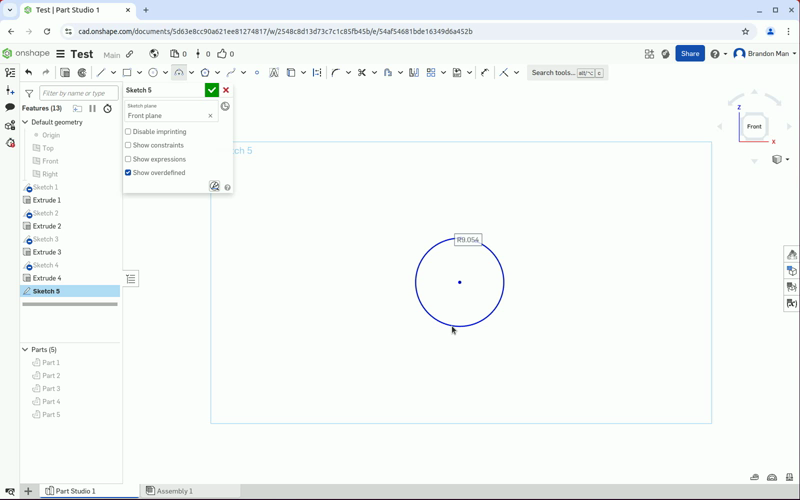
key(l)
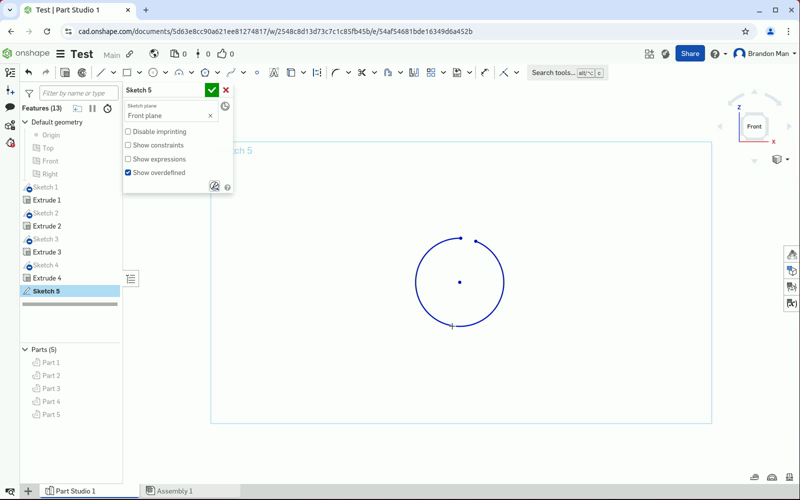
mouse_move(475, 241)
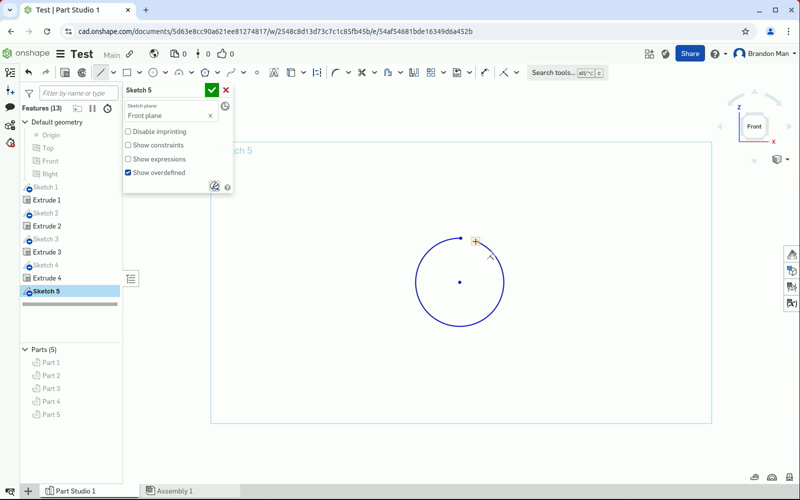
click(475, 241)
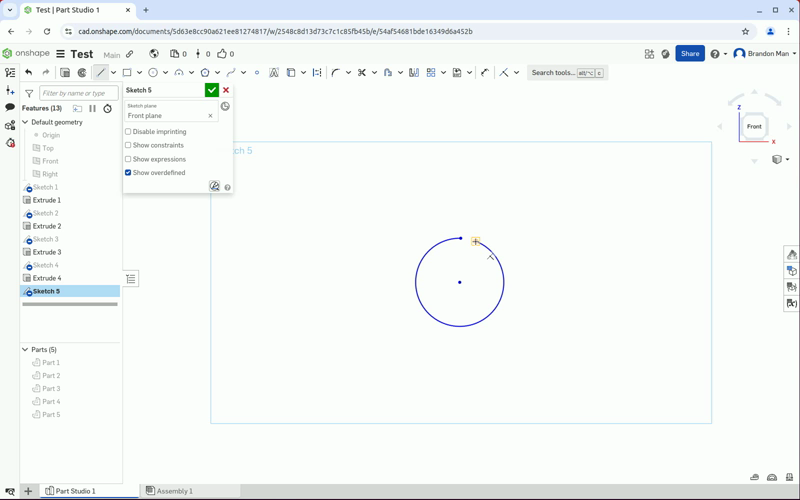
mouse_move(505, 241)
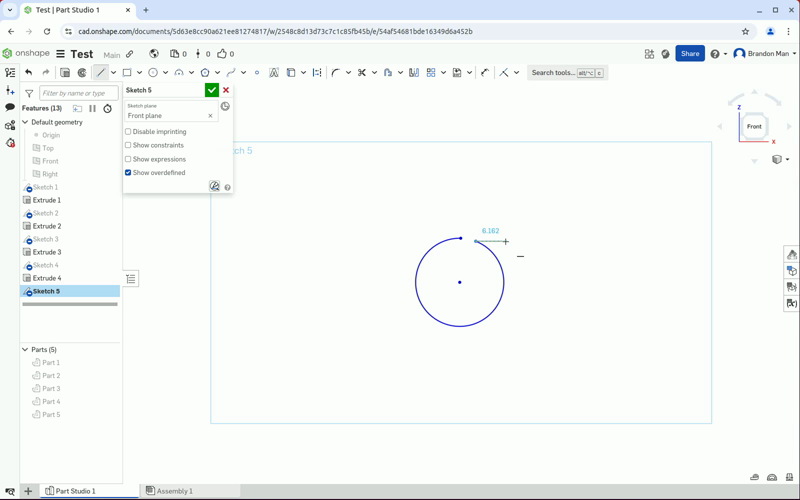
key_down(shift)
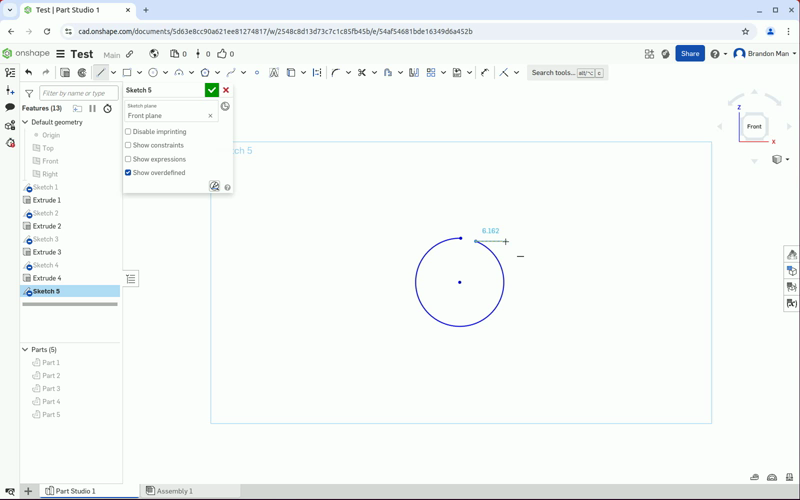
mouse_move(460, 238)
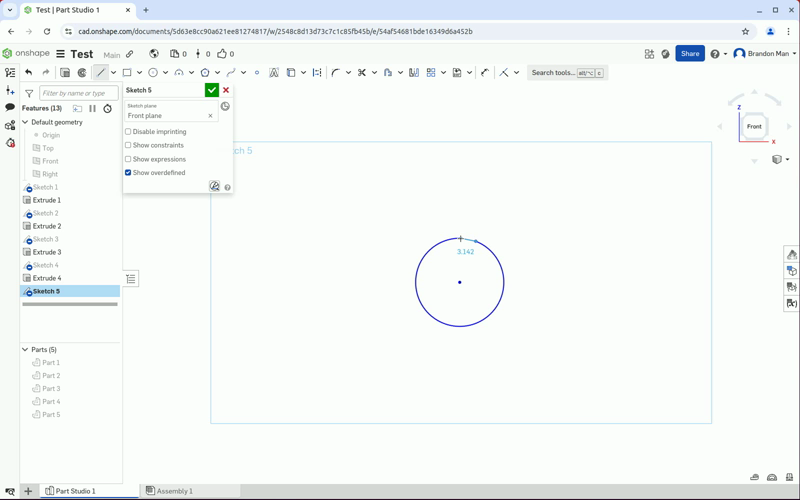
key_up(shift)
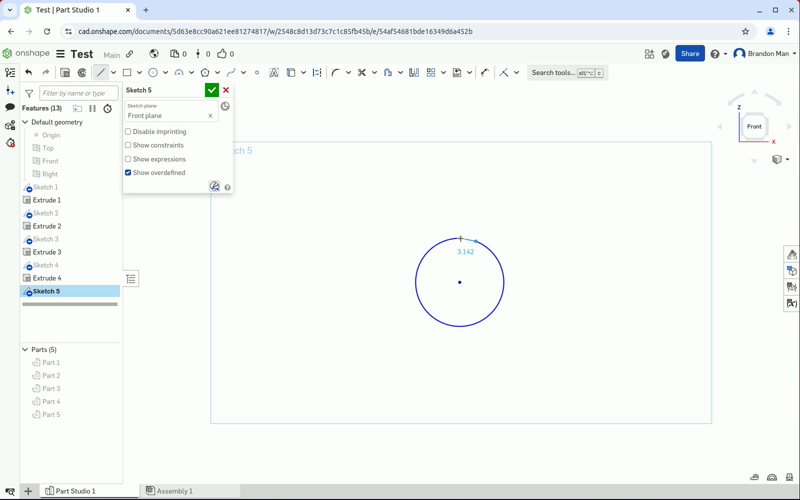
click(460, 238)
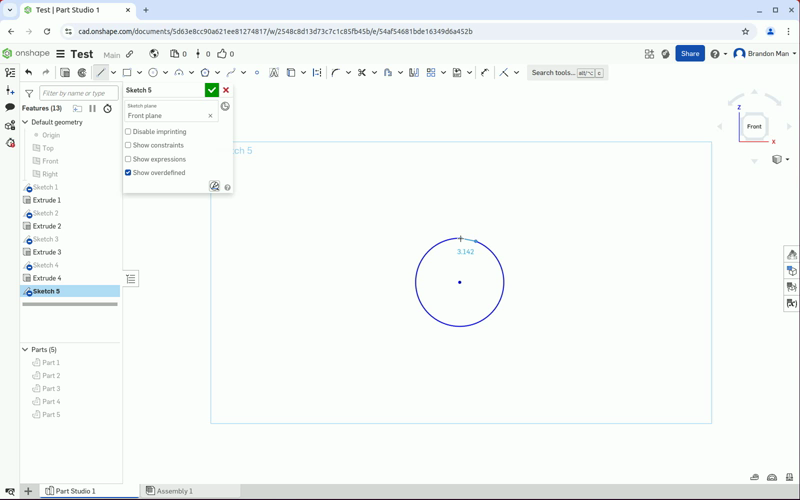
key(esc)
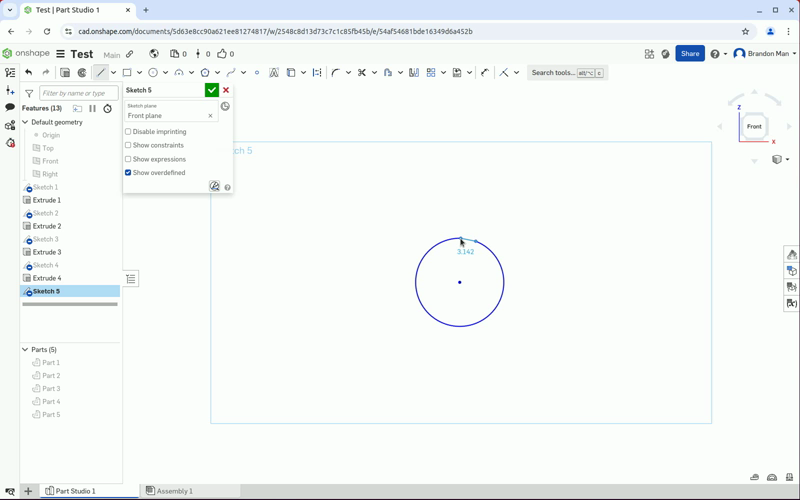
key(l)
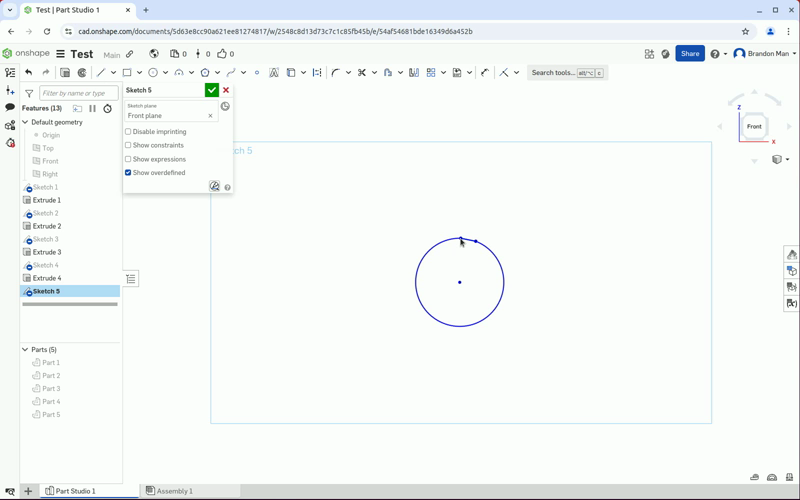
key_down(shift)
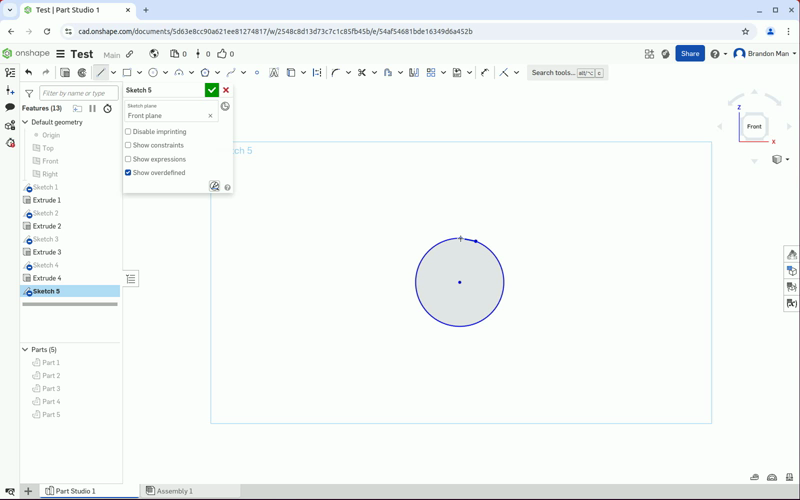
mouse_move(431, 289)
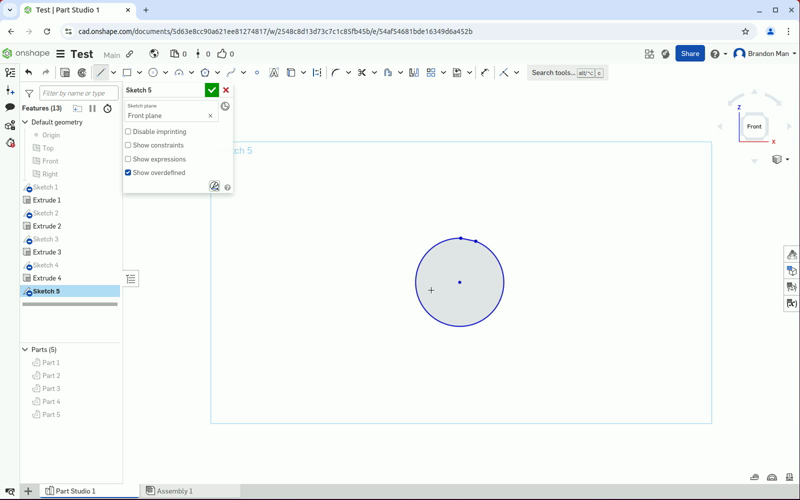
click(431, 289)
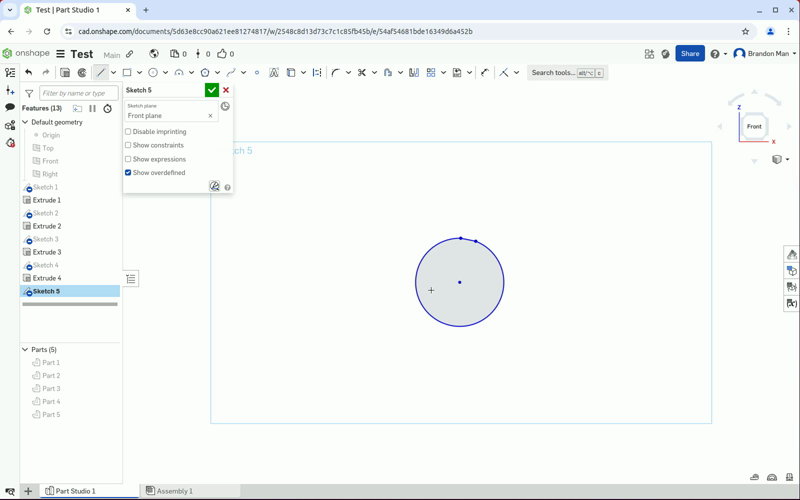
key_up(shift)
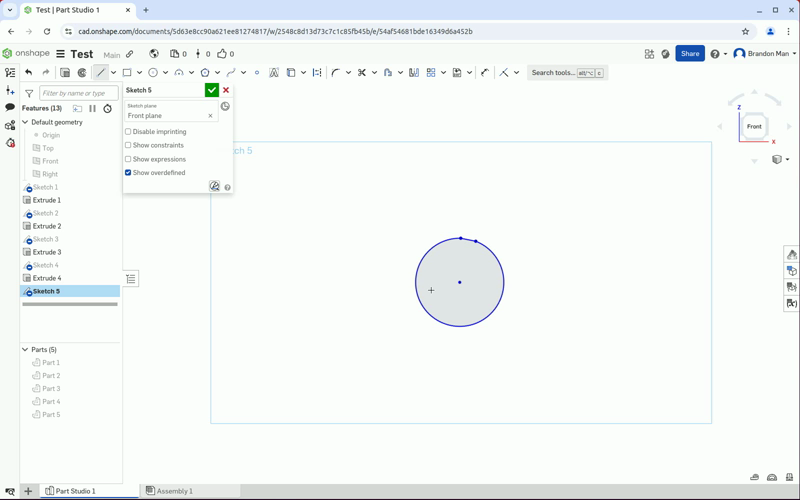
key_down(shift)
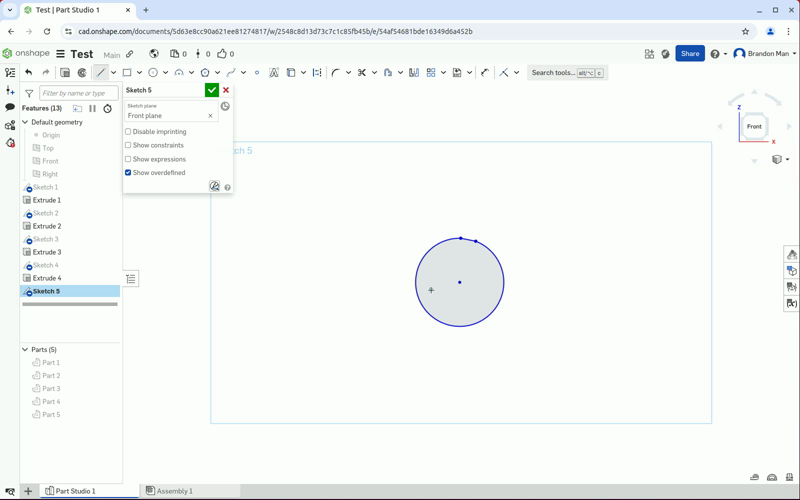
mouse_move(461, 289)
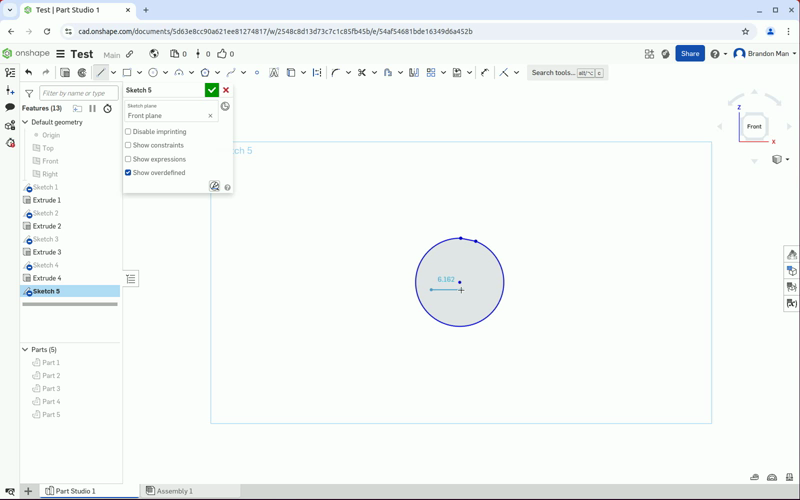
mouse_move(440, 289)
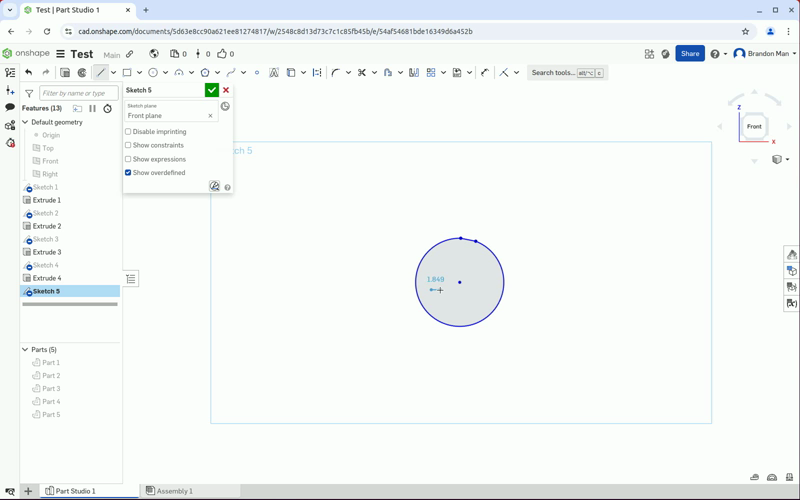
click(440, 289)
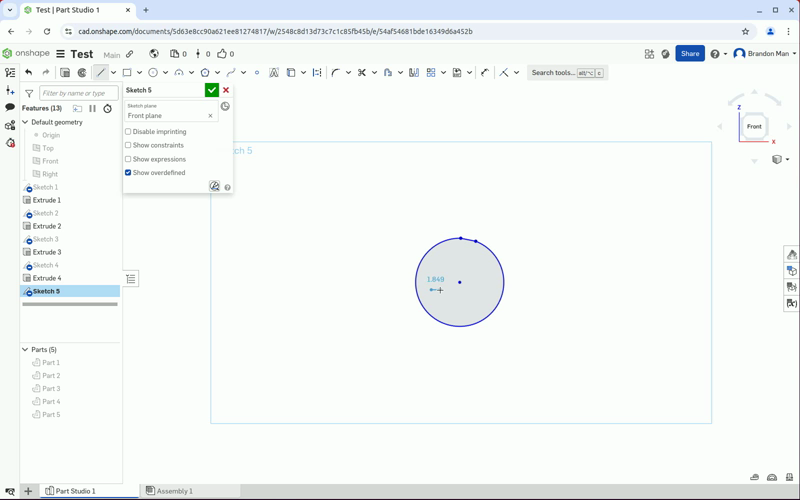
key_up(shift)
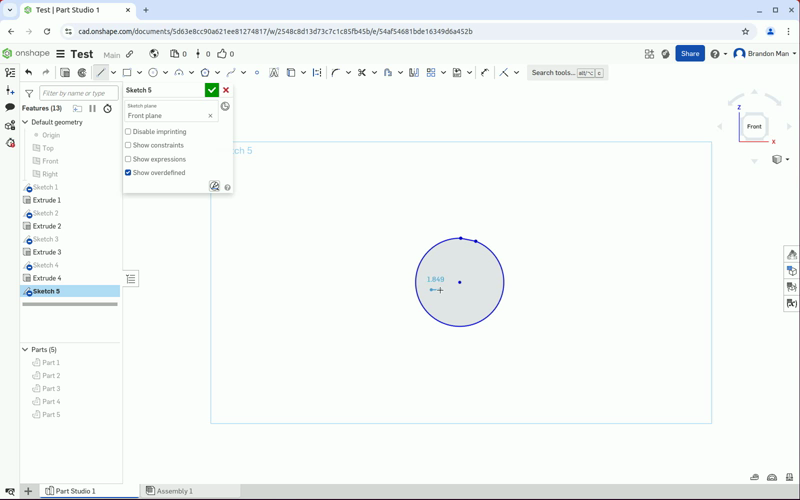
key(esc)
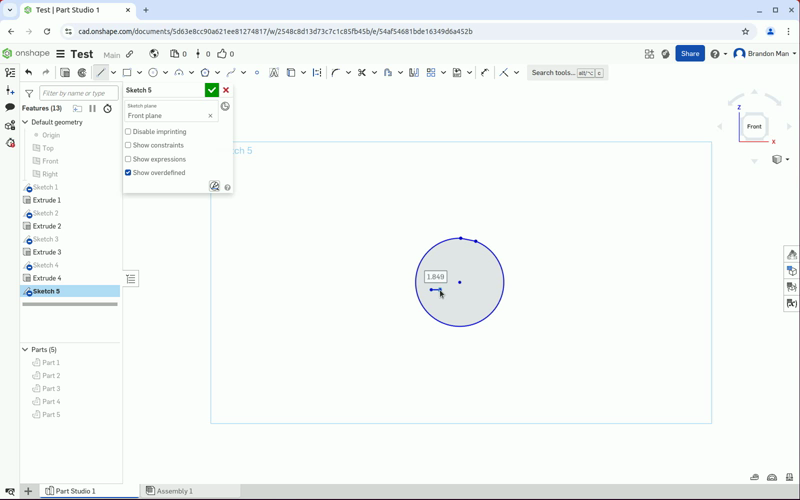
key(a)
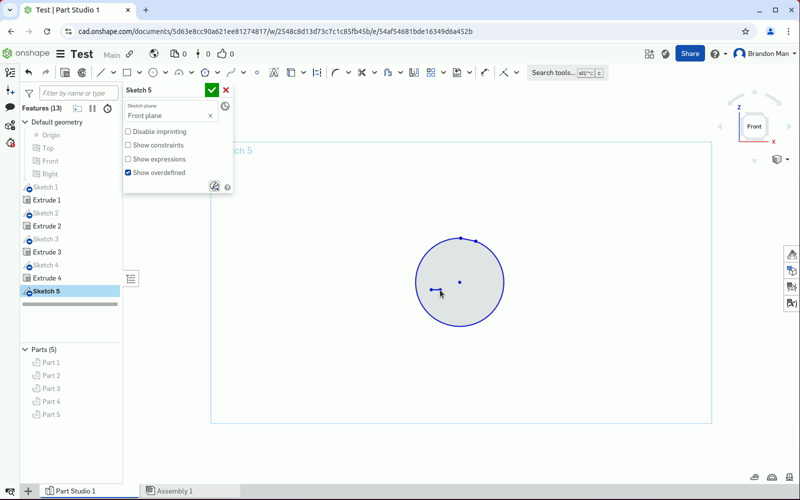
mouse_move(440, 289)
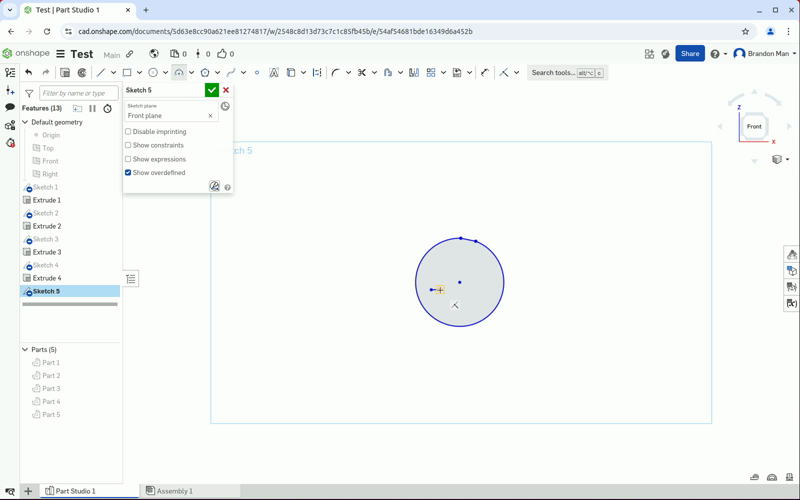
click(440, 289)
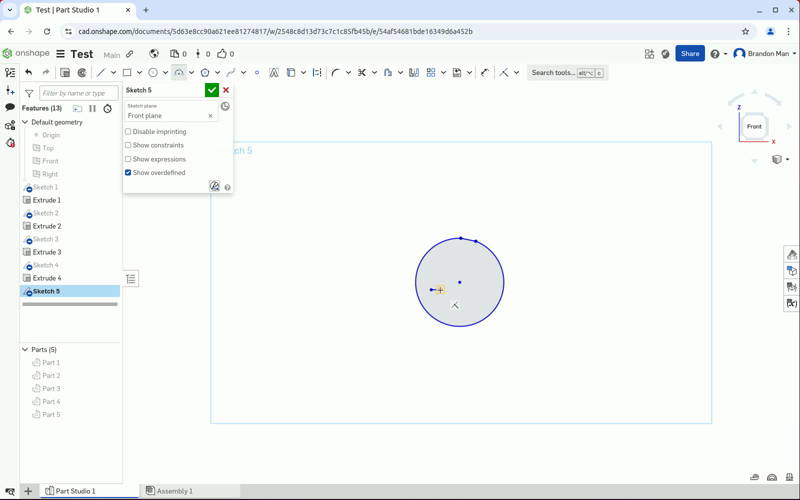
key_down(shift)
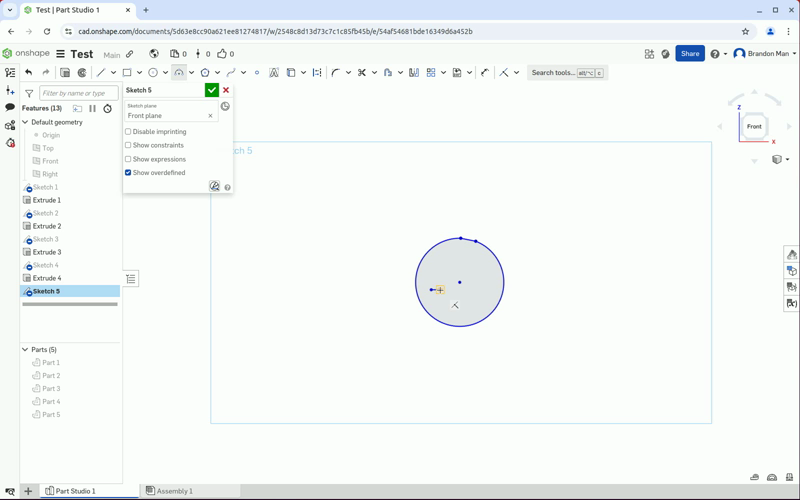
mouse_move(481, 289)
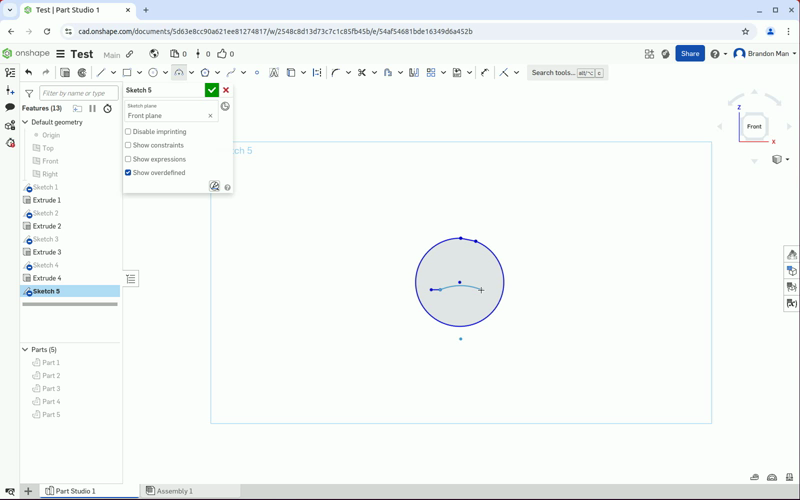
click(481, 289)
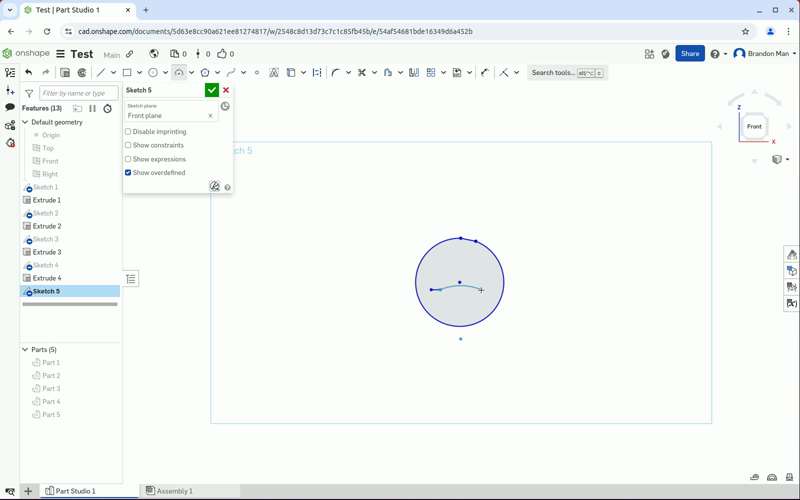
mouse_move(460, 303)
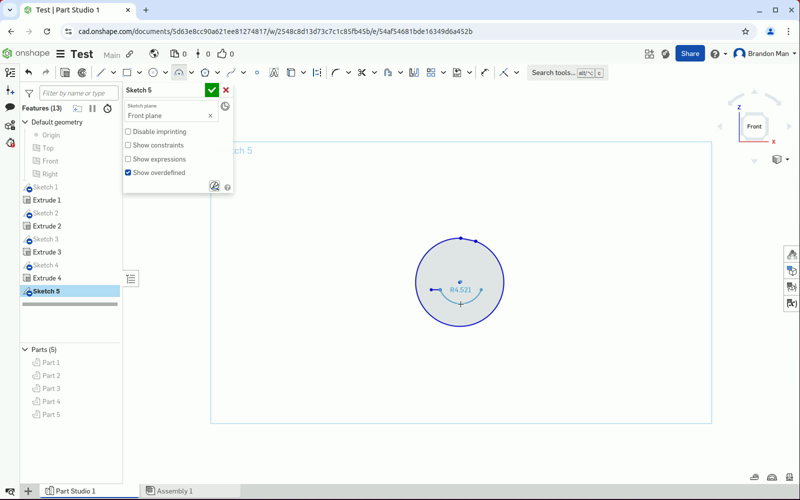
click(460, 303)
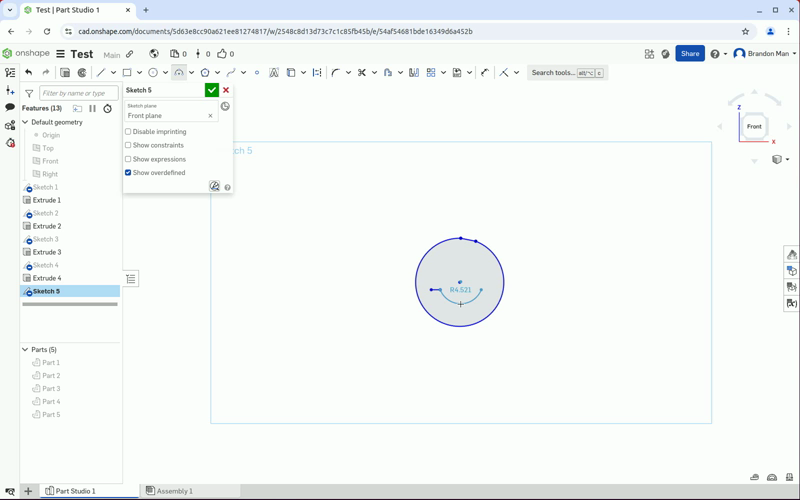
key_up(shift)
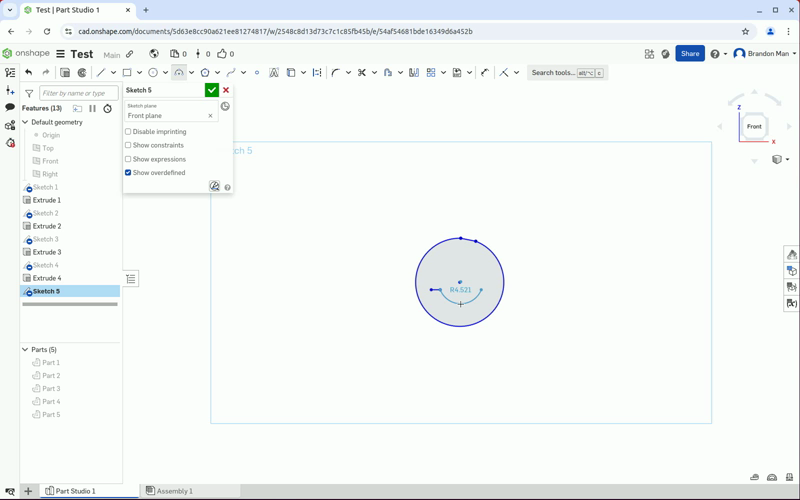
key(esc)
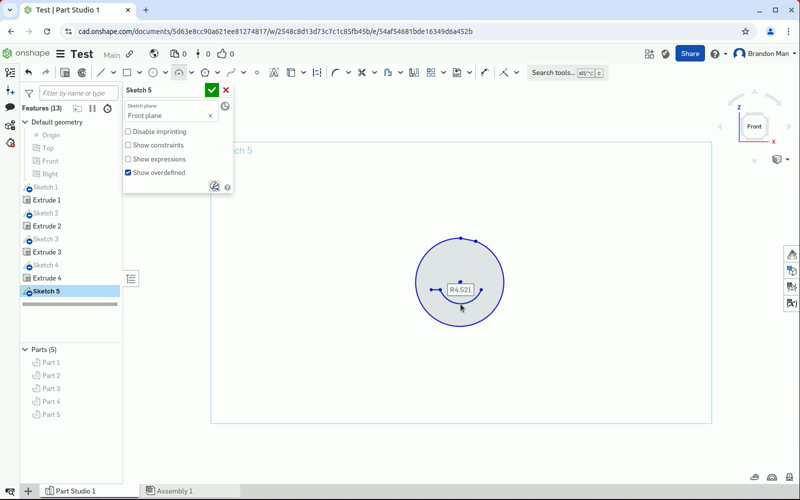
key(l)
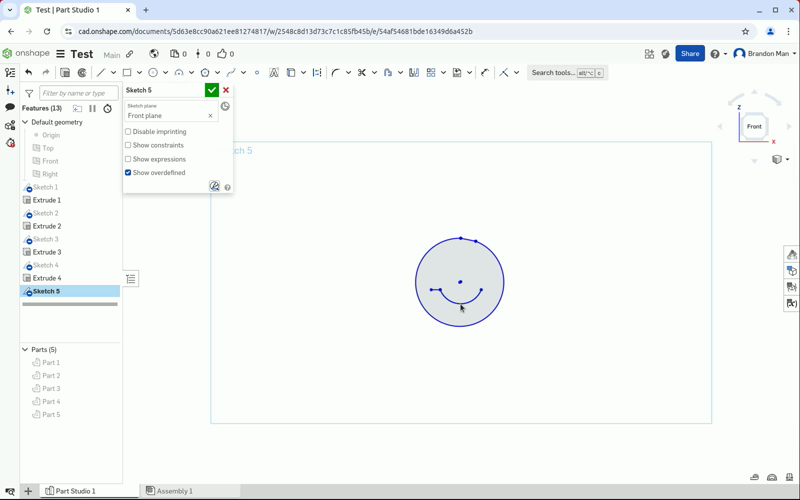
mouse_move(481, 289)
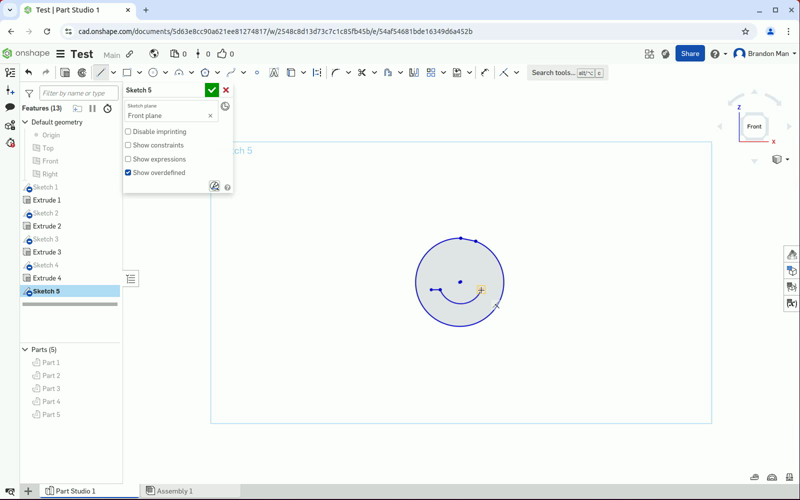
click(481, 289)
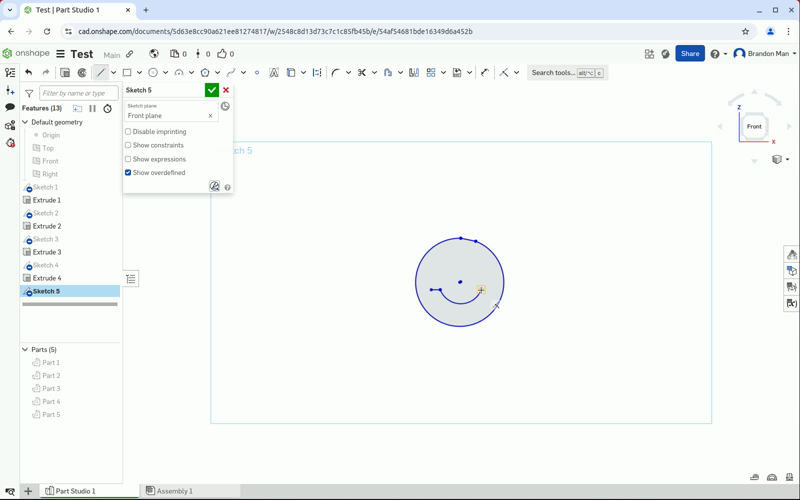
key_down(shift)
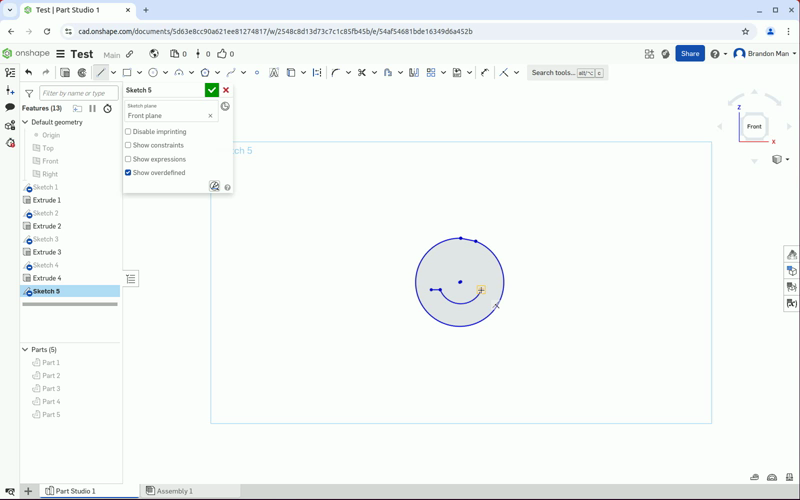
mouse_move(511, 289)
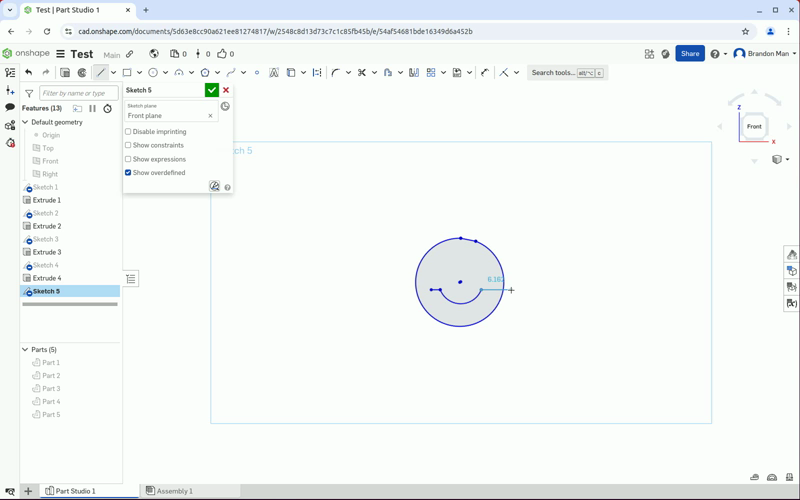
mouse_move(490, 289)
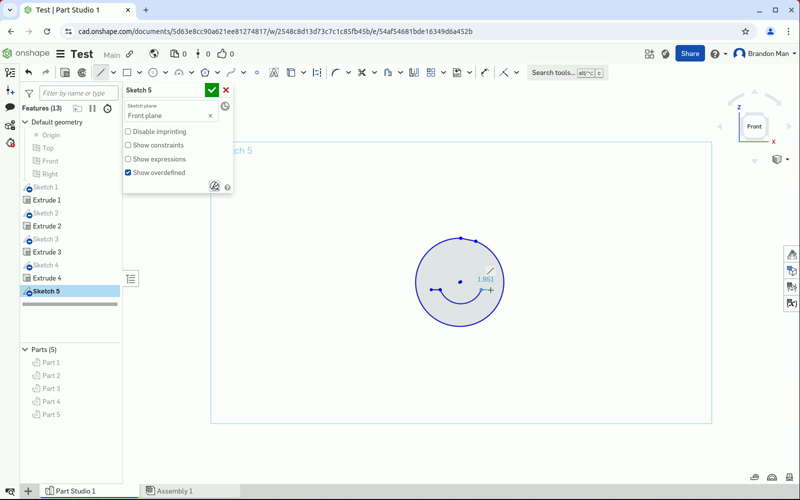
click(490, 289)
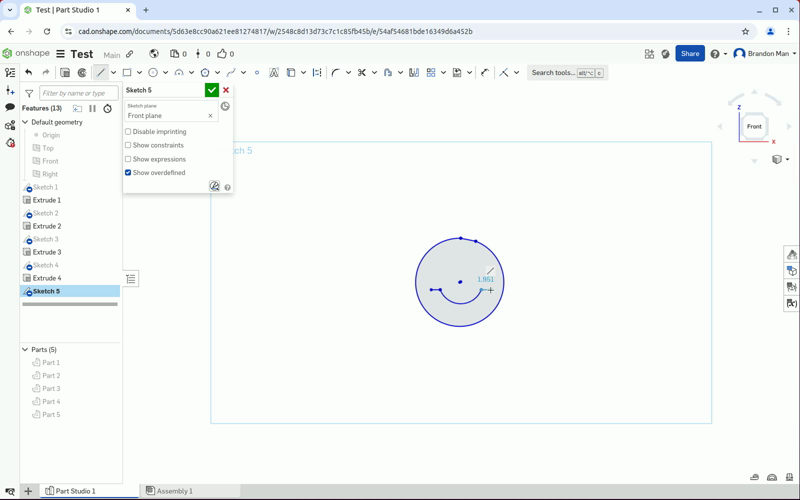
key_up(shift)
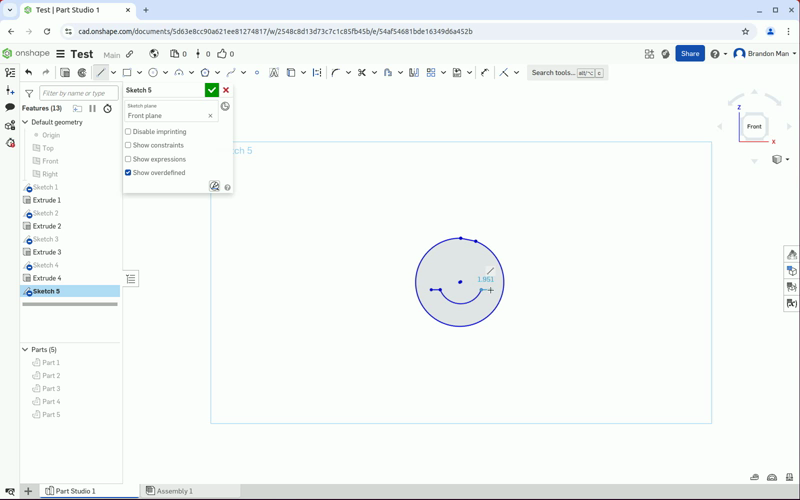
key_down(shift)
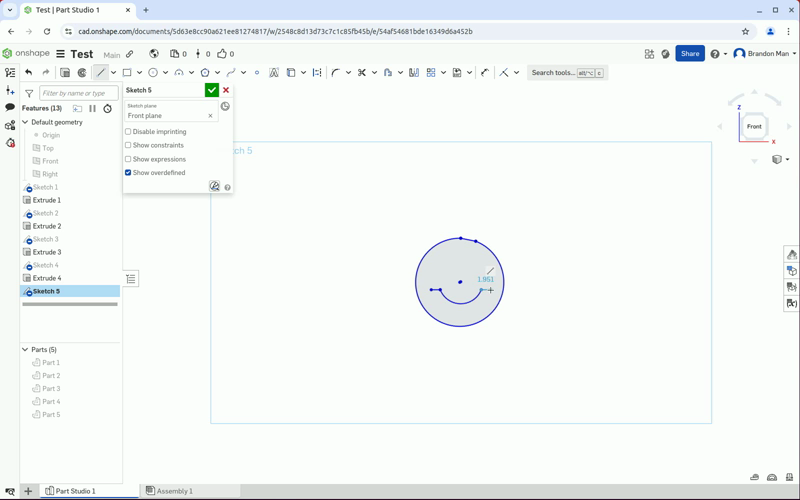
mouse_move(520, 289)
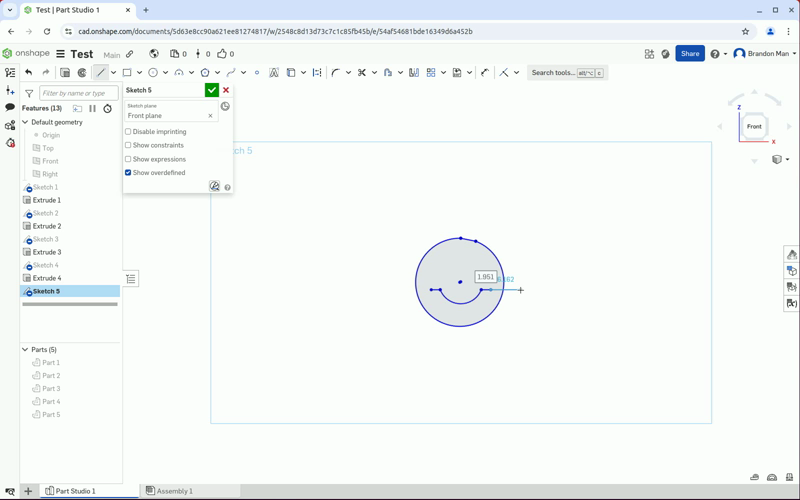
mouse_move(490, 275)
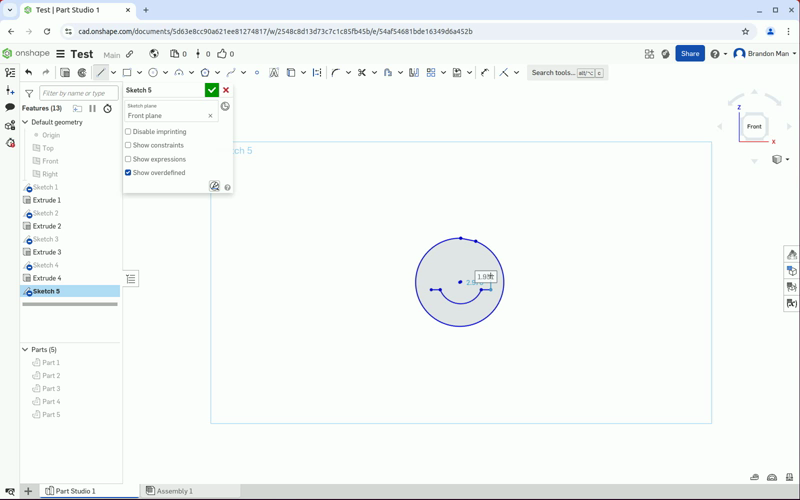
click(490, 275)
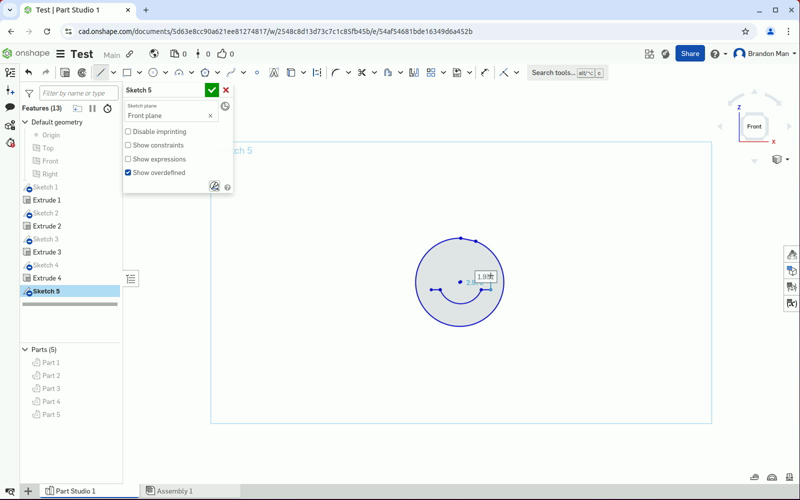
key_up(shift)
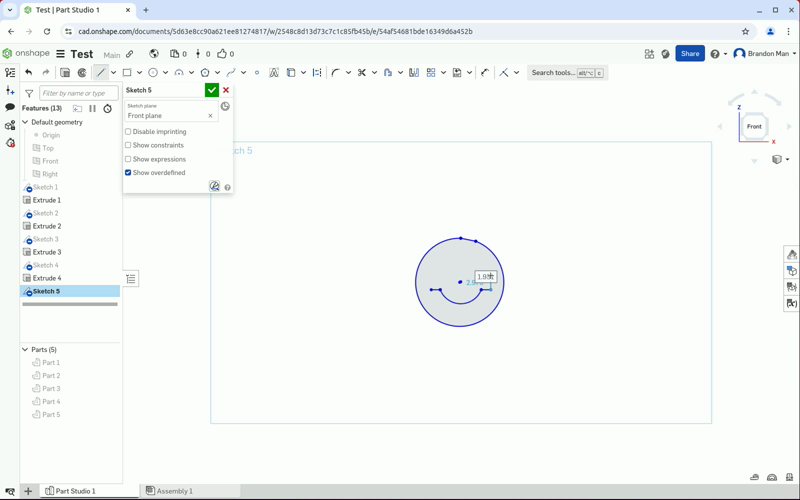
key_down(shift)
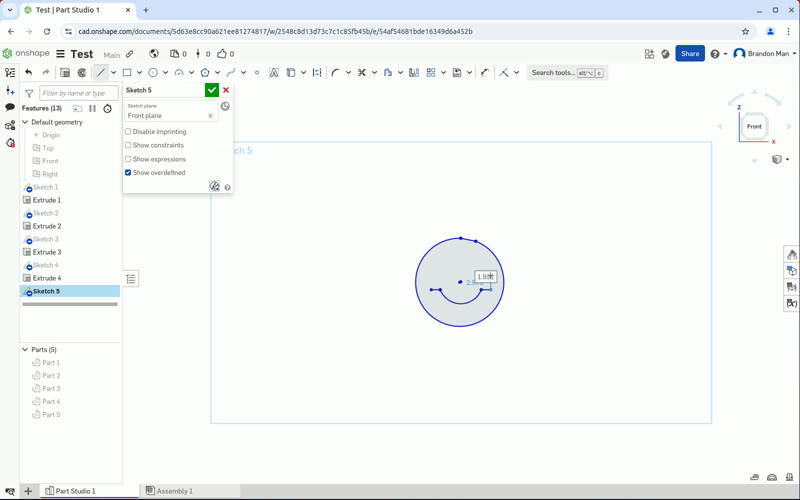
mouse_move(520, 275)
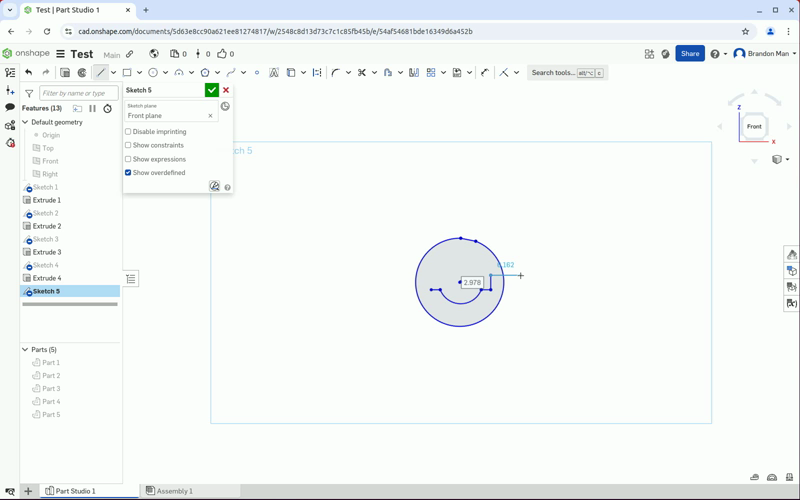
mouse_move(481, 275)
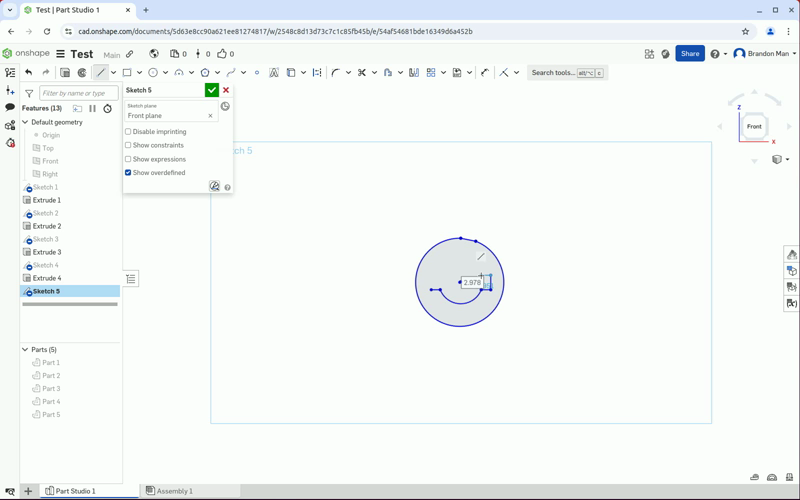
click(481, 275)
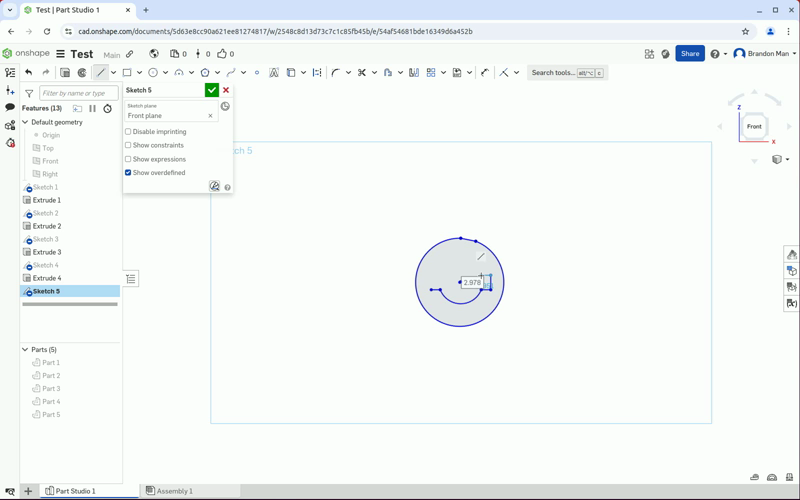
key_up(shift)
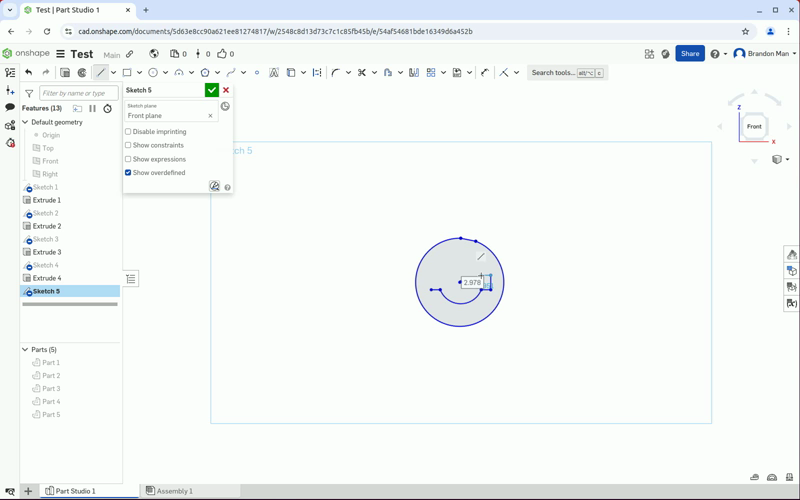
key(esc)
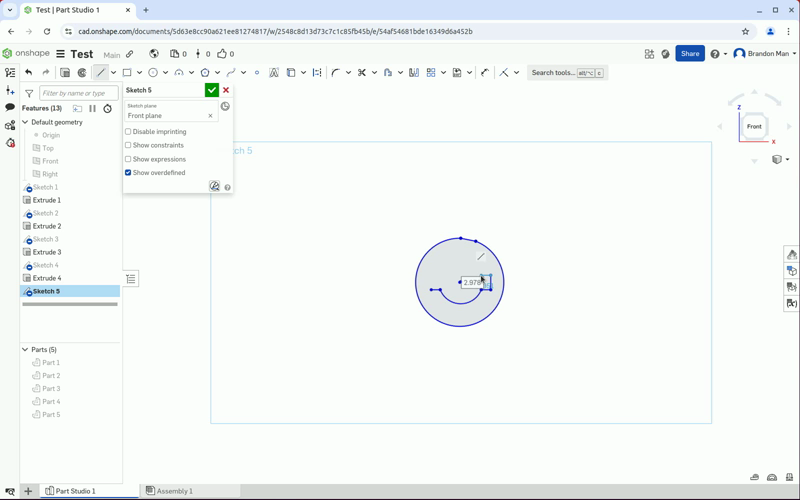
key(a)
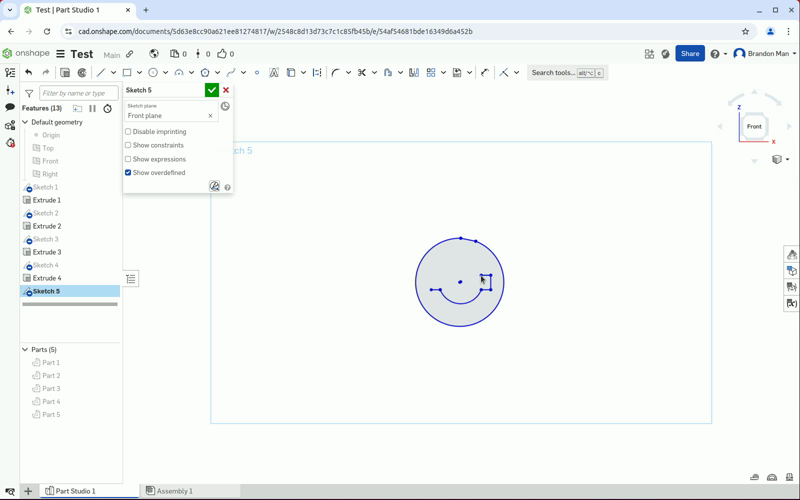
mouse_move(481, 275)
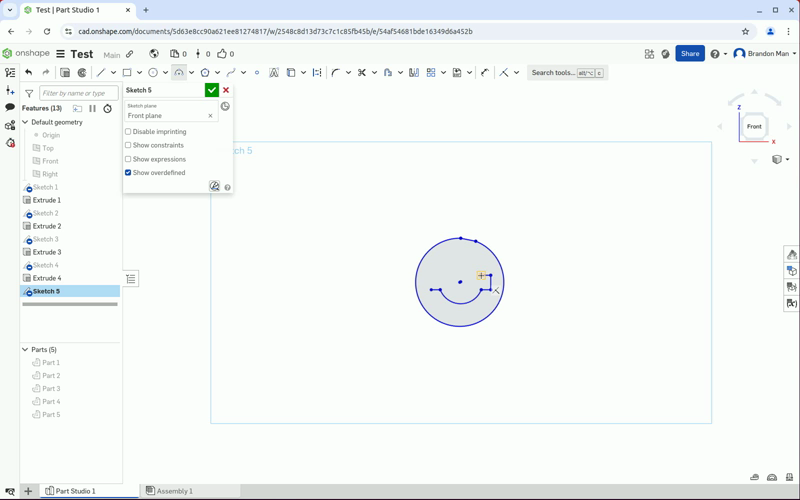
click(481, 275)
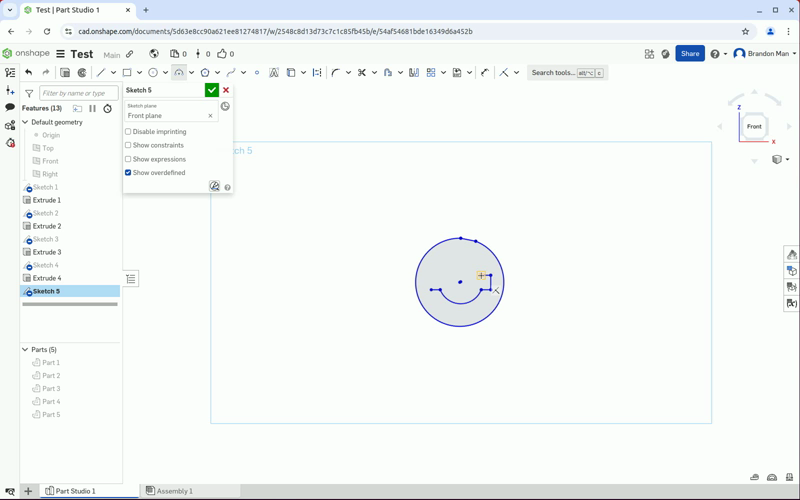
key_down(shift)
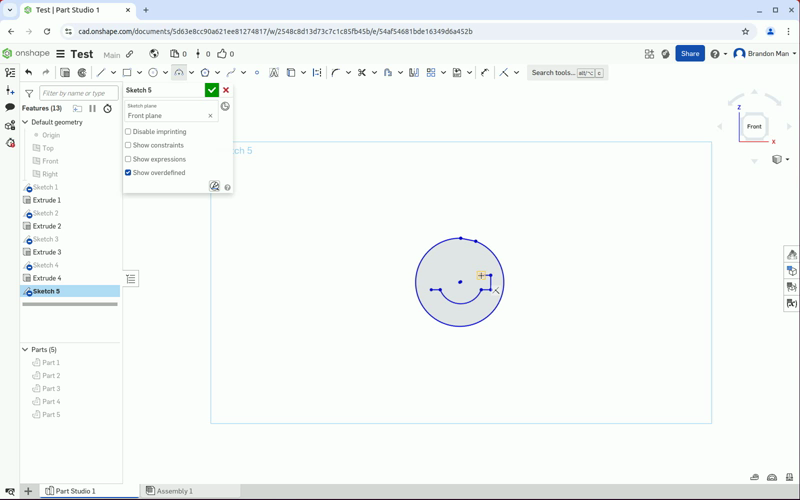
mouse_move(440, 275)
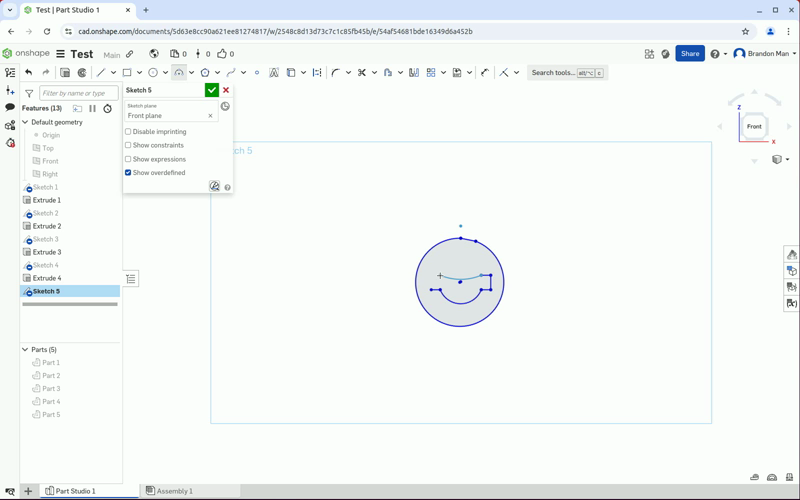
click(440, 275)
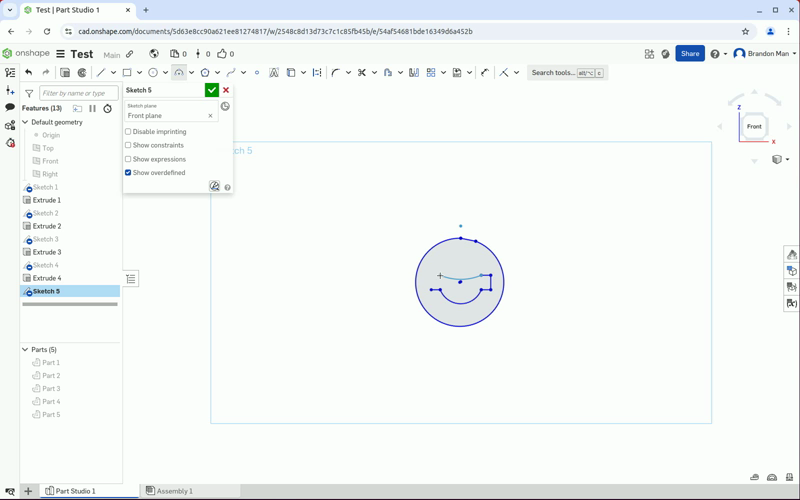
mouse_move(460, 261)
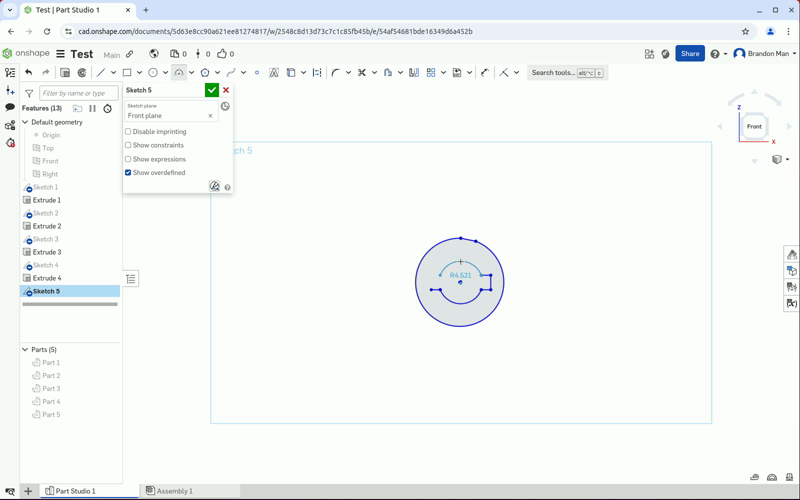
click(460, 261)
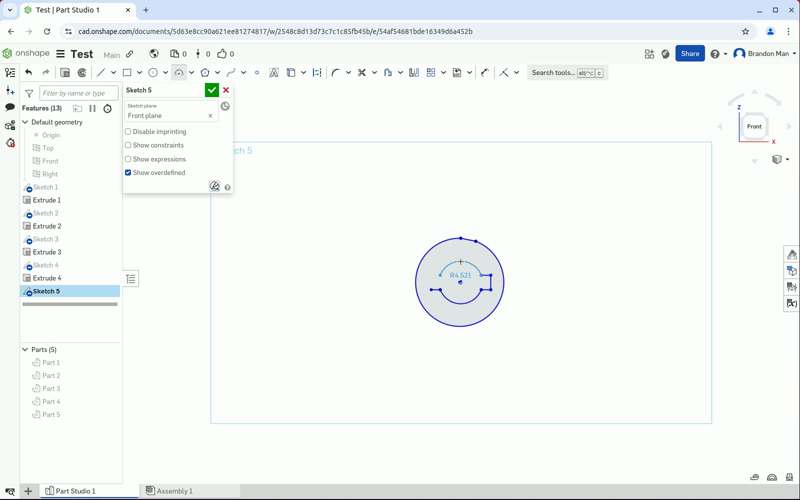
key_up(shift)
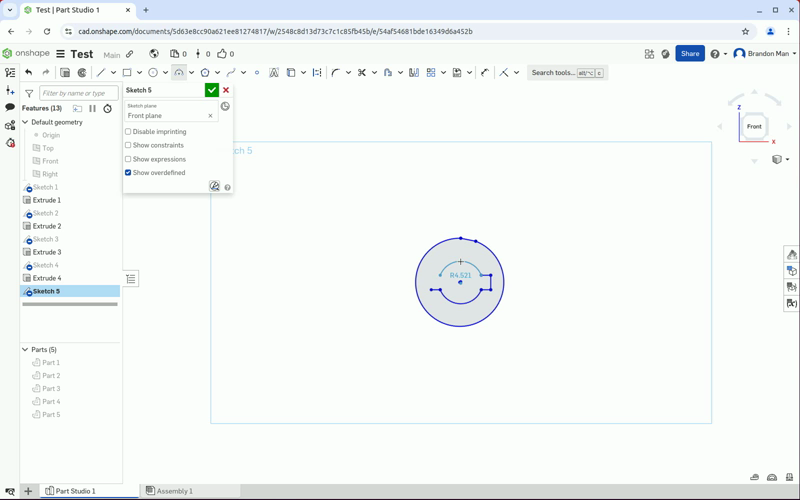
key(esc)
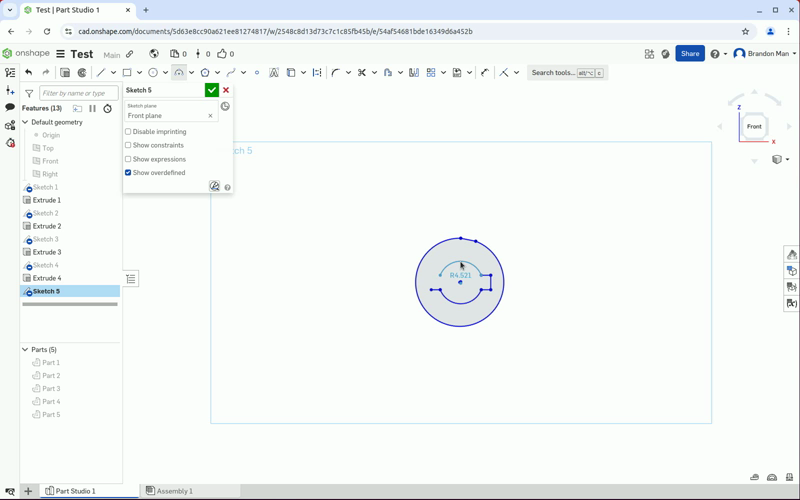
key(l)
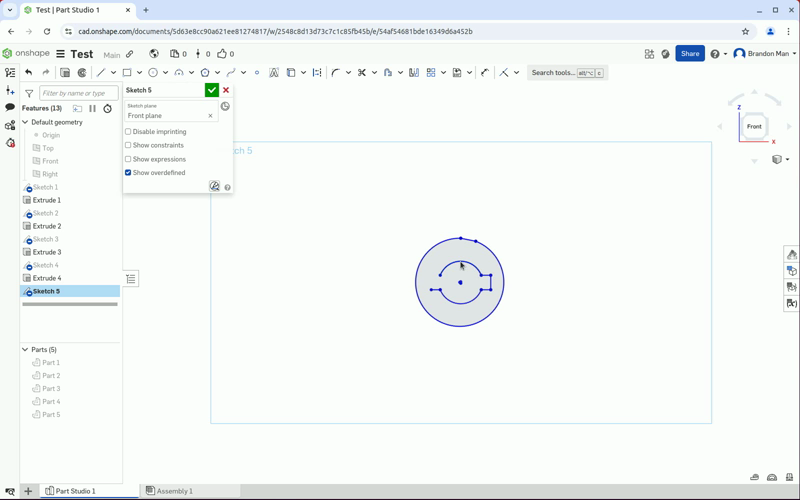
mouse_move(440, 275)
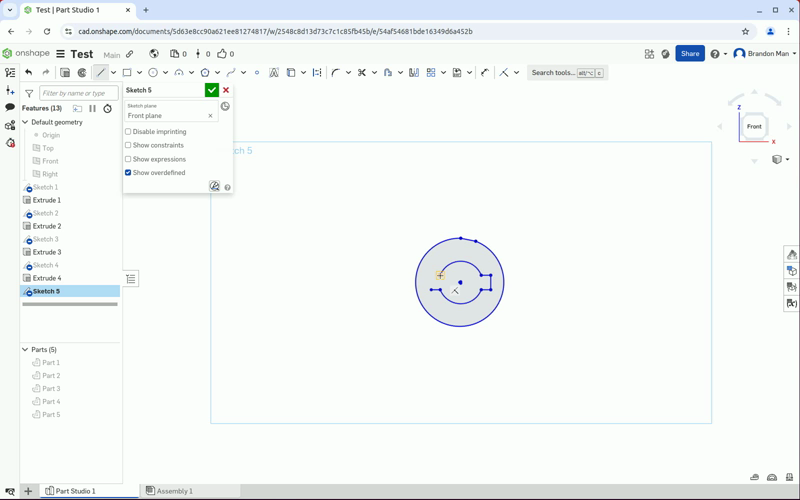
click(440, 275)
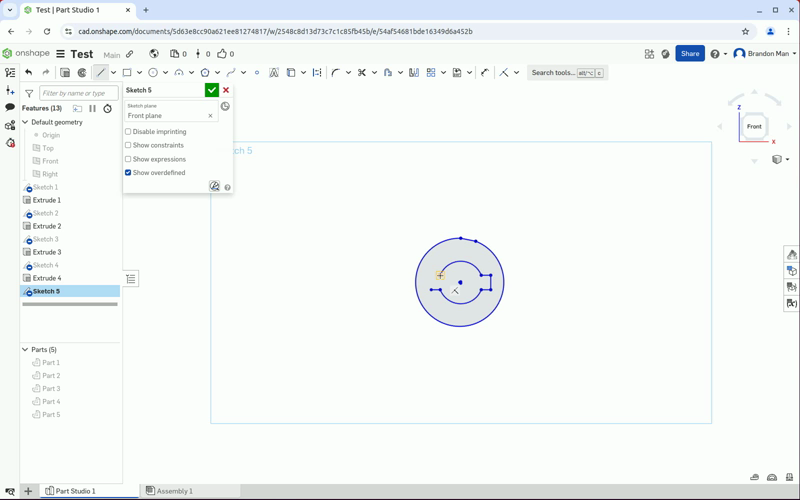
key_down(shift)
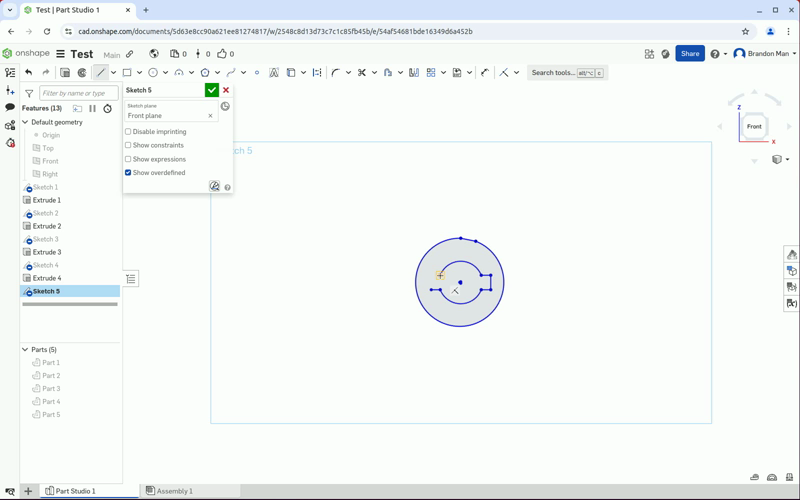
mouse_move(470, 275)
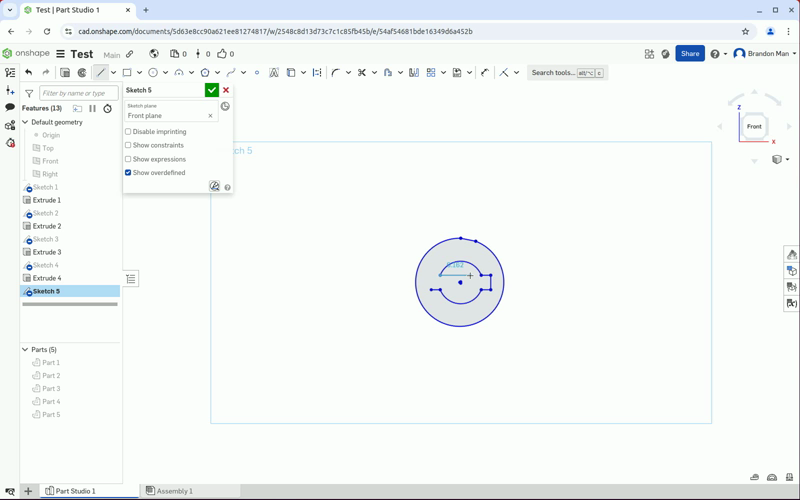
mouse_move(431, 275)
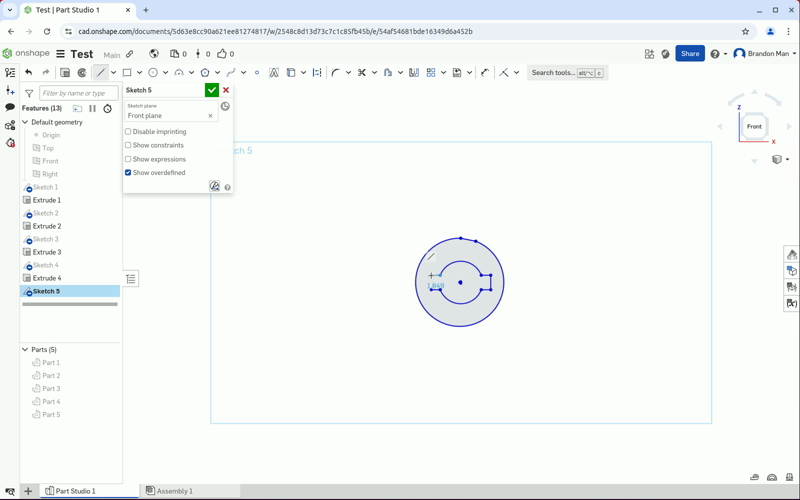
click(431, 275)
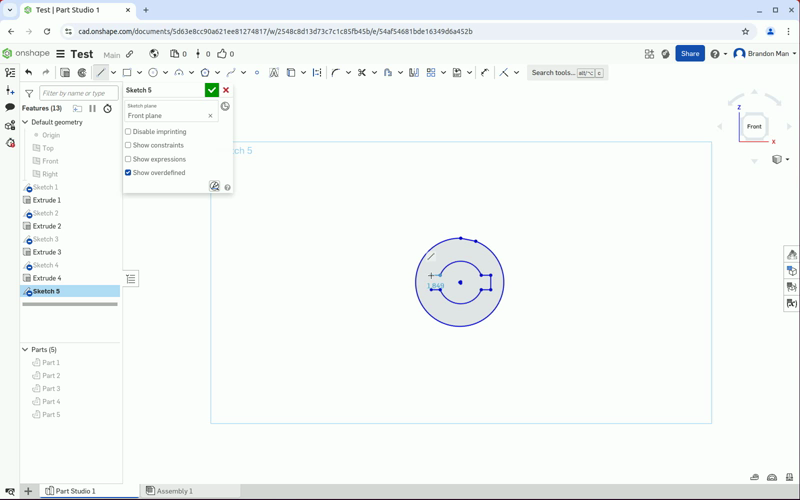
key_up(shift)
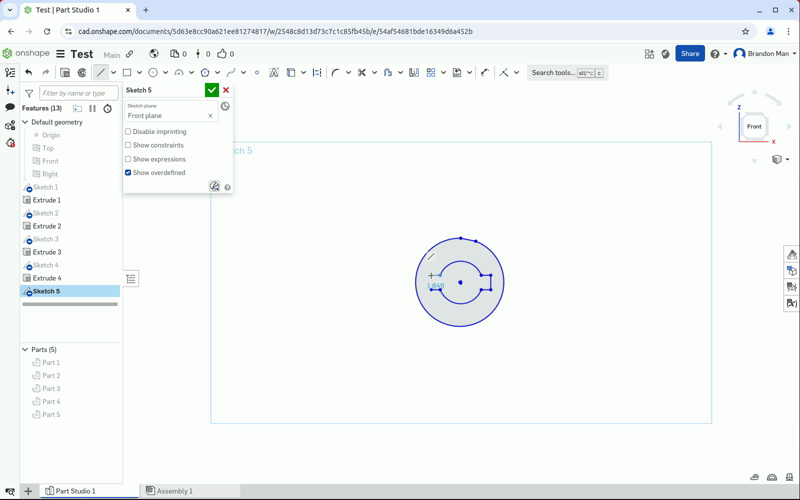
mouse_move(461, 275)
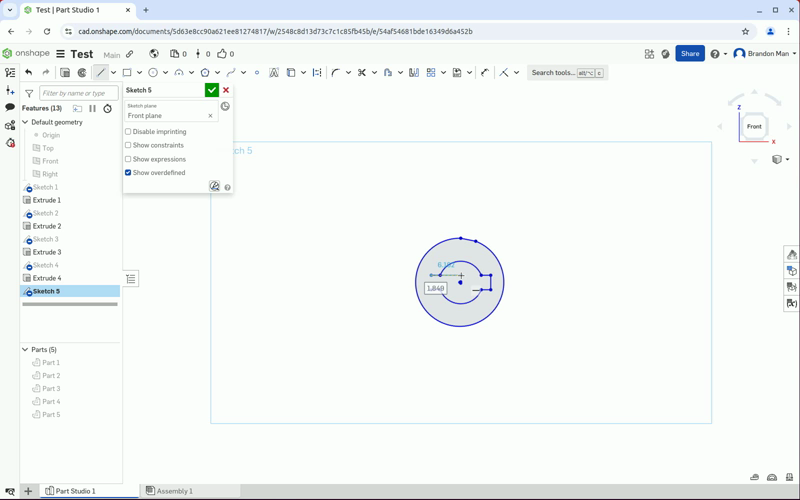
key_down(shift)
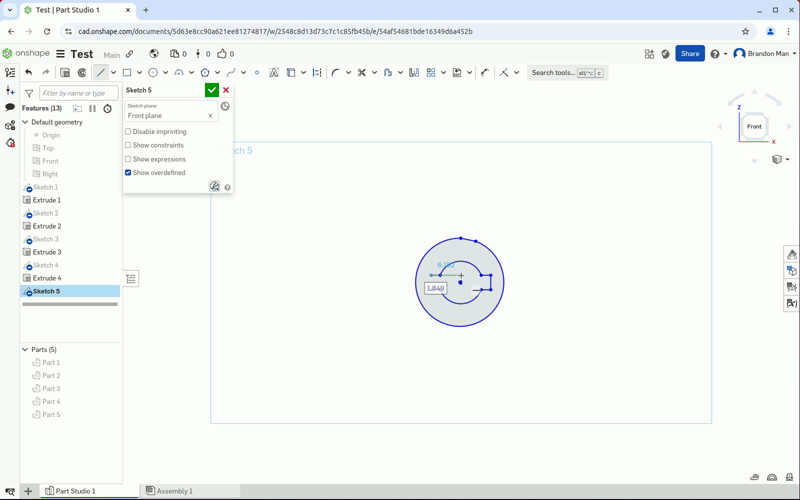
mouse_move(431, 289)
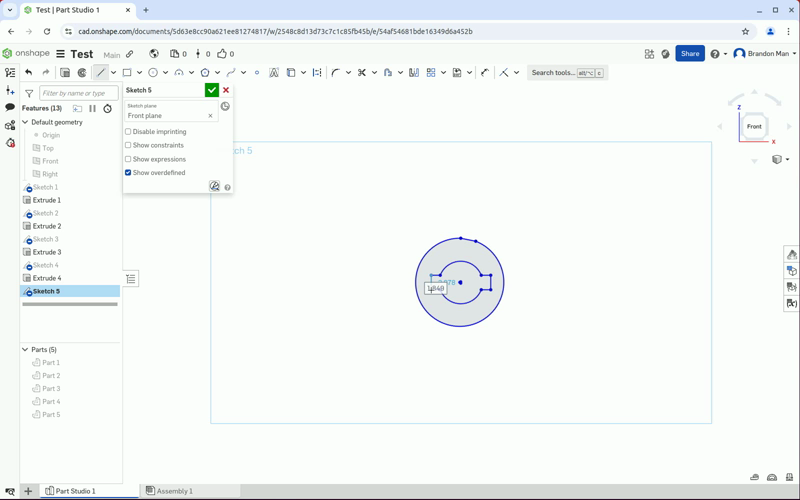
key_up(shift)
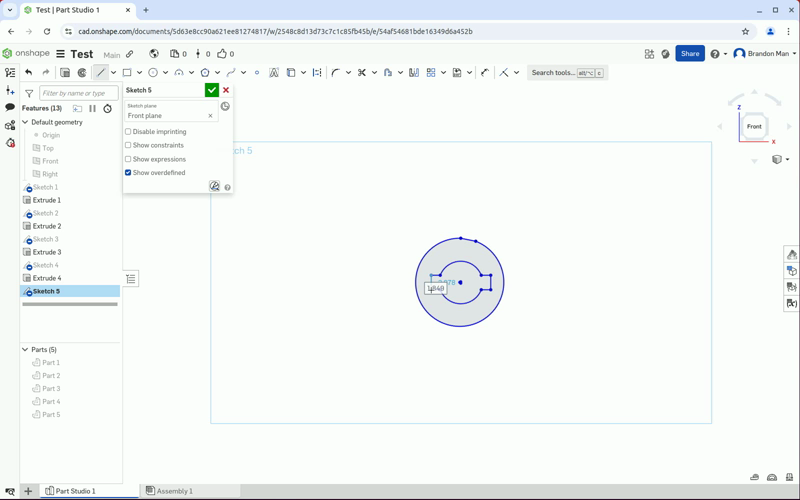
click(431, 289)
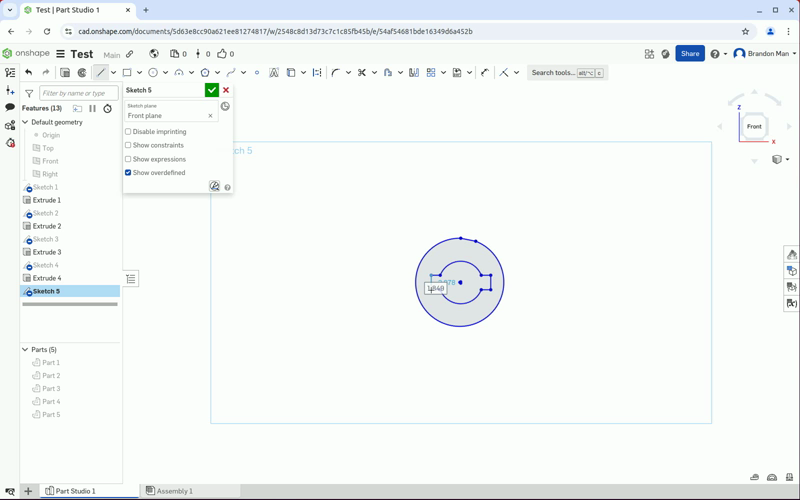
key(esc)
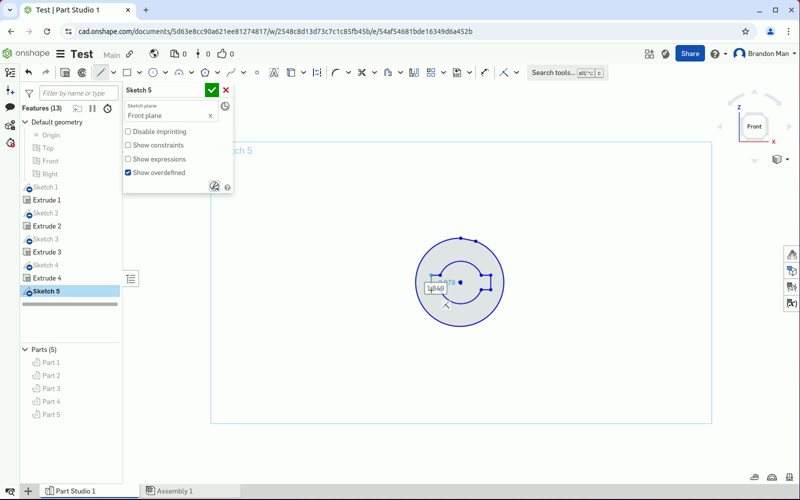
mouse_move(496, 267)
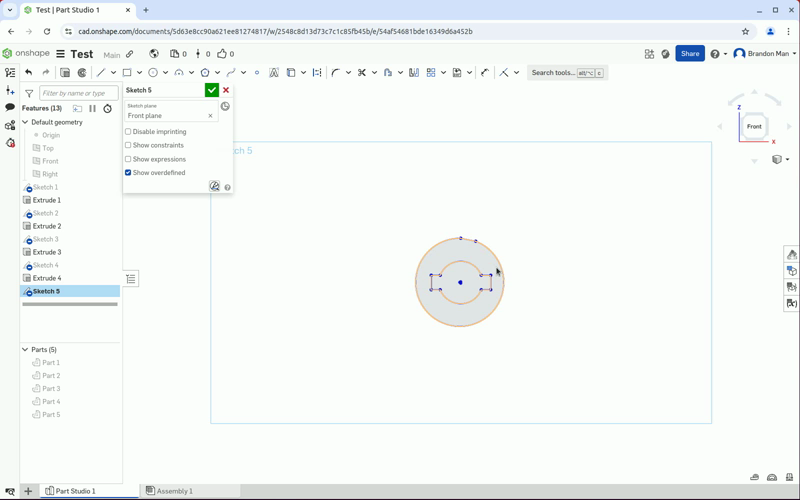
click(496, 267)
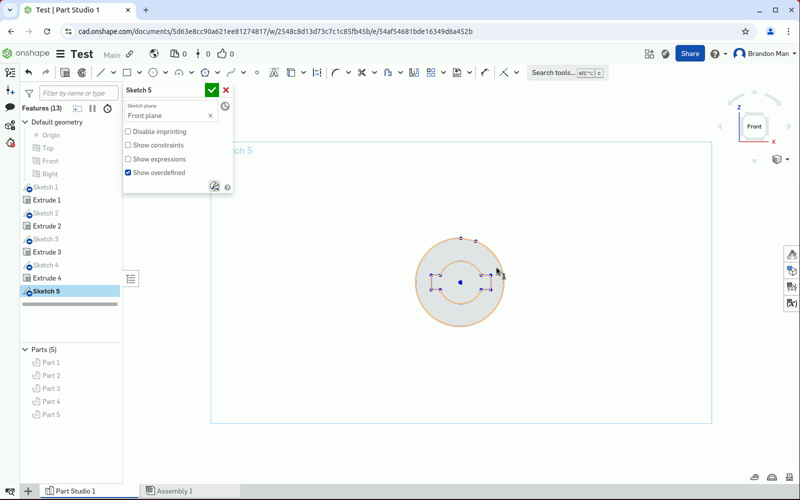
mouse_move(73, 352)
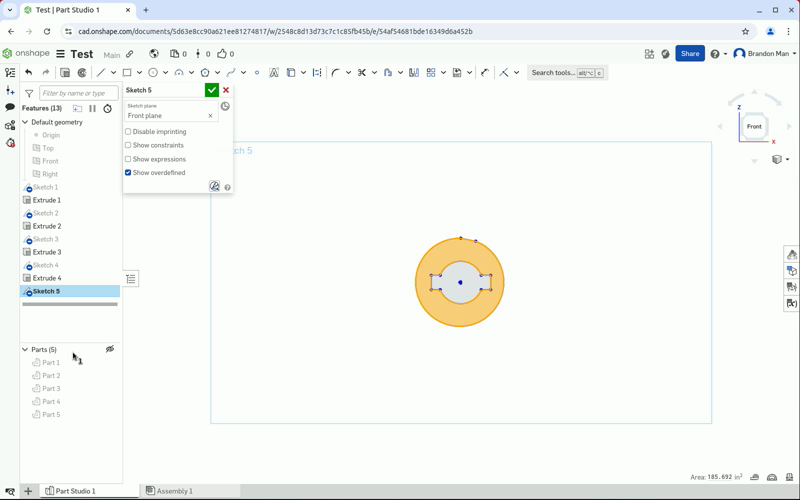
key(shift+y)
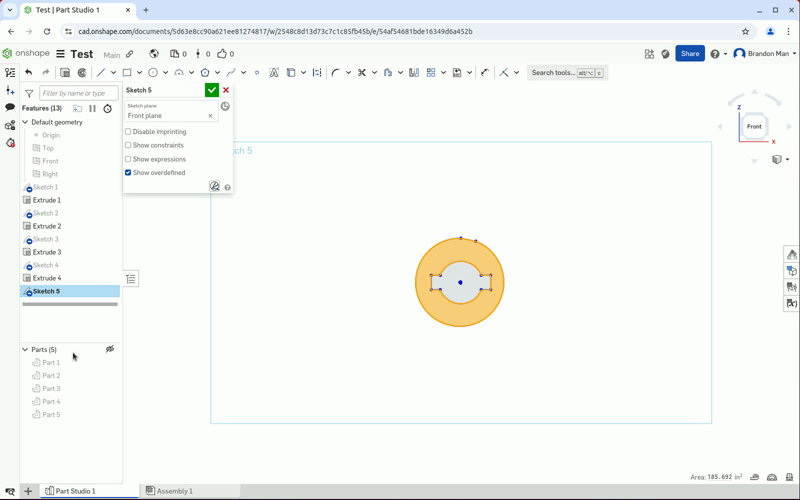
key(shift+e)
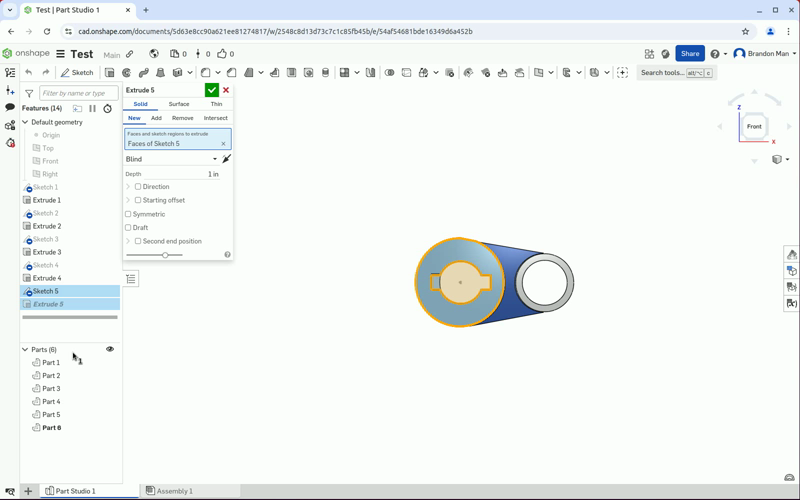
mouse_move(143, 106)
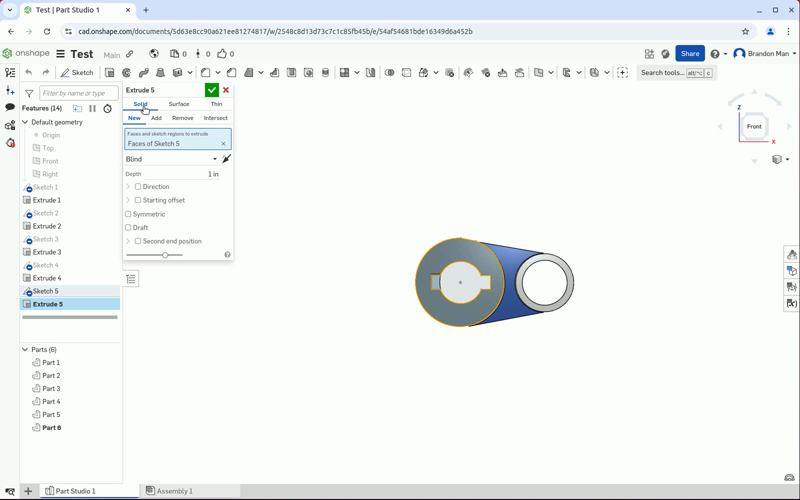
click(143, 106)
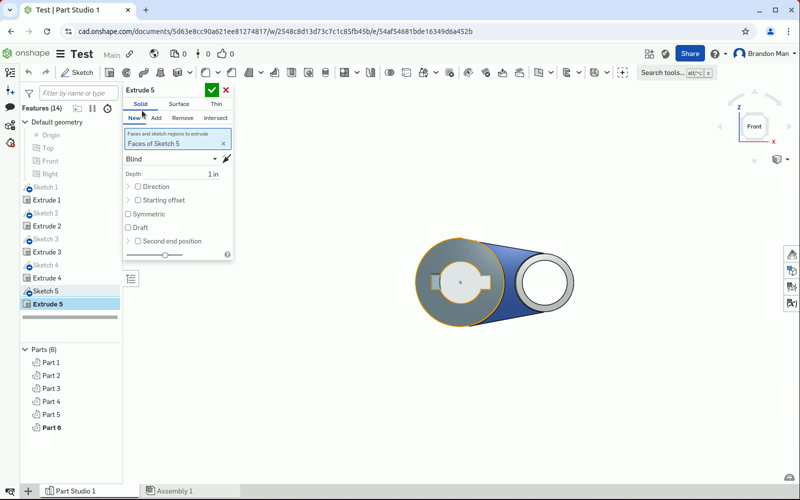
mouse_move(137, 120)
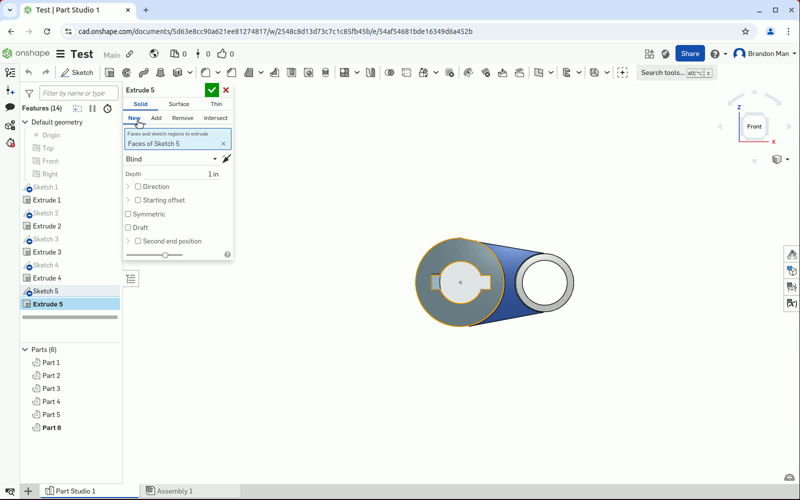
click(137, 120)
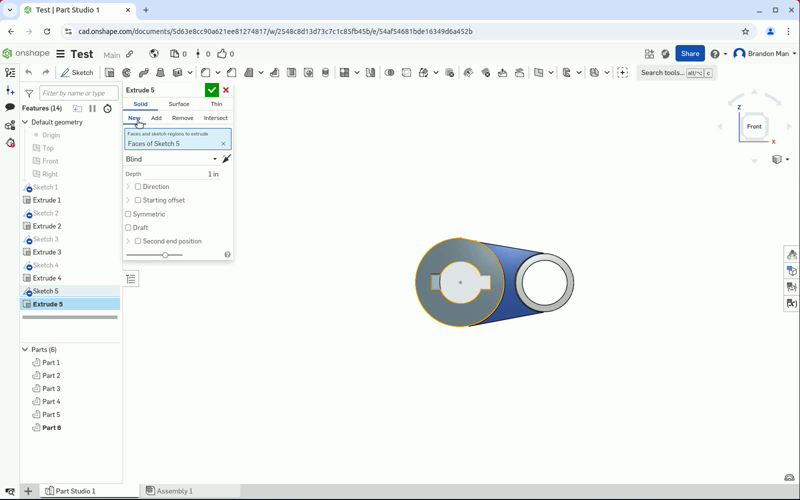
key(tab, 4)
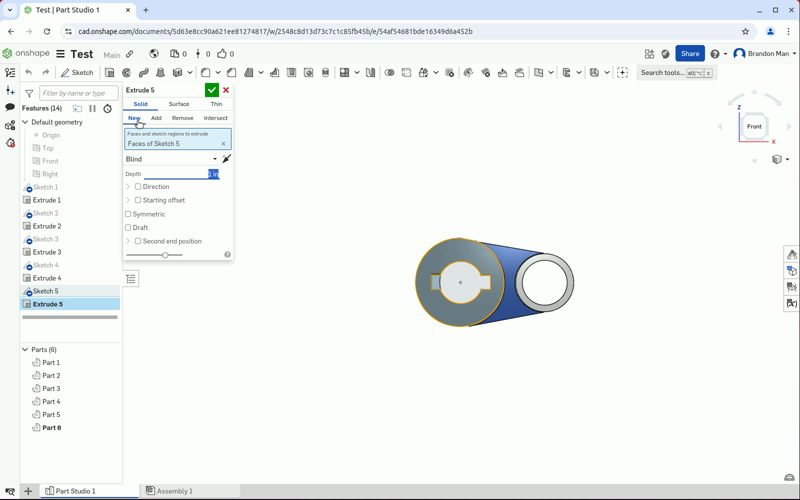
text(13.48)
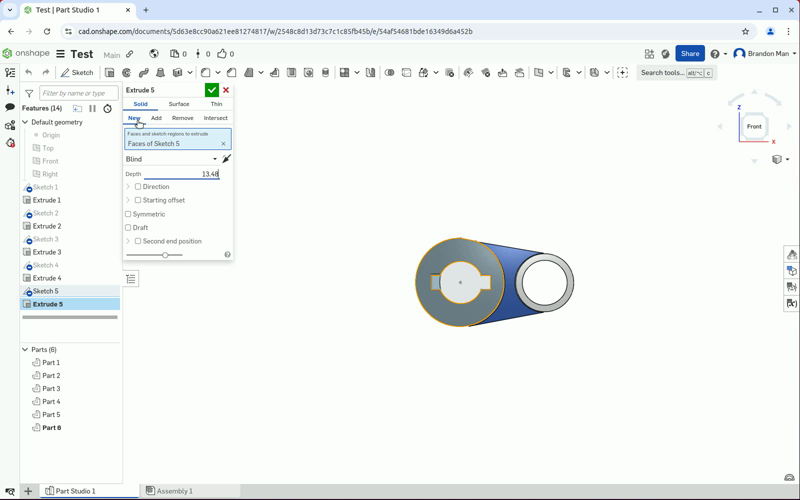
key(enter)
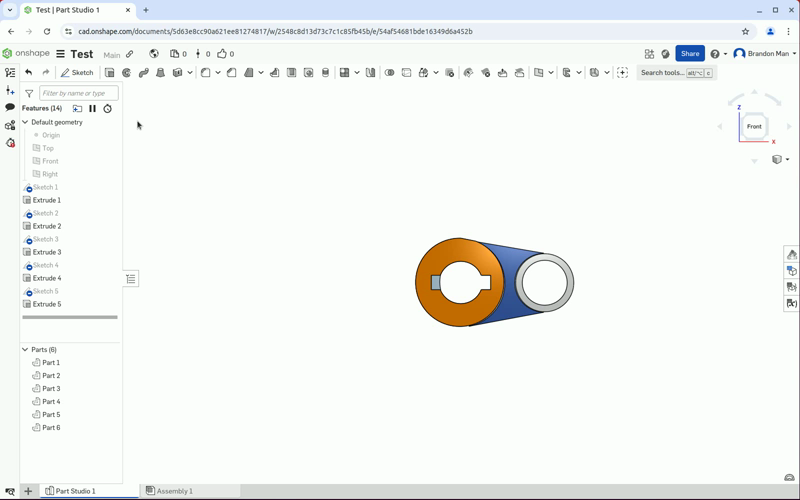
key(shift+h)
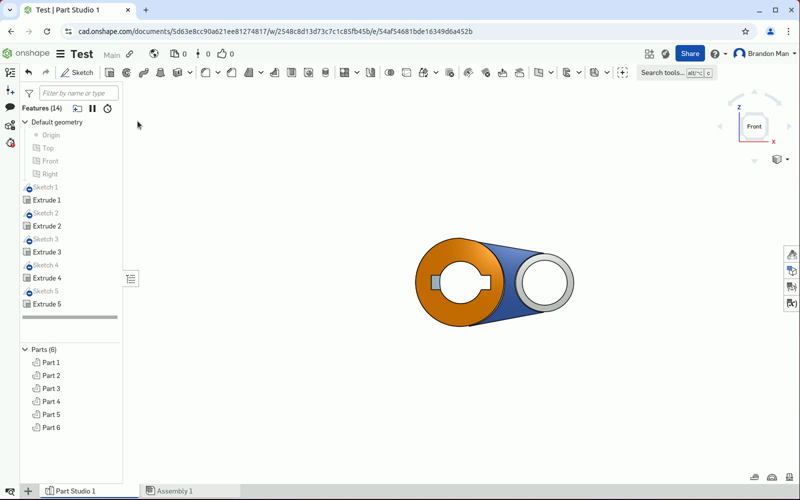
key(shift+h)
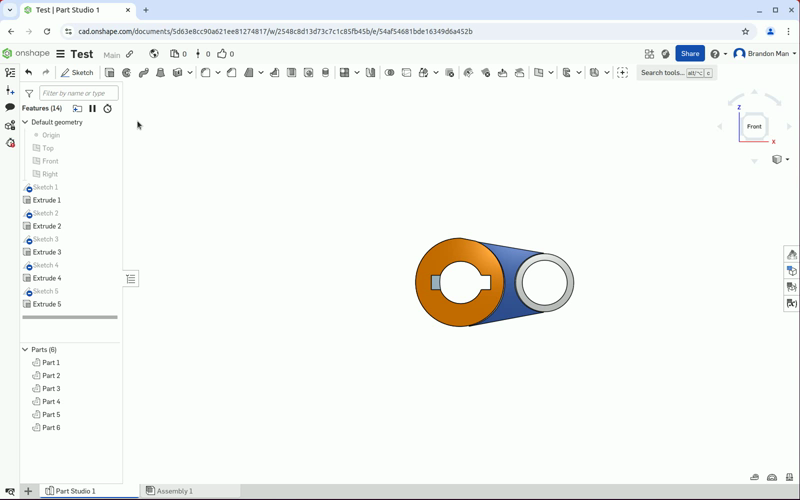
mouse_move(73, 189)
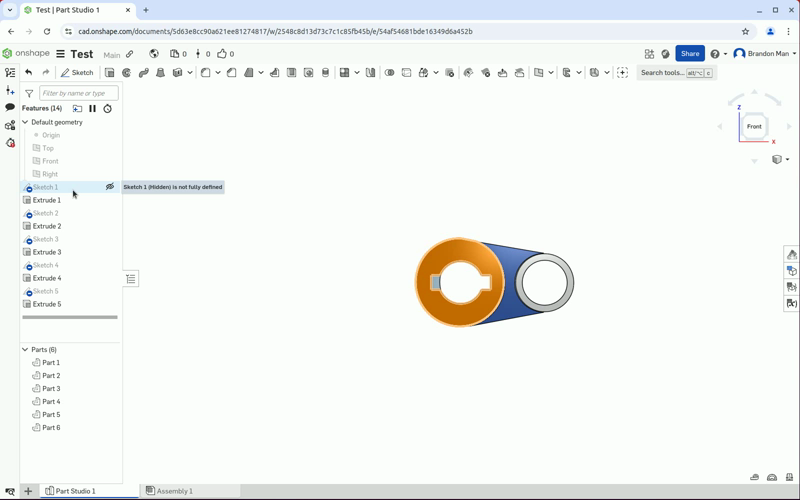
click(73, 189)
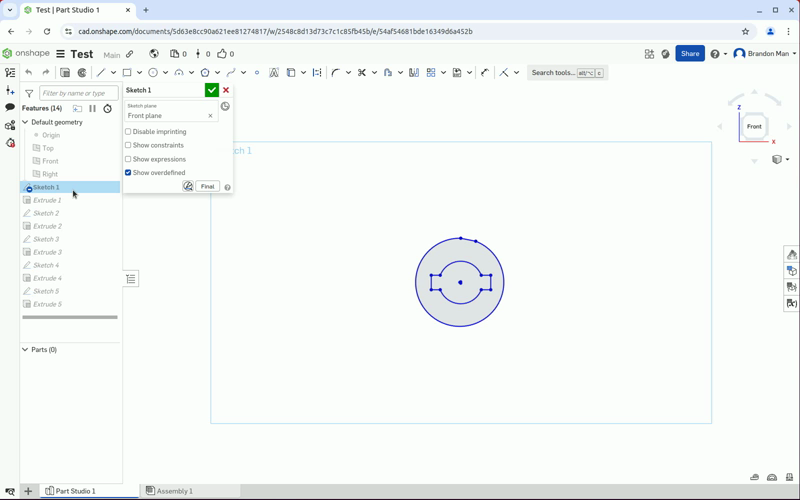
mouse_move(229, 92)
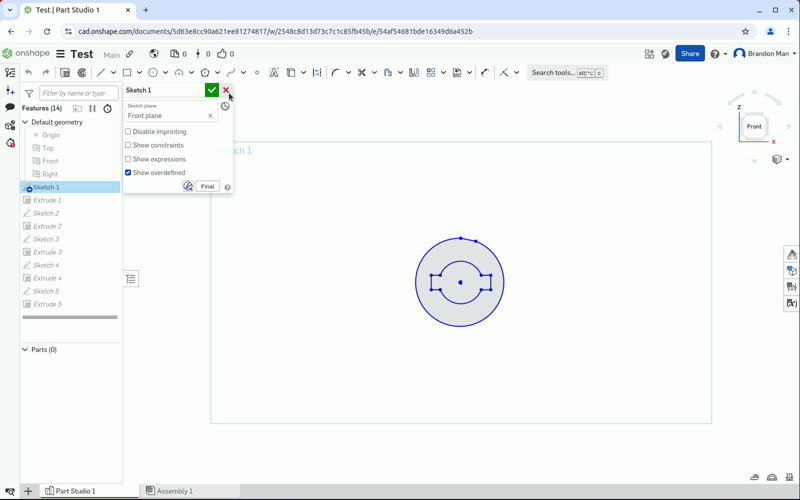
click(229, 92)
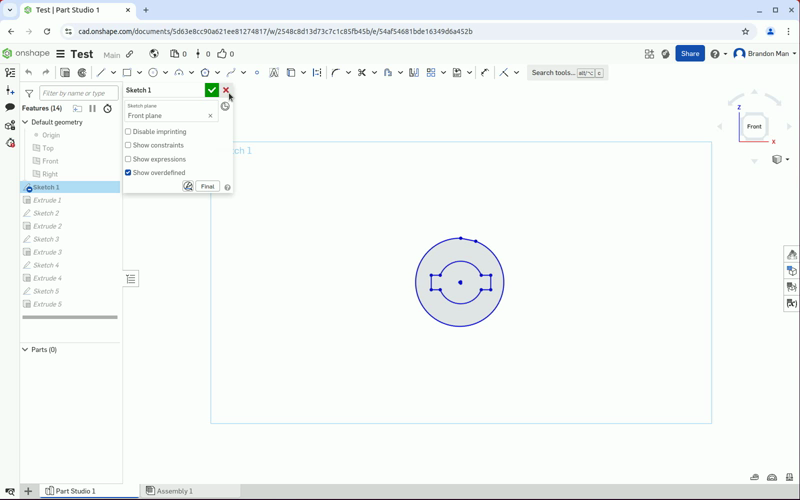
key(shift+s)
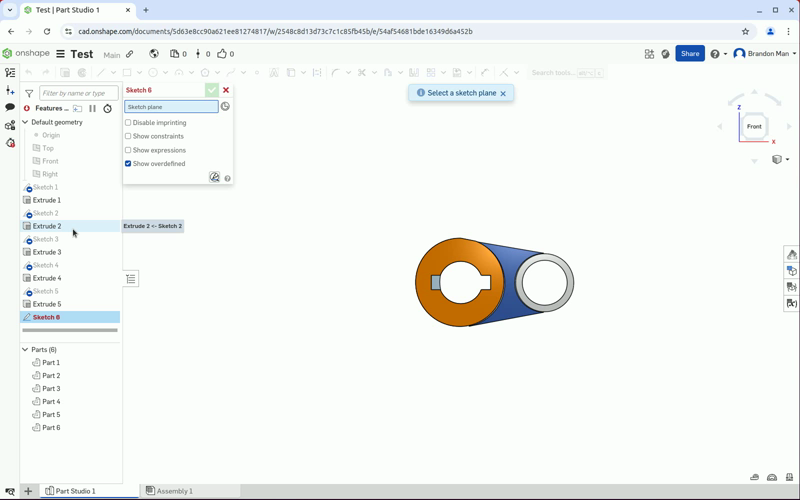
scroll(3)
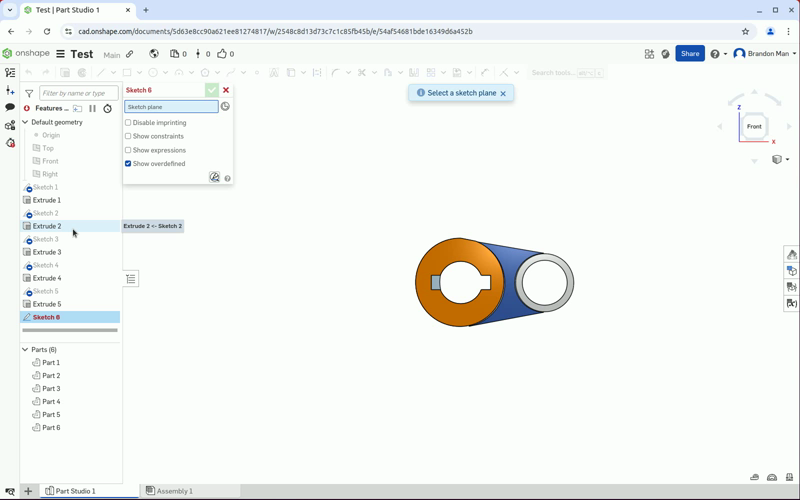
mouse_move(73, 163)
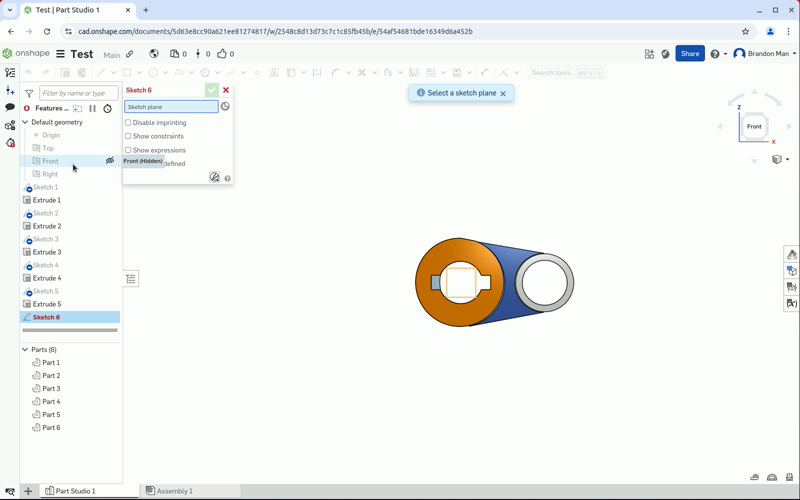
click(73, 163)
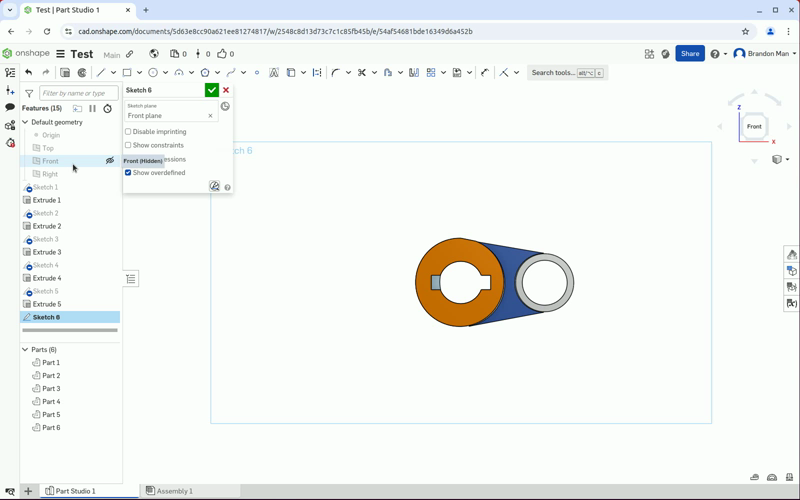
mouse_move(73, 352)
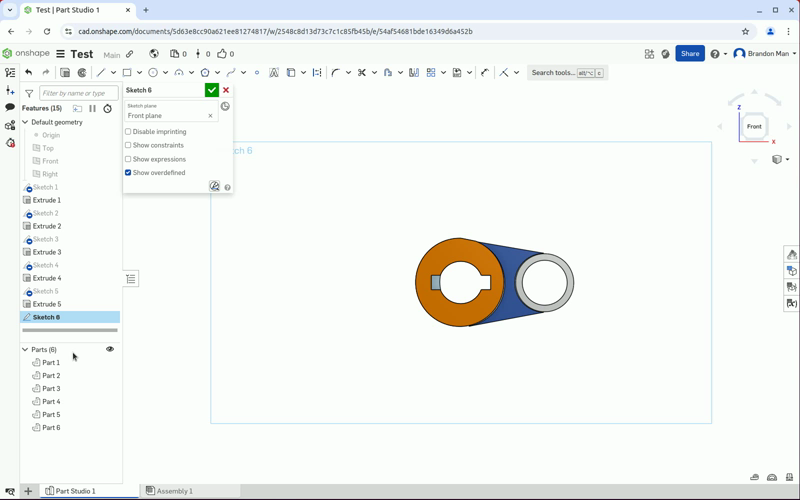
key(y)
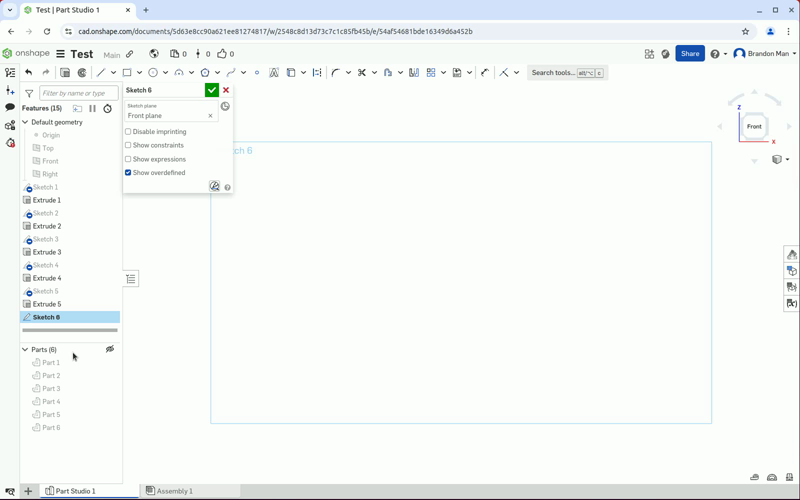
key(l)
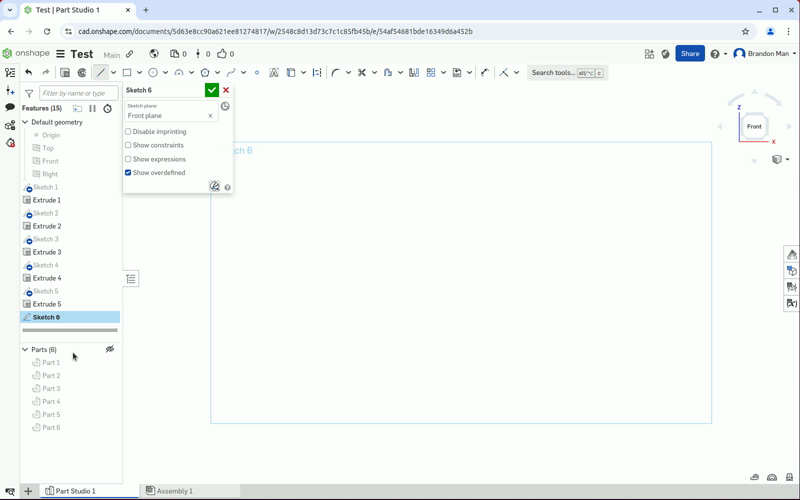
key_down(shift)
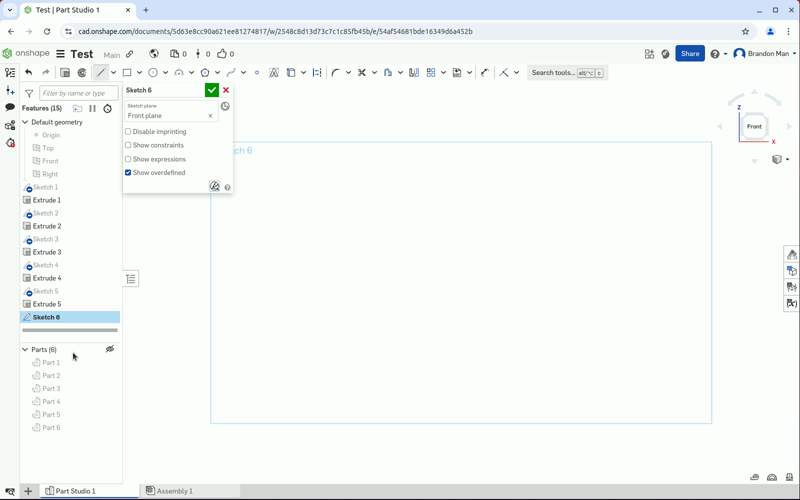
mouse_move(431, 290)
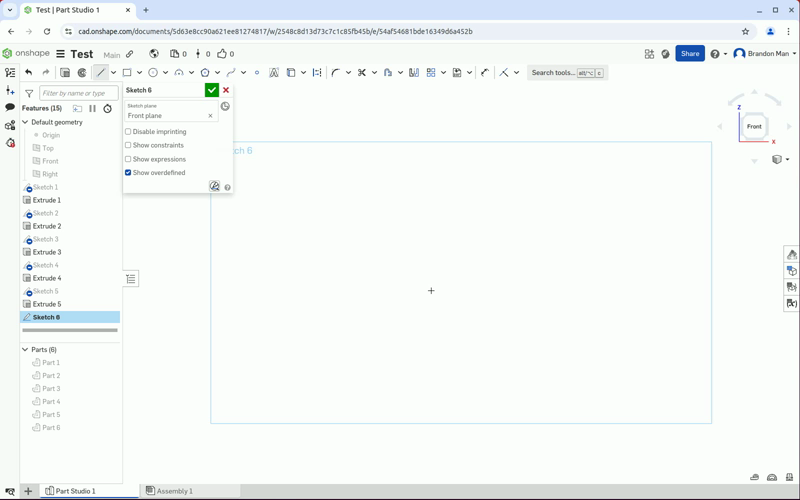
click(431, 290)
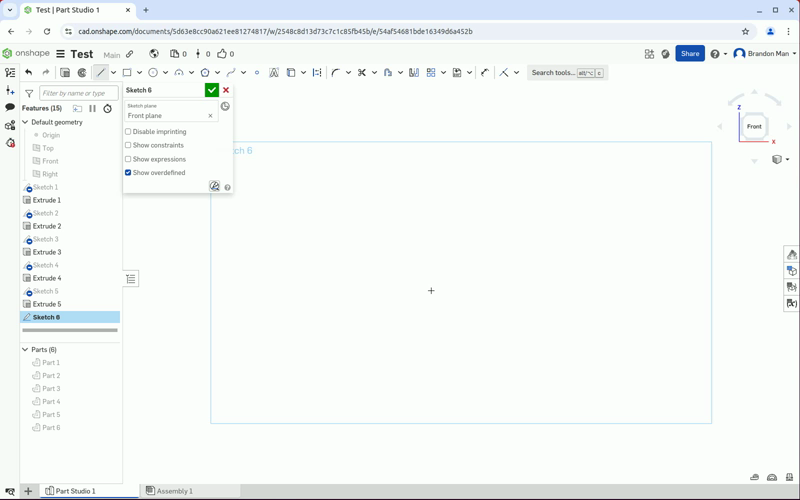
key_up(shift)
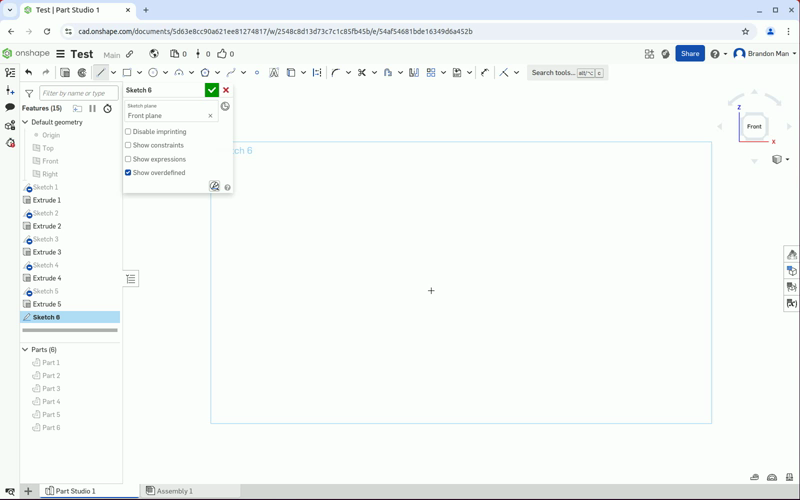
key_down(shift)
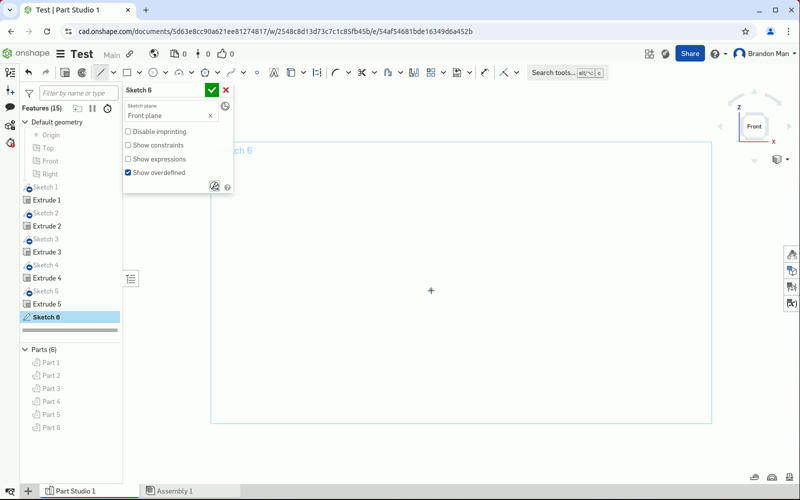
mouse_move(461, 290)
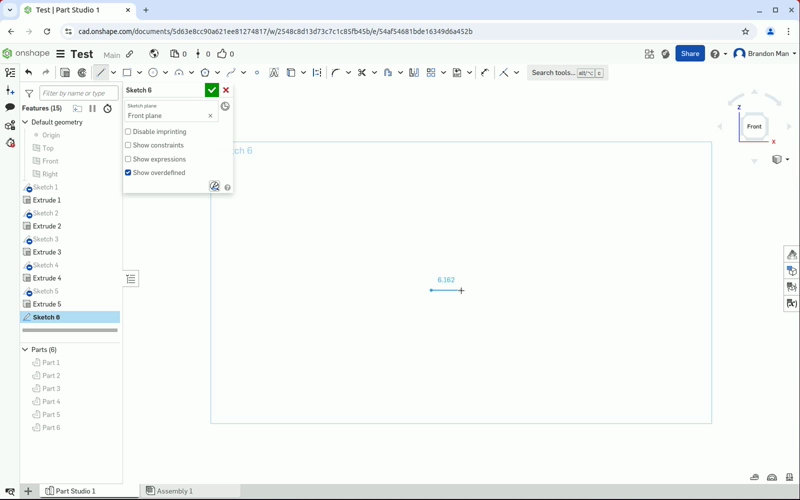
mouse_move(440, 290)
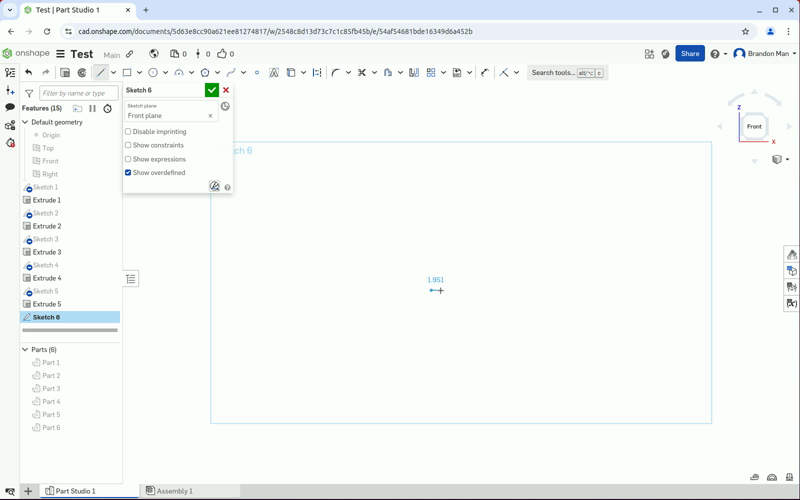
click(440, 290)
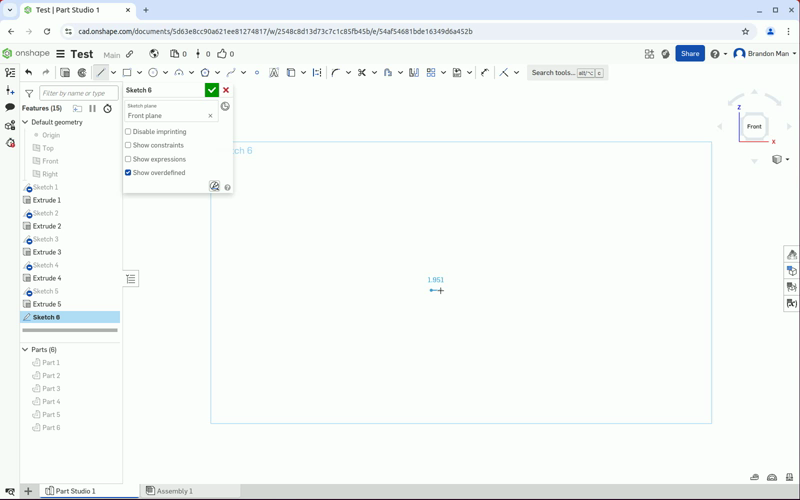
key_up(shift)
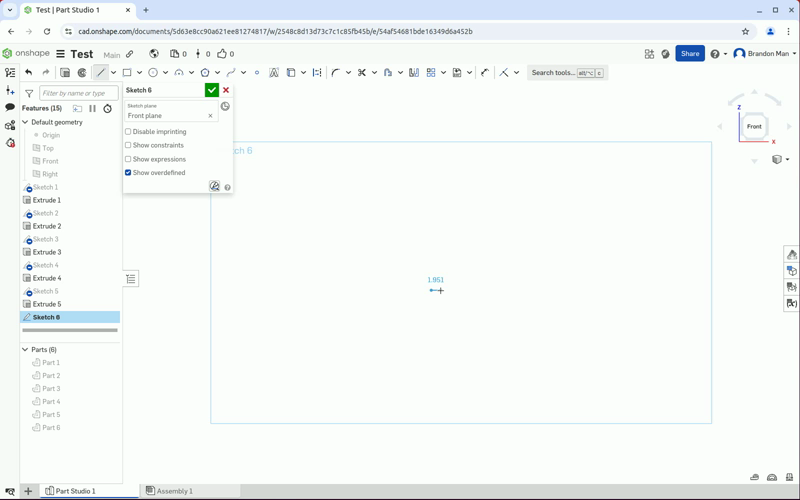
key(esc)
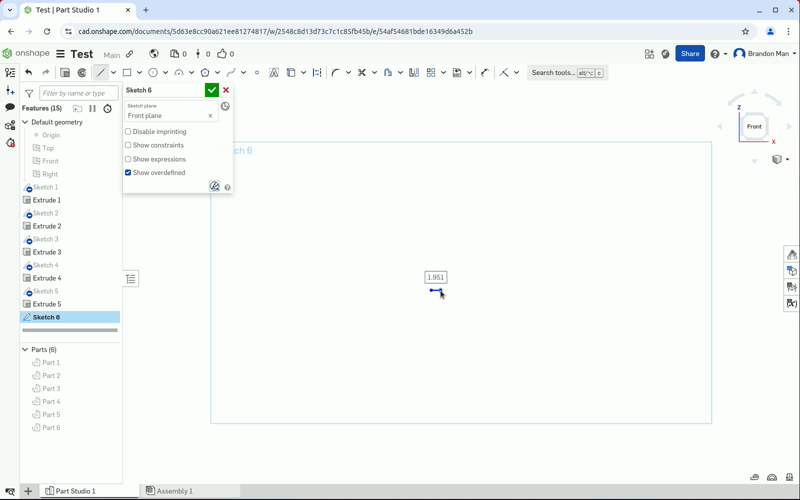
key(a)
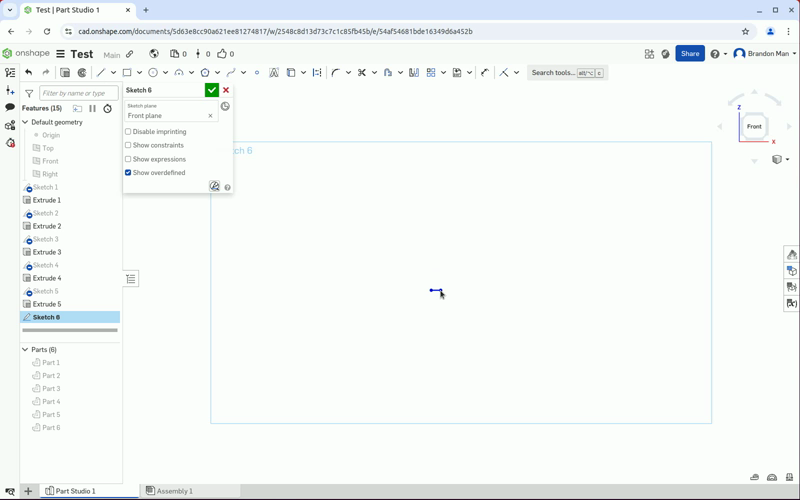
mouse_move(440, 290)
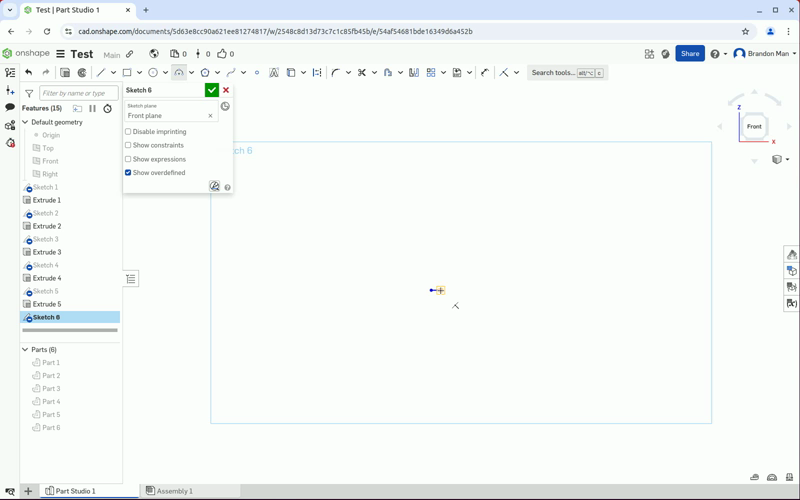
click(440, 290)
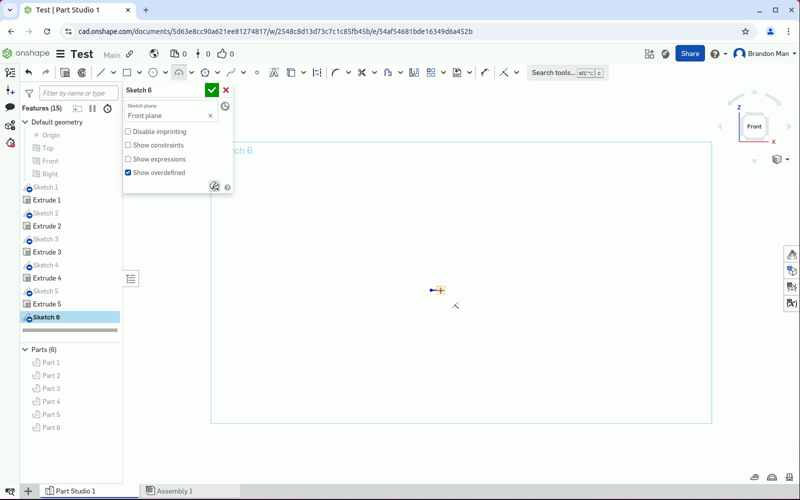
key_down(shift)
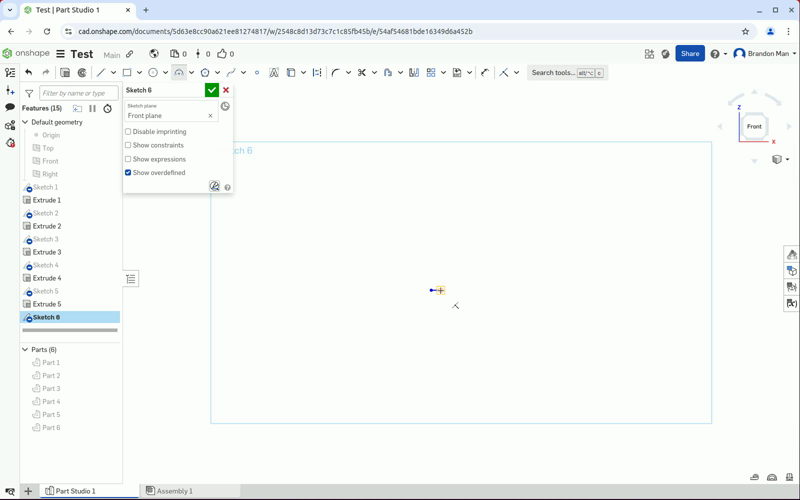
mouse_move(440, 273)
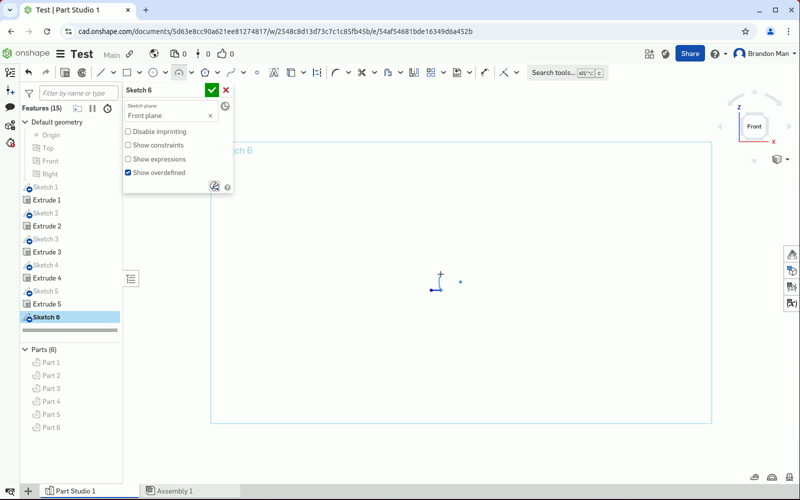
click(440, 273)
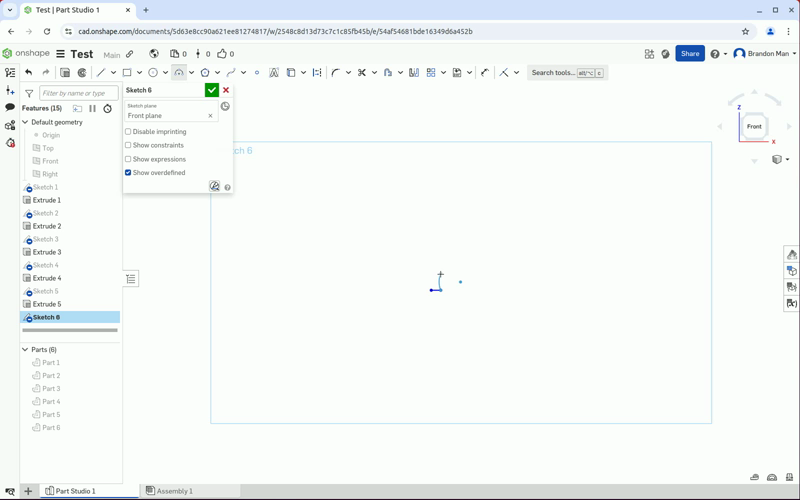
mouse_move(439, 281)
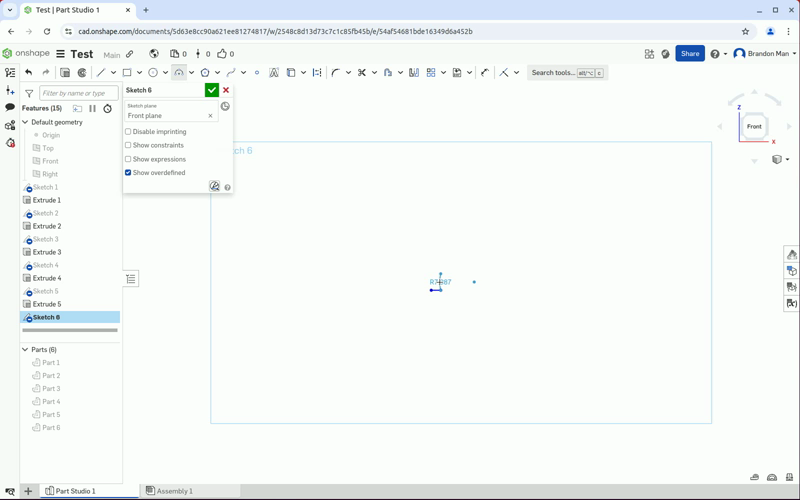
click(439, 281)
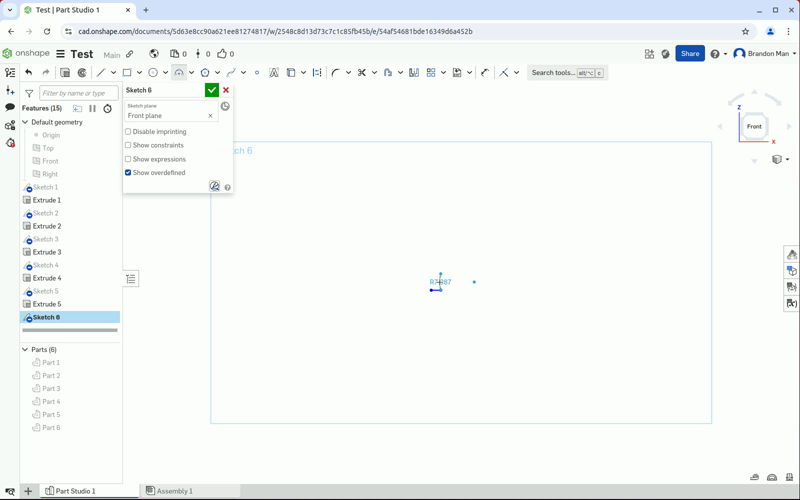
key_up(shift)
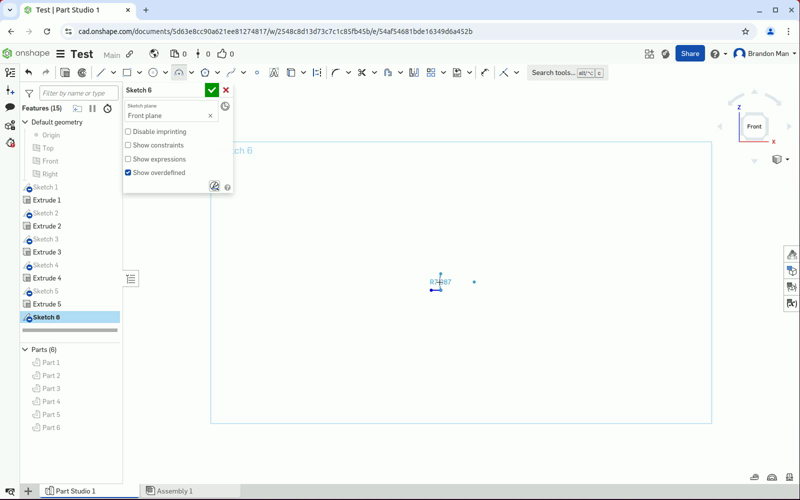
key(esc)
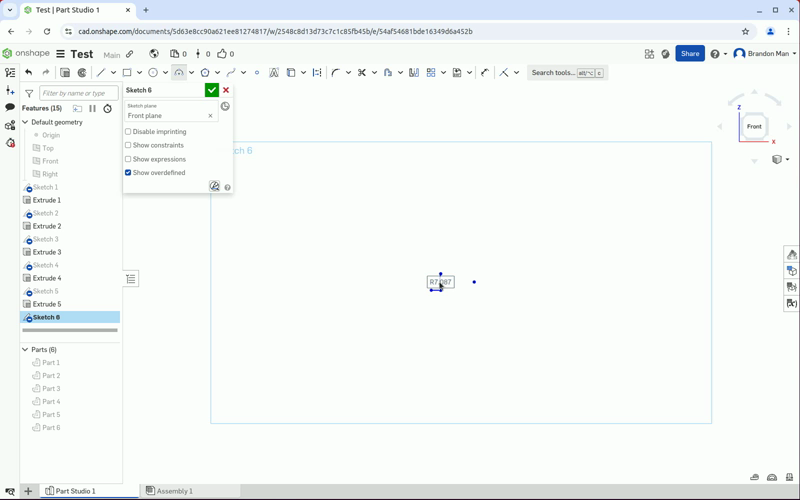
key(l)
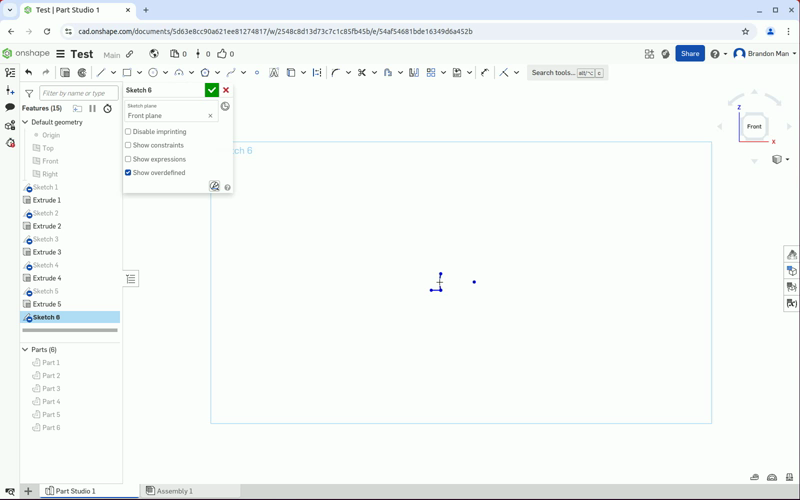
mouse_move(440, 273)
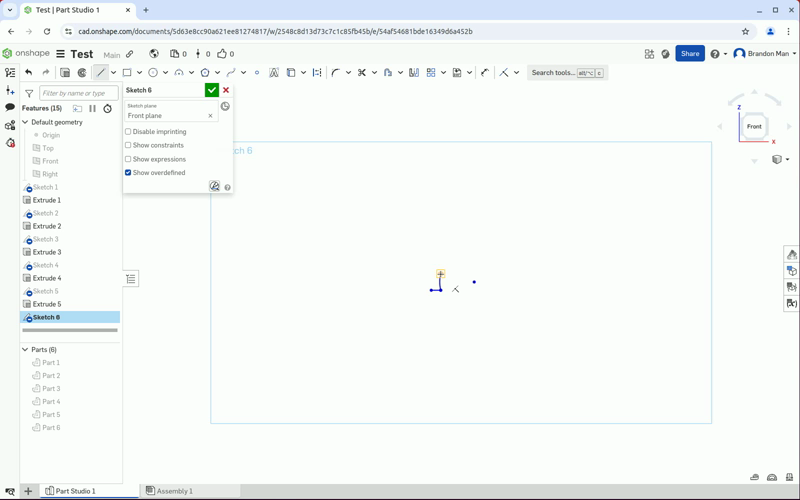
click(440, 273)
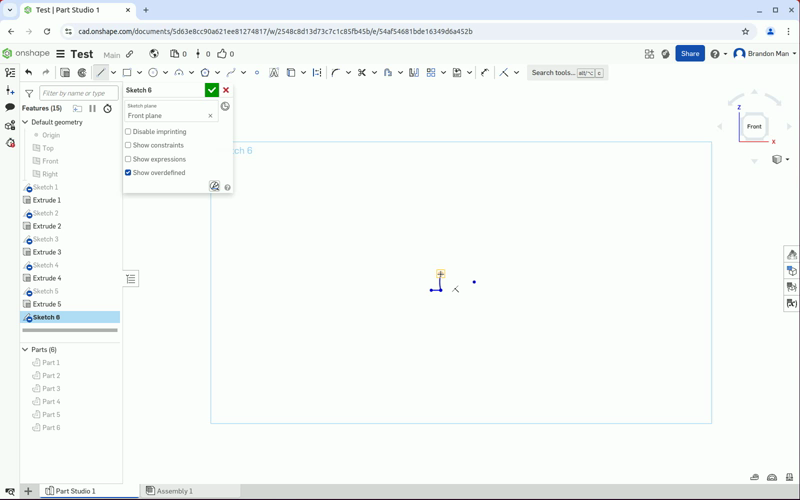
key_down(shift)
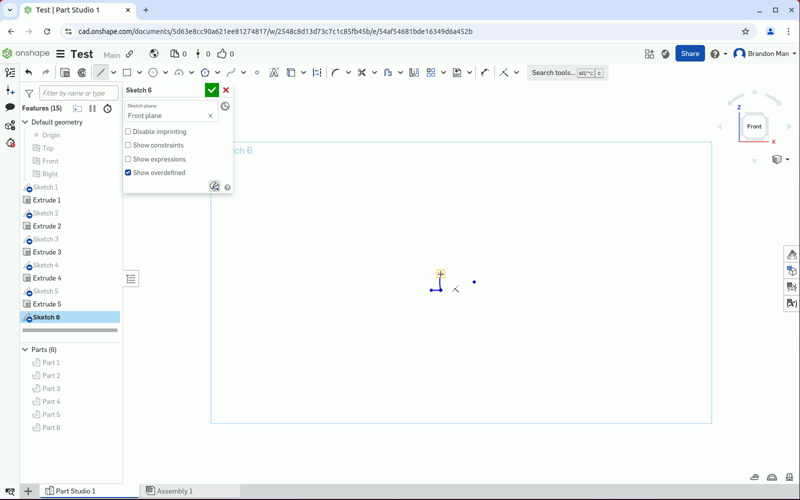
mouse_move(470, 273)
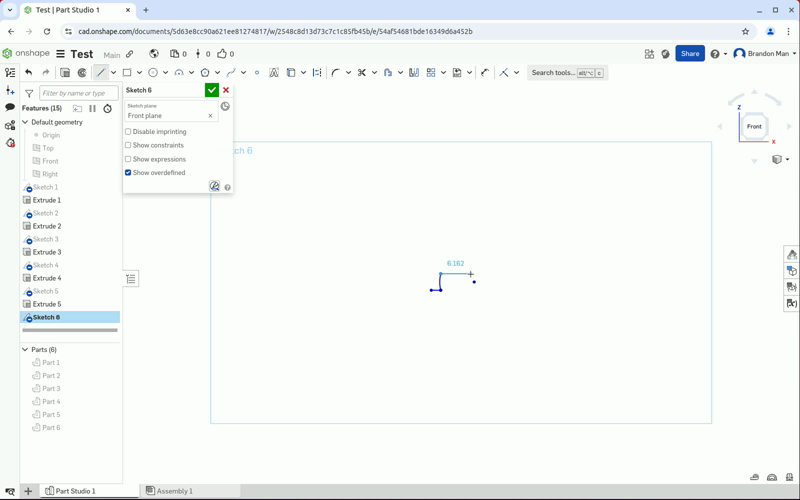
mouse_move(431, 273)
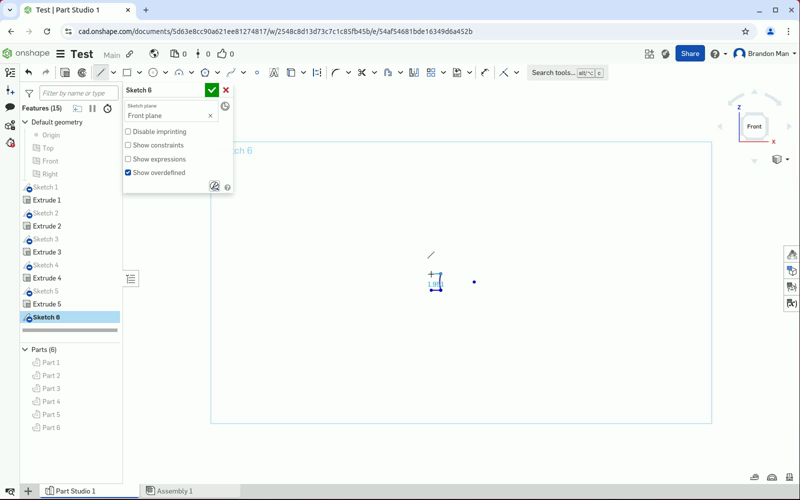
click(431, 273)
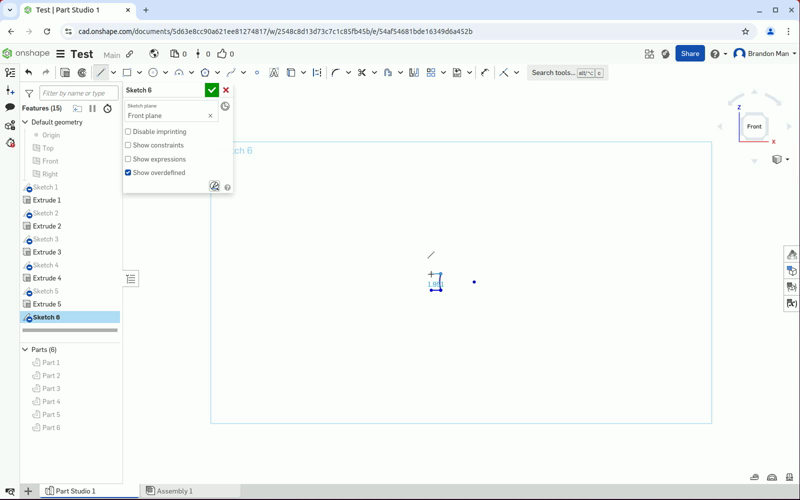
key_up(shift)
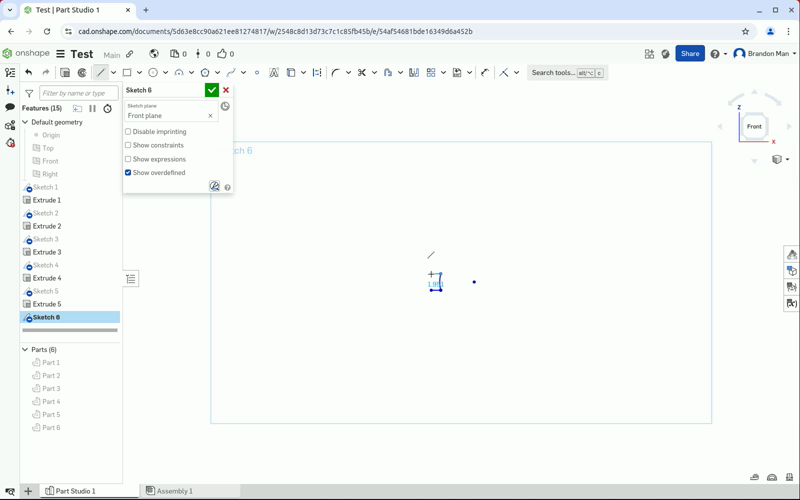
mouse_move(461, 273)
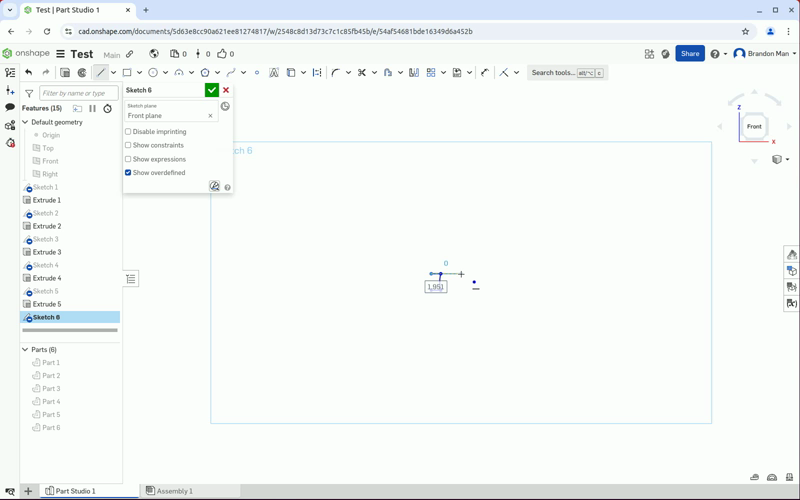
key_down(shift)
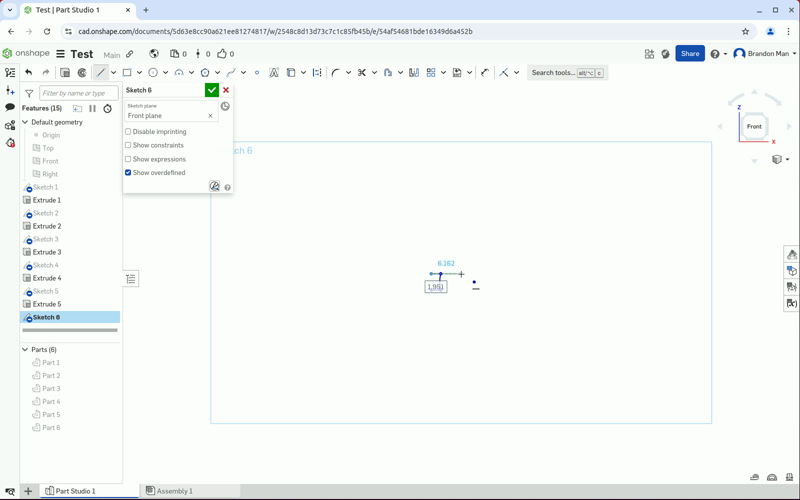
mouse_move(431, 290)
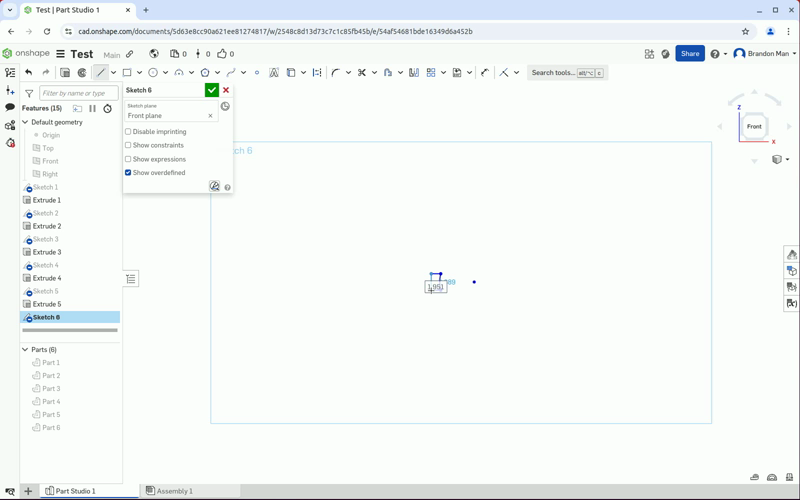
key_up(shift)
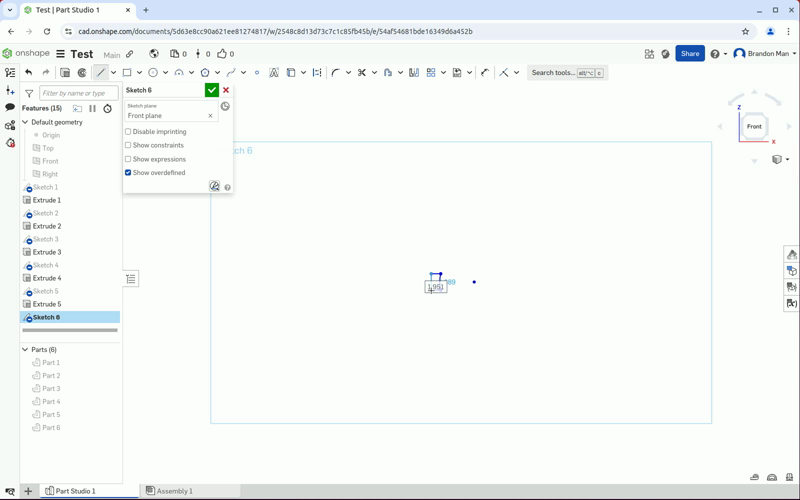
click(431, 290)
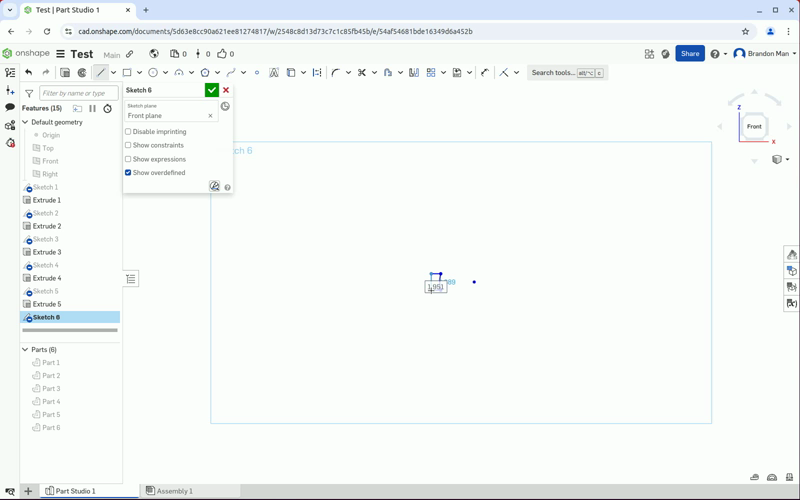
key(esc)
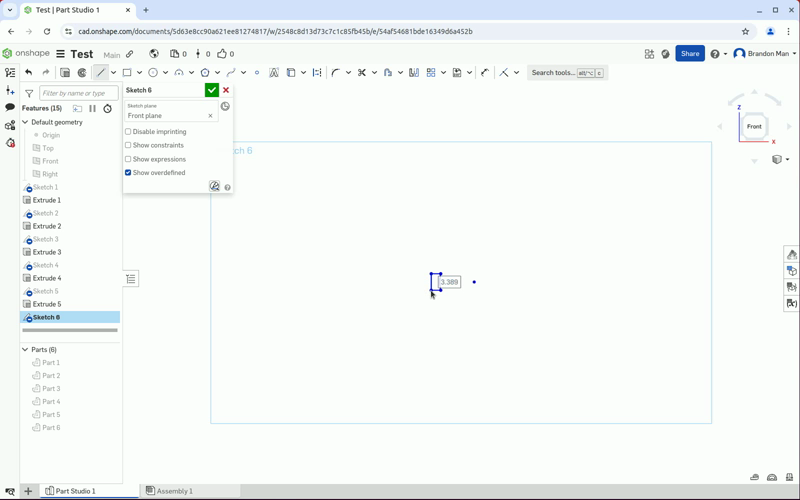
mouse_move(437, 277)
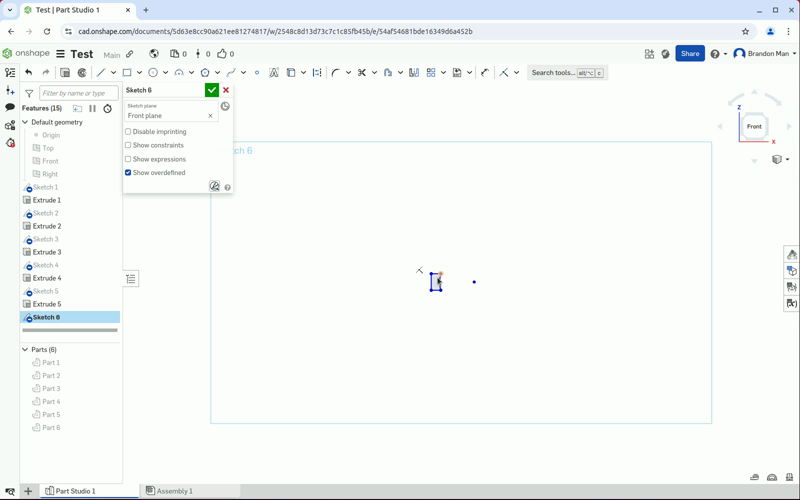
scroll(6)
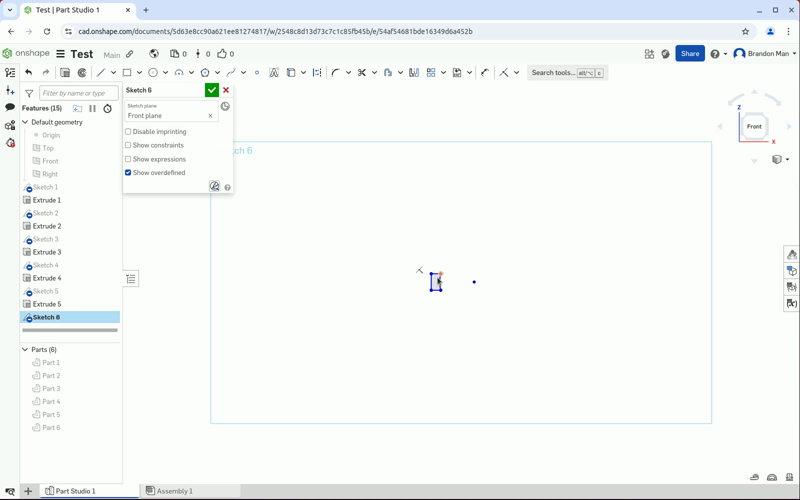
scroll(6)
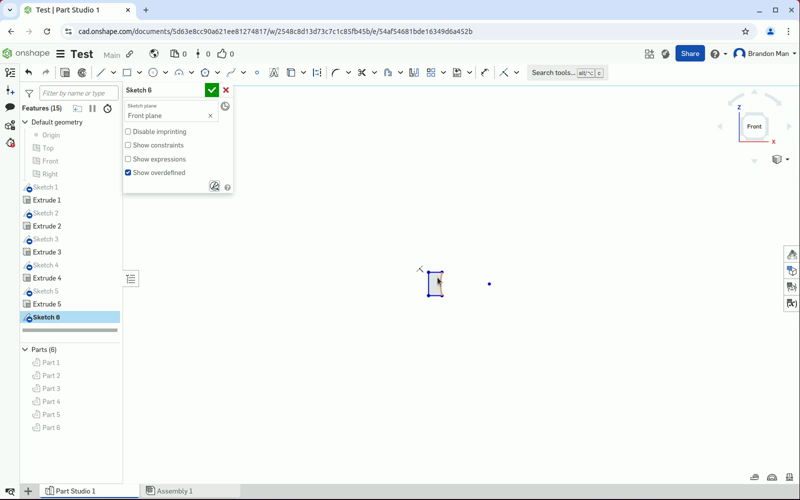
scroll(6)
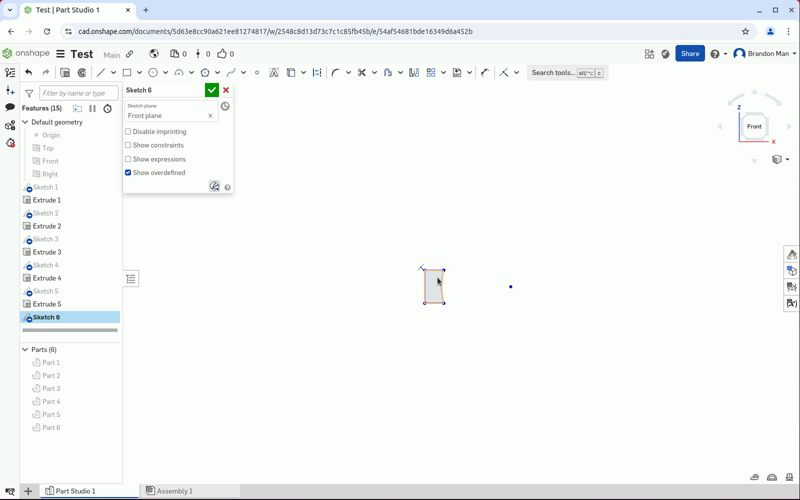
scroll(6)
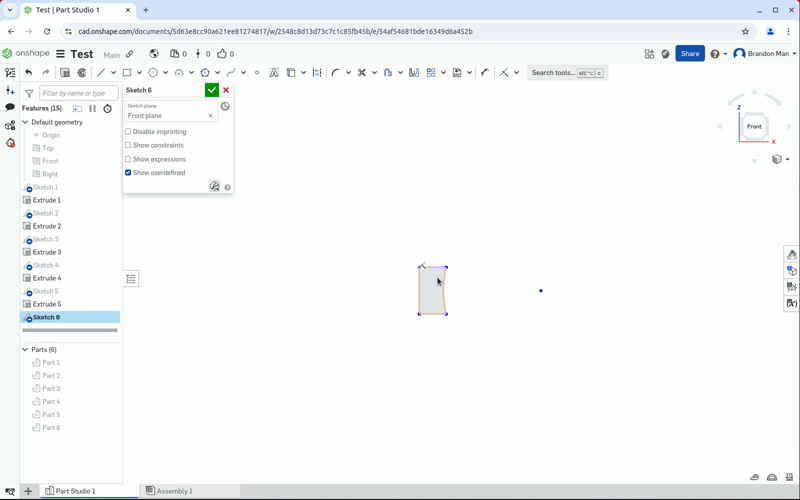
scroll(6)
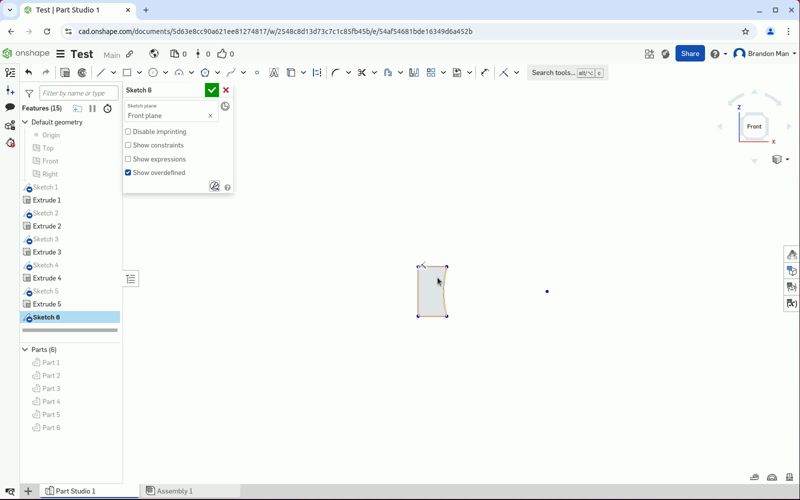
scroll(6)
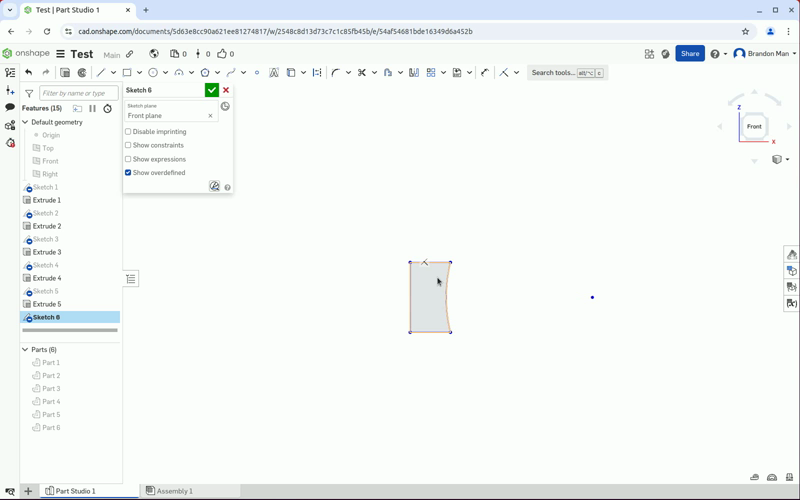
scroll(6)
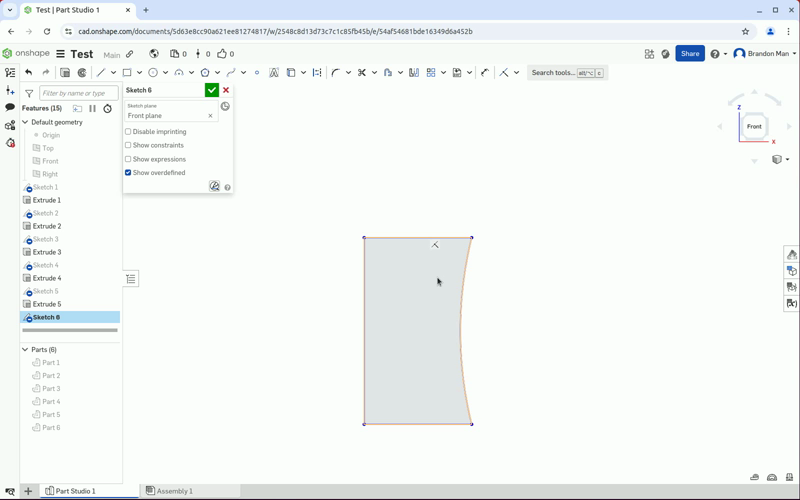
click(437, 277)
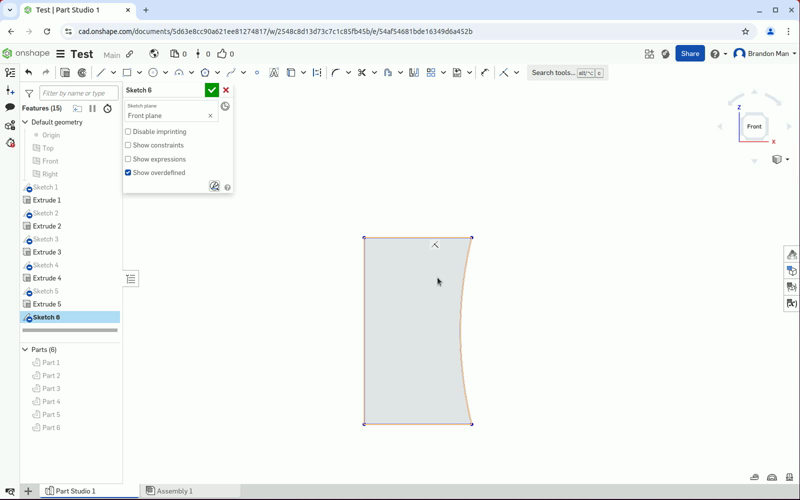
scroll(-6)
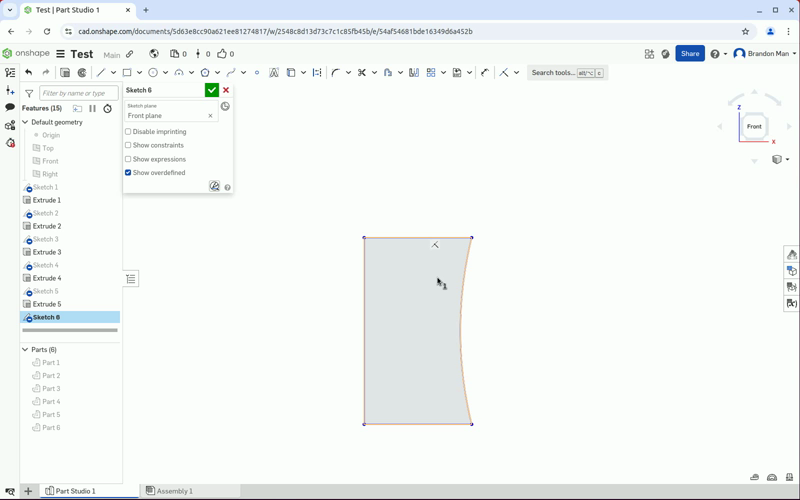
scroll(-6)
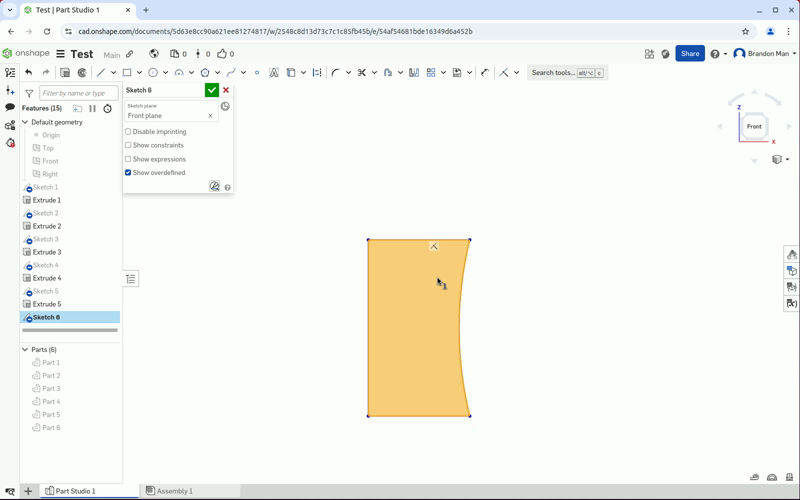
scroll(-6)
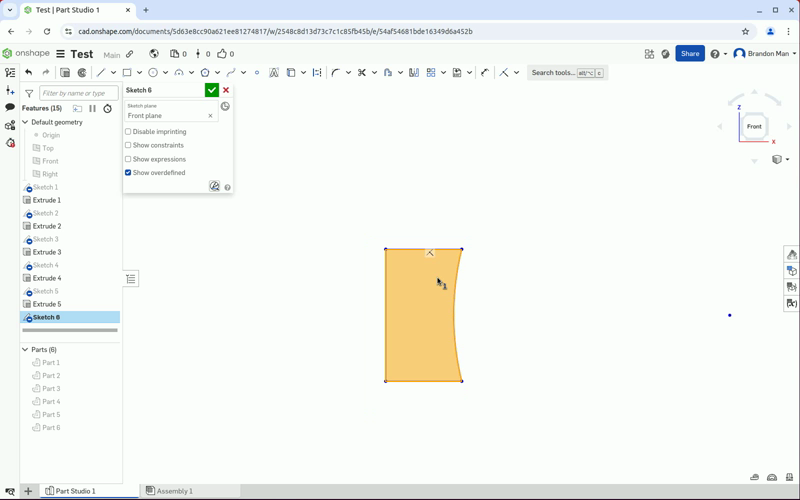
scroll(-6)
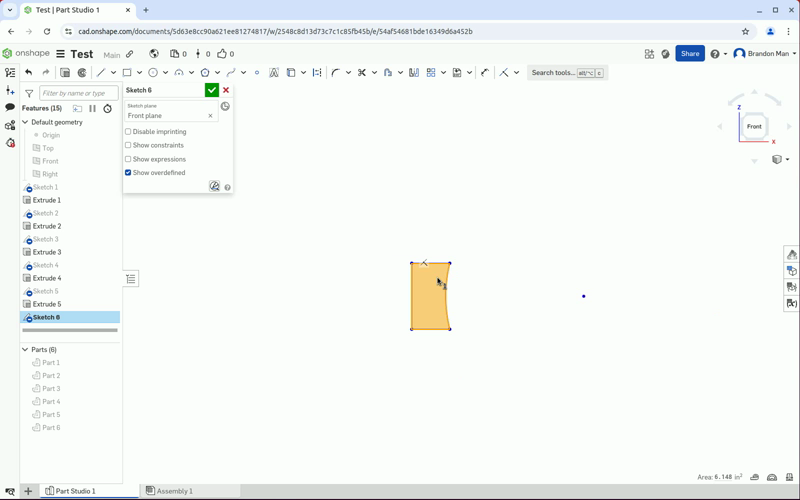
scroll(-6)
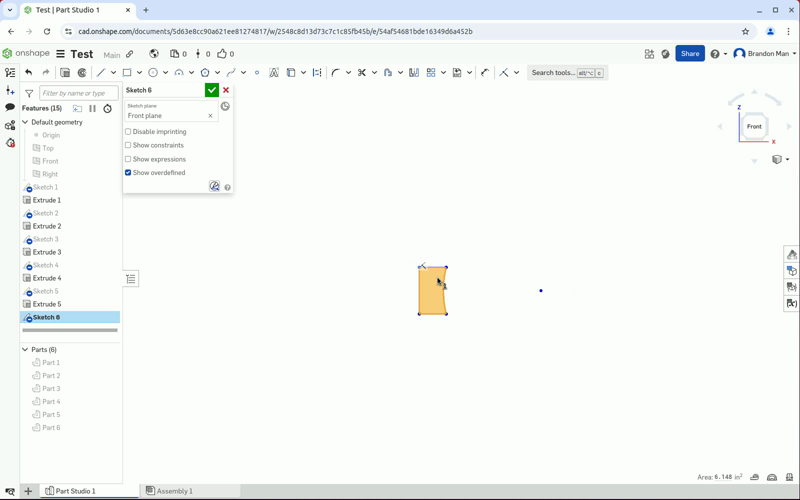
scroll(-6)
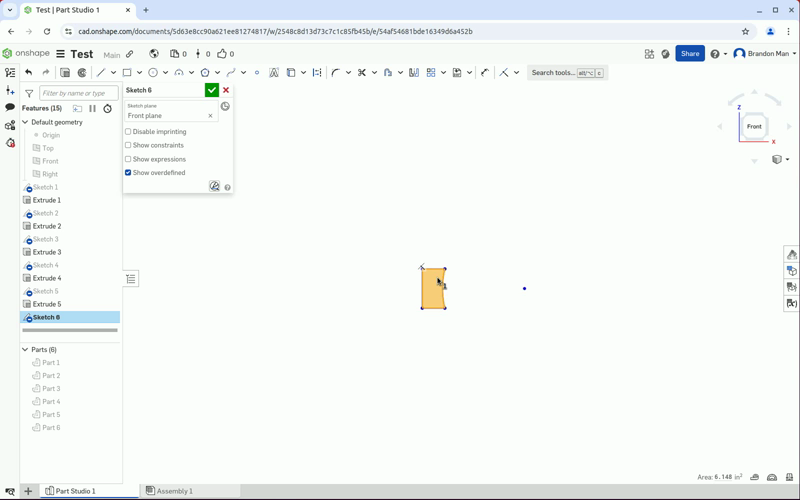
scroll(-6)
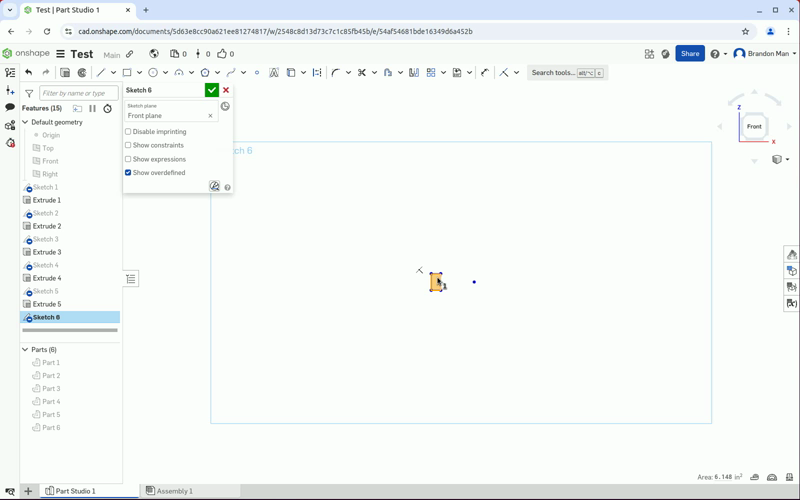
mouse_move(73, 352)
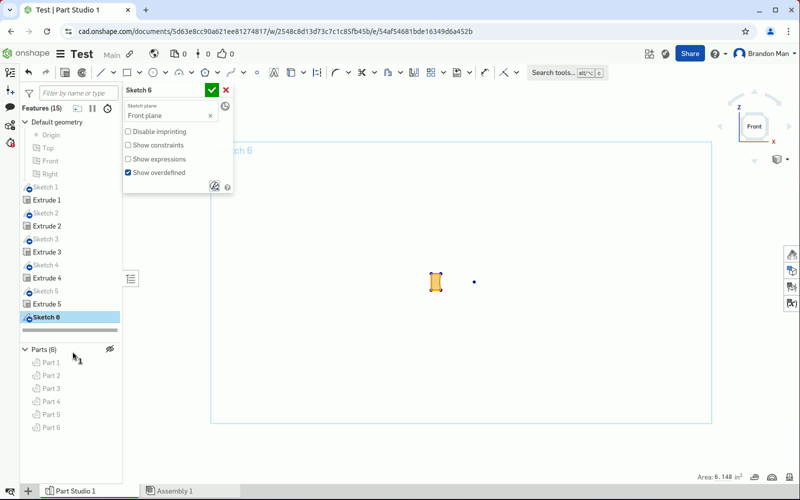
key(shift+y)
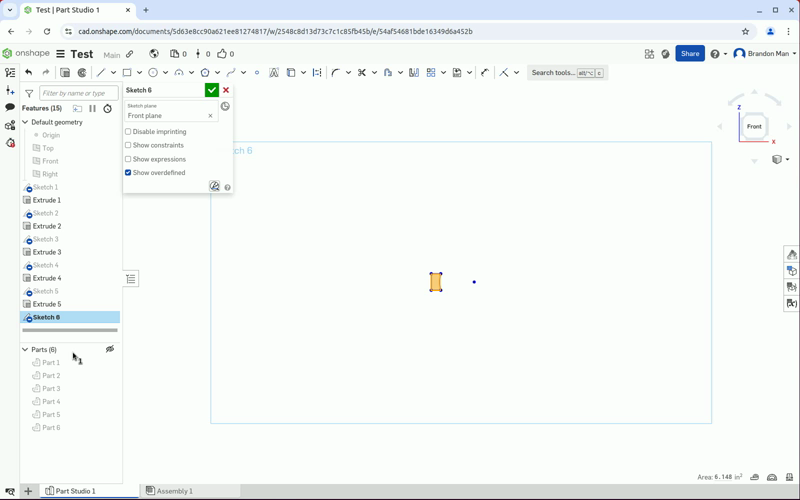
key(shift+e)
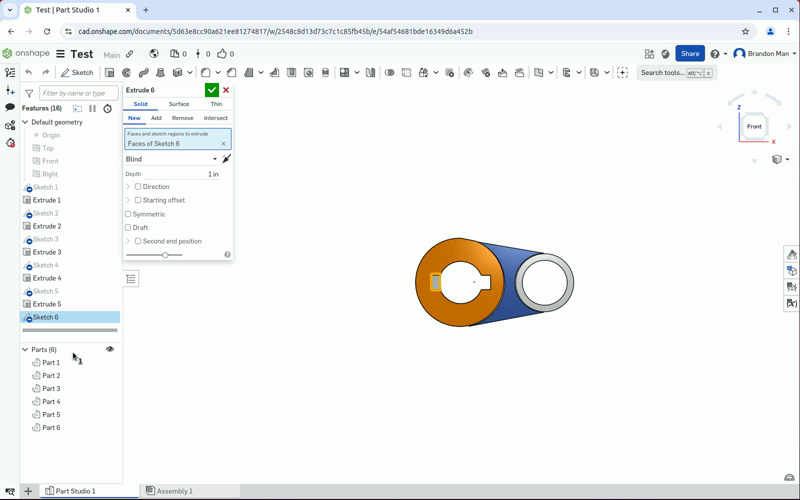
mouse_move(143, 106)
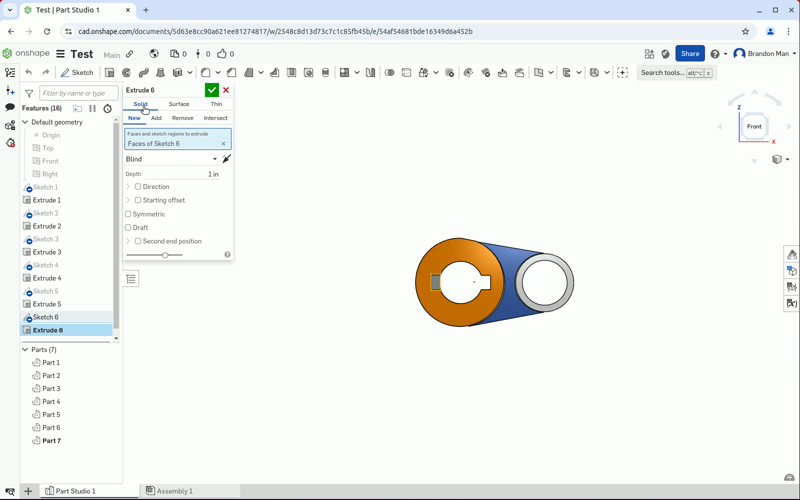
click(143, 106)
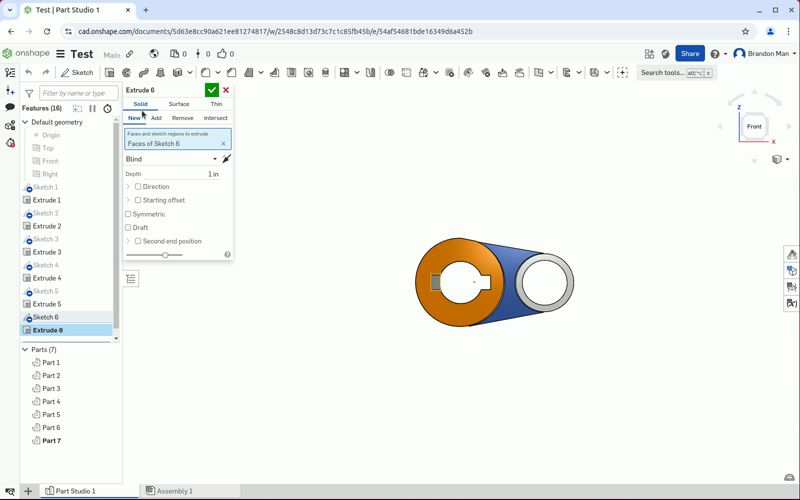
mouse_move(137, 120)
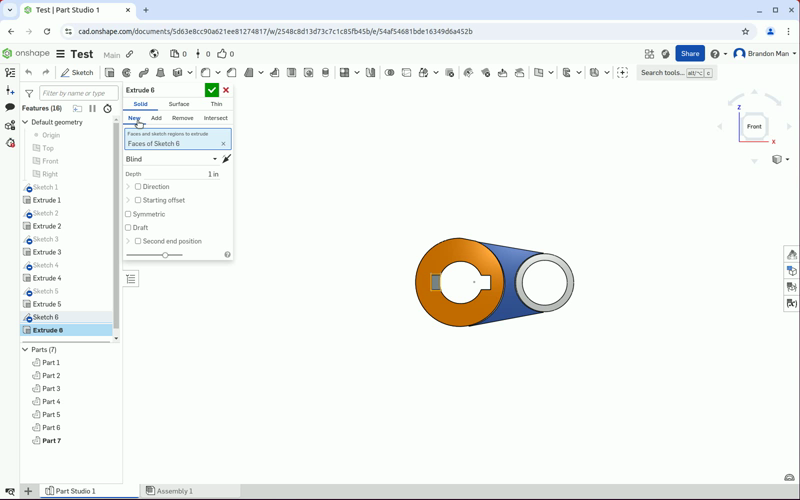
click(137, 120)
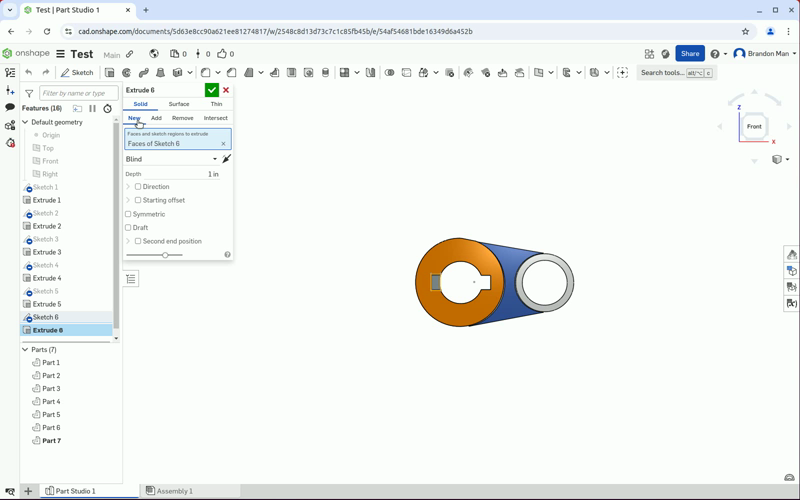
key(tab, 4)
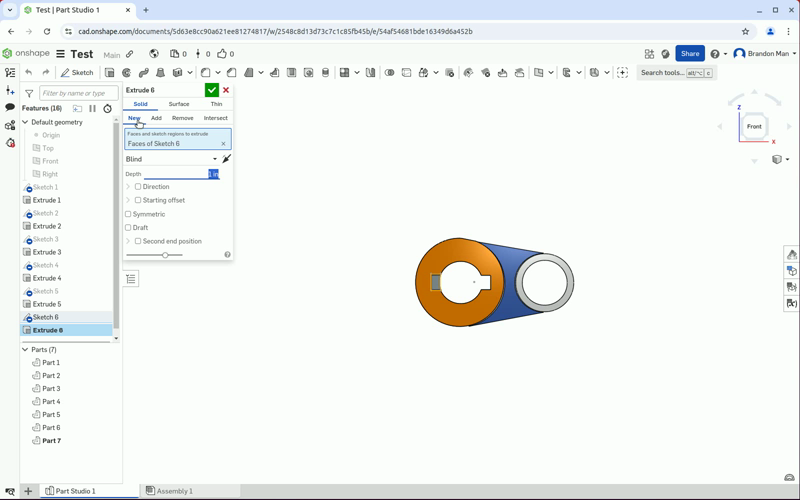
text(13.48)
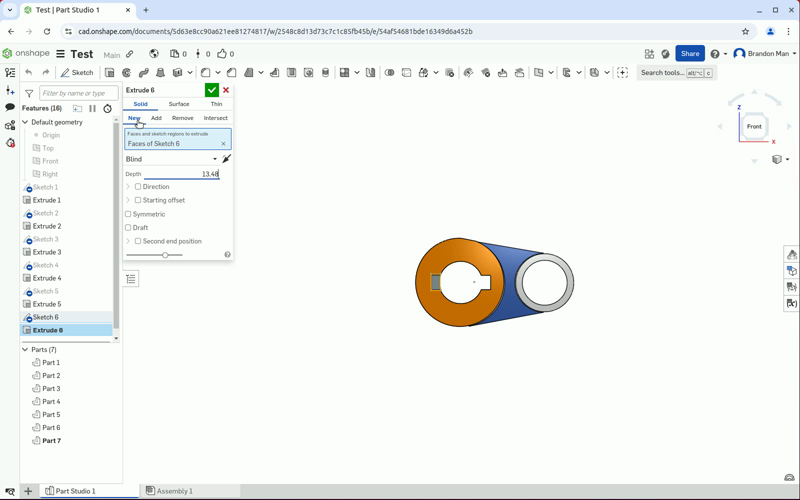
key(enter)
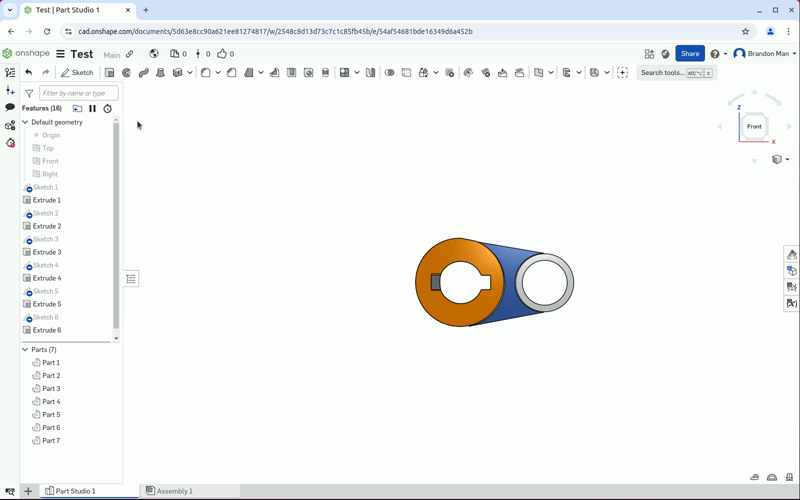
key(shift+h)
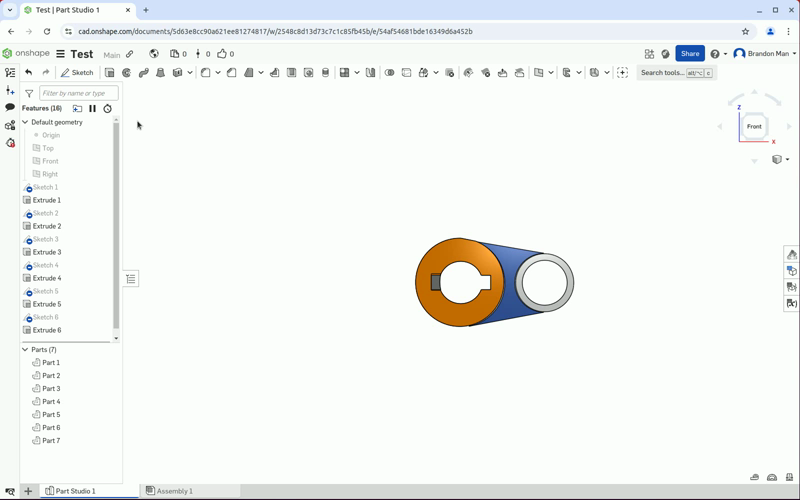
key(shift+h)
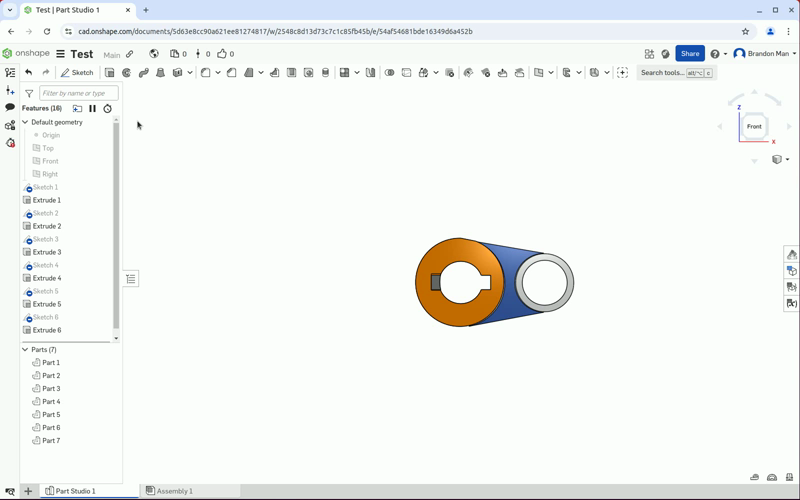
key(shift+7)
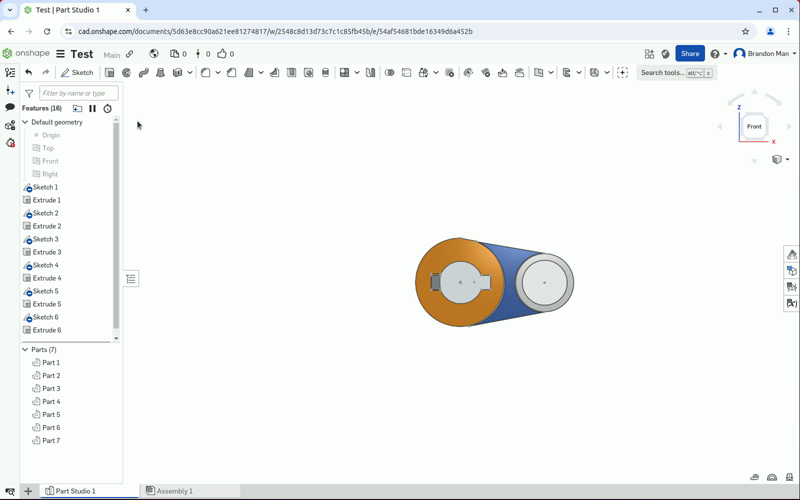
key(left, 2)
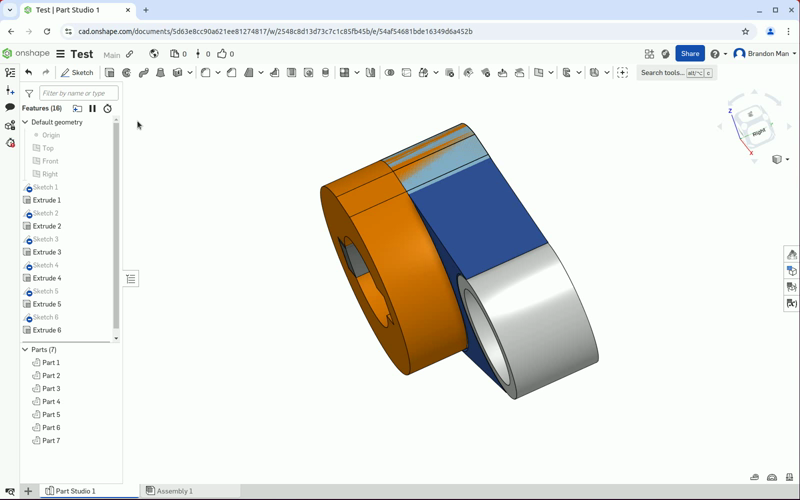
key(down, 2)
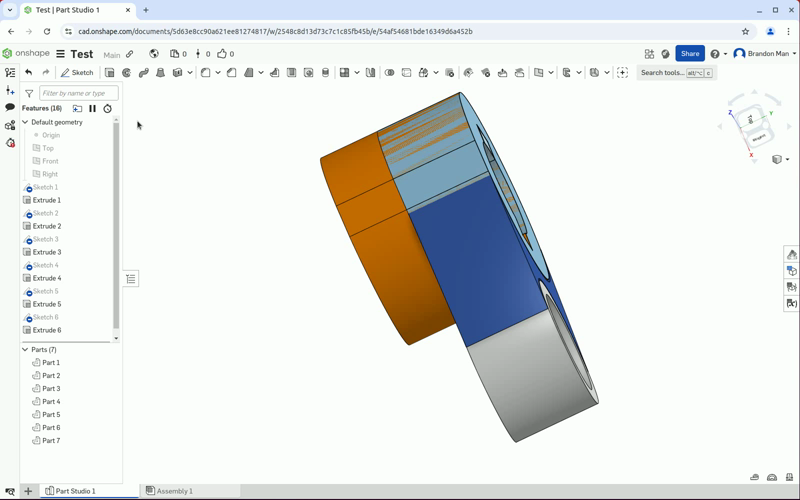
key(up, 2)
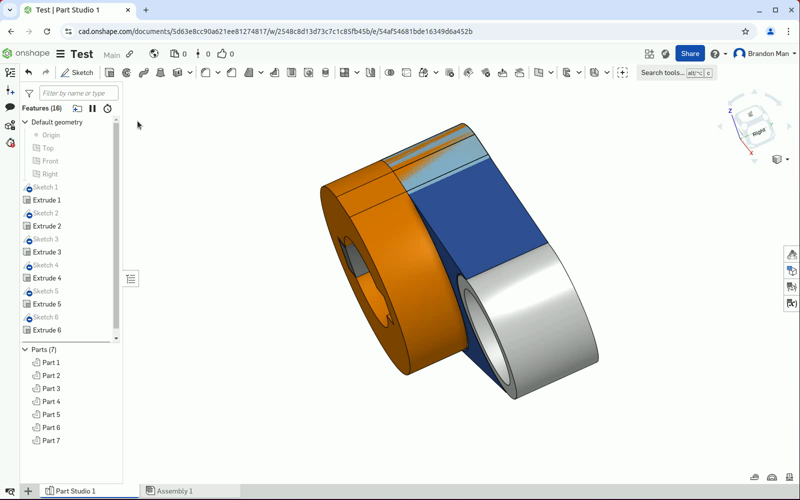
key(right, 2)
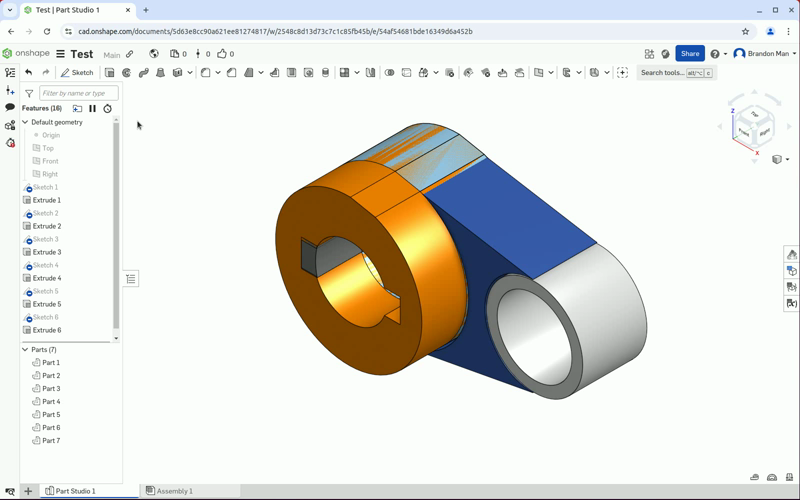
mouse_move(69, 189)
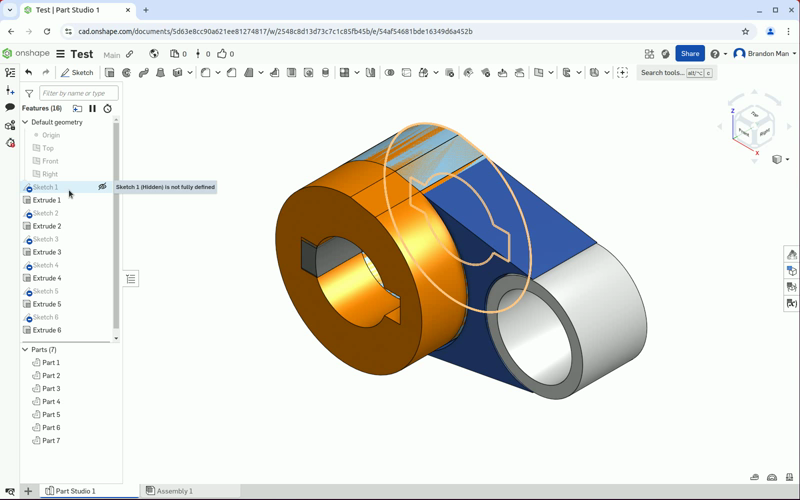
click(69, 189)